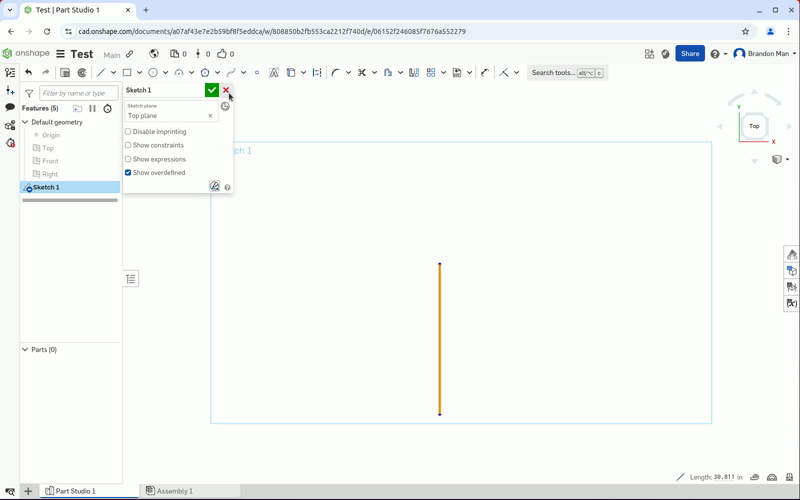
key(shift+h)
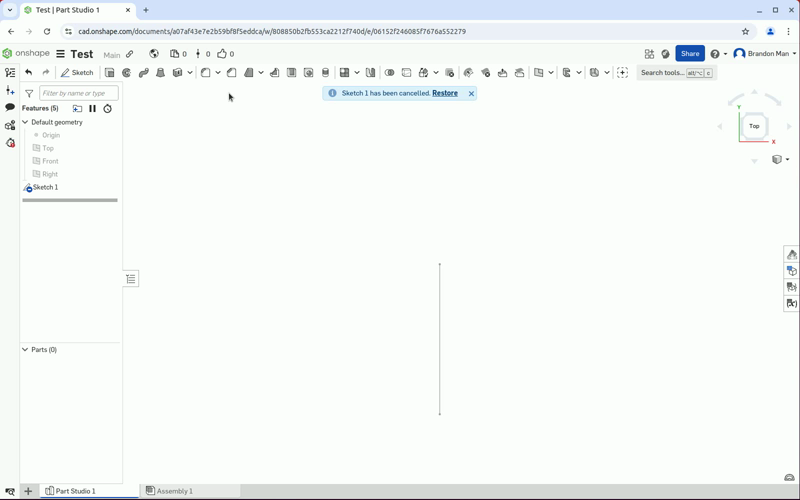
mouse_move(73, 352)
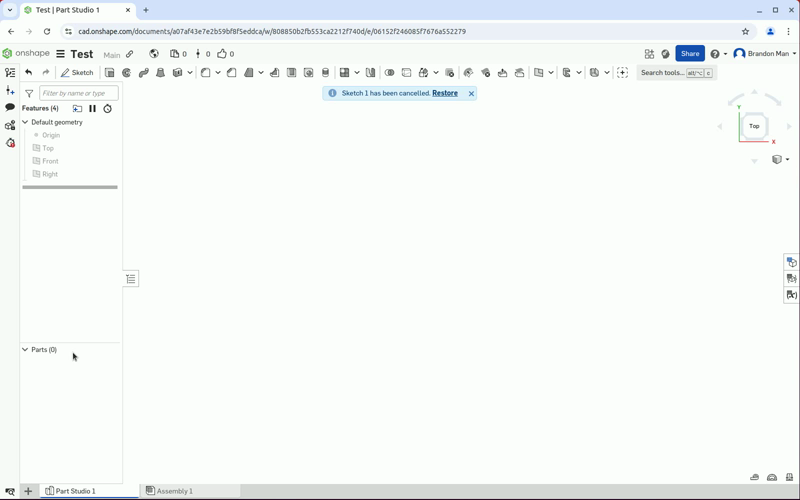
key(y)
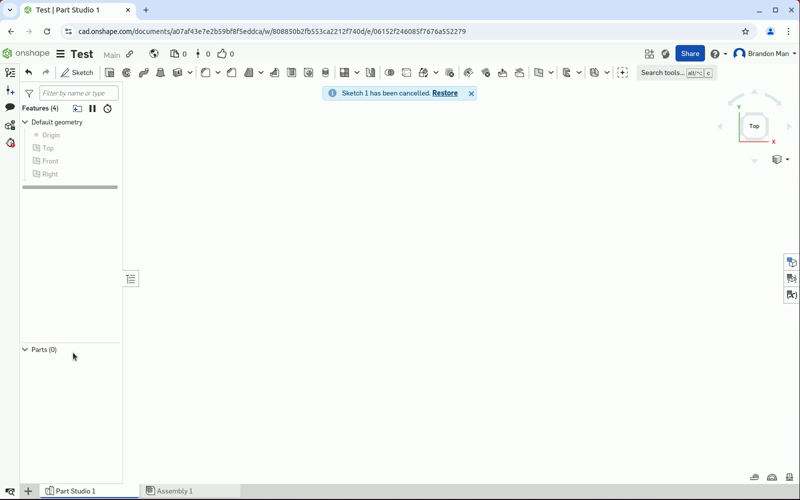
key(shift+p)
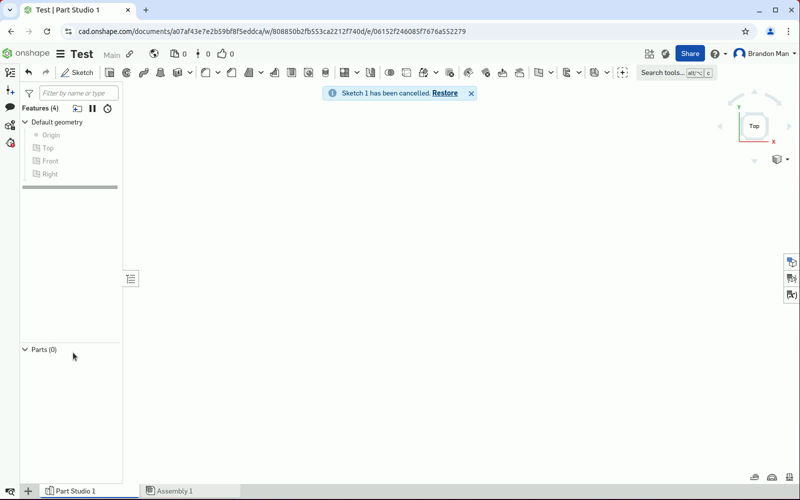
key(space)
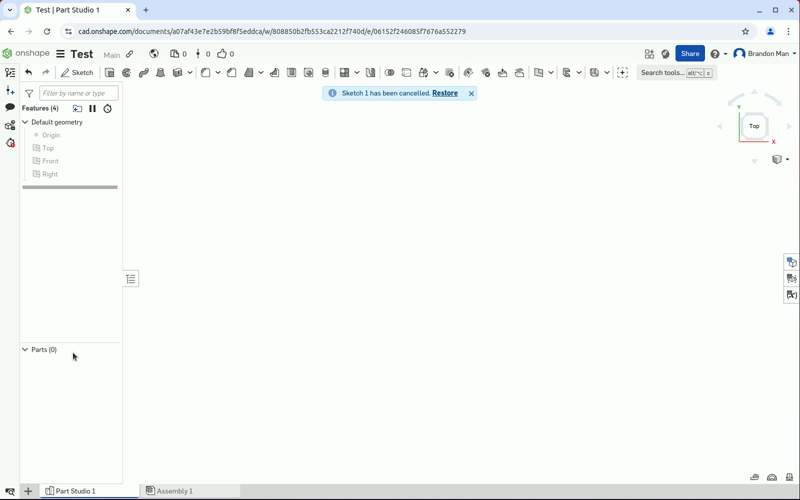
key_down(shift)
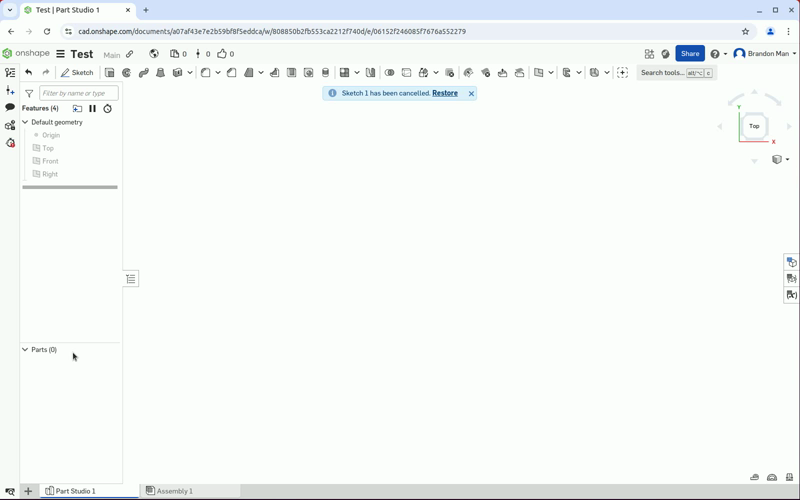
key(up)
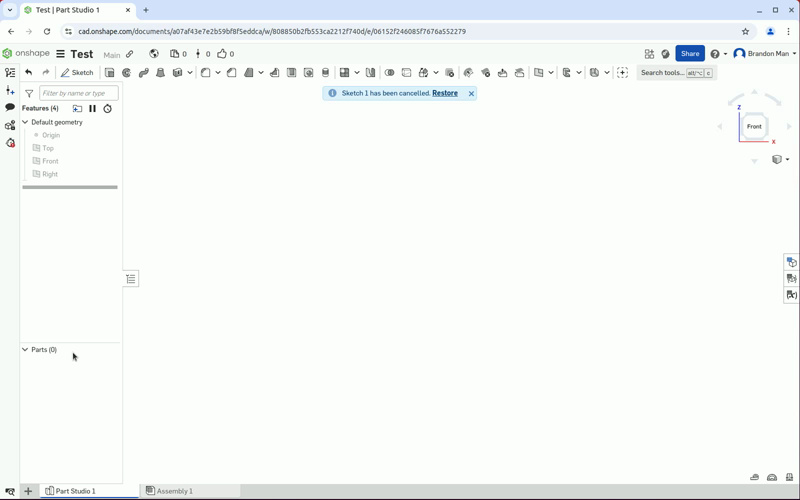
key_up(shift)
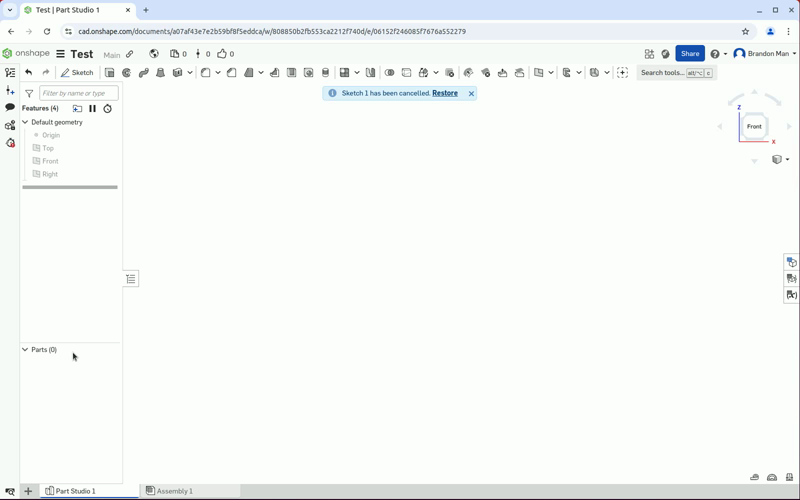
mouse_move(73, 352)
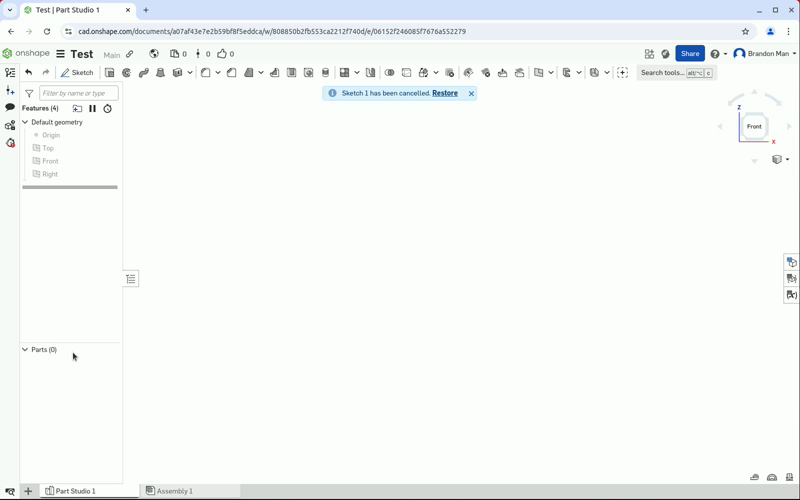
key(shift+y)
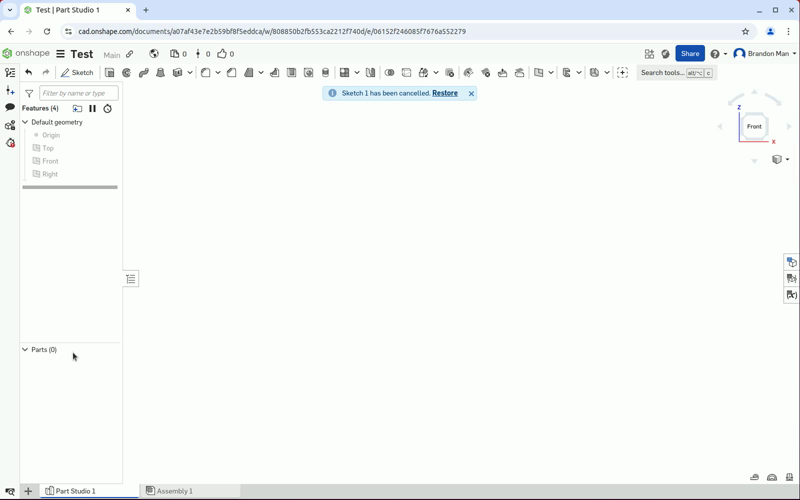
key(shift+s)
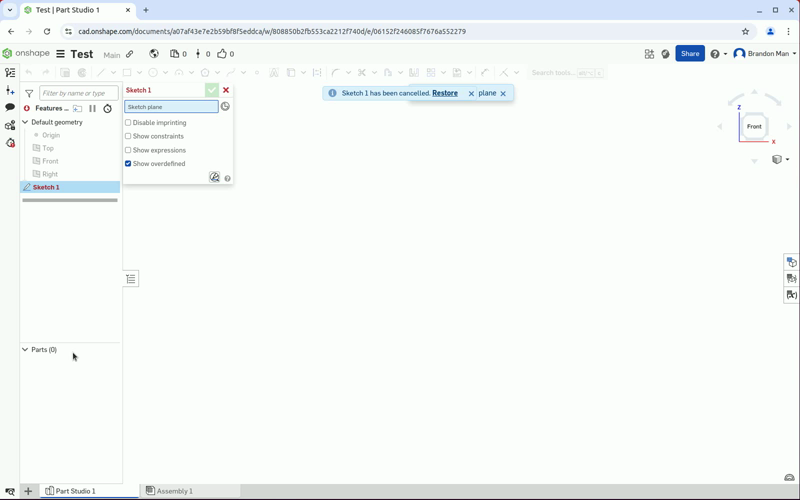
mouse_move(73, 163)
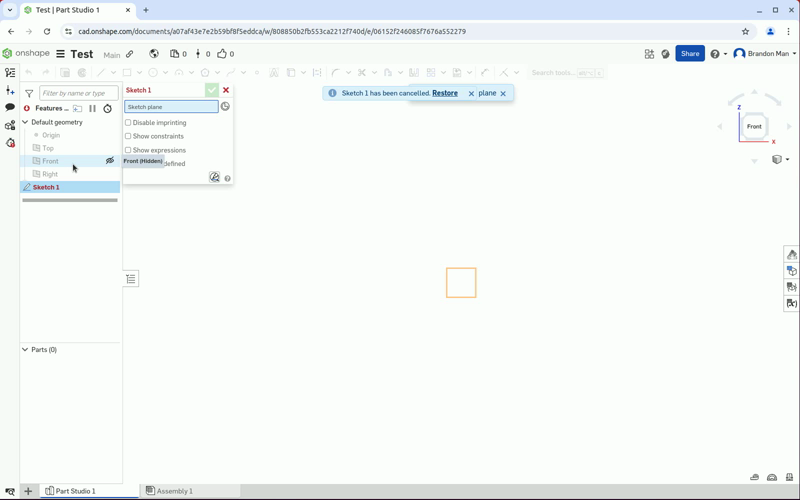
click(73, 163)
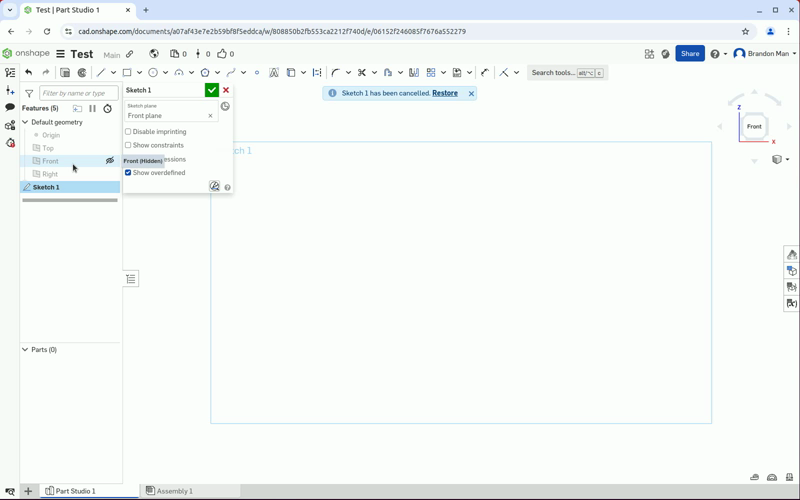
mouse_move(73, 352)
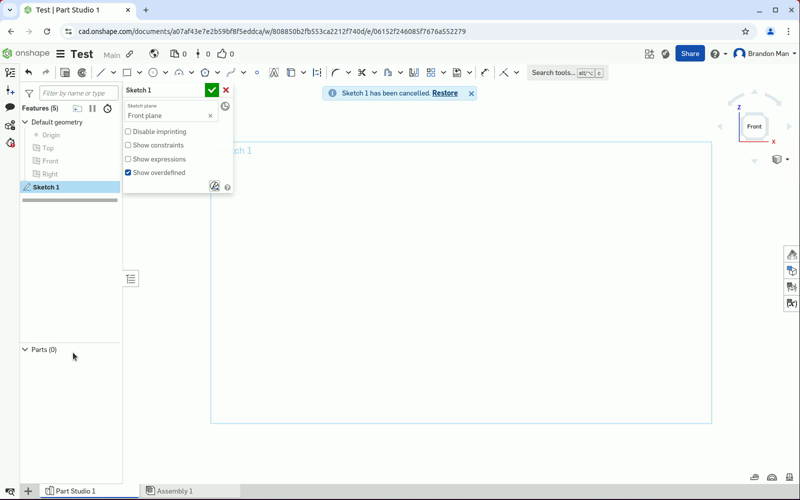
key(y)
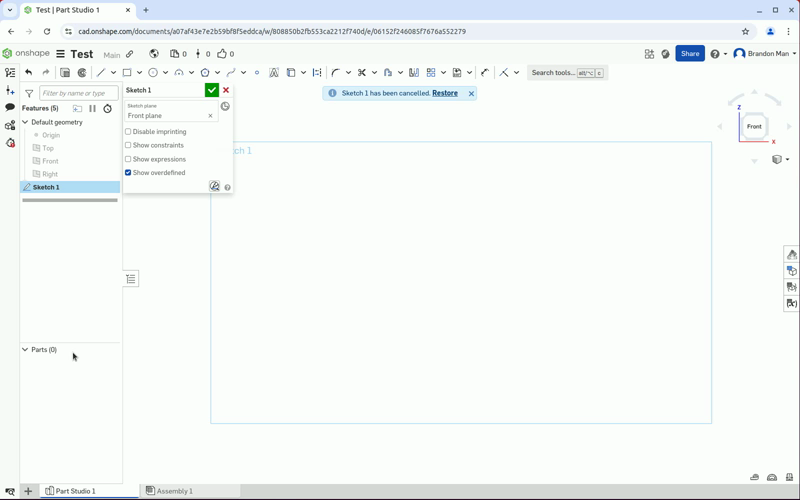
key(c)
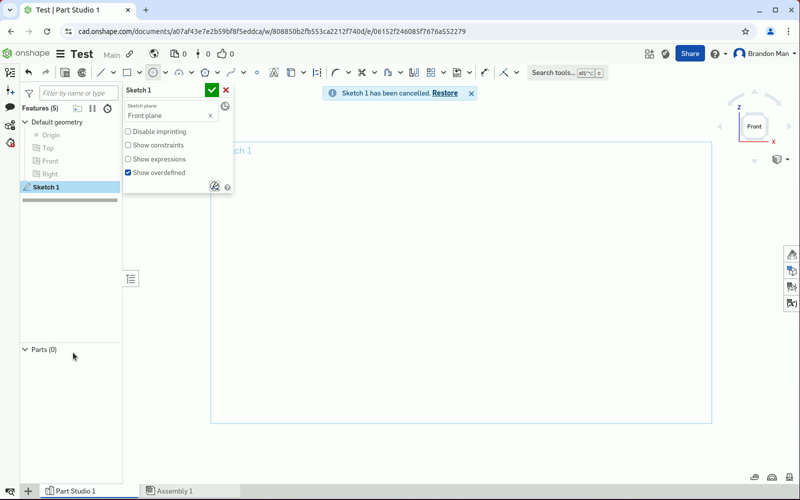
key_down(shift)
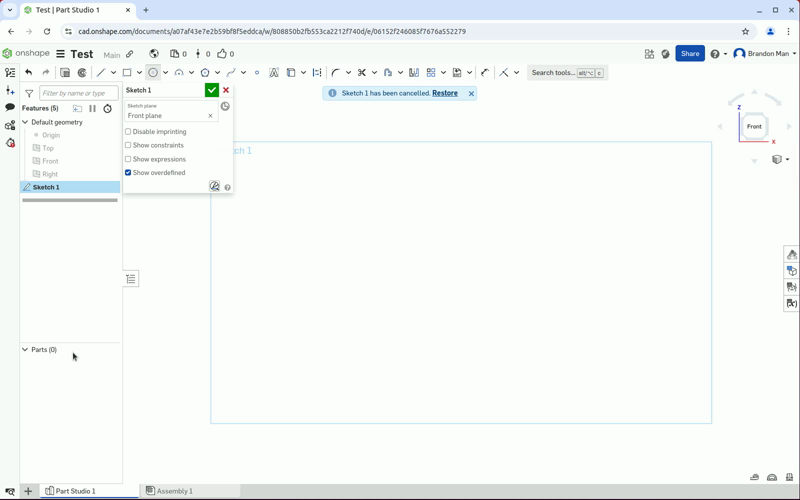
mouse_move(423, 245)
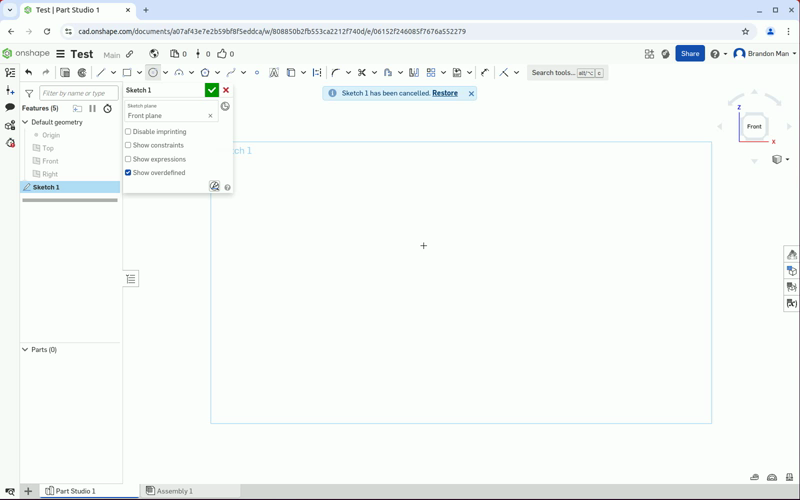
click(423, 245)
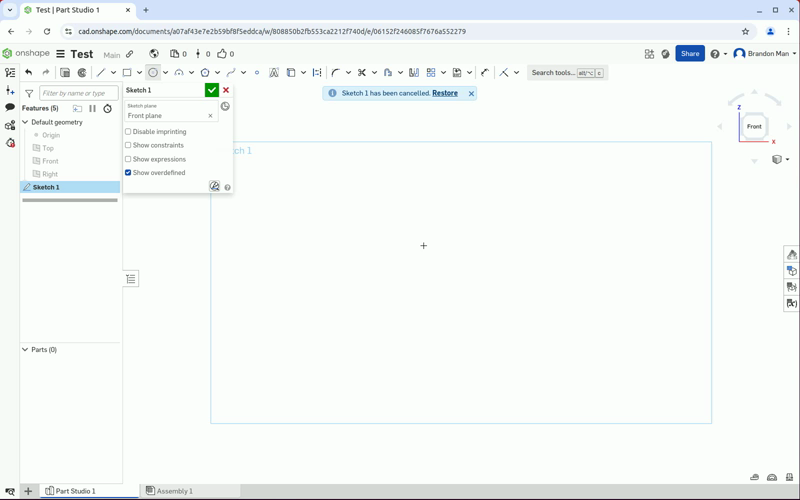
key_up(shift)
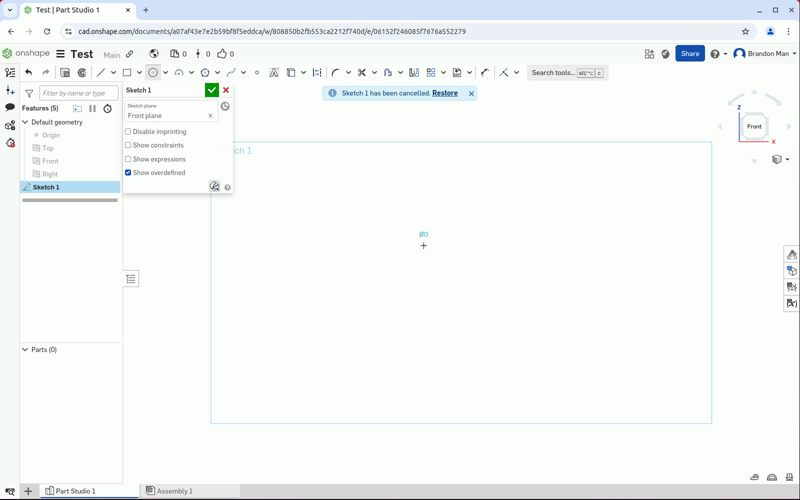
mouse_move(444, 245)
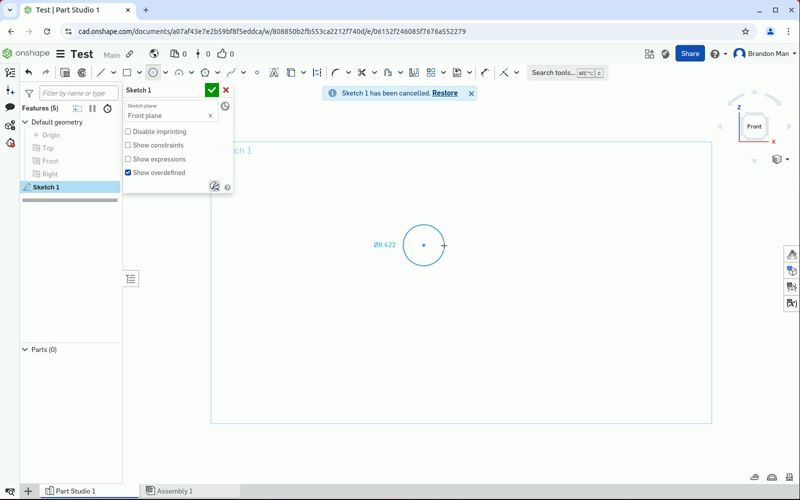
click(444, 245)
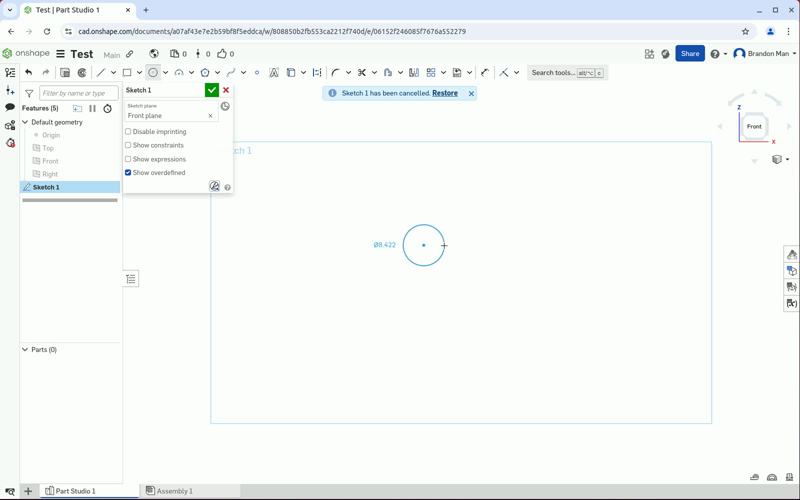
key(esc)
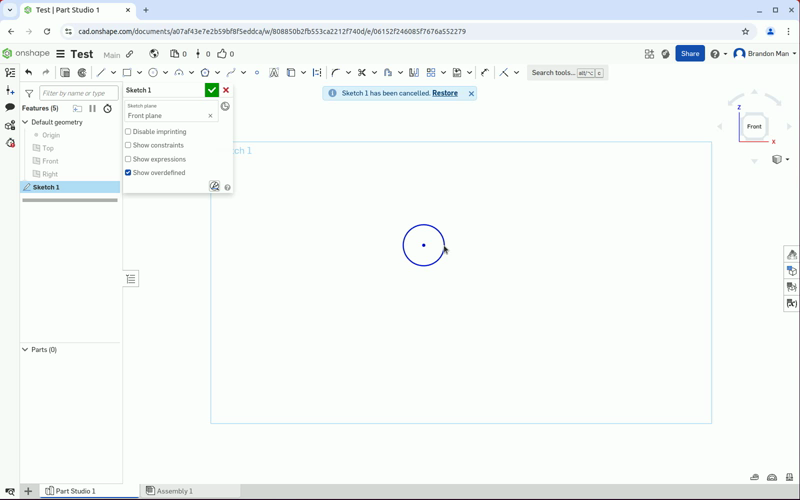
mouse_move(436, 252)
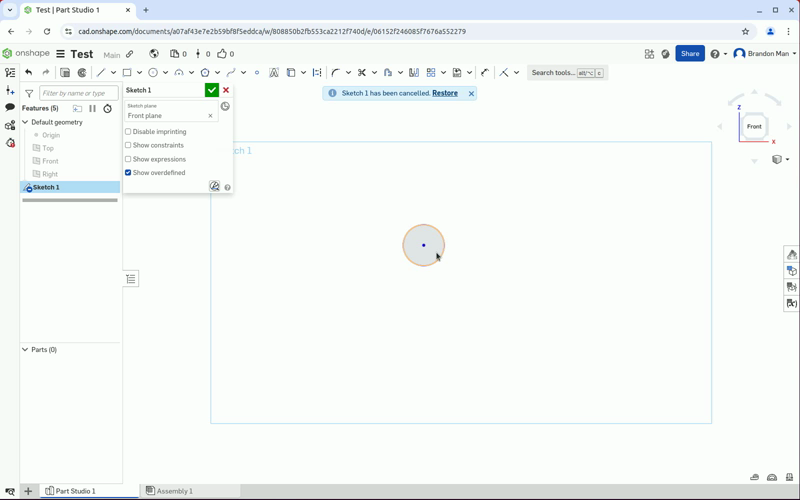
scroll(6)
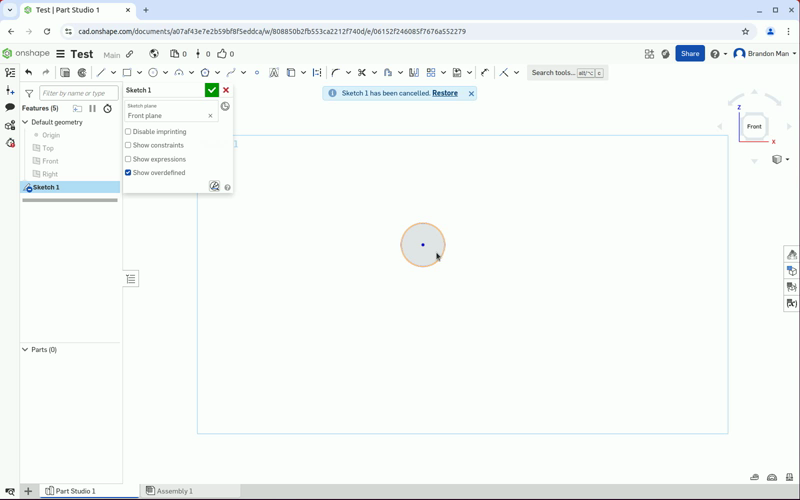
scroll(6)
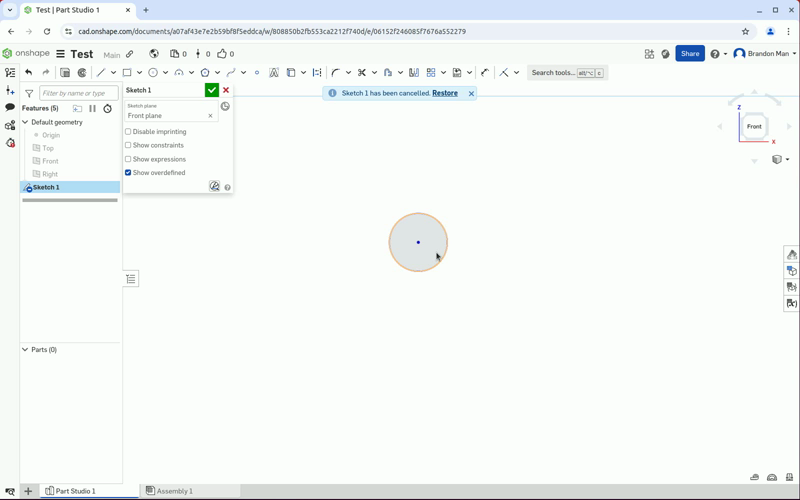
scroll(6)
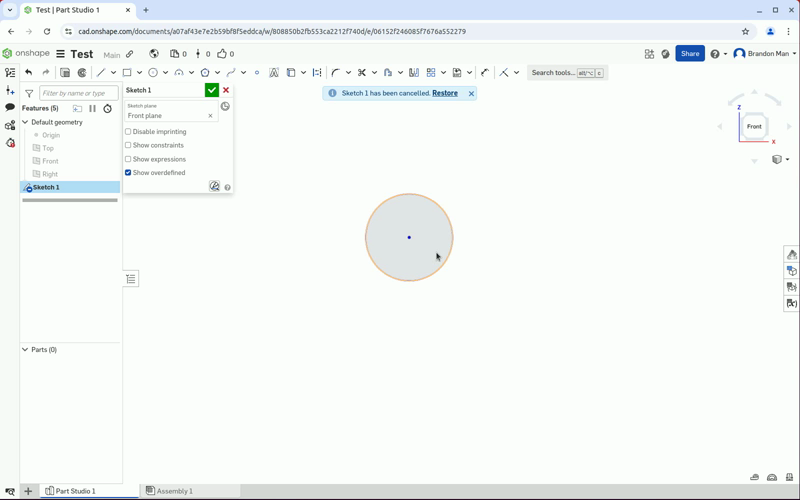
scroll(6)
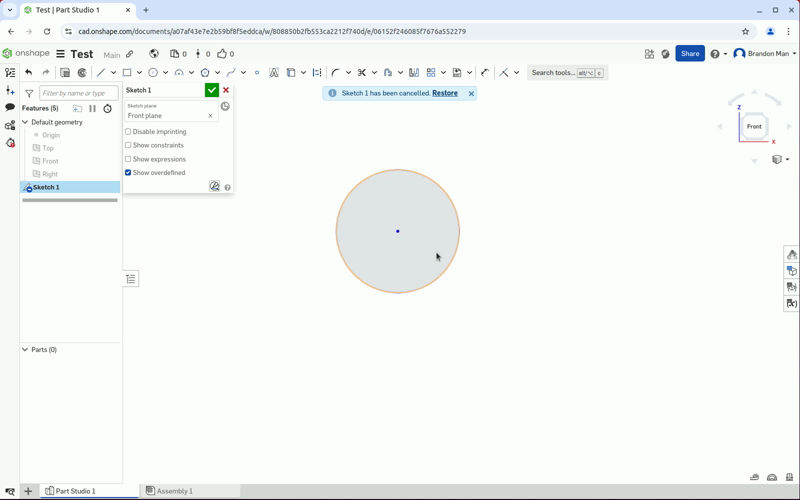
scroll(6)
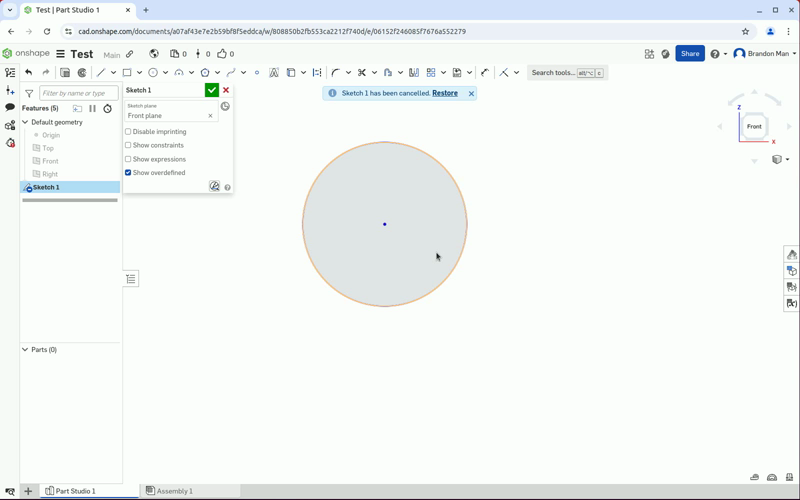
scroll(6)
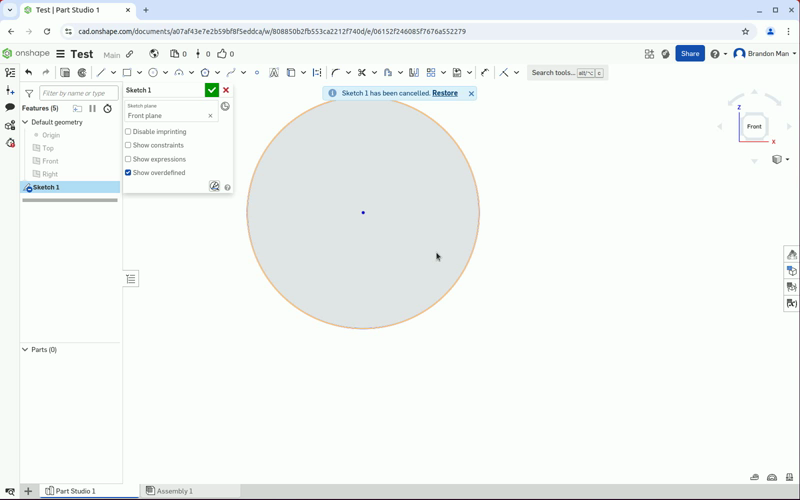
scroll(6)
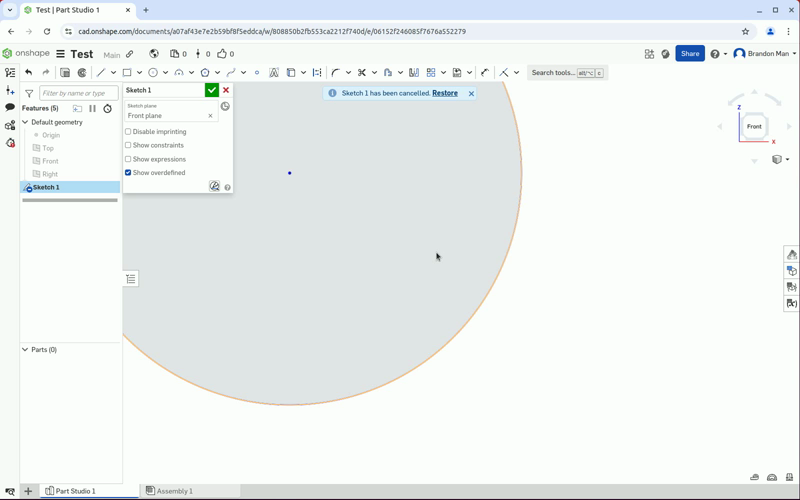
click(436, 252)
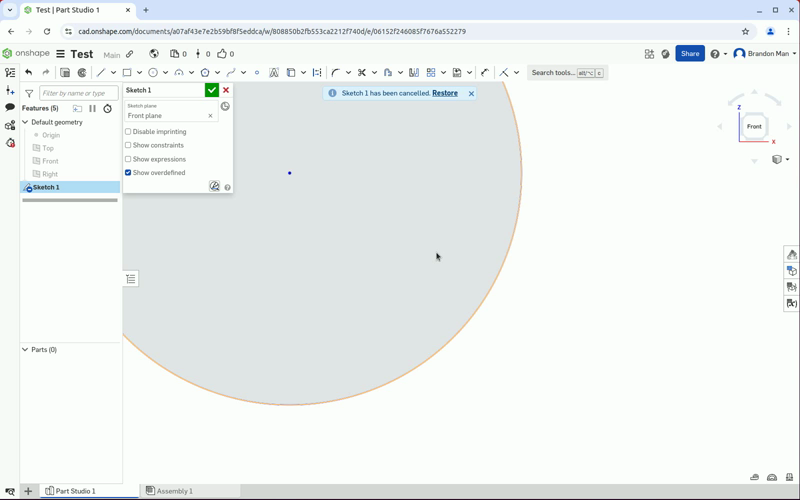
scroll(-6)
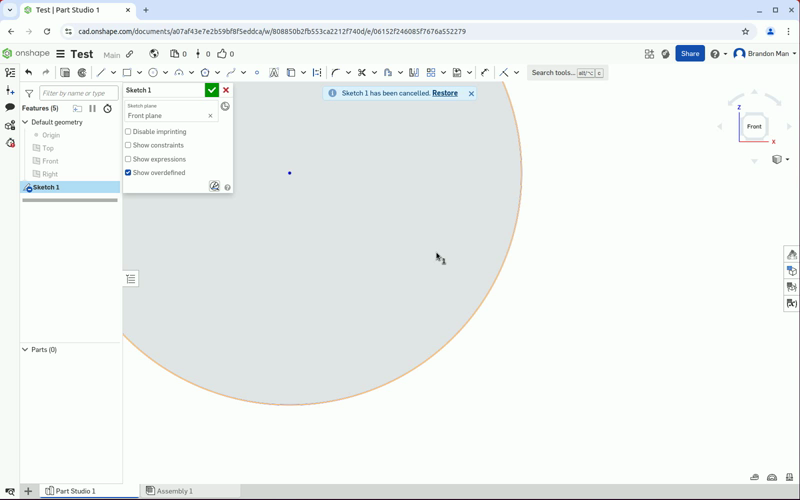
scroll(-6)
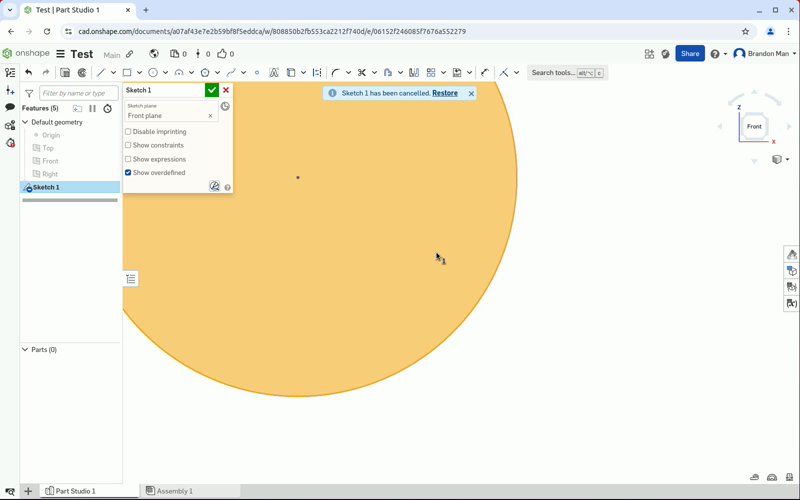
scroll(-6)
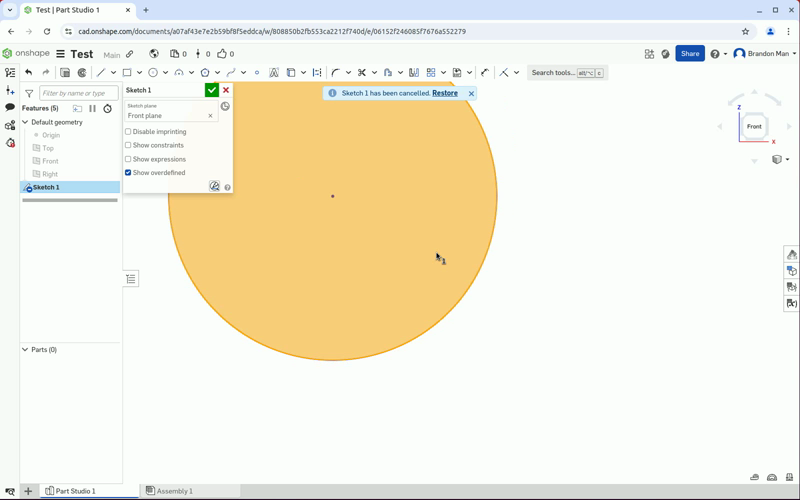
scroll(-6)
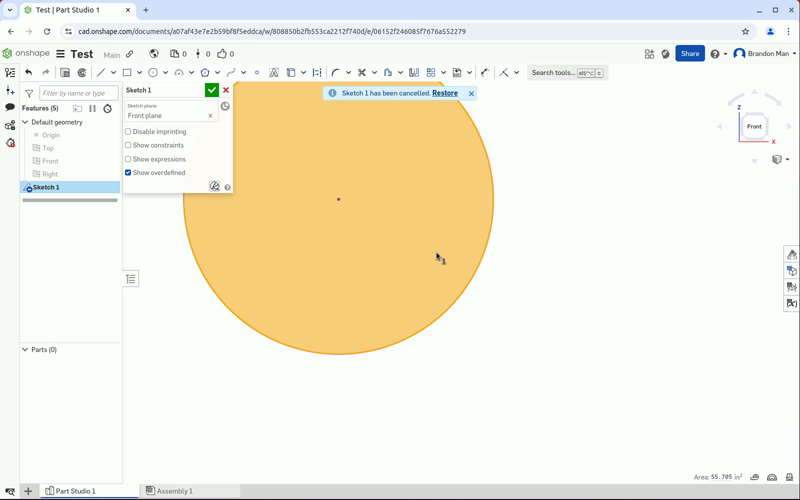
scroll(-6)
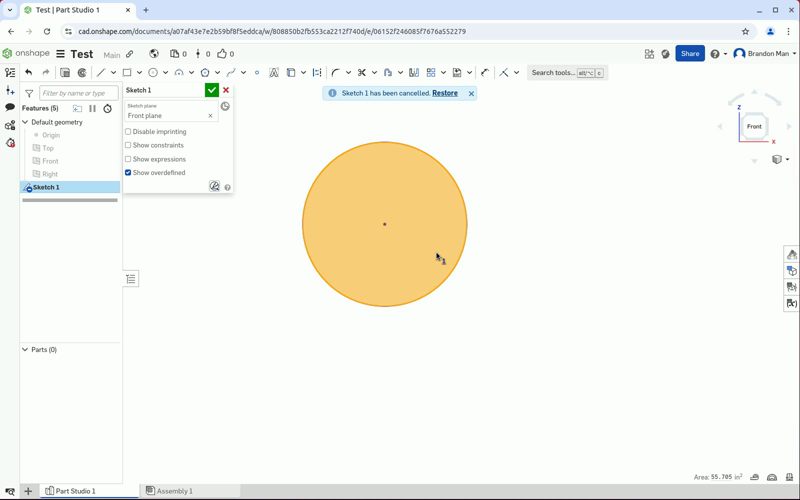
scroll(-6)
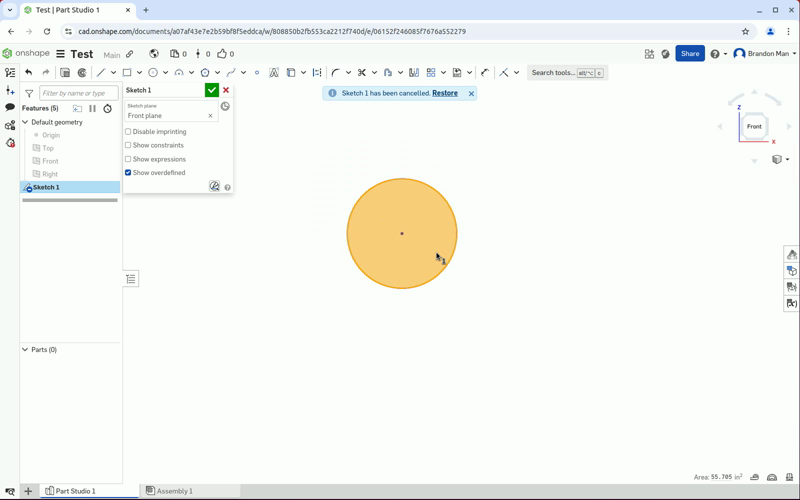
scroll(-6)
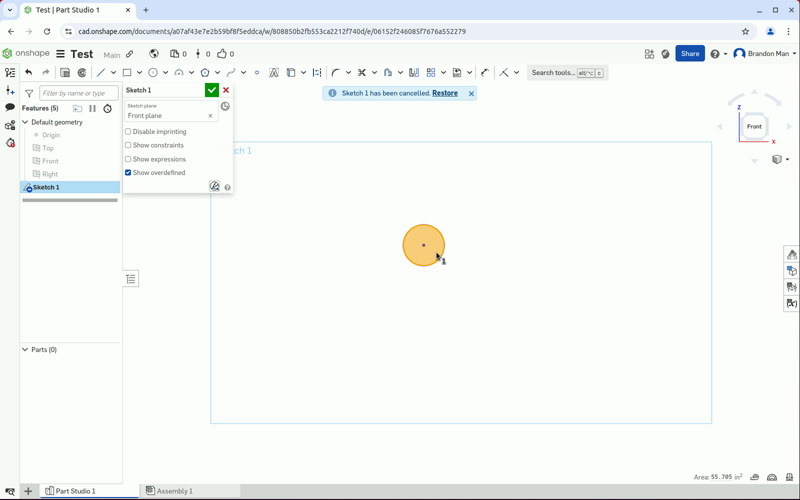
mouse_move(73, 352)
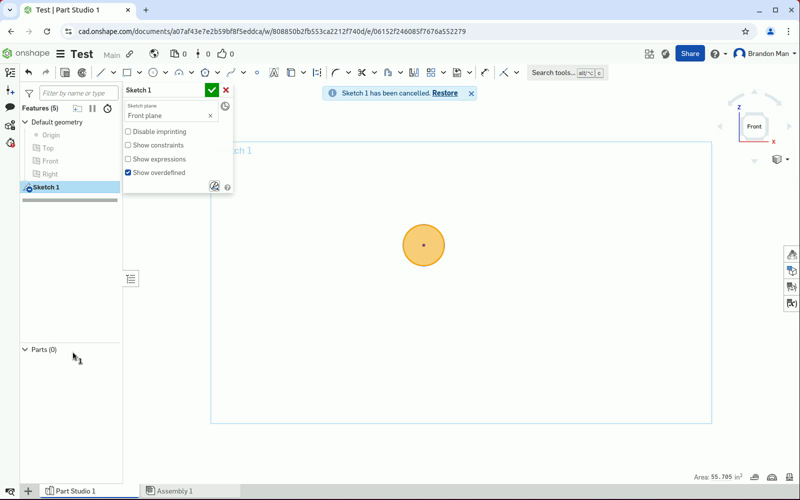
key(shift+y)
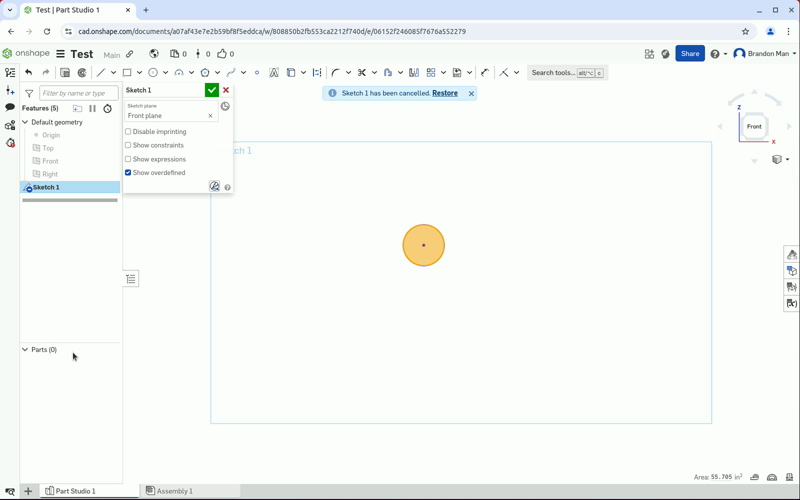
key(shift+e)
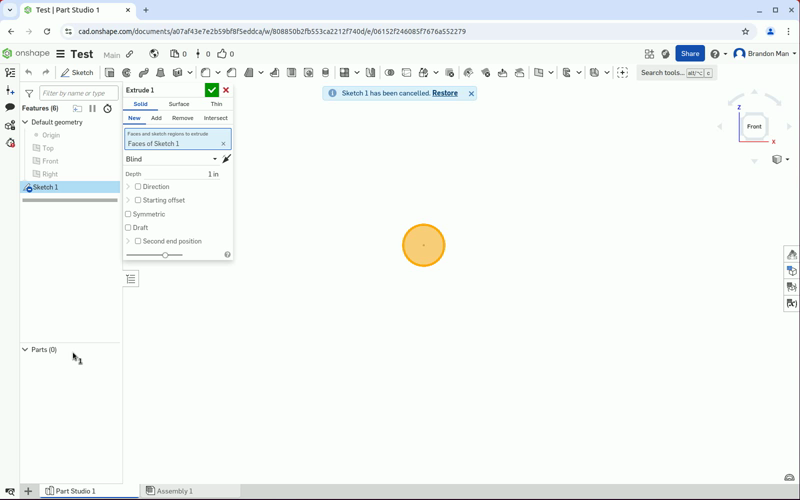
mouse_move(143, 106)
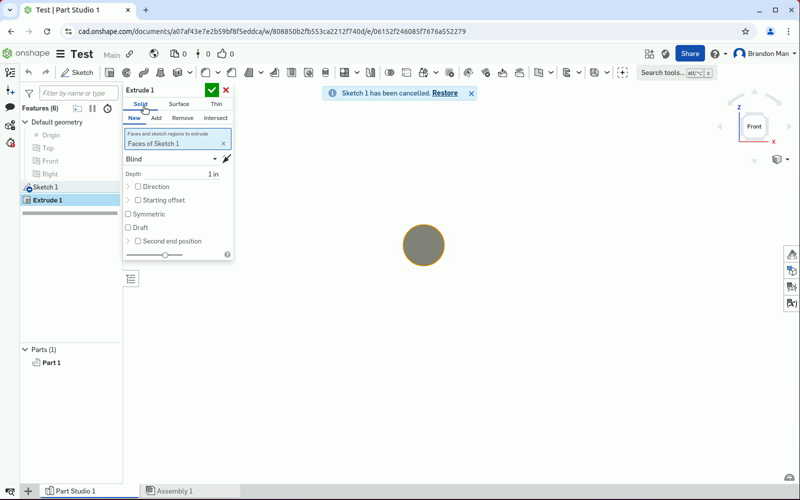
click(143, 106)
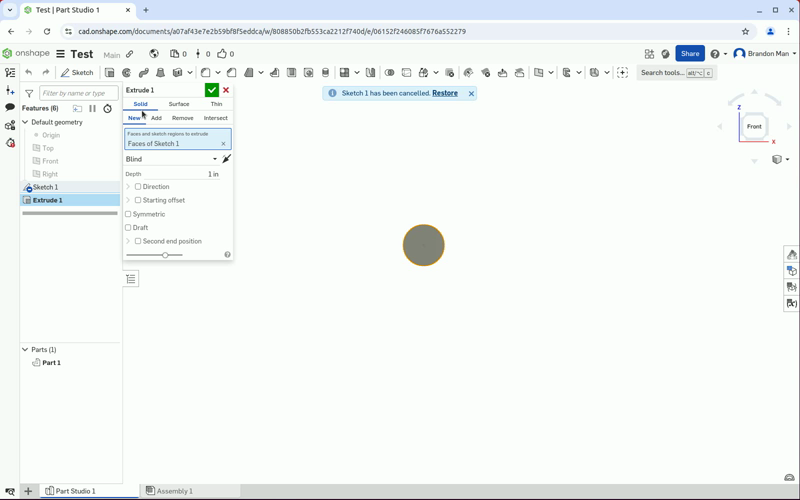
mouse_move(137, 120)
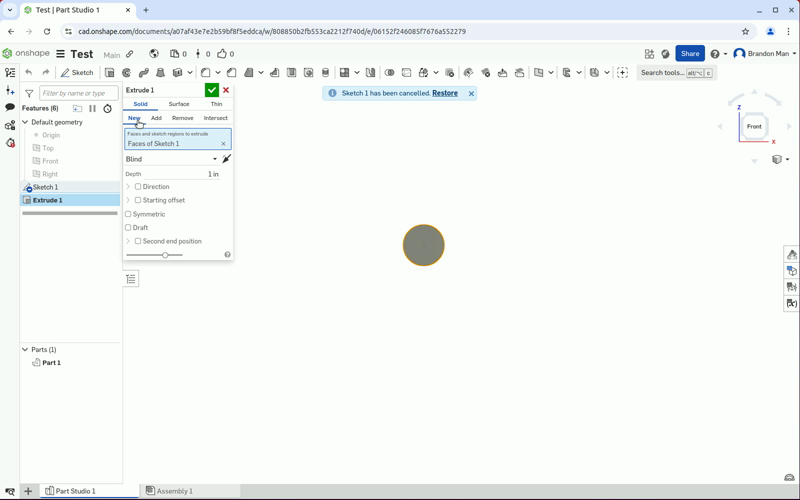
click(137, 120)
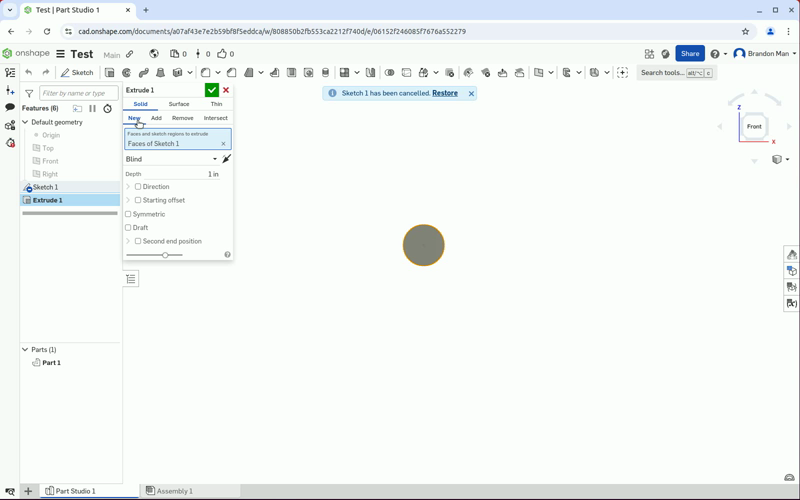
key(tab, 4)
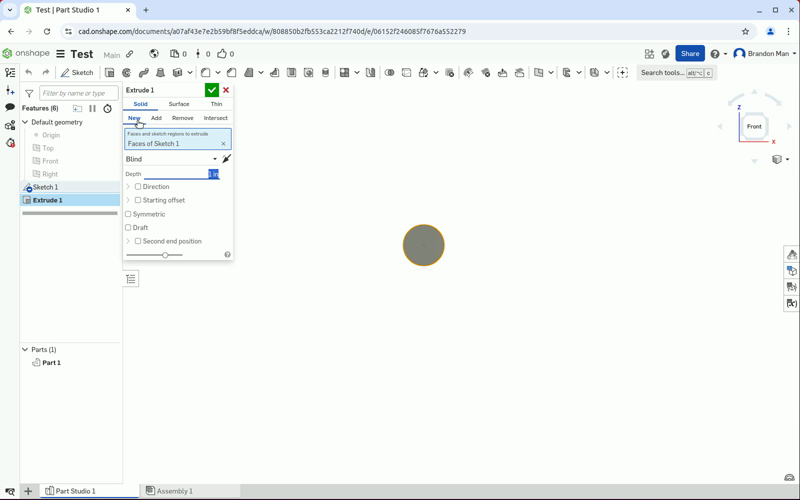
text(20.701)
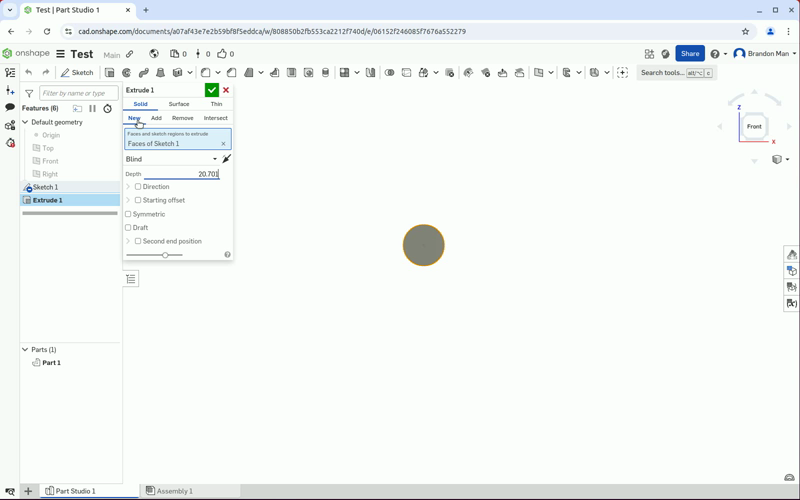
key(enter)
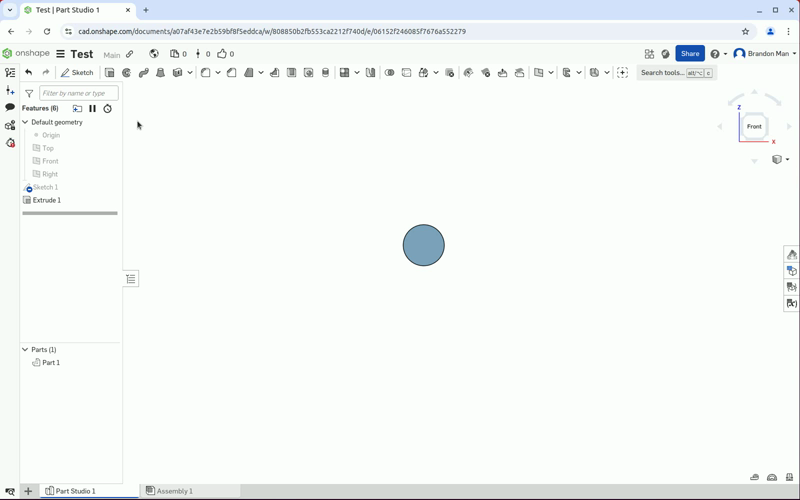
key(shift+h)
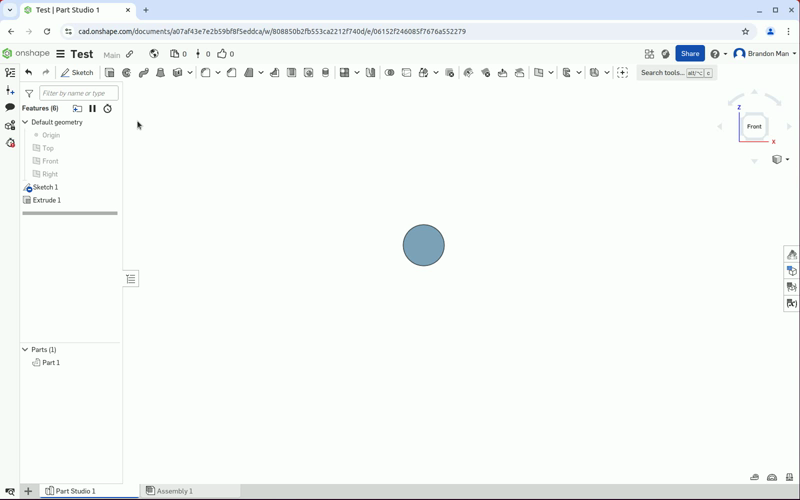
key(shift+h)
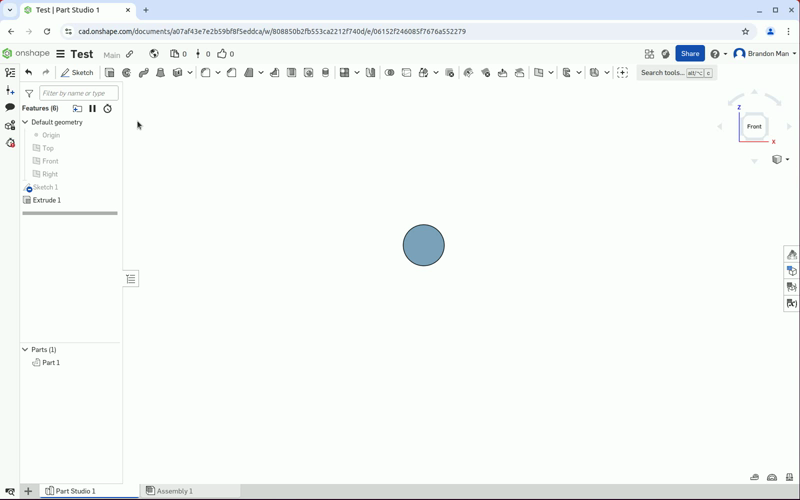
mouse_move(73, 189)
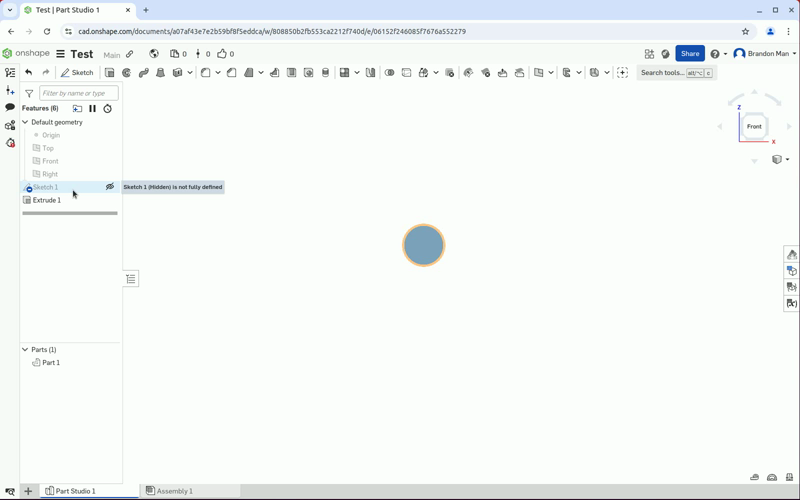
click(73, 189)
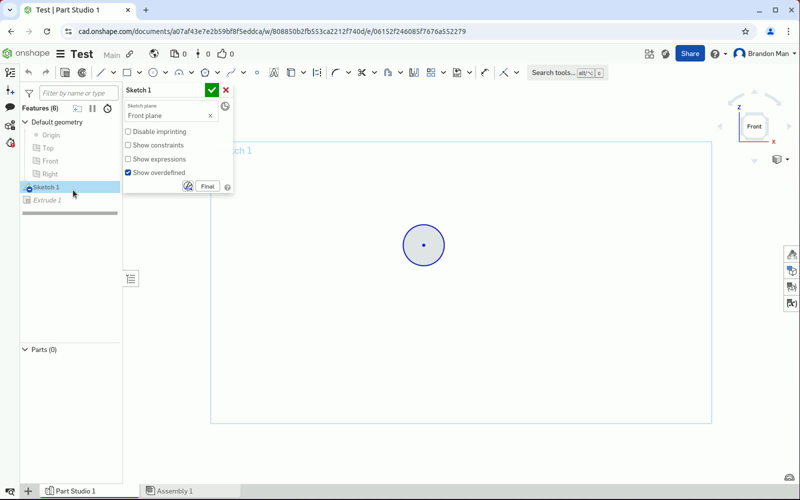
mouse_move(229, 92)
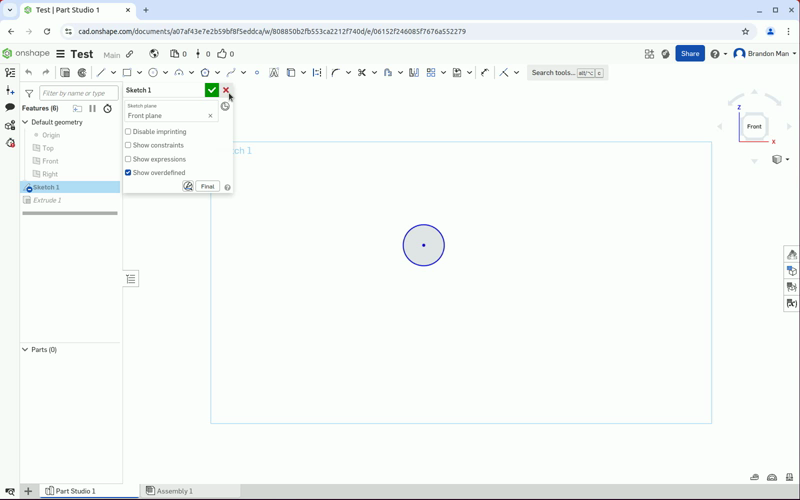
click(229, 92)
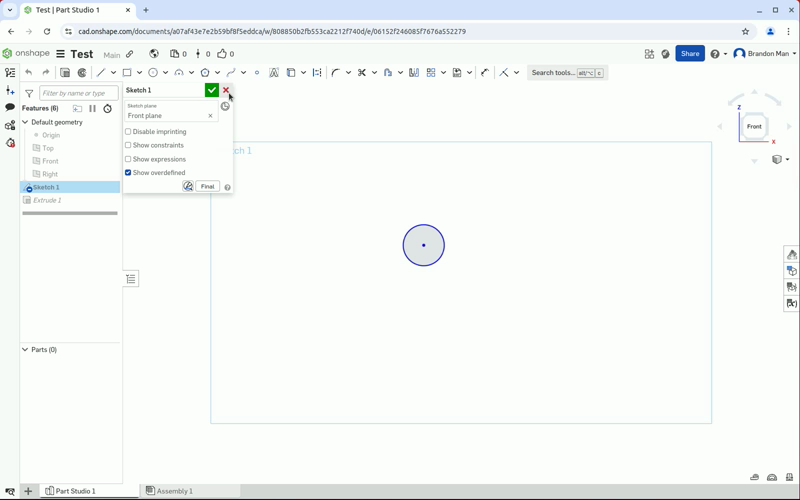
key(shift+s)
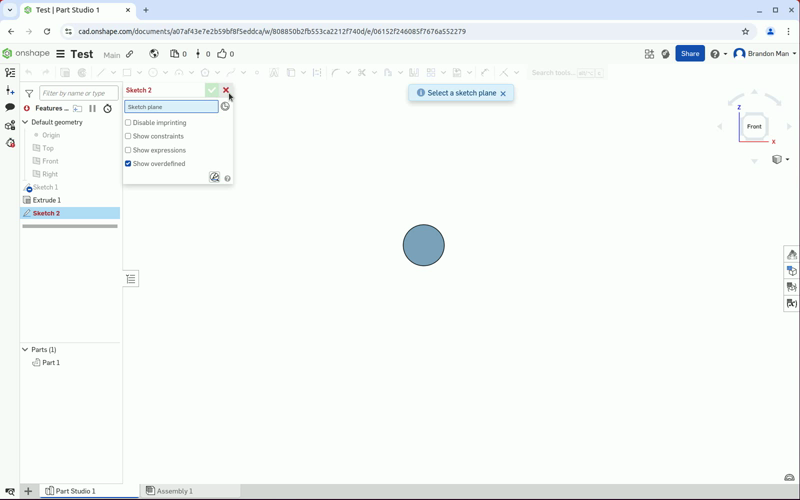
mouse_move(73, 163)
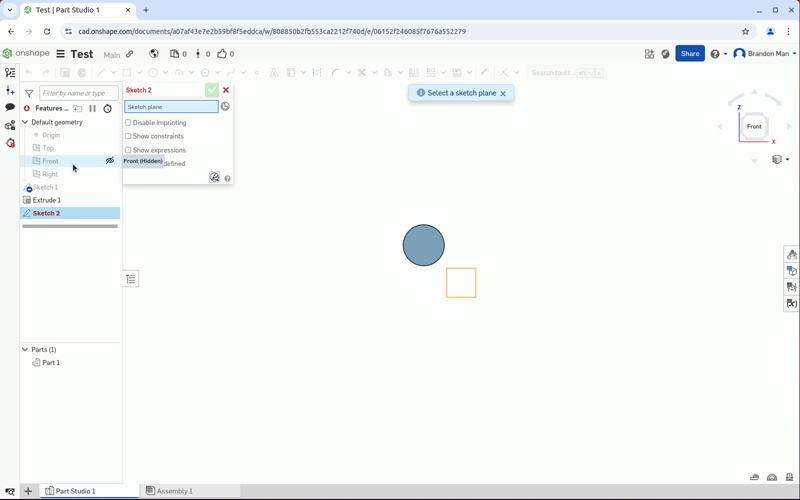
click(73, 163)
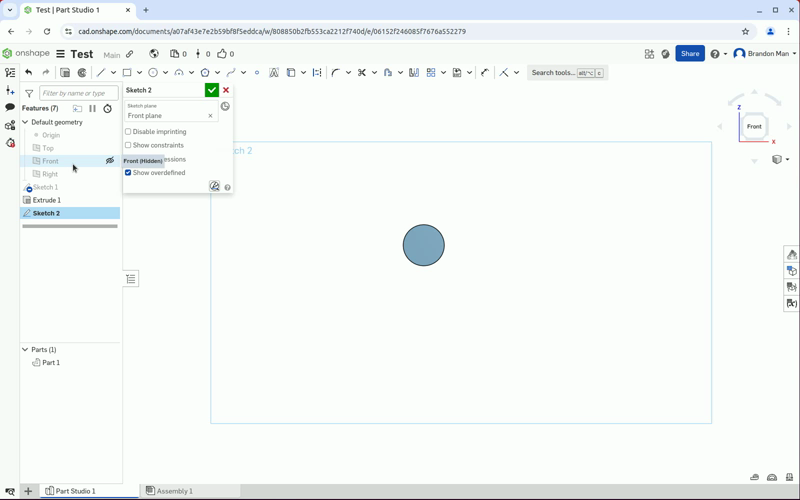
mouse_move(73, 352)
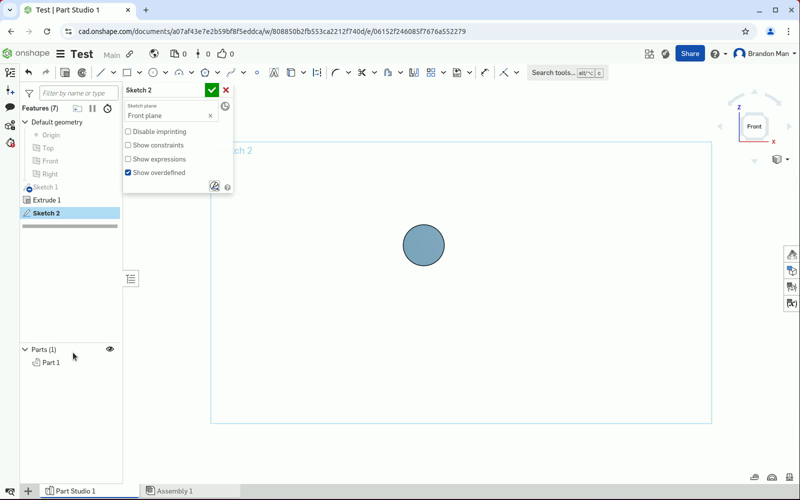
key(y)
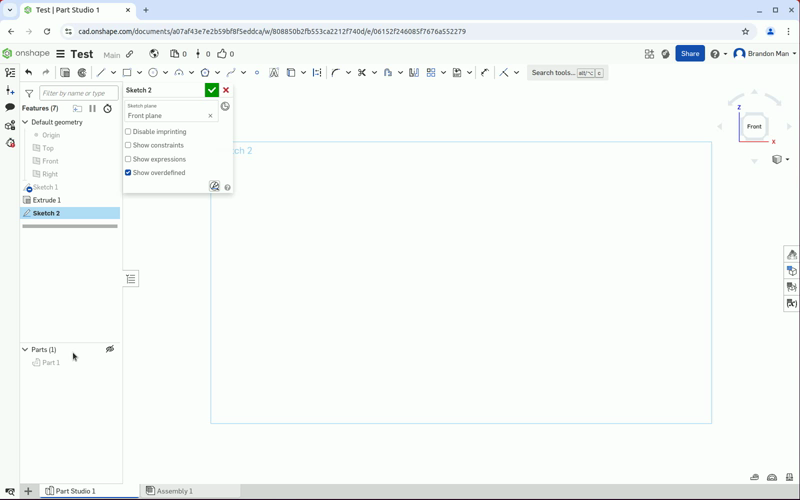
key(l)
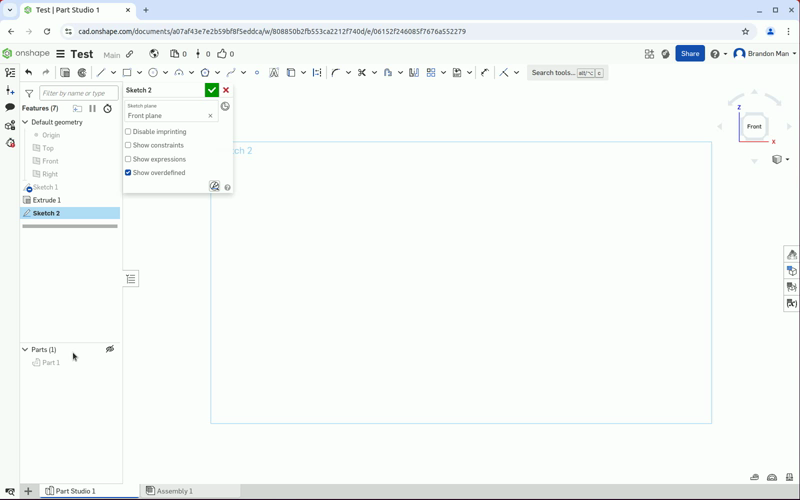
key_down(shift)
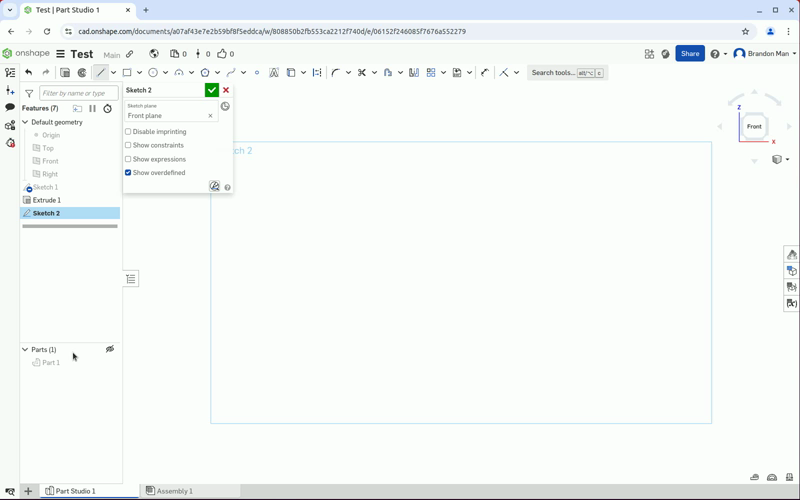
mouse_move(396, 352)
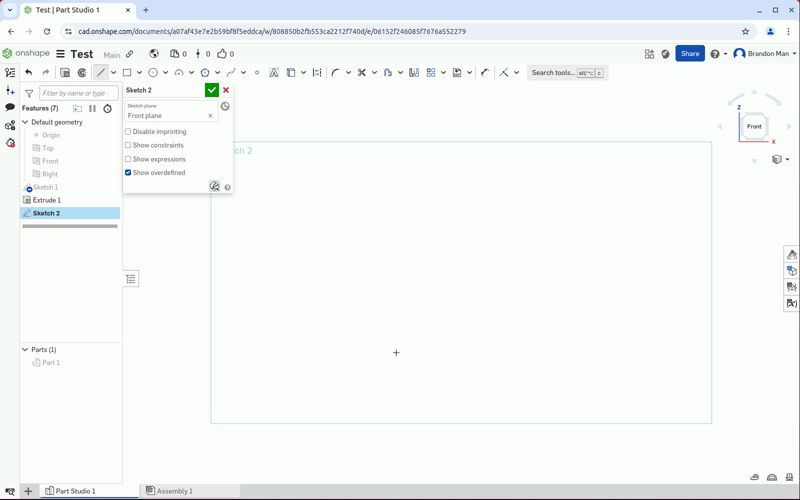
click(396, 352)
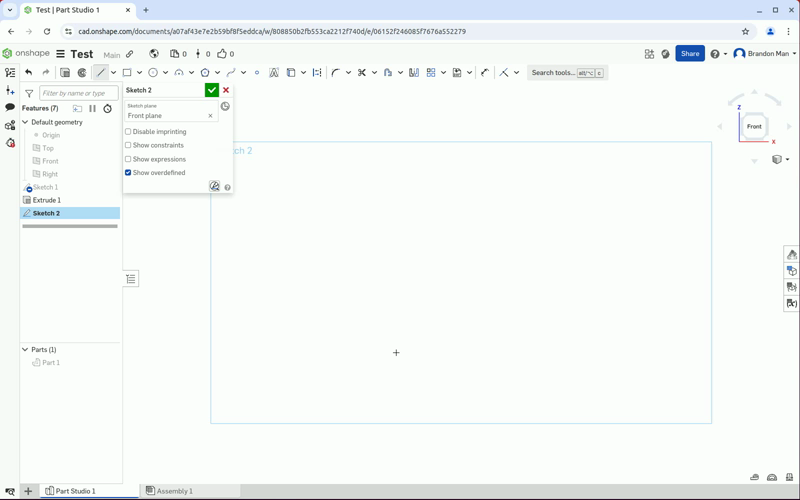
key_up(shift)
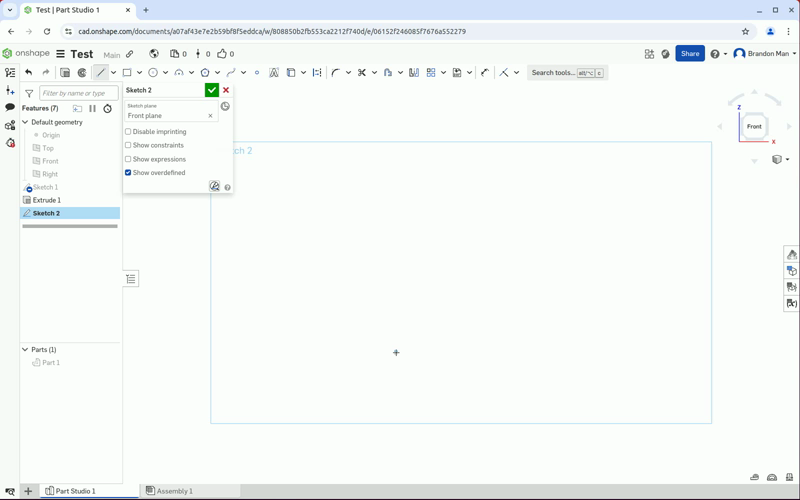
key_down(shift)
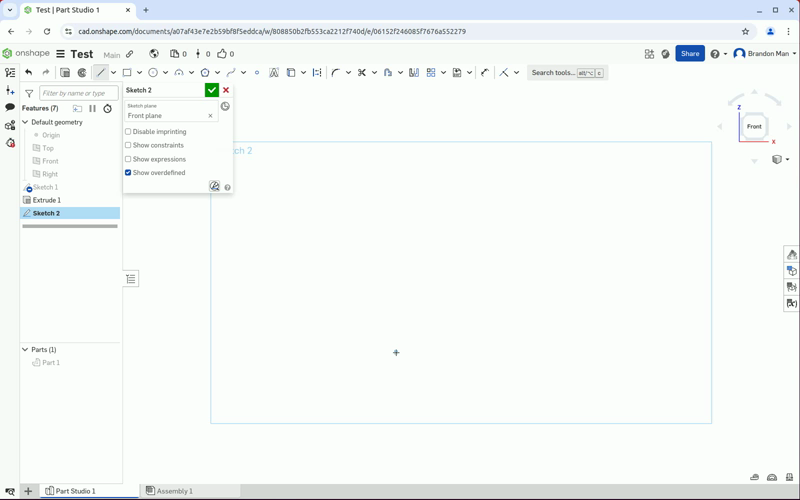
mouse_move(461, 352)
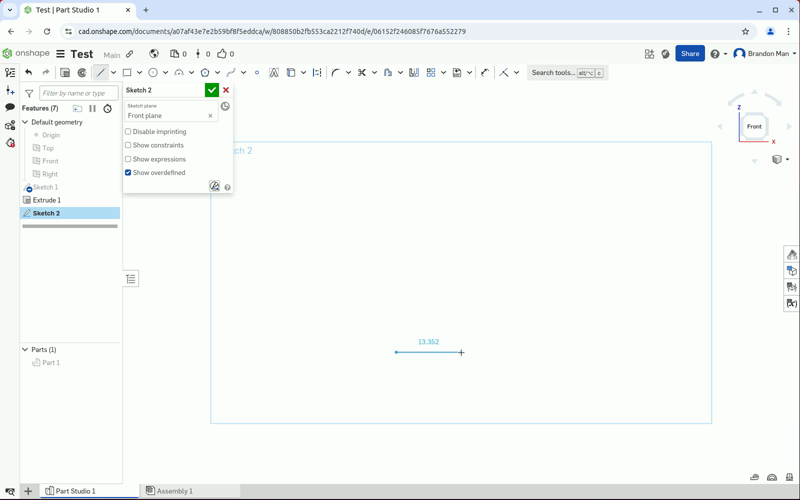
click(461, 352)
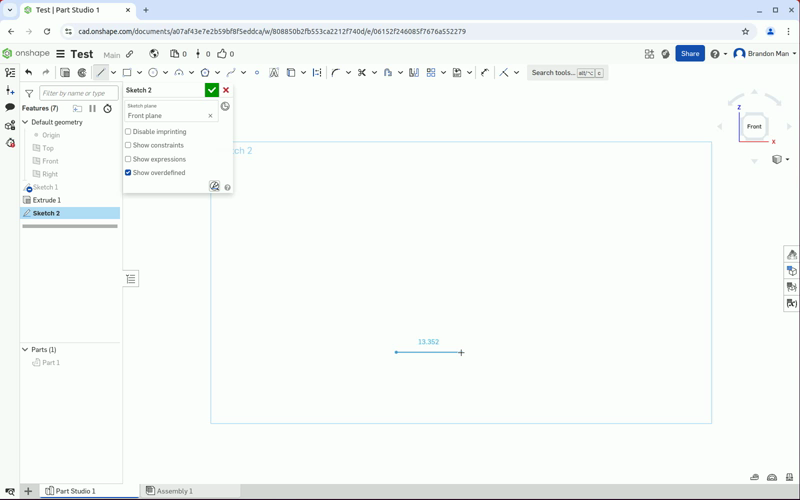
key_up(shift)
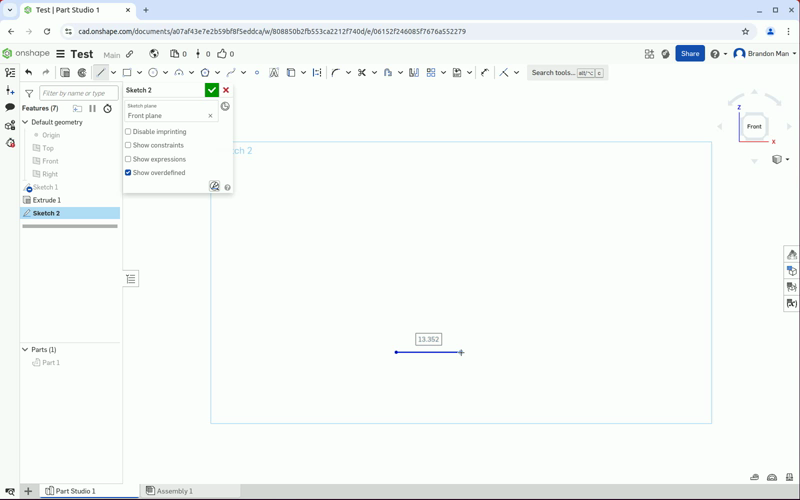
key_down(shift)
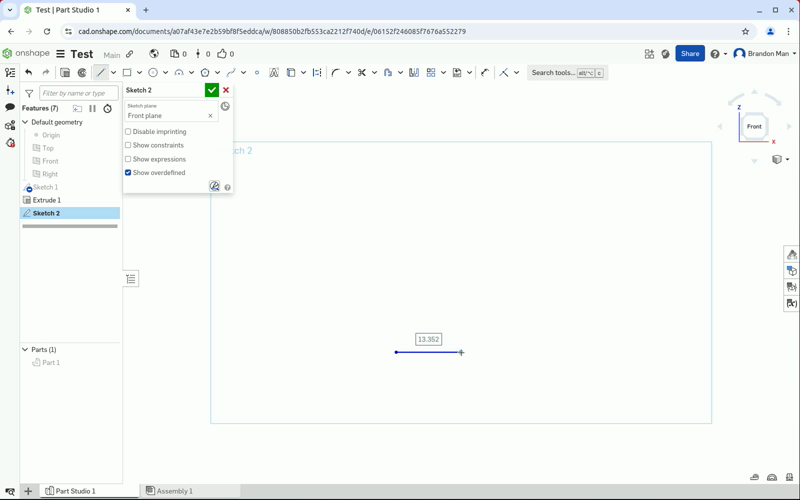
mouse_move(461, 287)
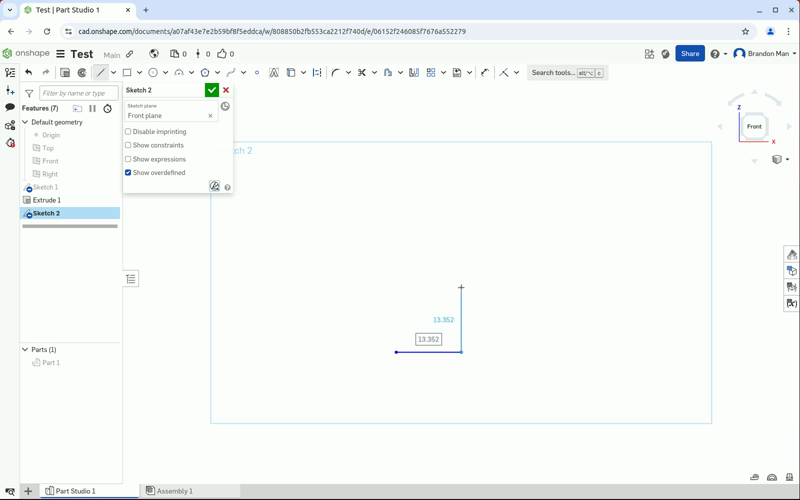
click(461, 287)
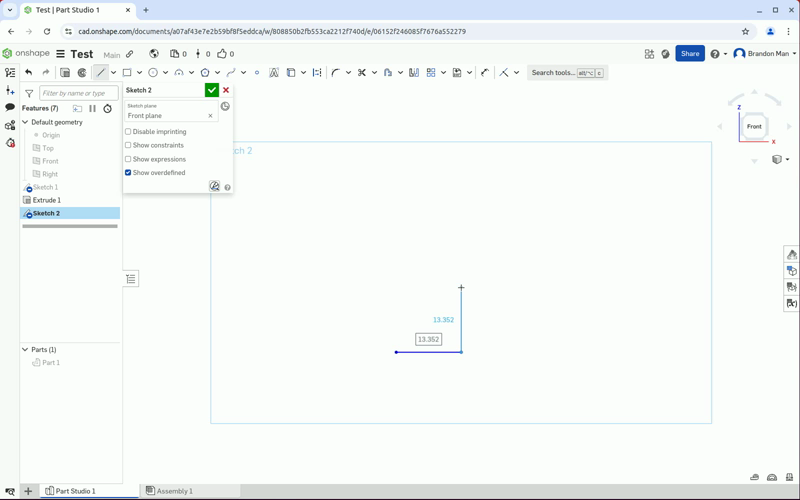
key_up(shift)
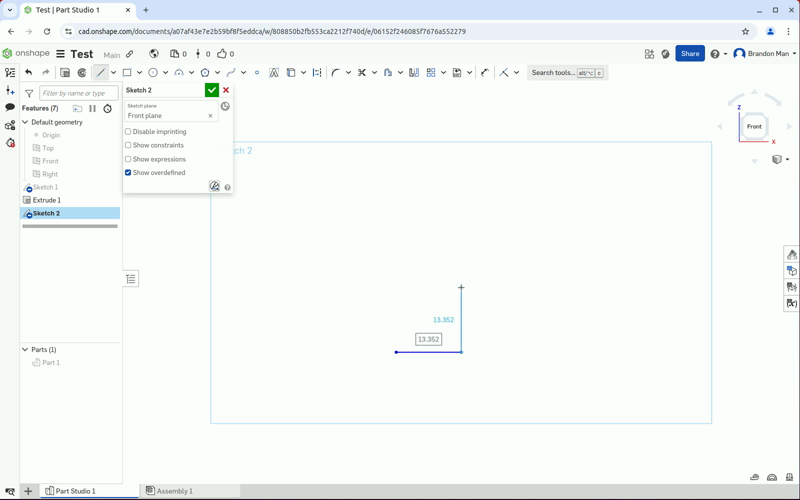
key_down(shift)
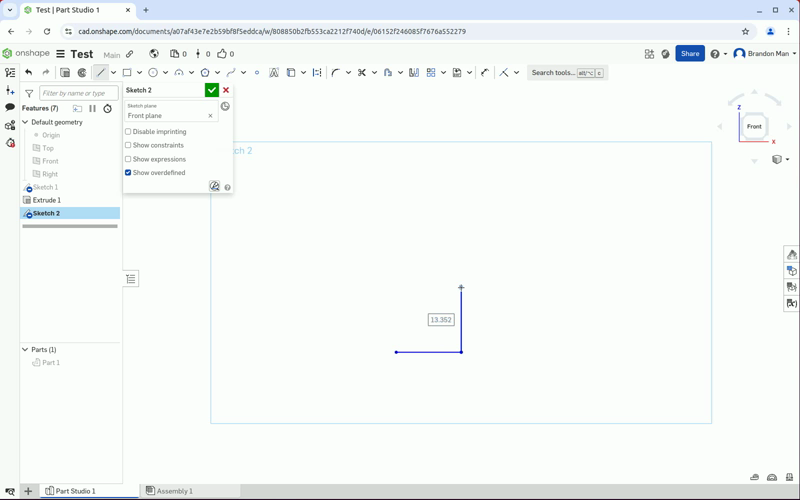
mouse_move(396, 287)
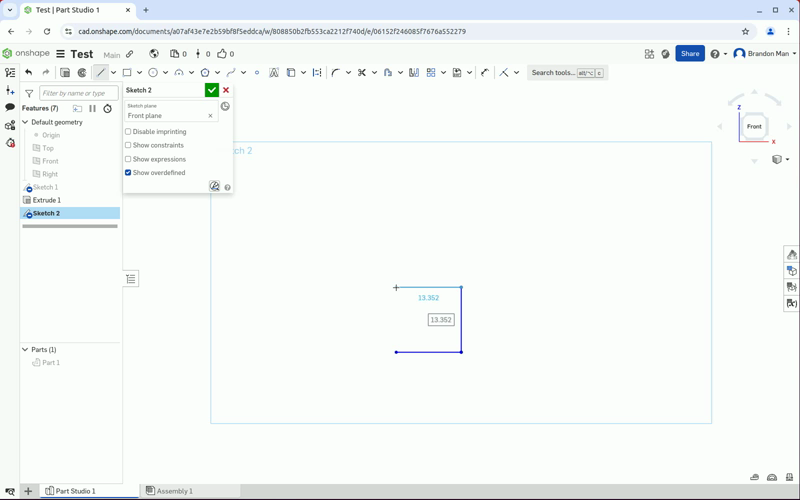
click(396, 287)
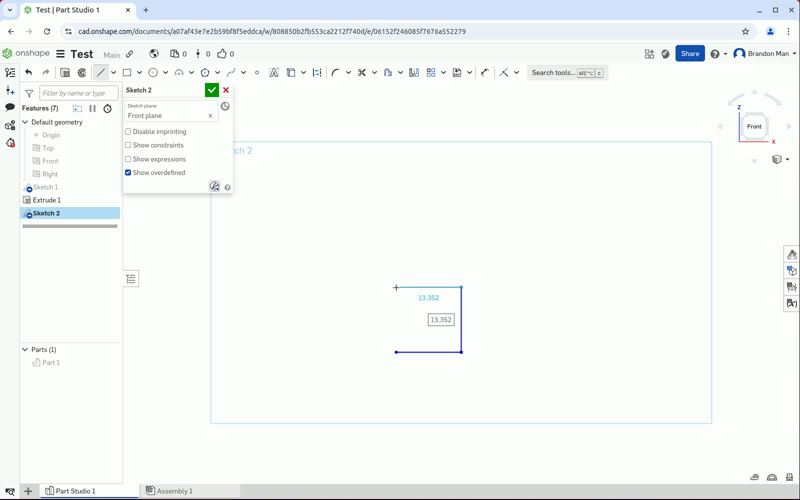
key_up(shift)
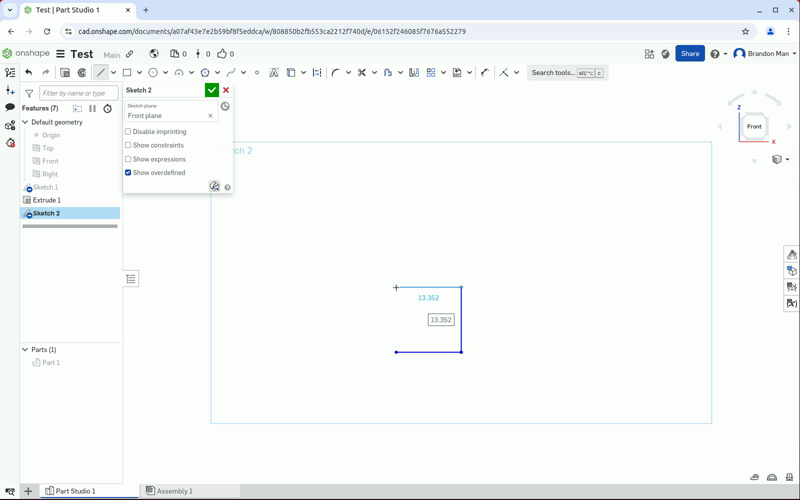
key_down(shift)
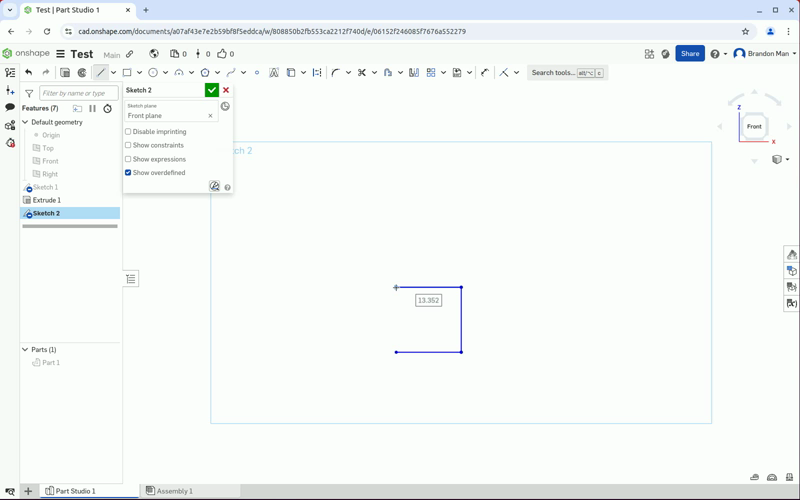
mouse_move(396, 352)
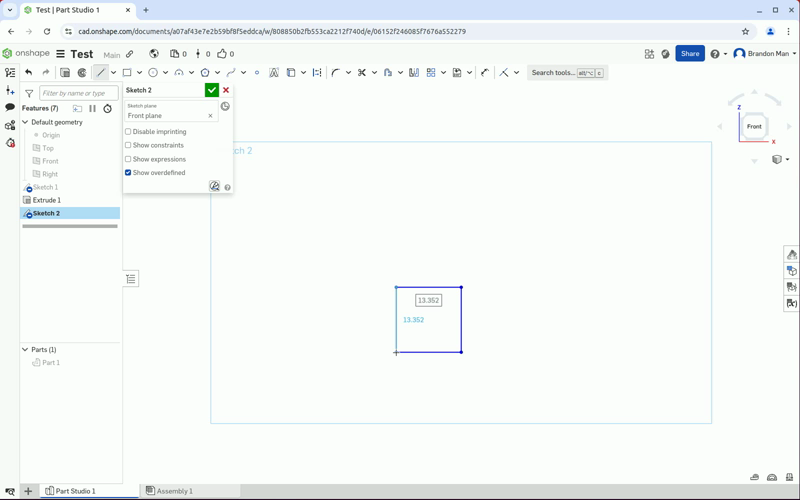
key_up(shift)
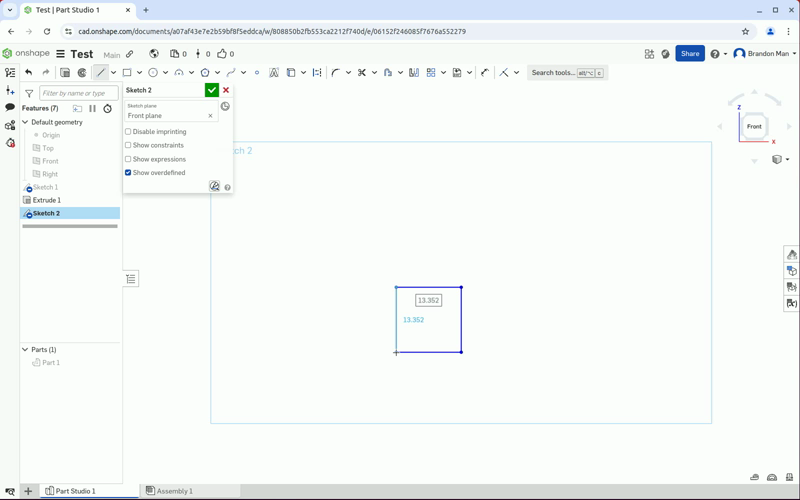
click(396, 352)
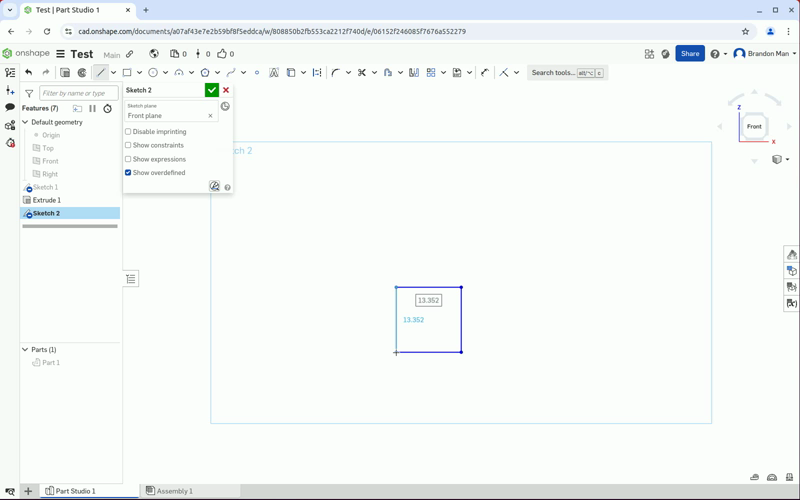
key(esc)
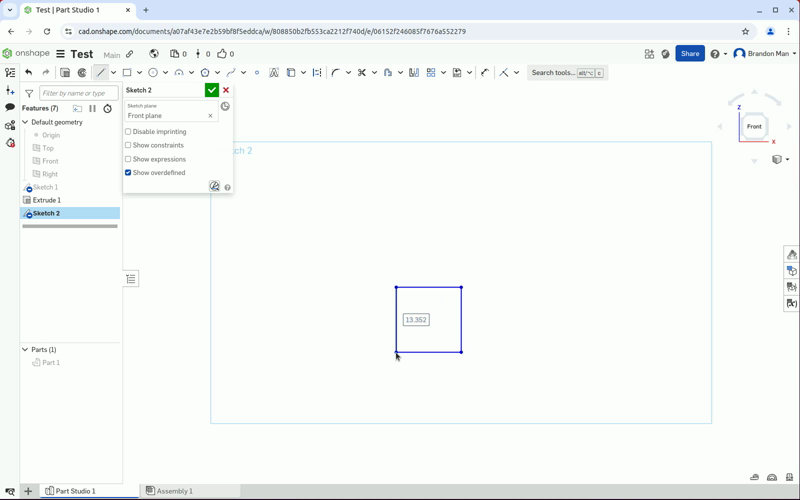
mouse_move(435, 308)
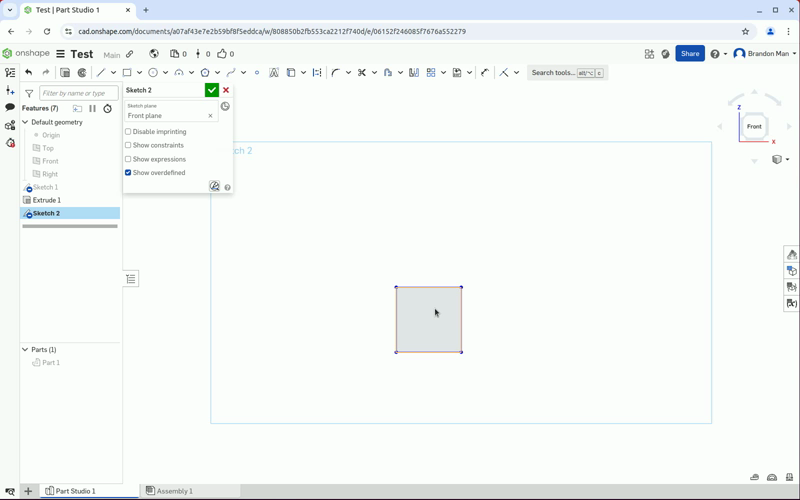
click(435, 308)
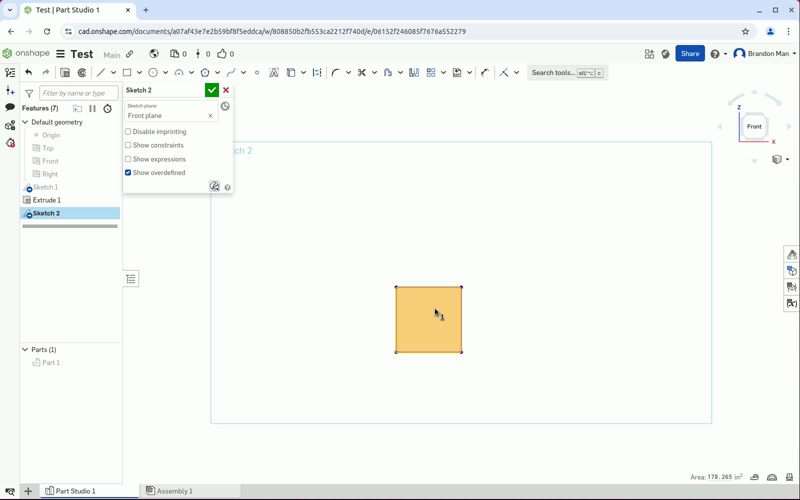
mouse_move(73, 352)
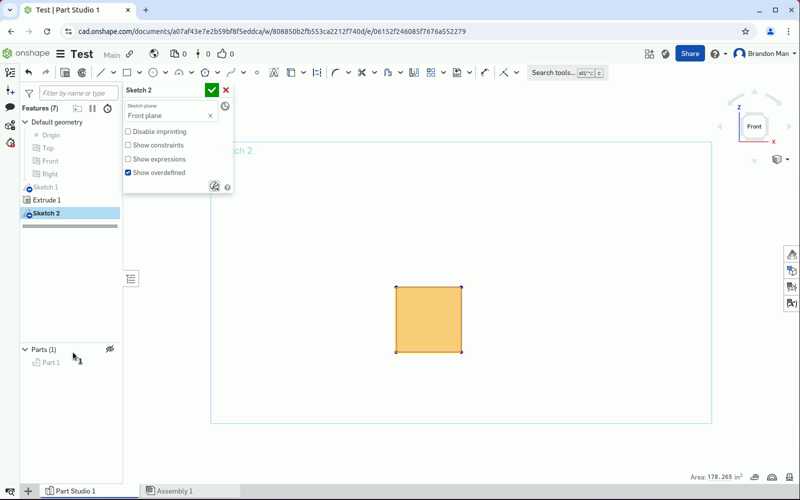
key(shift+y)
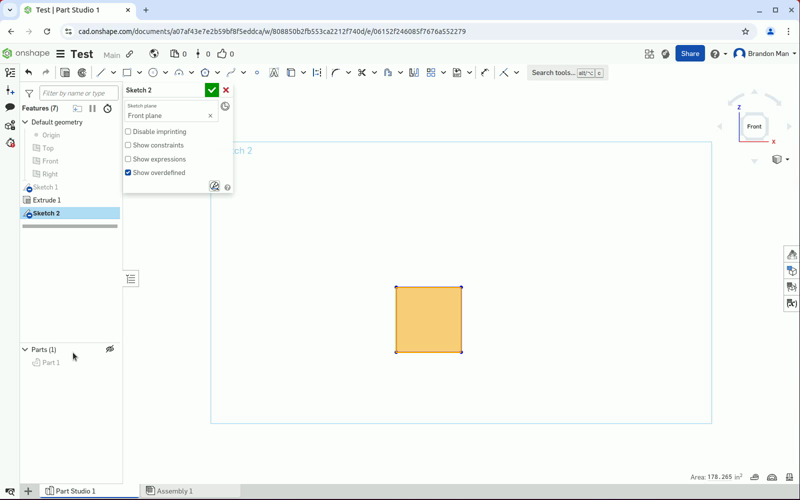
key(shift+e)
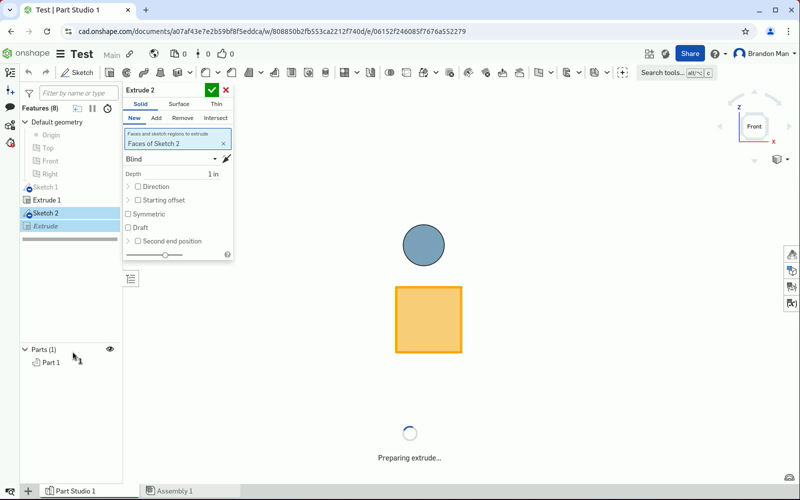
mouse_move(143, 106)
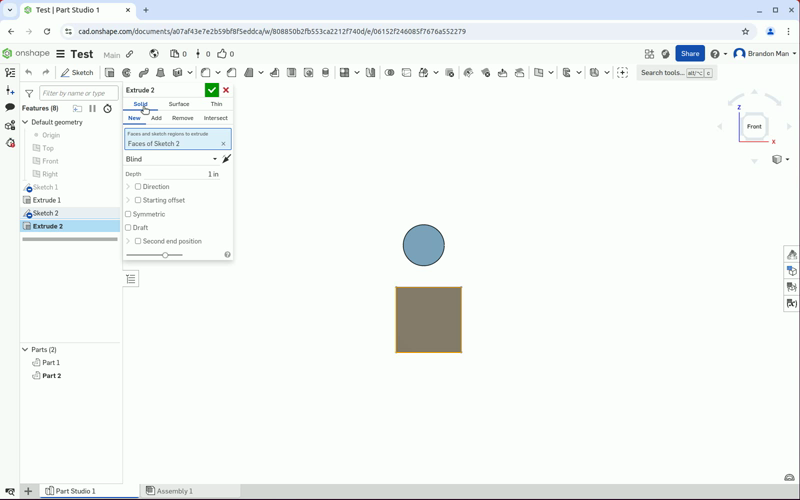
click(143, 106)
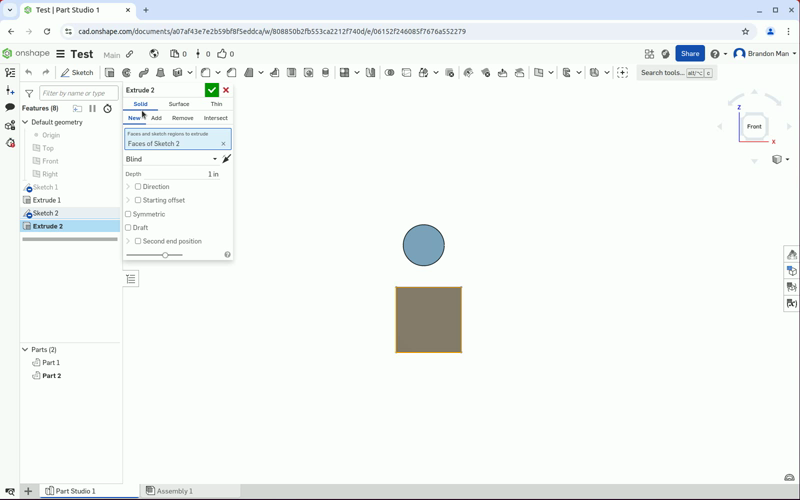
mouse_move(137, 120)
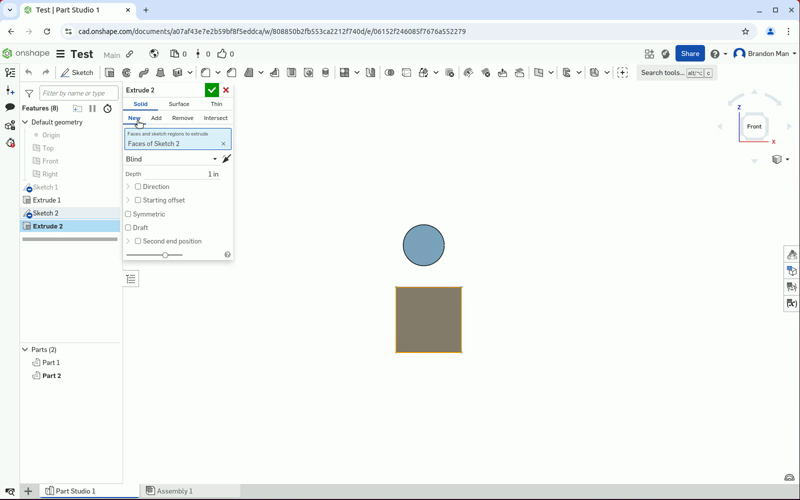
click(137, 120)
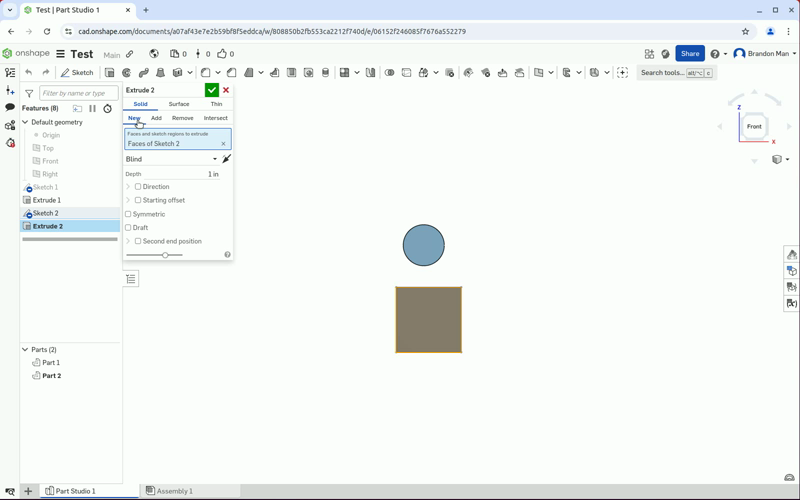
key(tab, 4)
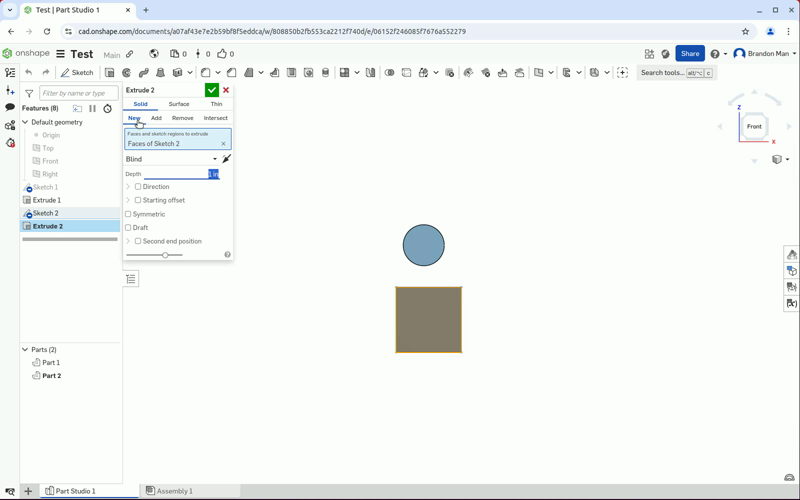
text(15.887)
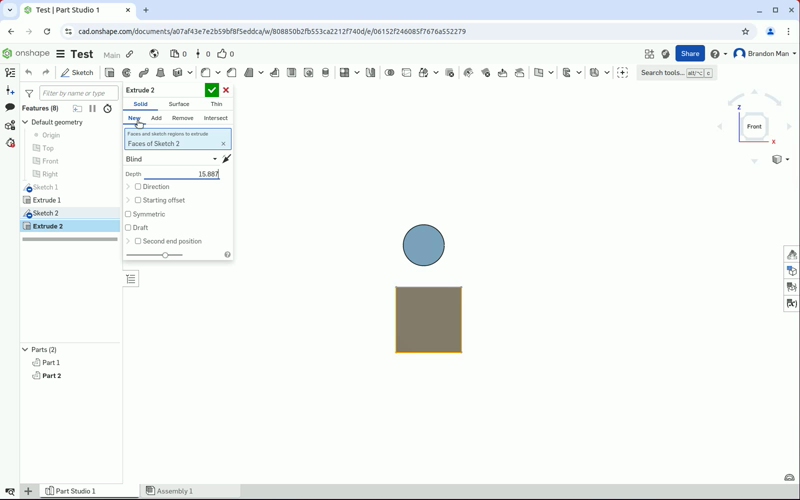
key(enter)
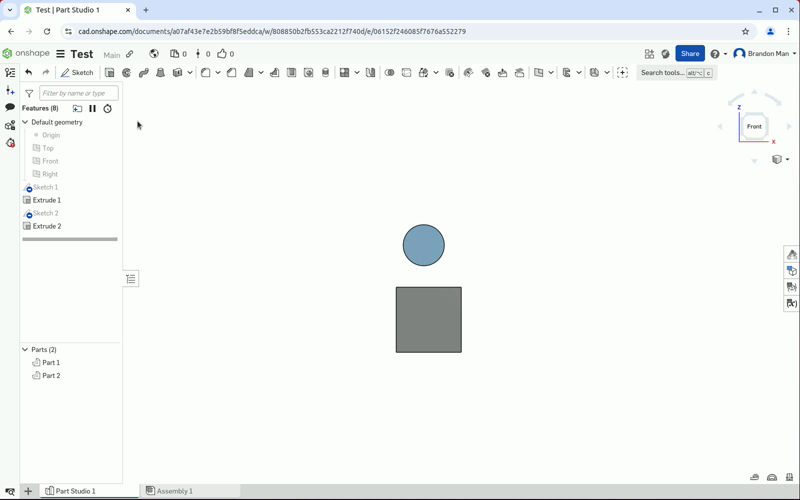
key(shift+h)
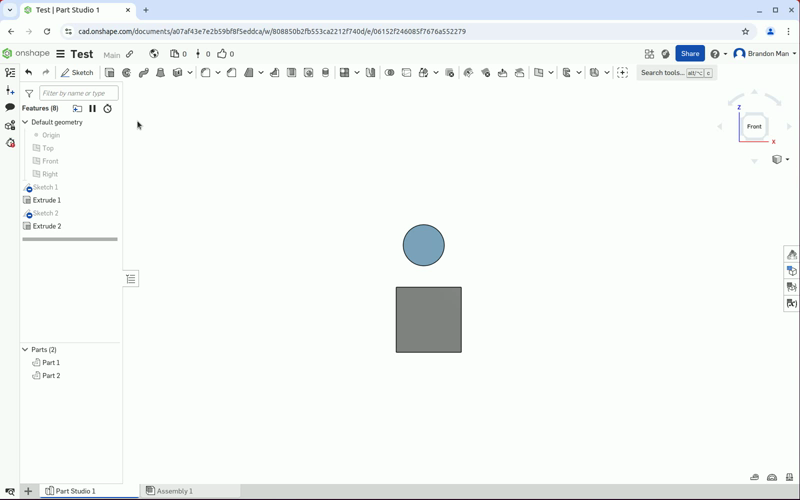
key(shift+h)
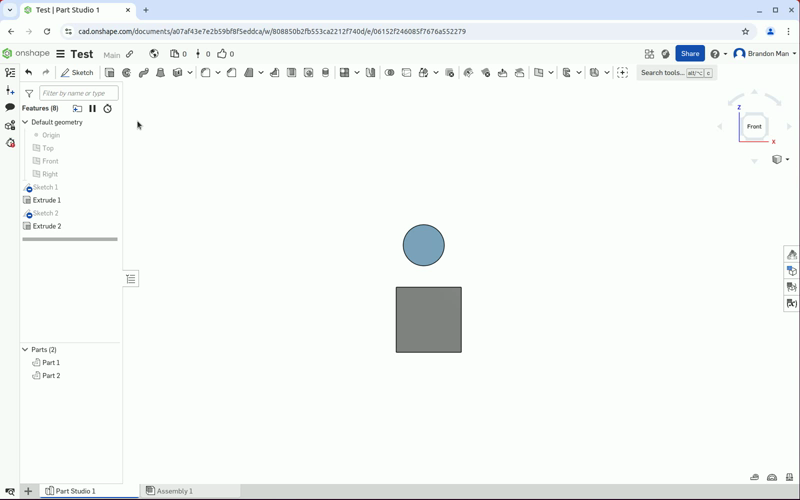
mouse_move(73, 189)
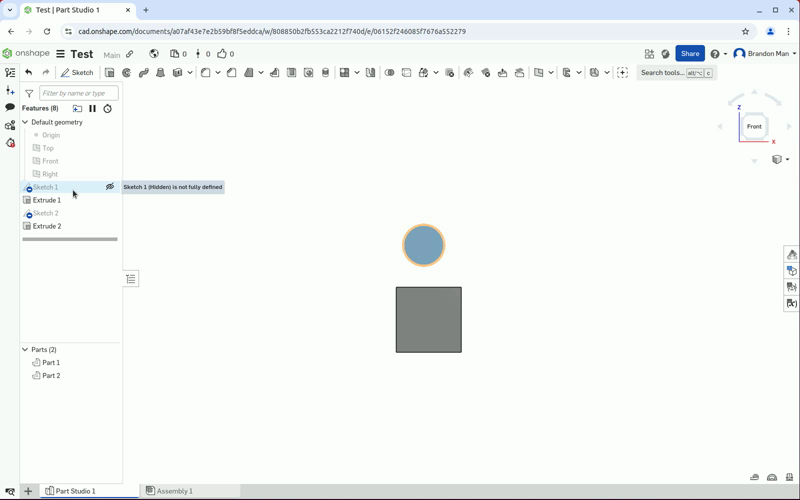
click(73, 189)
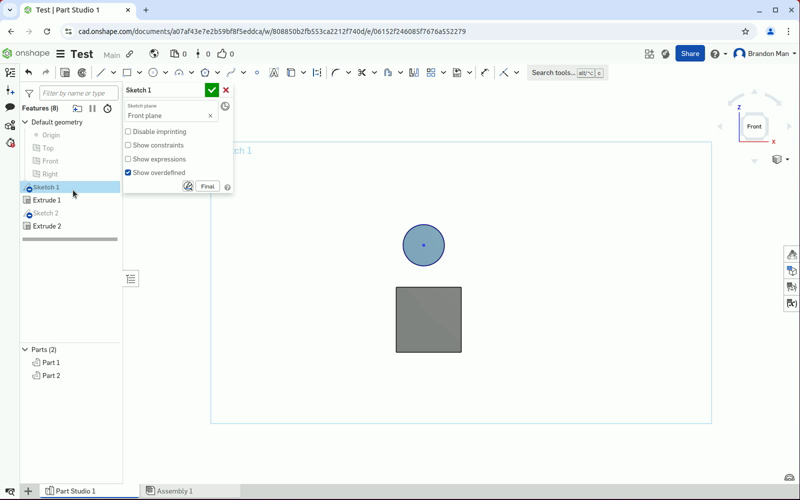
mouse_move(229, 92)
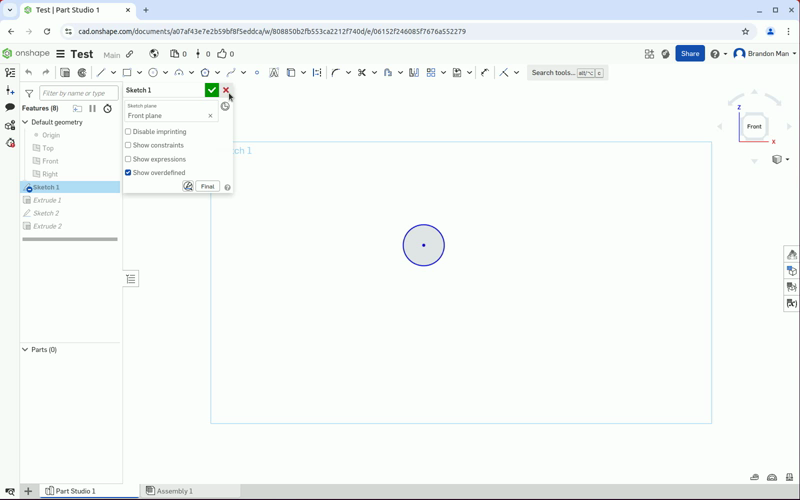
click(229, 92)
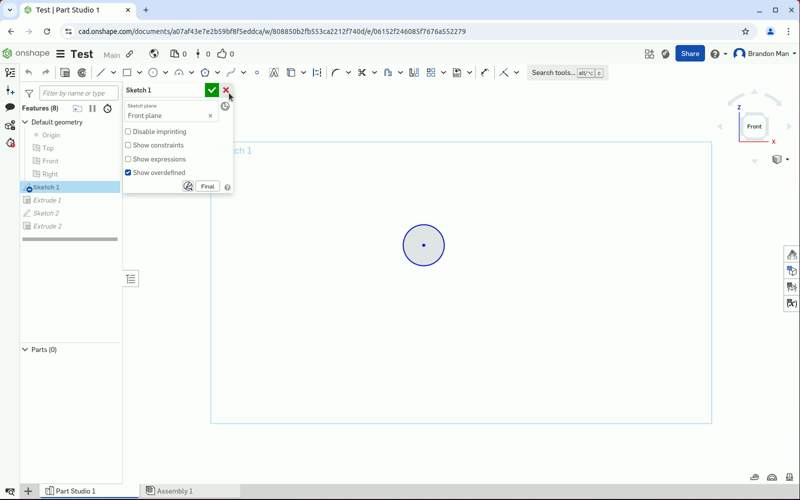
key(shift+s)
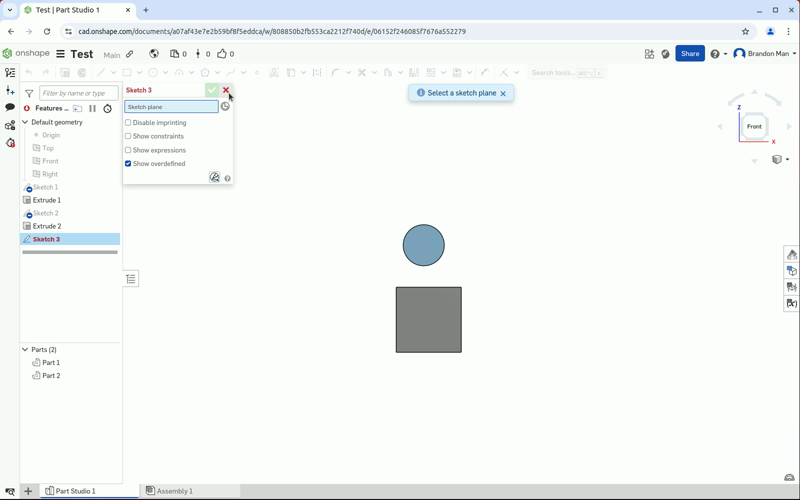
mouse_move(73, 163)
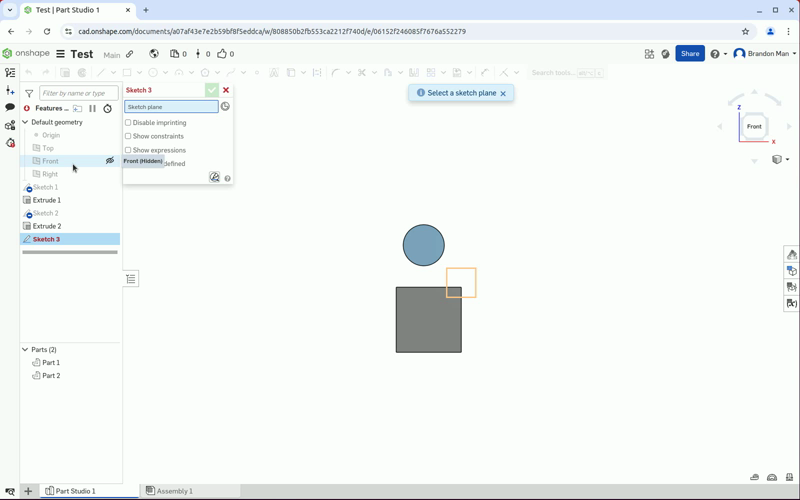
click(73, 163)
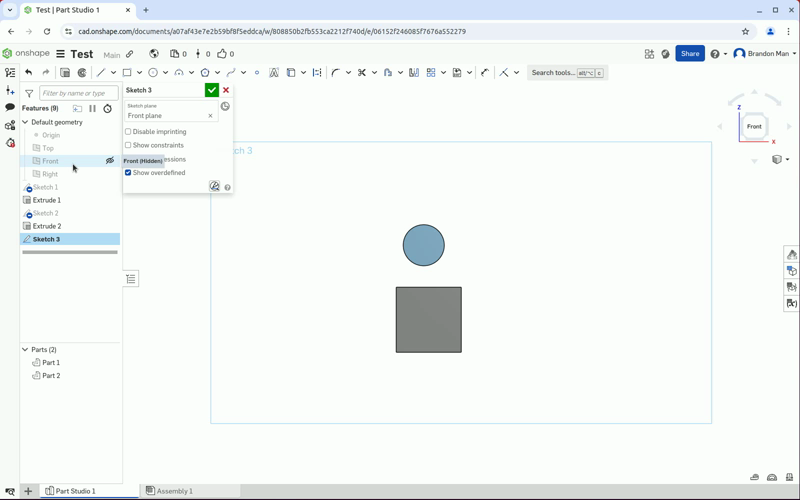
mouse_move(73, 352)
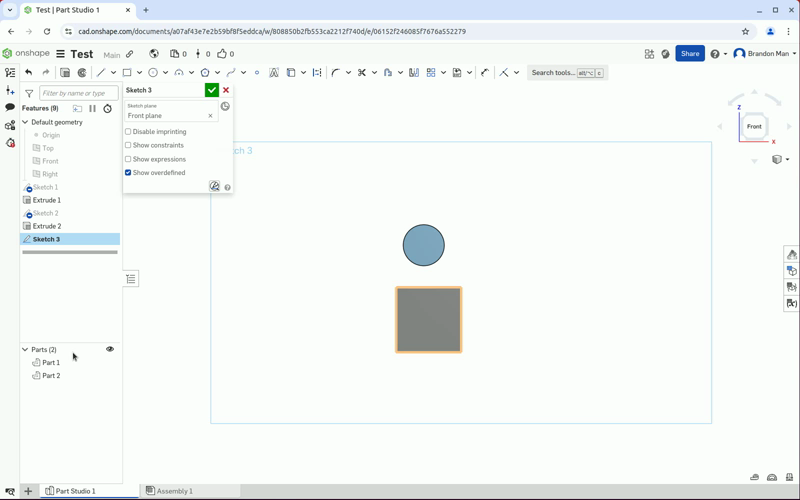
key(y)
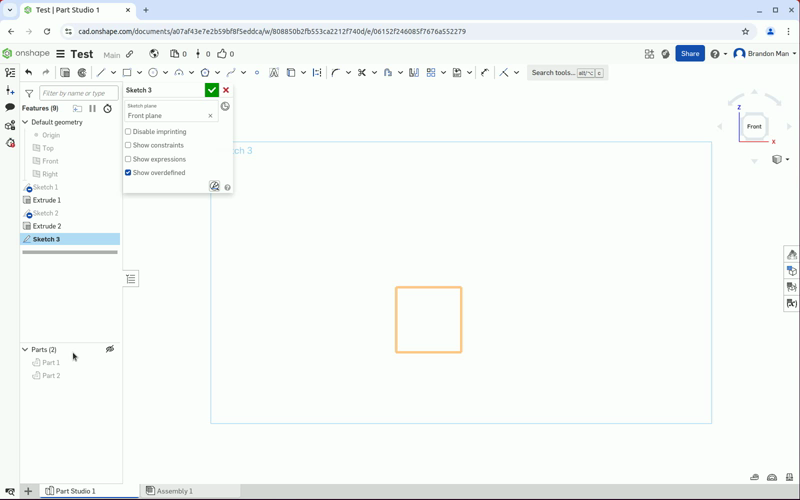
key(l)
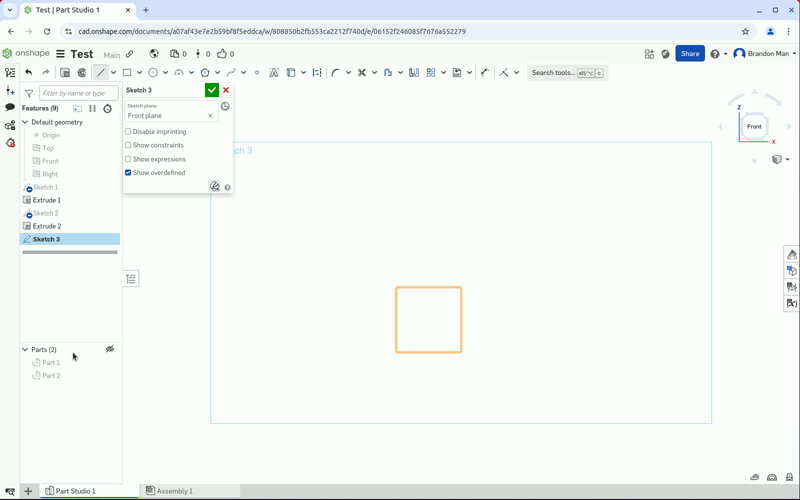
key_down(shift)
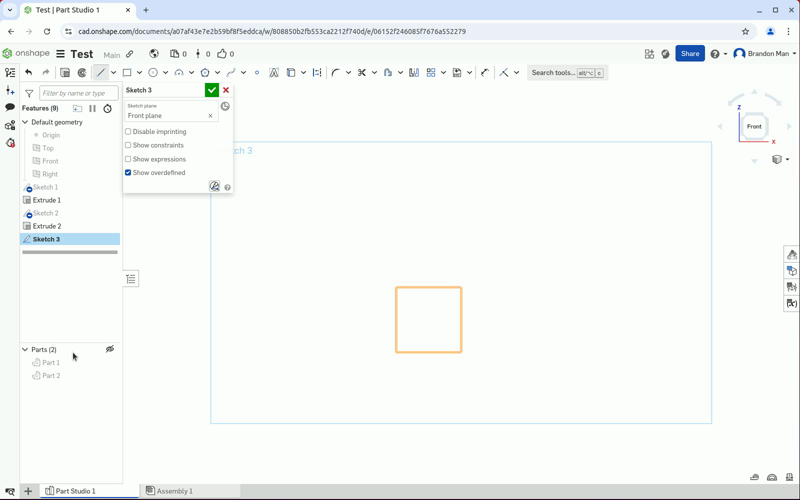
mouse_move(486, 220)
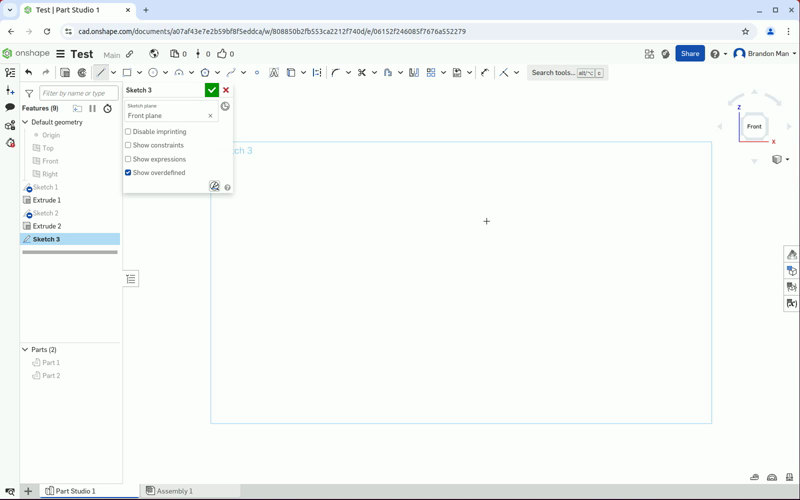
click(486, 220)
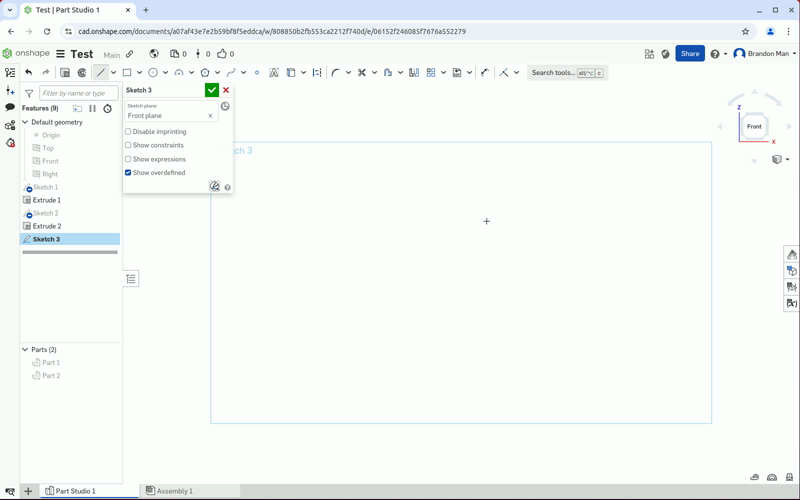
key_up(shift)
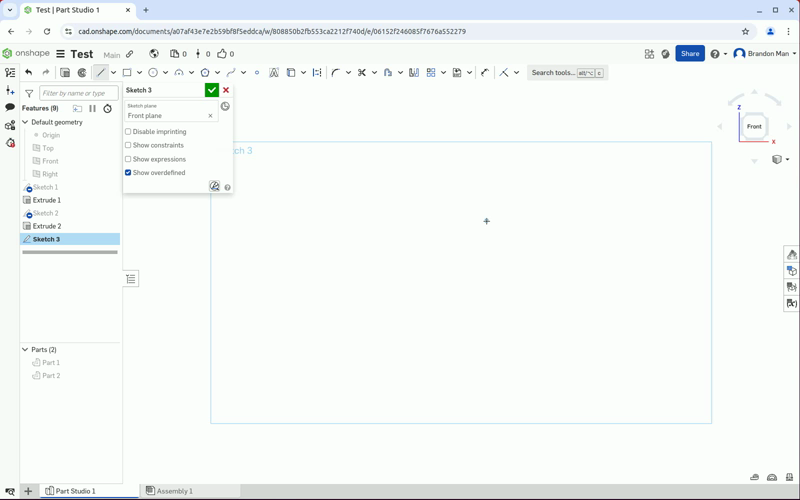
key_down(shift)
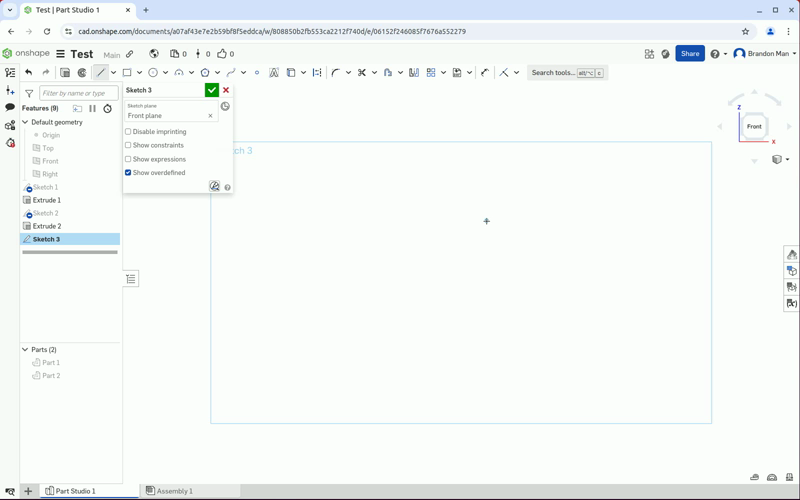
mouse_move(516, 220)
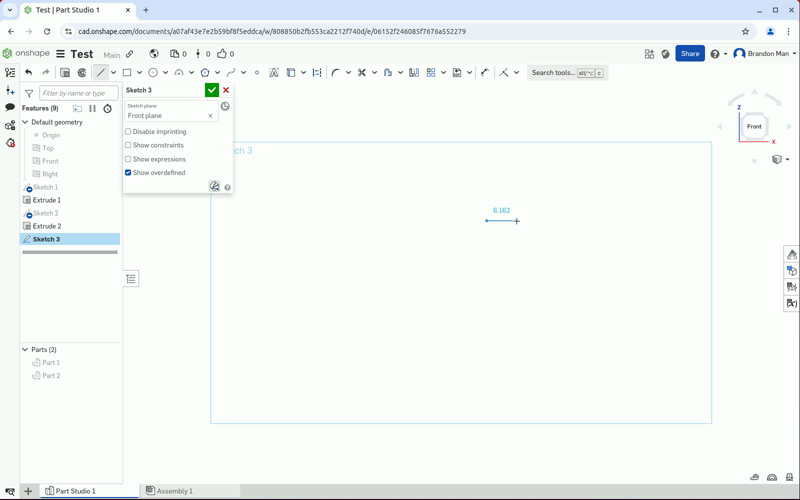
mouse_move(494, 274)
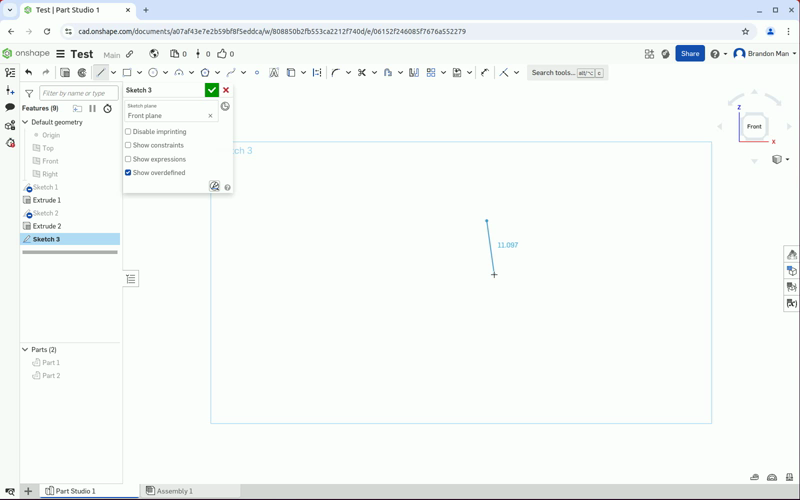
click(494, 274)
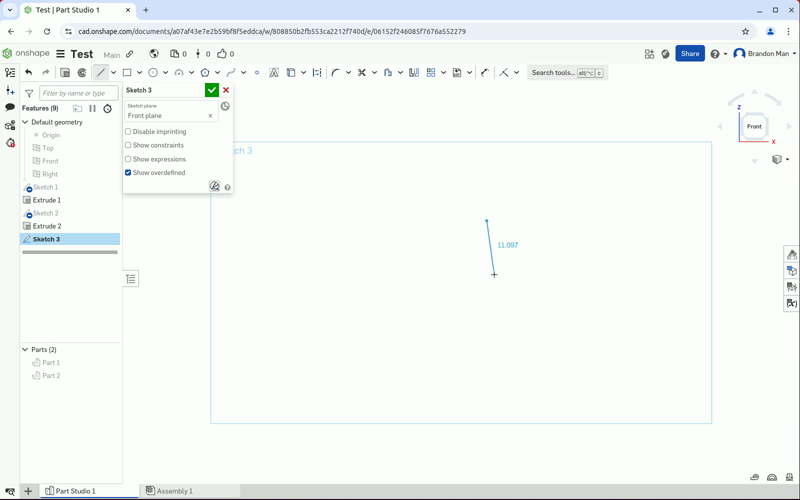
key_up(shift)
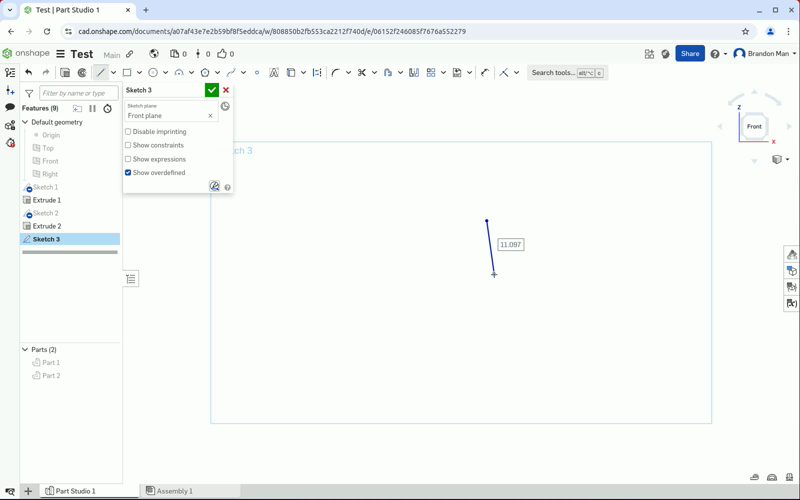
key_down(shift)
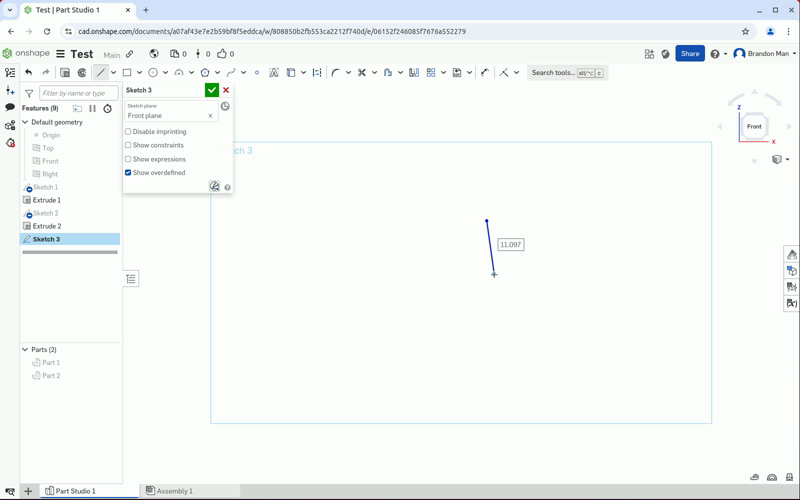
mouse_move(524, 274)
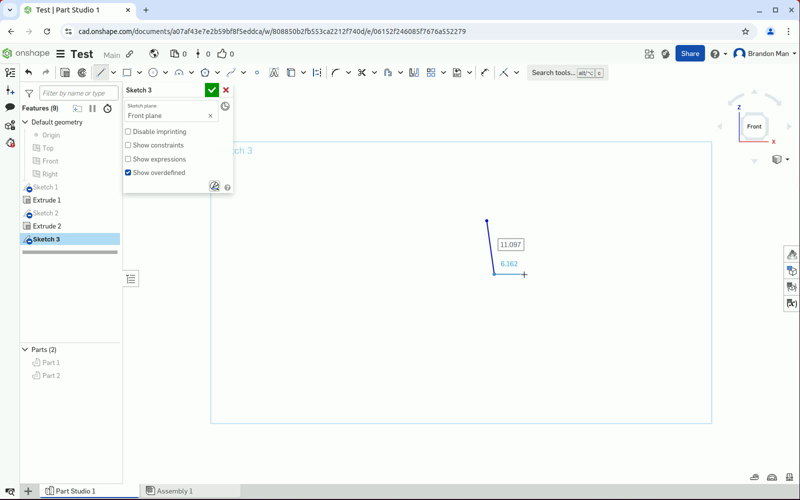
mouse_move(536, 240)
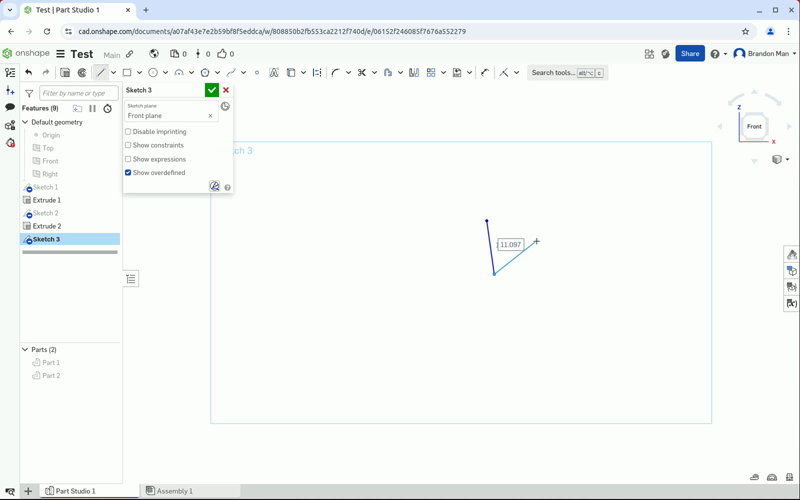
click(536, 240)
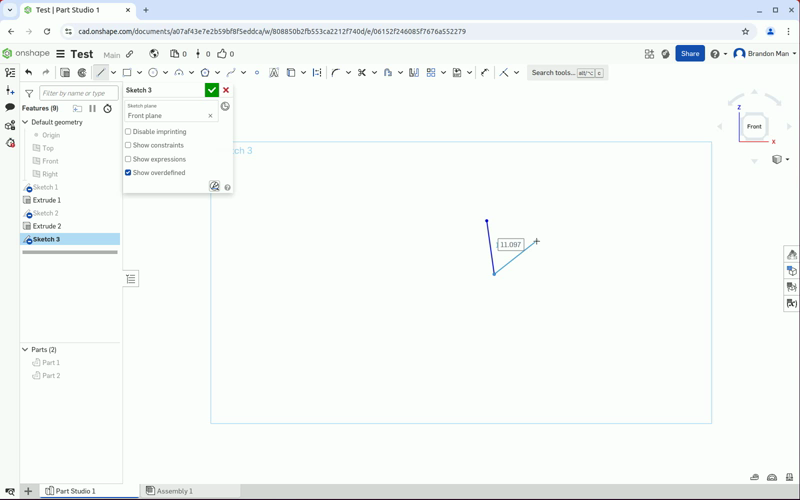
key_up(shift)
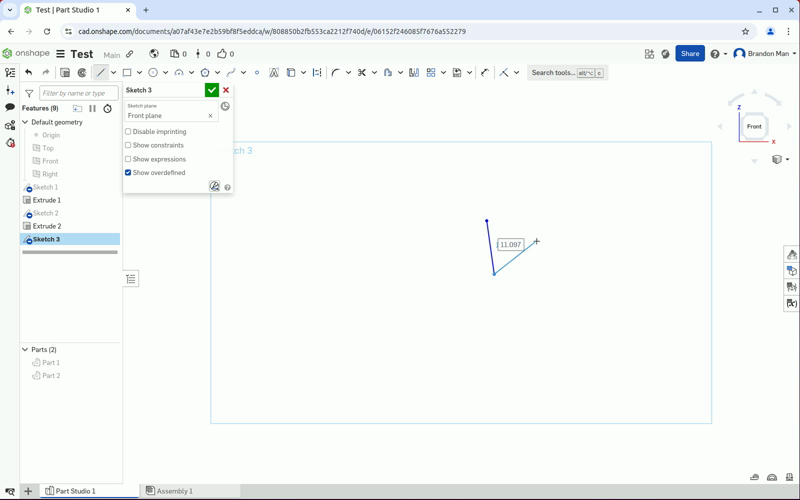
mouse_move(566, 240)
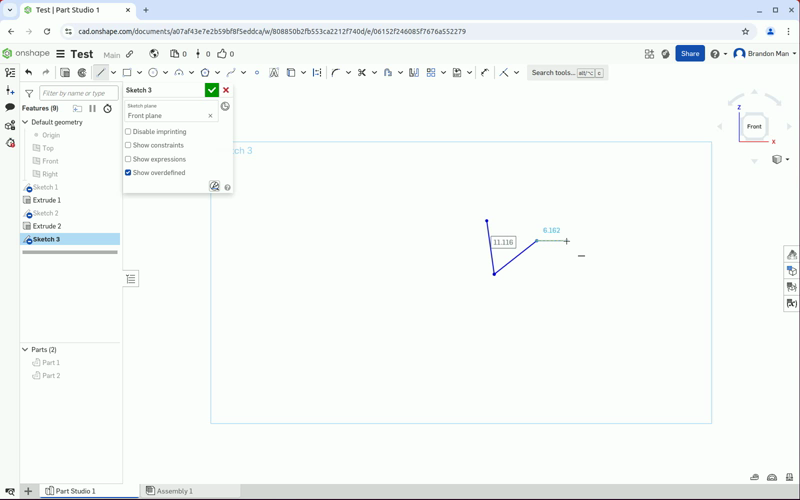
key_down(shift)
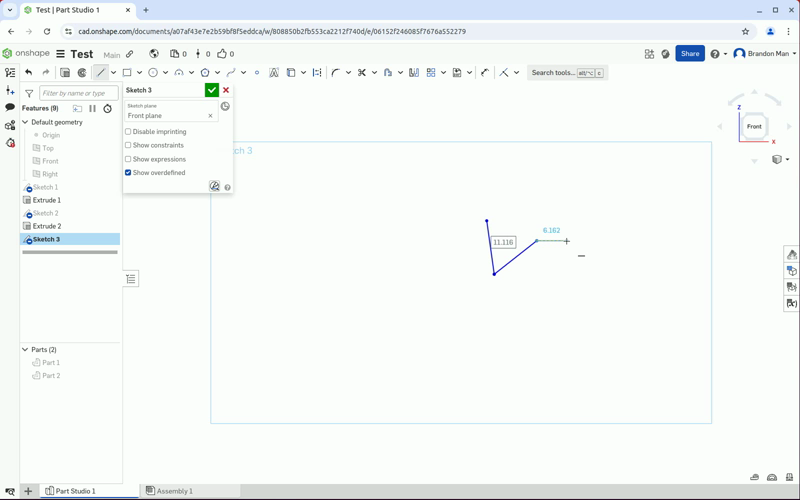
mouse_move(486, 220)
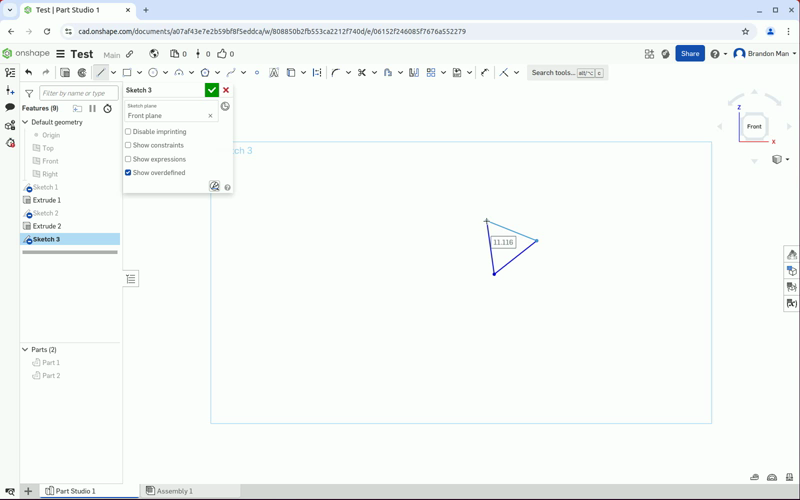
key_up(shift)
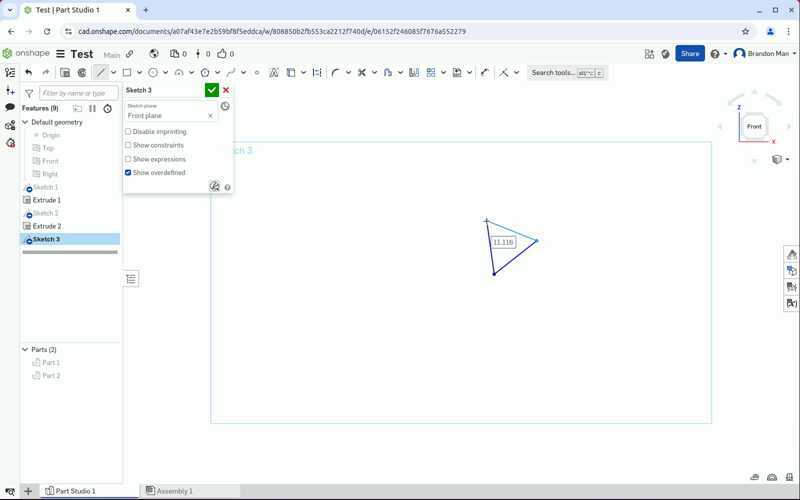
click(486, 220)
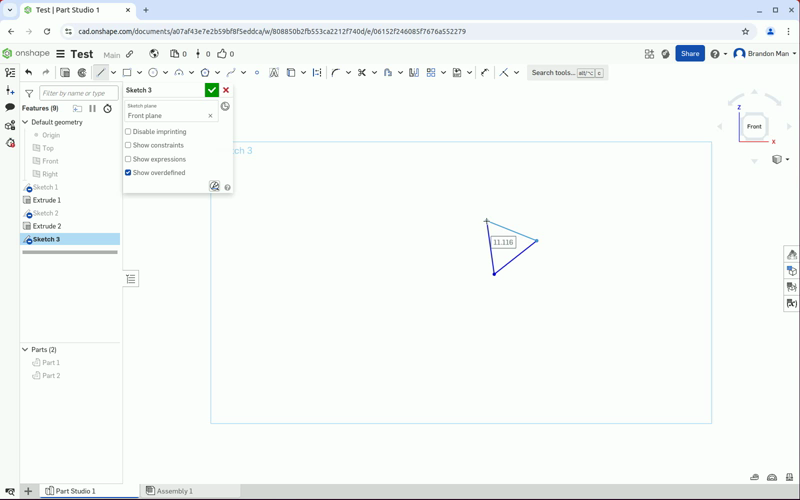
key(esc)
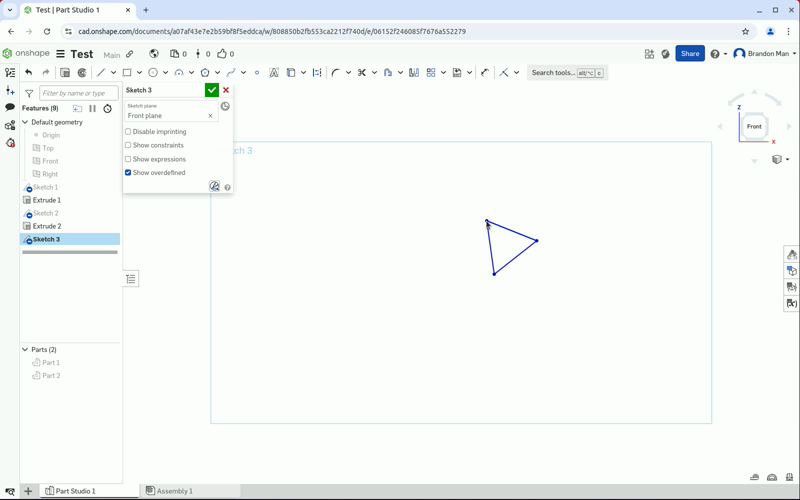
mouse_move(493, 257)
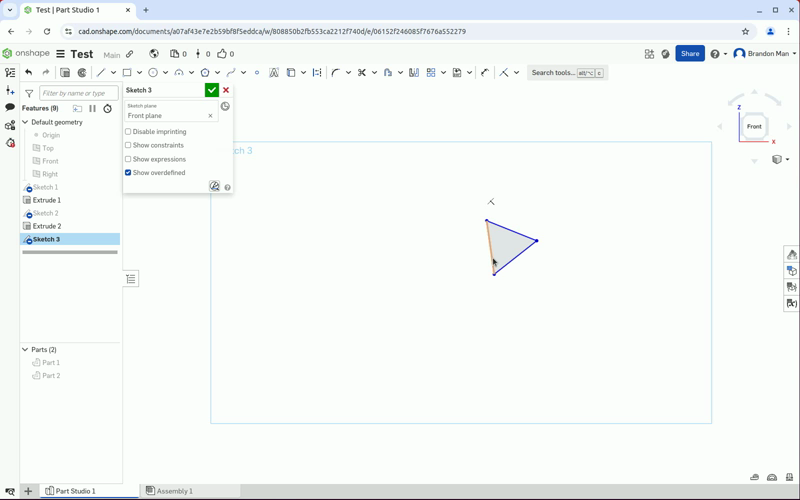
scroll(6)
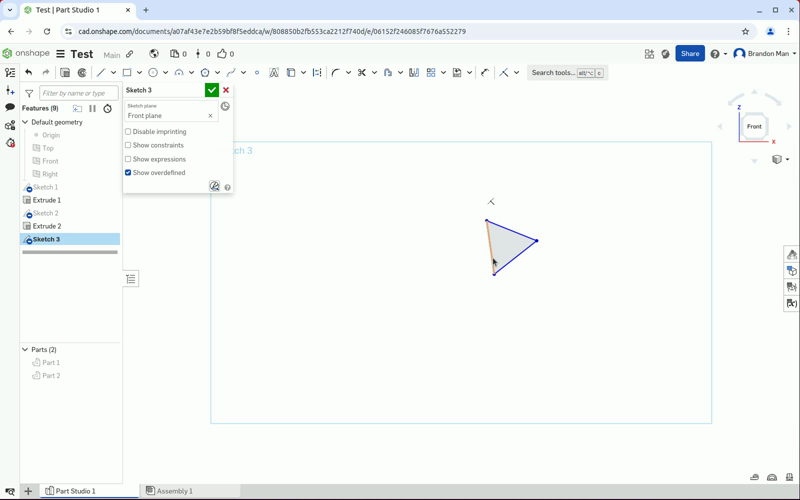
scroll(6)
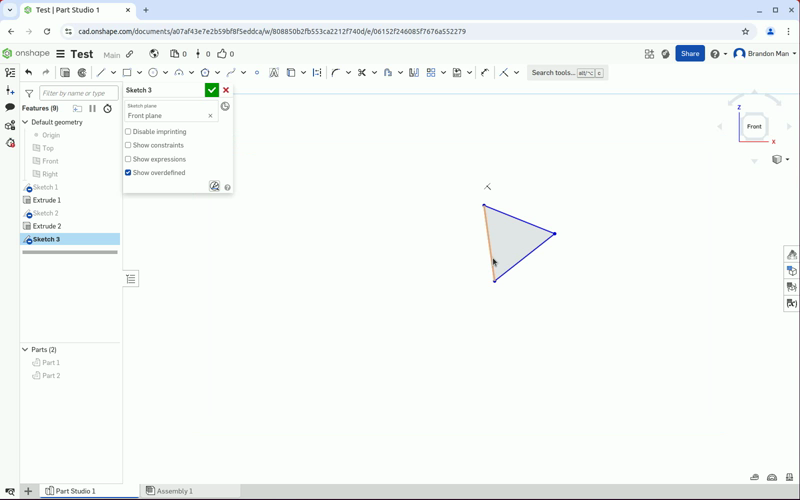
scroll(6)
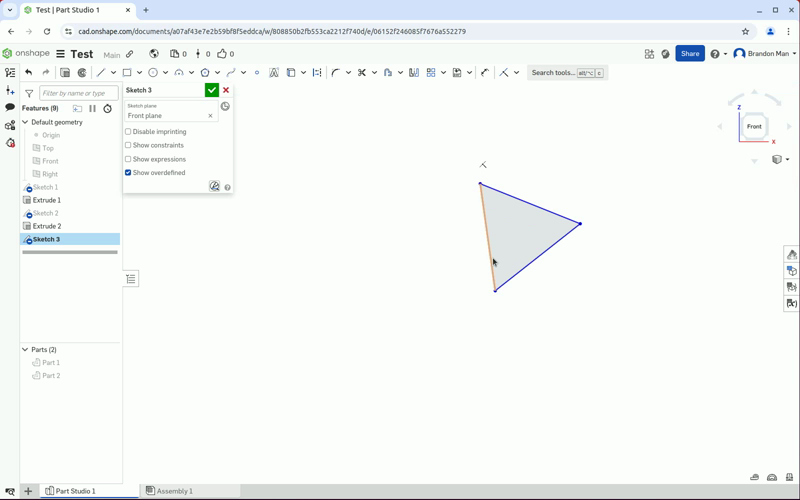
scroll(6)
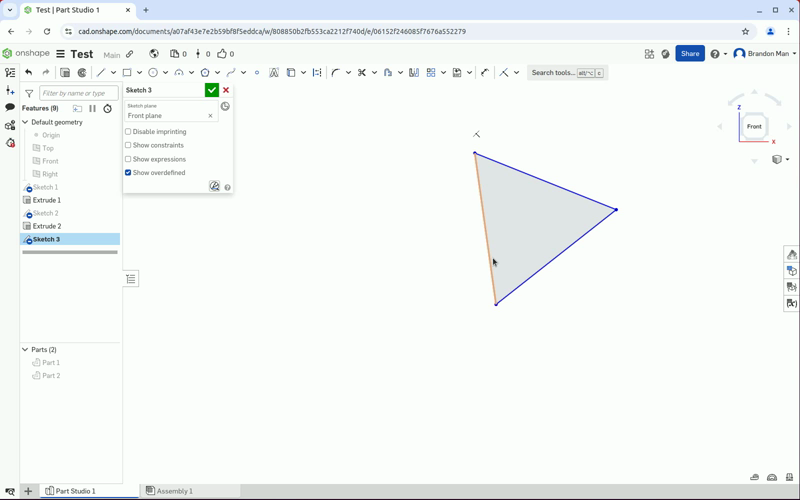
scroll(6)
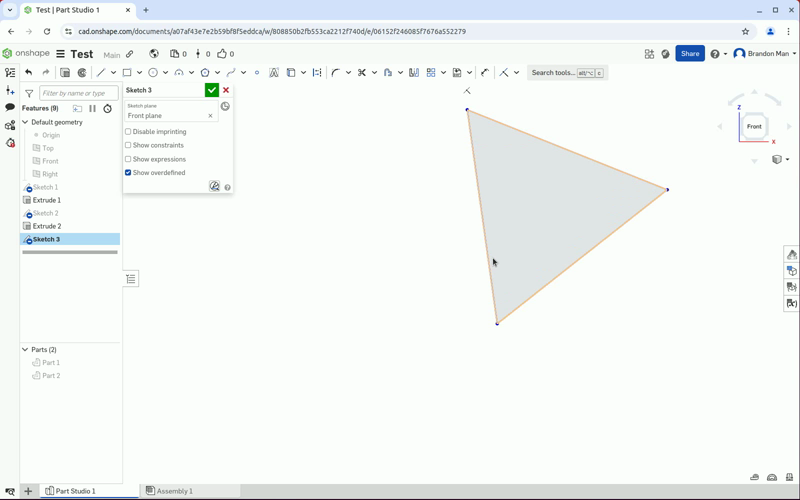
scroll(6)
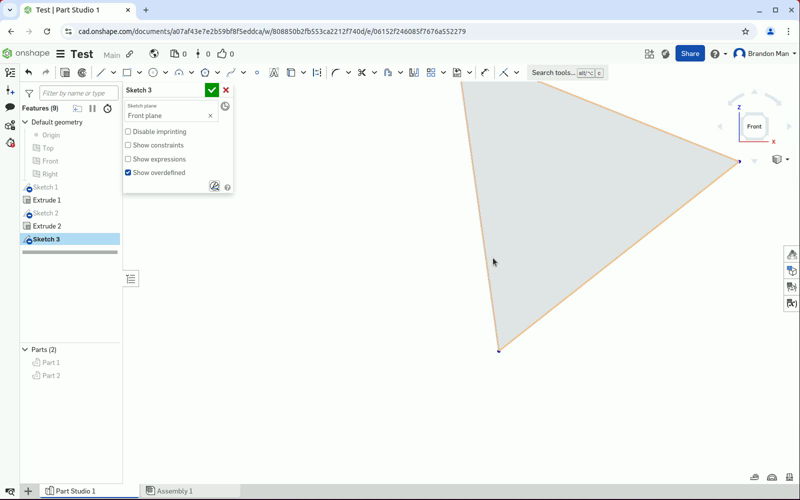
scroll(6)
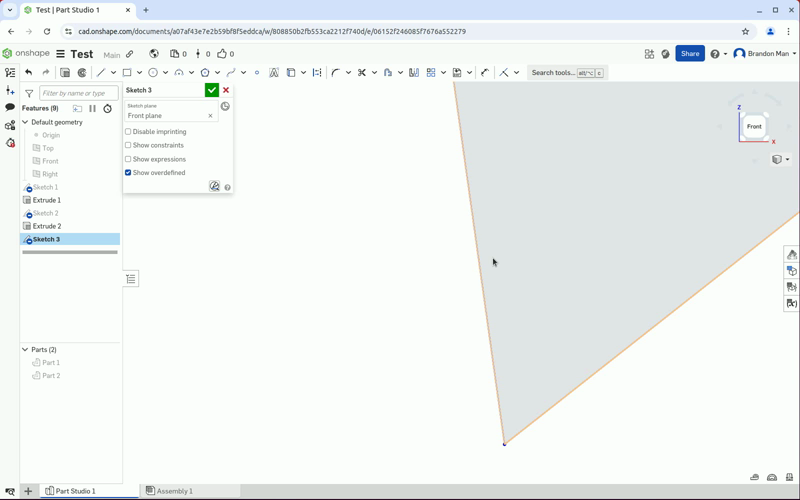
click(493, 257)
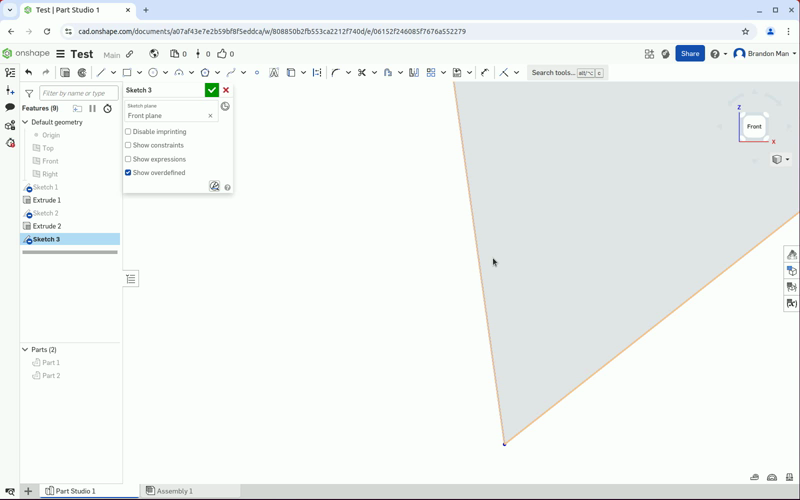
scroll(-6)
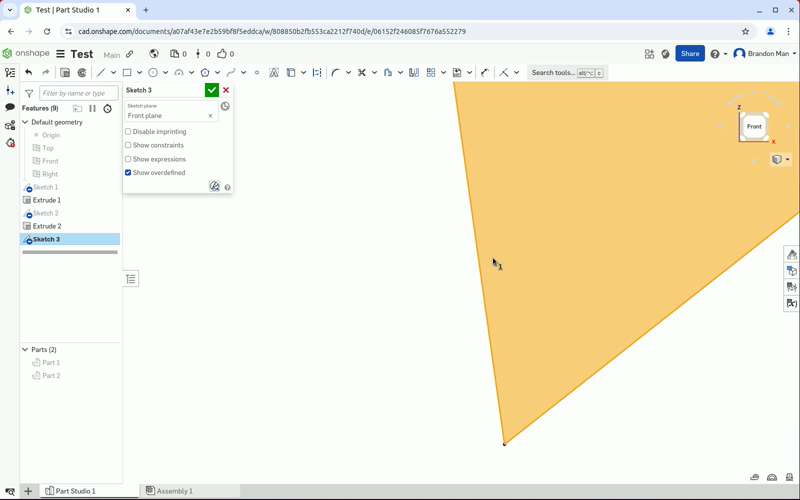
scroll(-6)
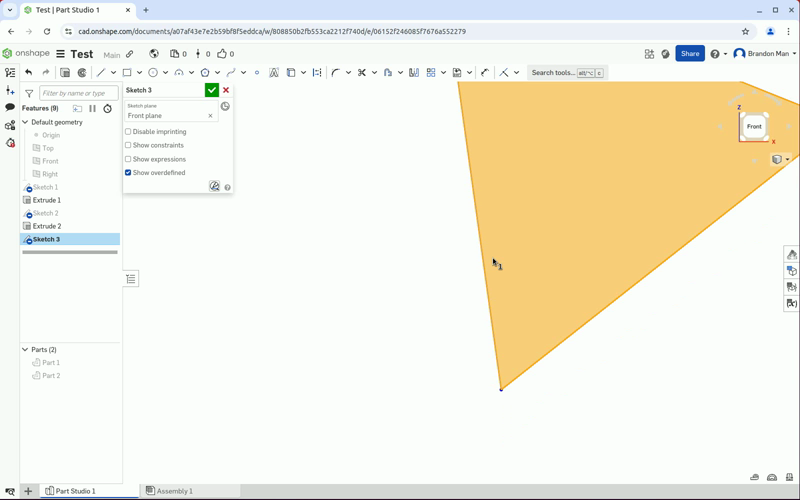
scroll(-6)
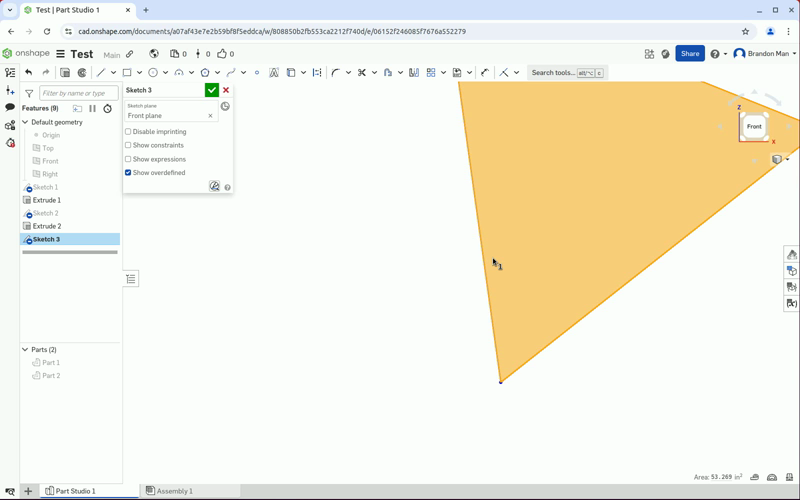
scroll(-6)
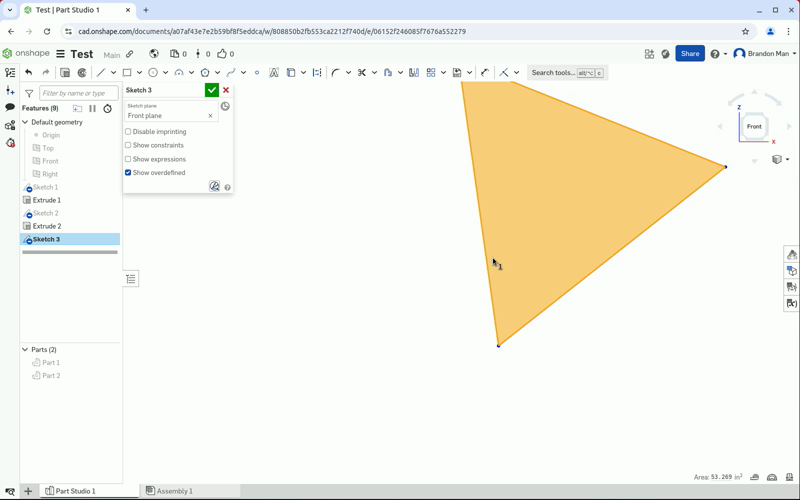
scroll(-6)
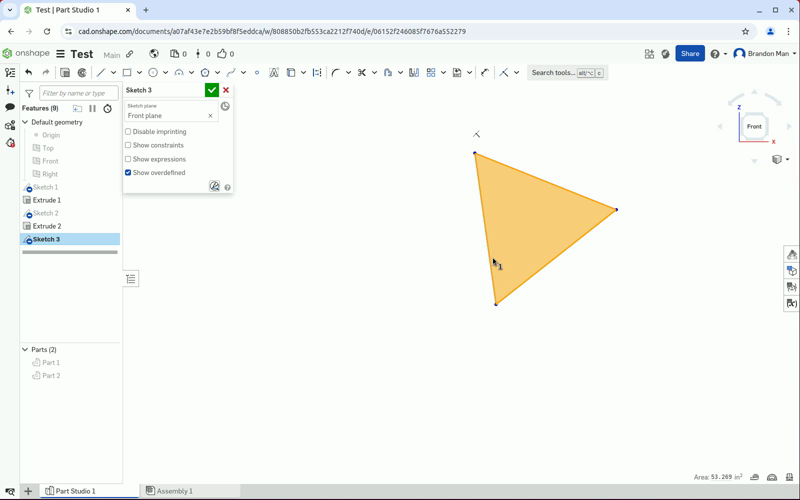
scroll(-6)
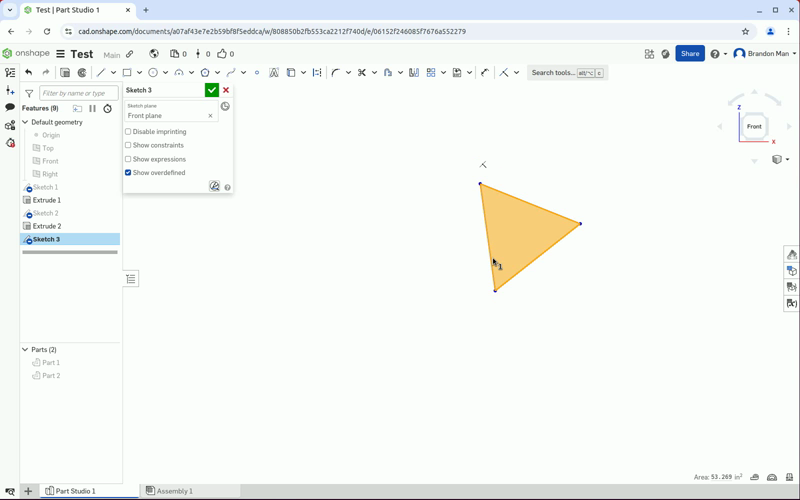
scroll(-6)
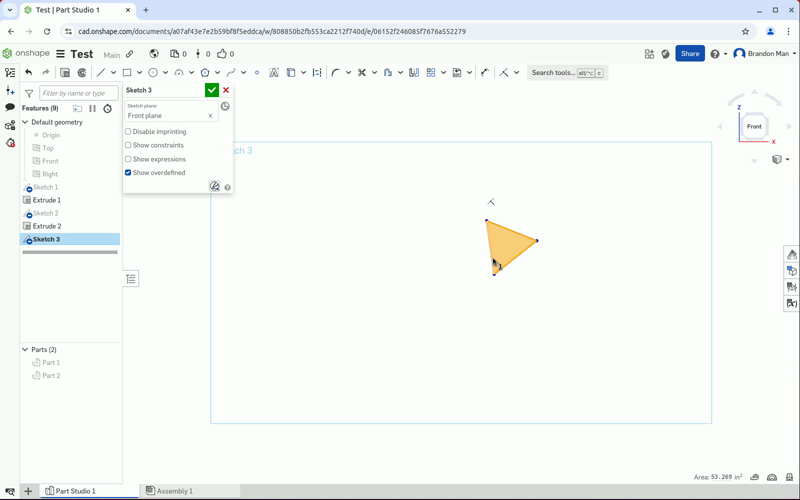
mouse_move(73, 352)
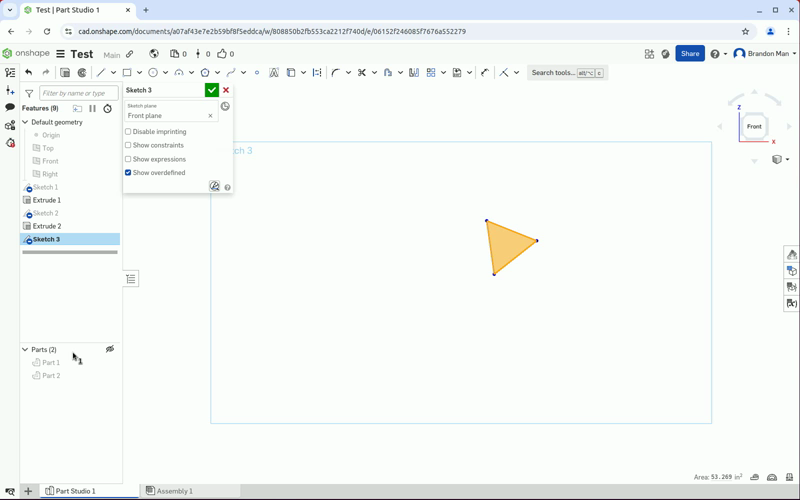
key(shift+y)
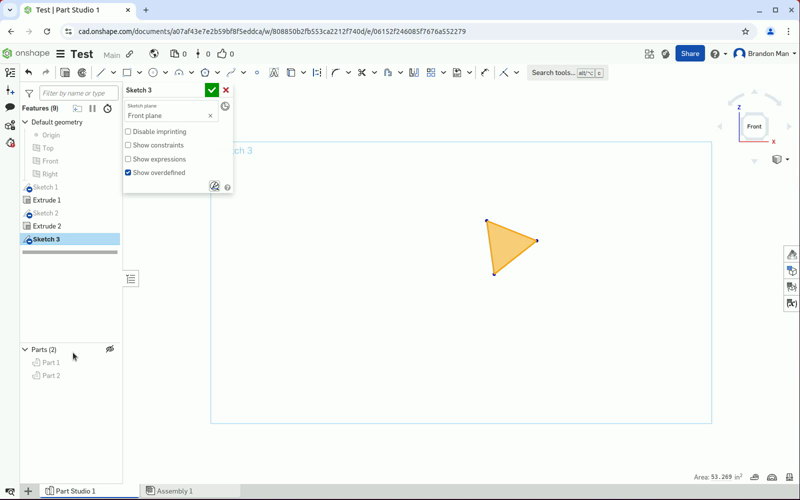
key(shift+e)
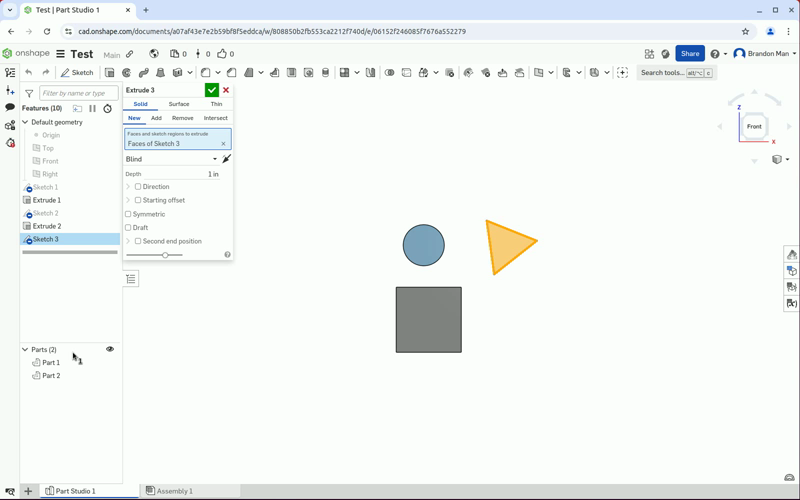
mouse_move(143, 106)
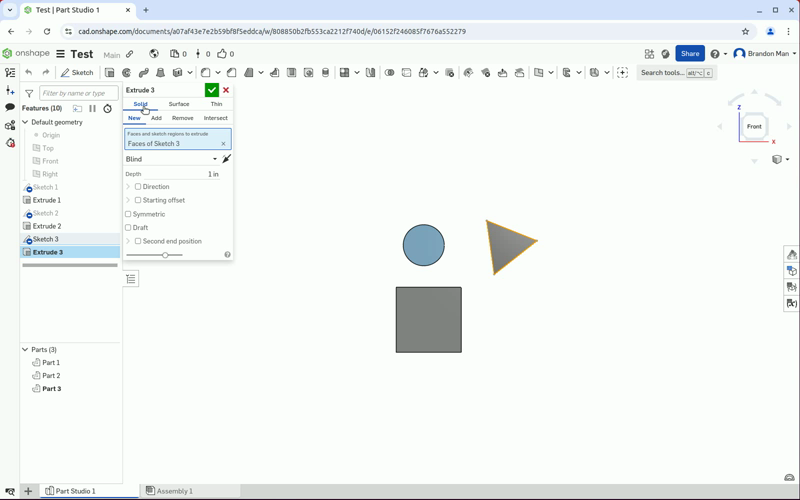
click(143, 106)
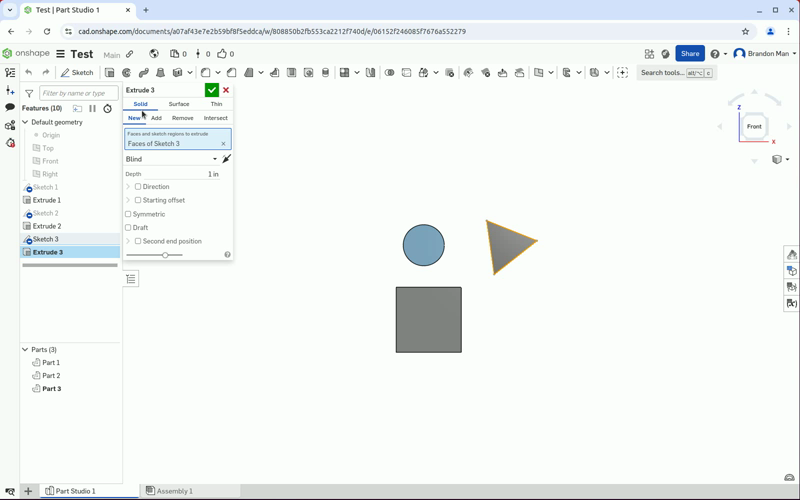
mouse_move(137, 120)
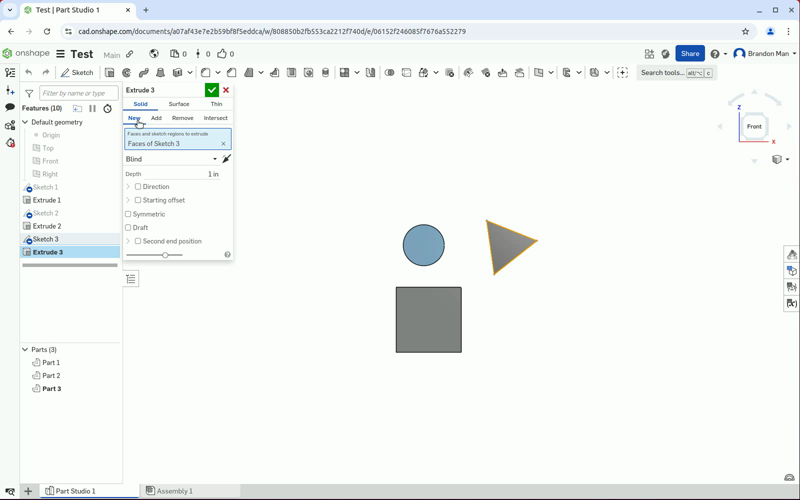
click(137, 120)
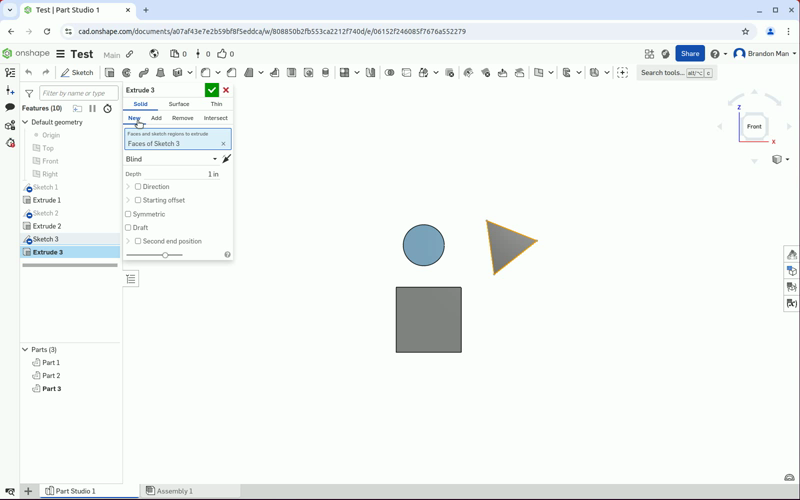
key(tab, 4)
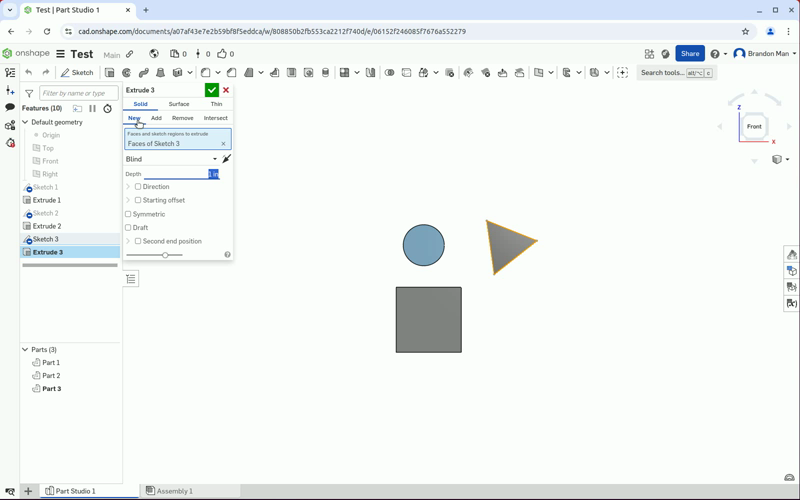
text(23.108)
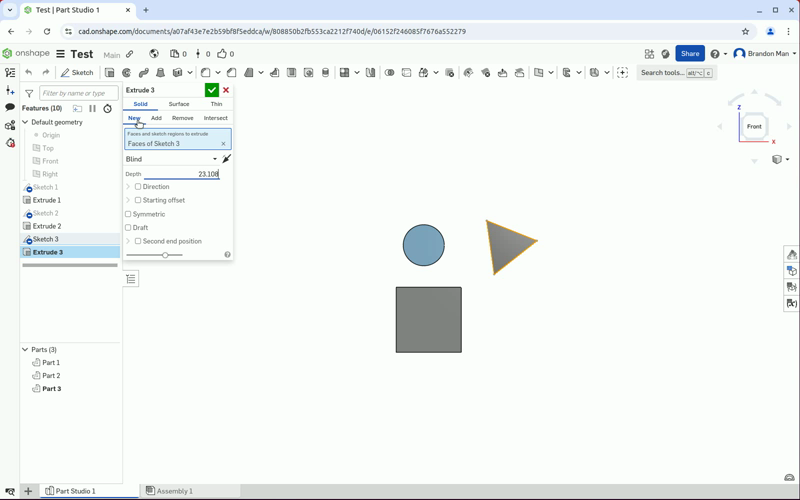
key(enter)
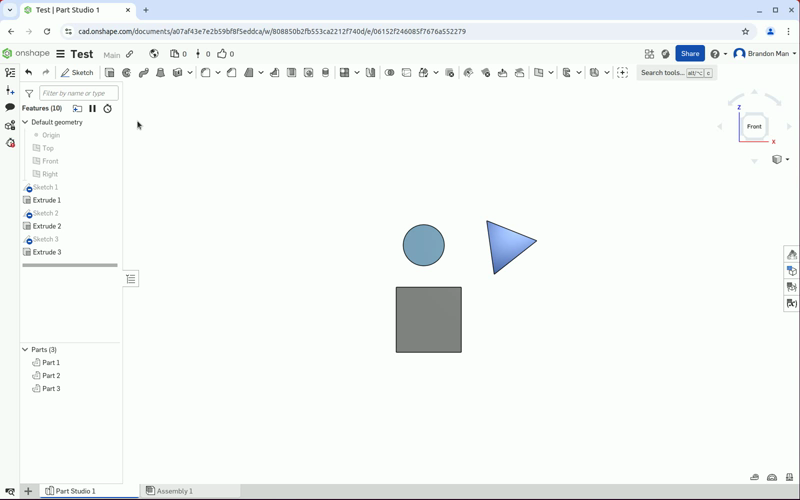
key(shift+h)
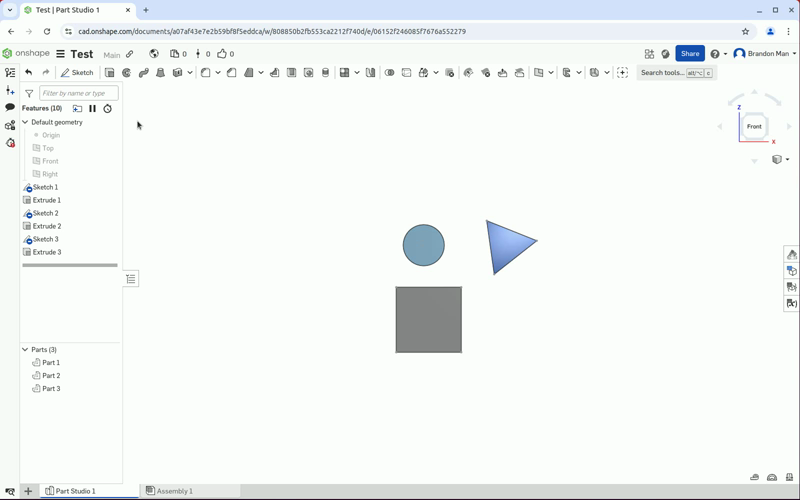
key(shift+h)
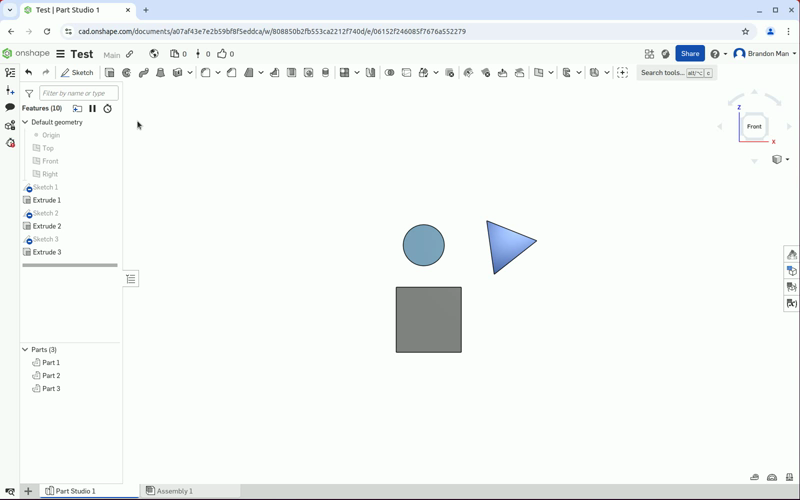
mouse_move(73, 189)
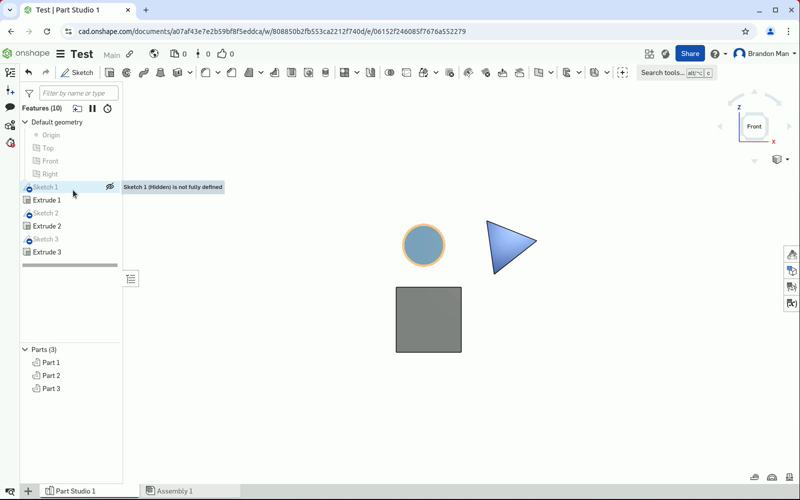
click(73, 189)
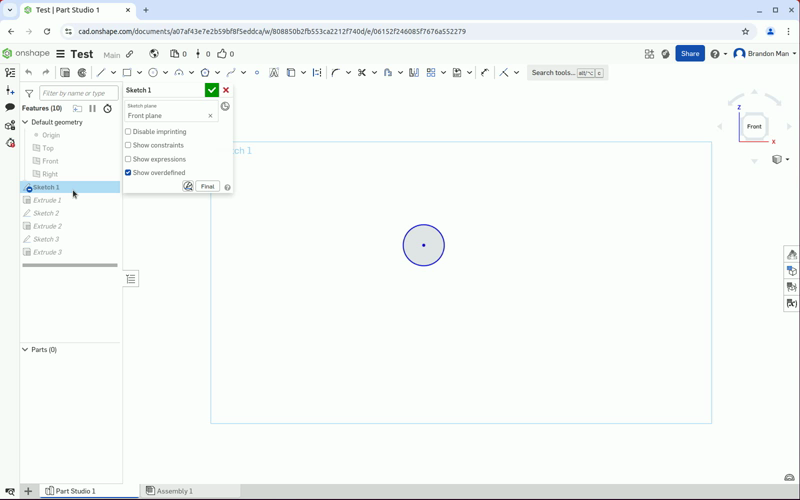
mouse_move(229, 92)
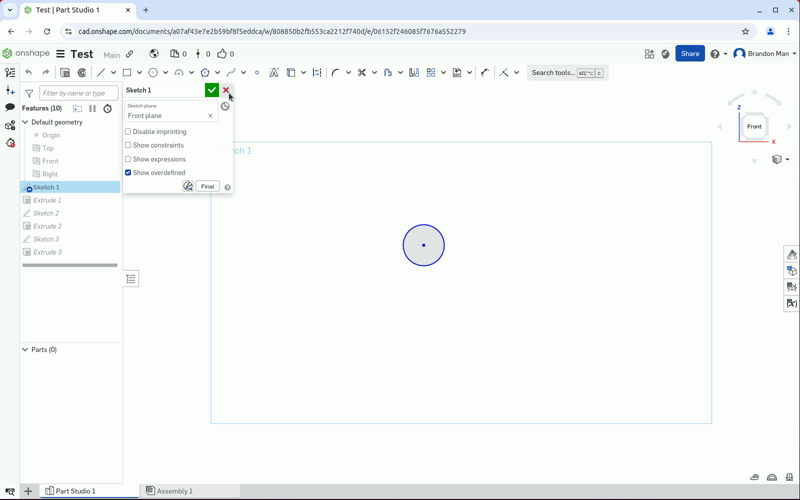
click(229, 92)
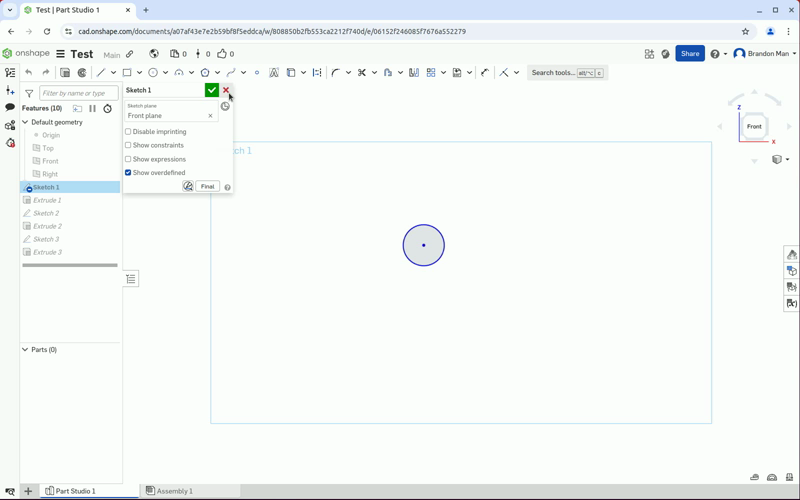
key(shift+s)
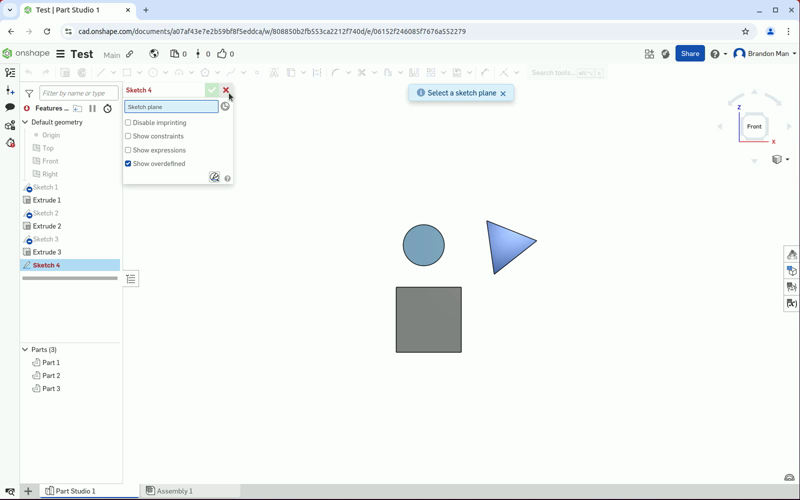
mouse_move(73, 163)
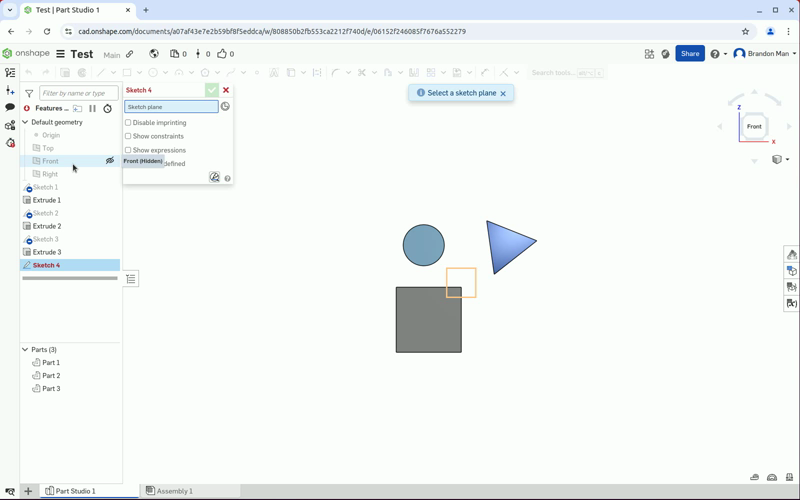
click(73, 163)
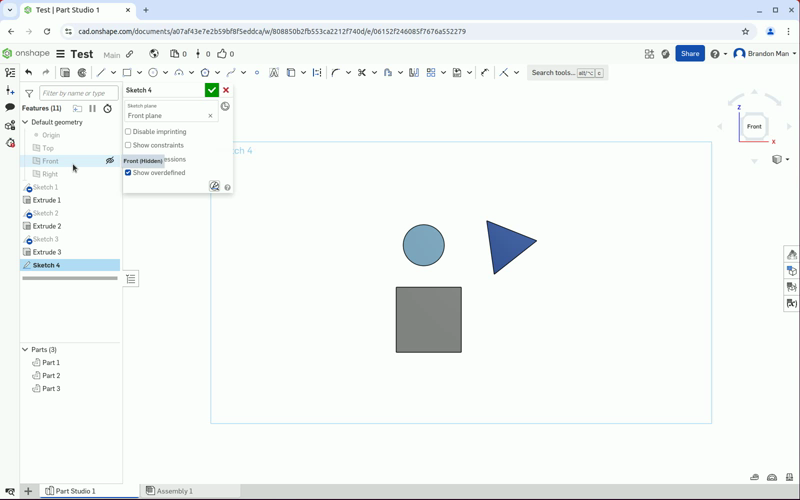
mouse_move(73, 352)
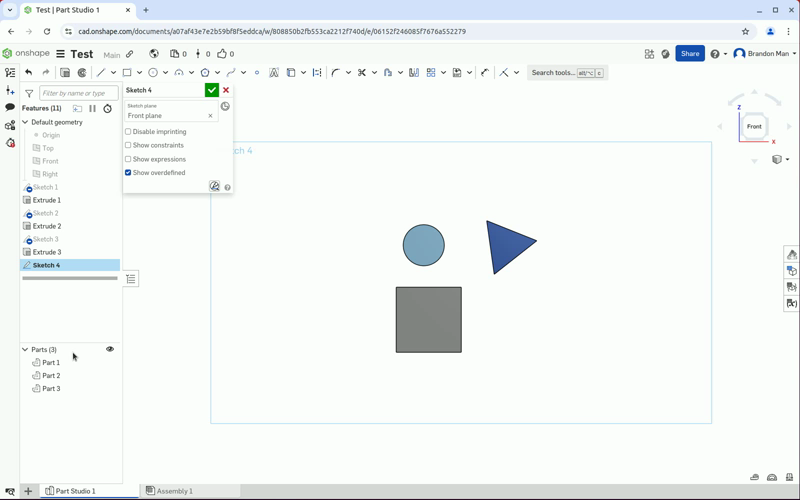
key(y)
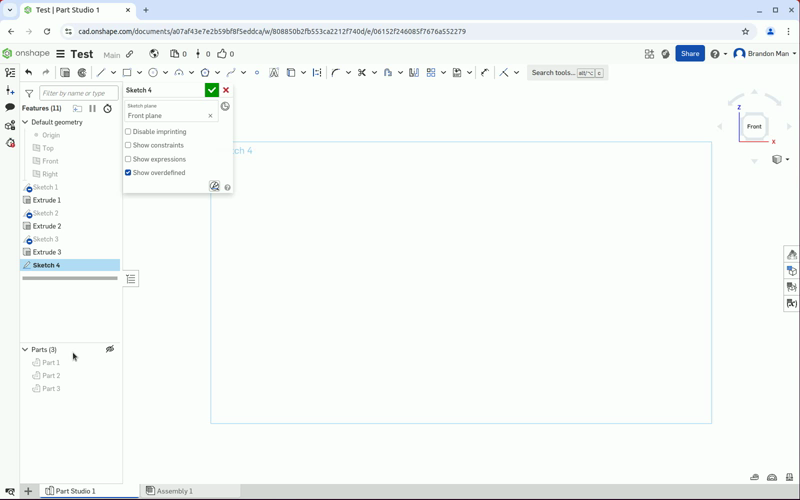
key(c)
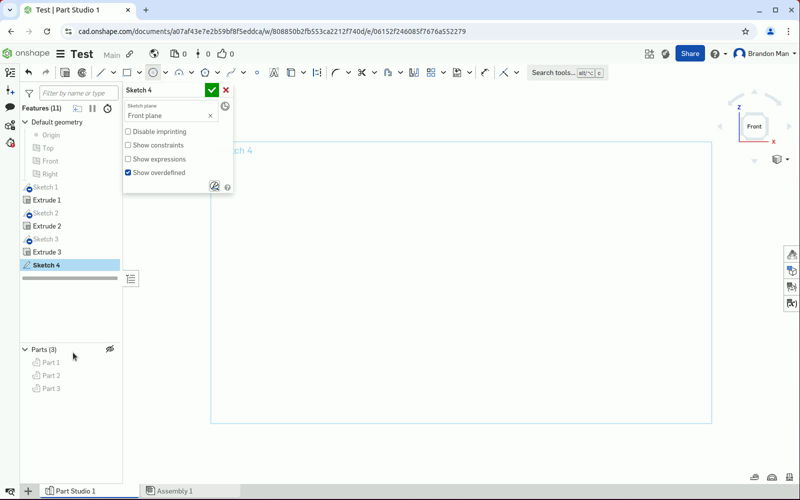
key_down(shift)
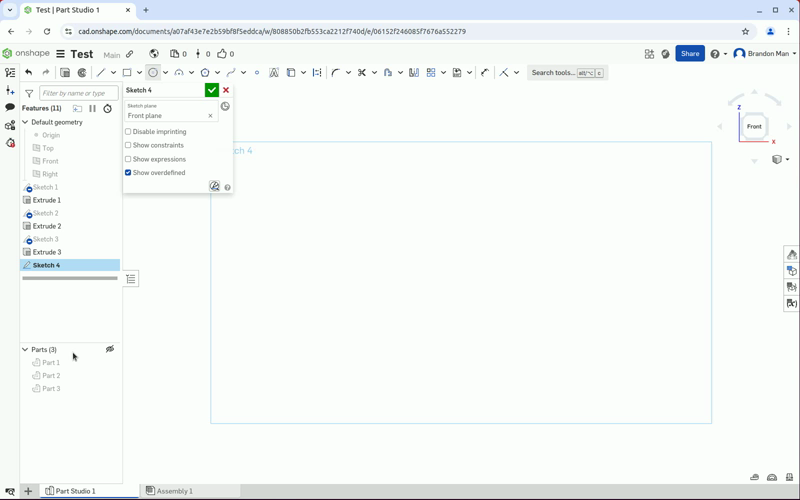
mouse_move(424, 245)
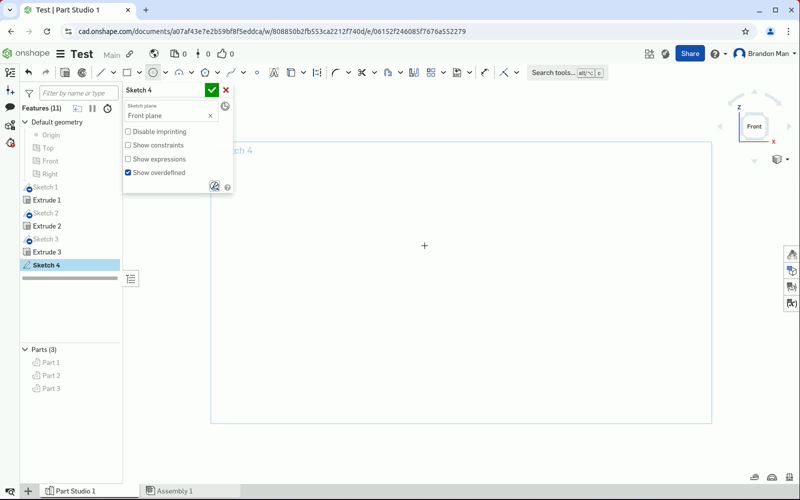
click(424, 245)
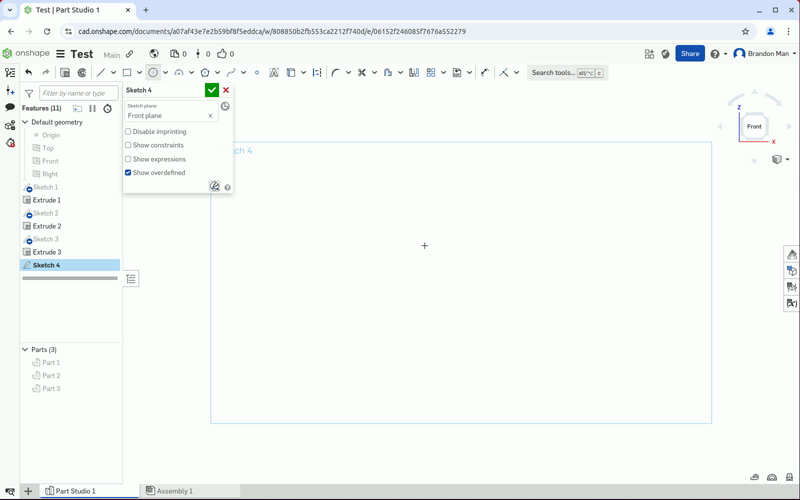
key_up(shift)
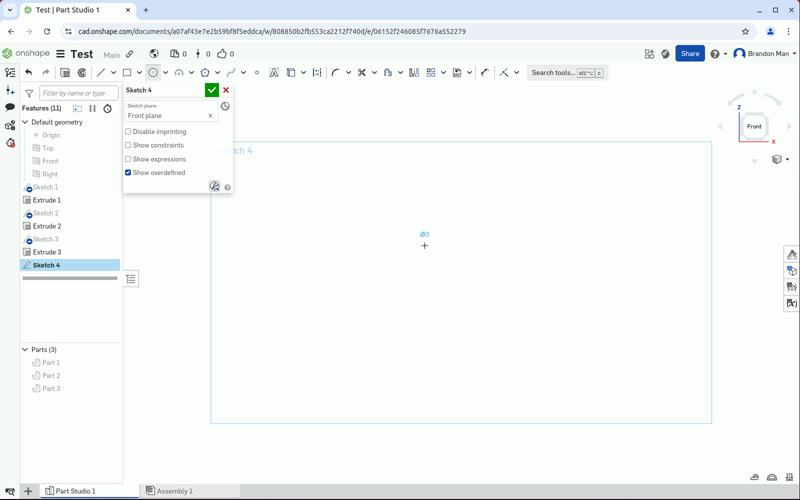
mouse_move(447, 245)
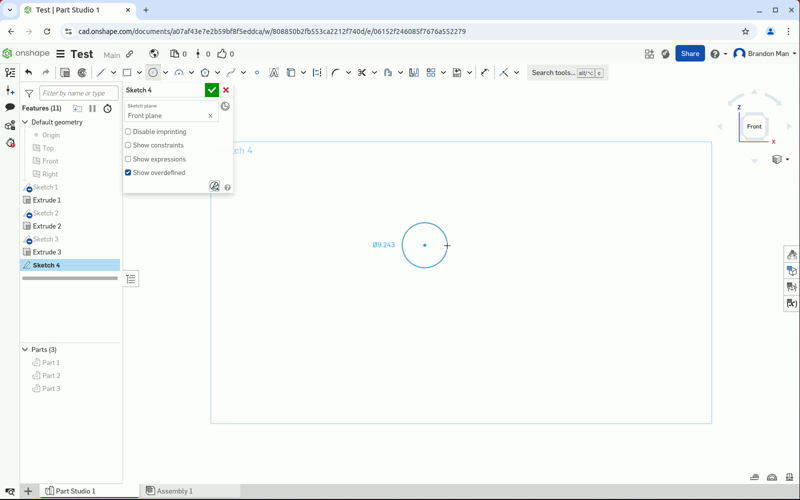
click(447, 245)
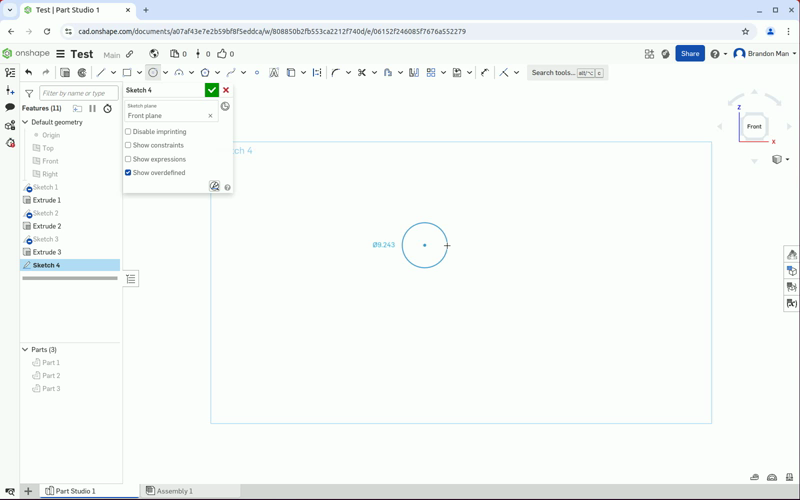
key(esc)
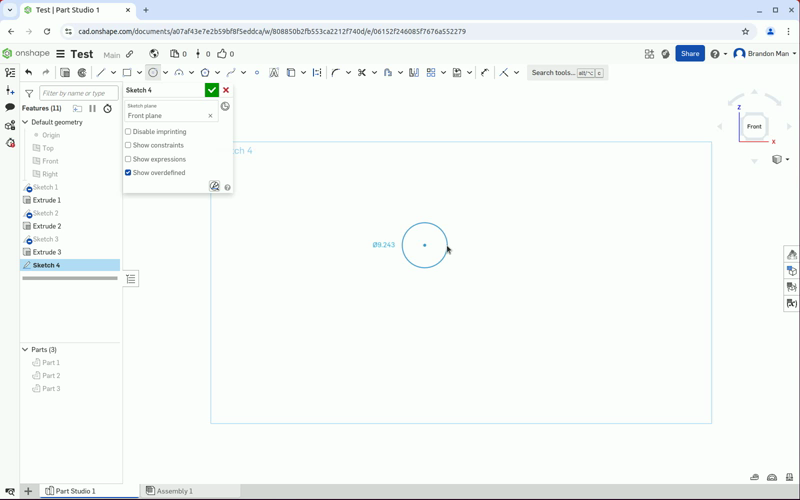
key(c)
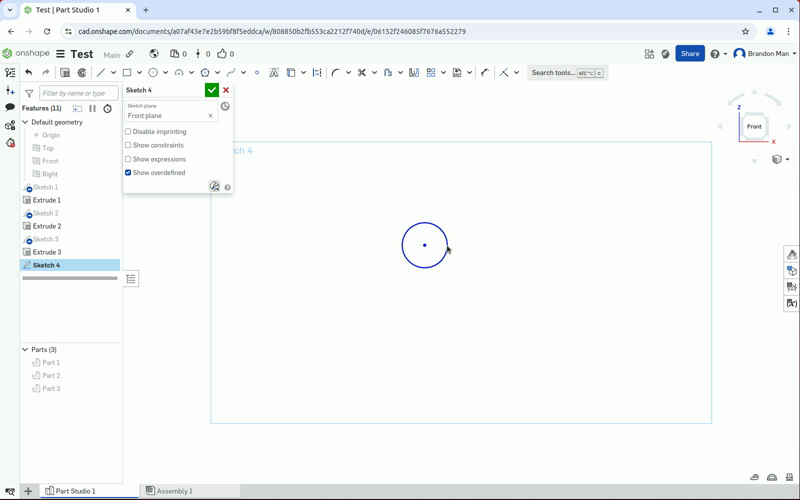
key_down(shift)
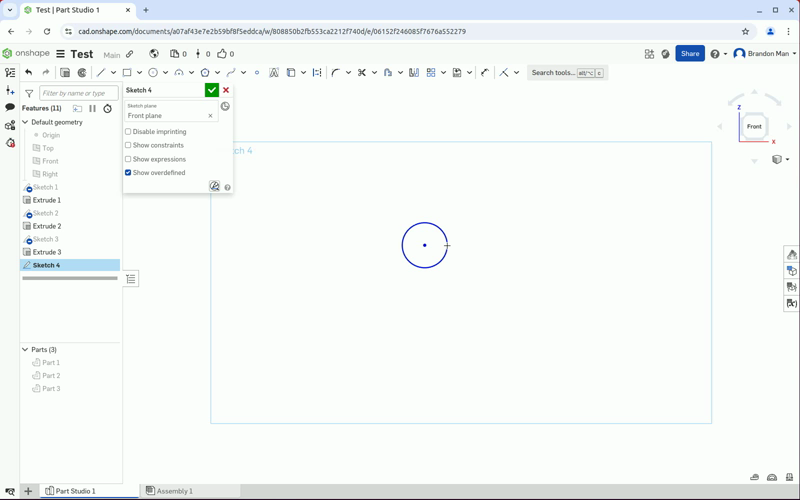
mouse_move(424, 245)
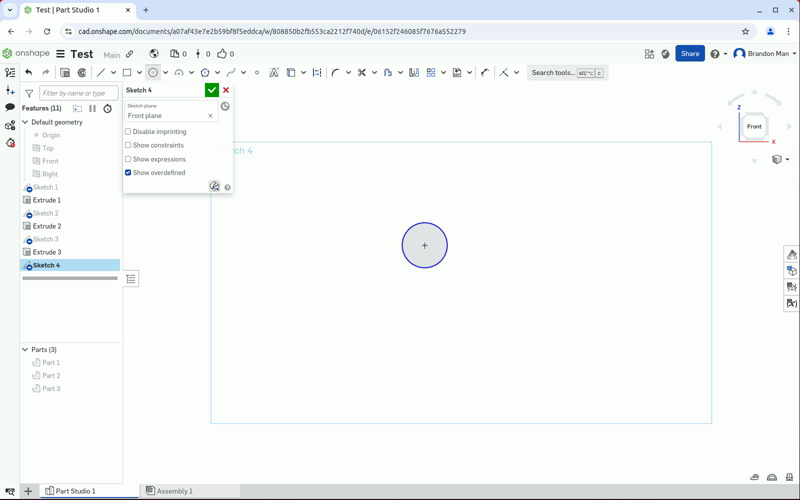
click(424, 245)
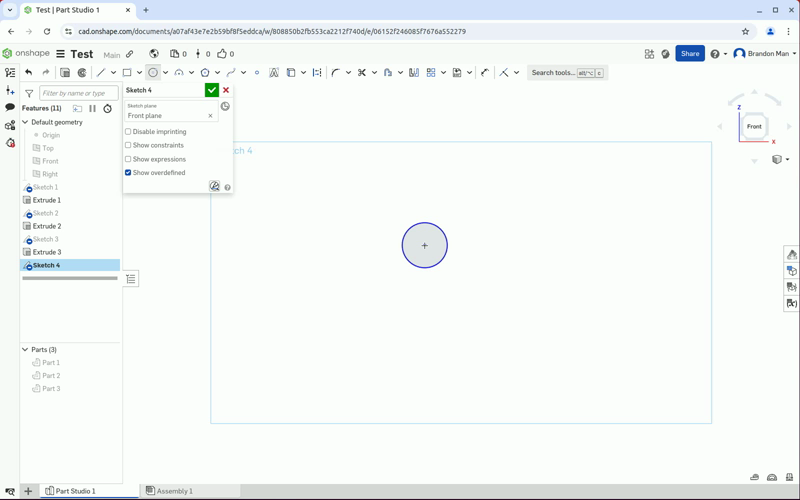
key_up(shift)
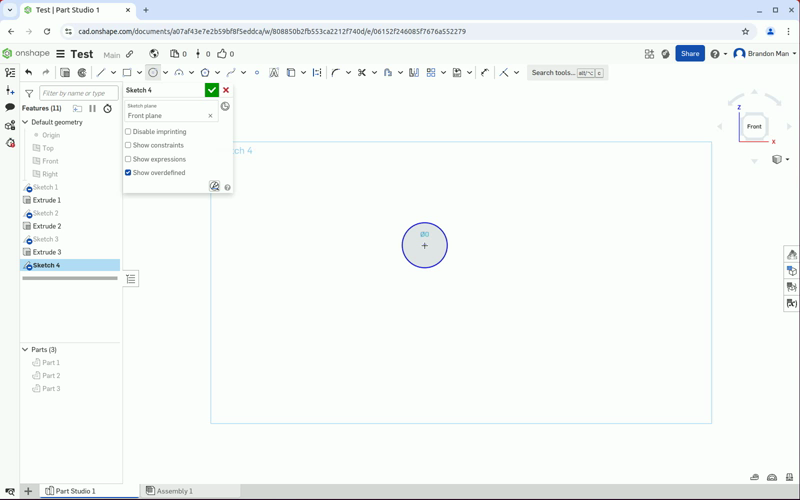
mouse_move(444, 245)
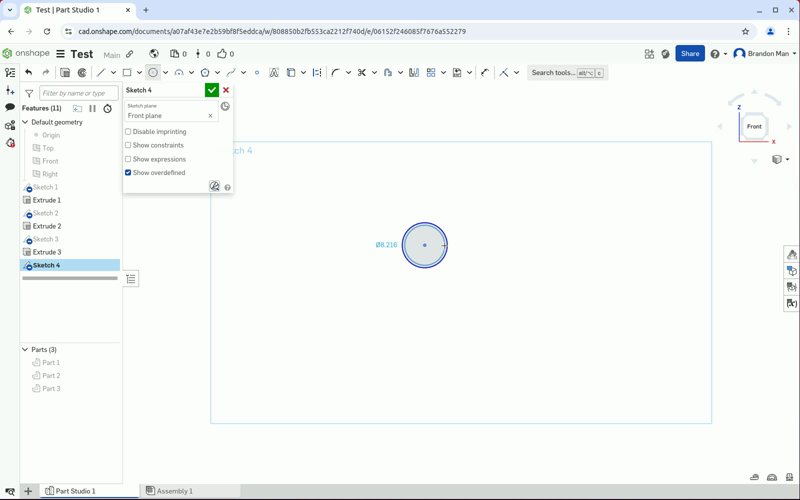
scroll(6)
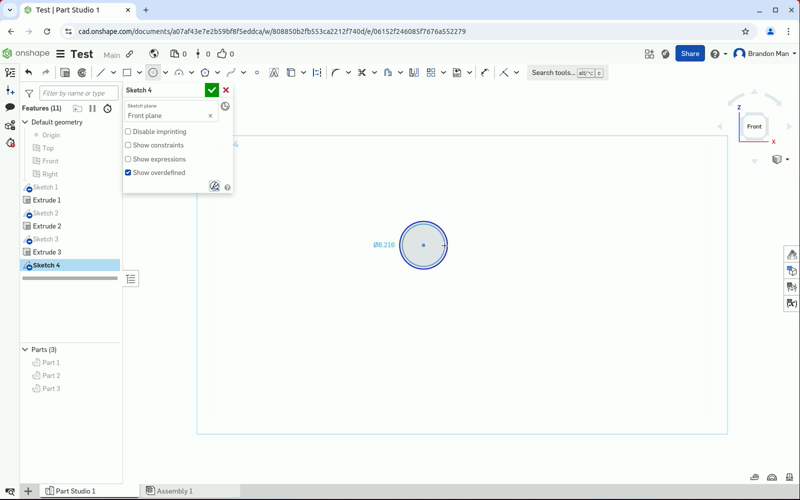
scroll(6)
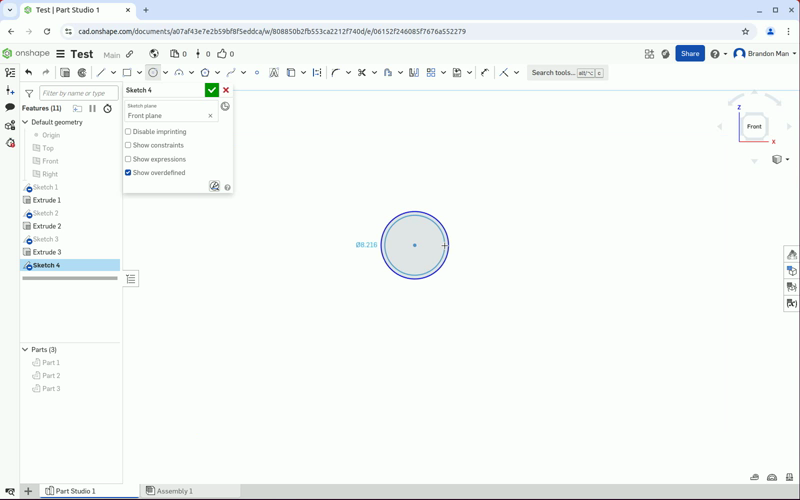
scroll(6)
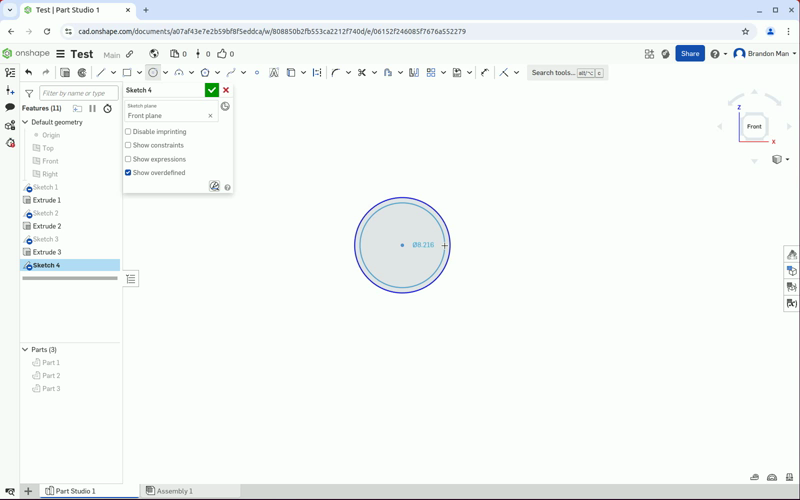
scroll(6)
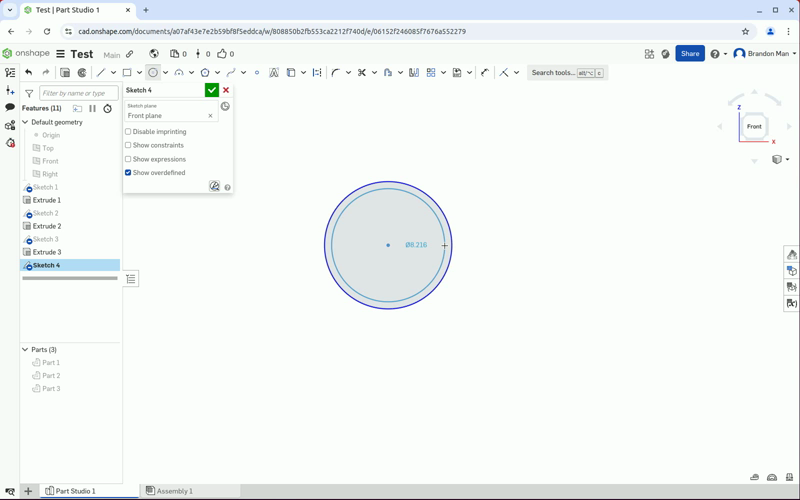
scroll(6)
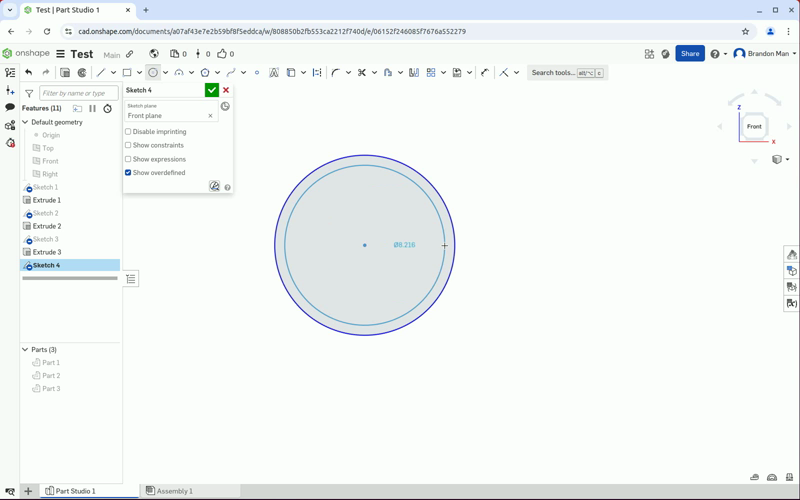
scroll(6)
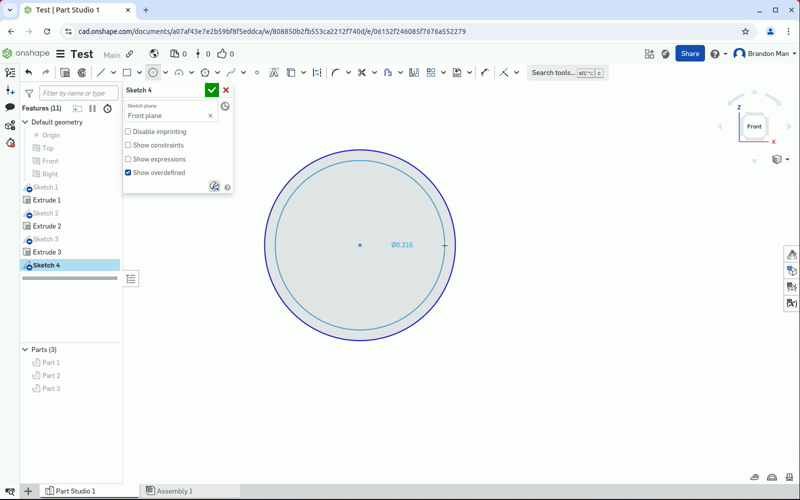
scroll(6)
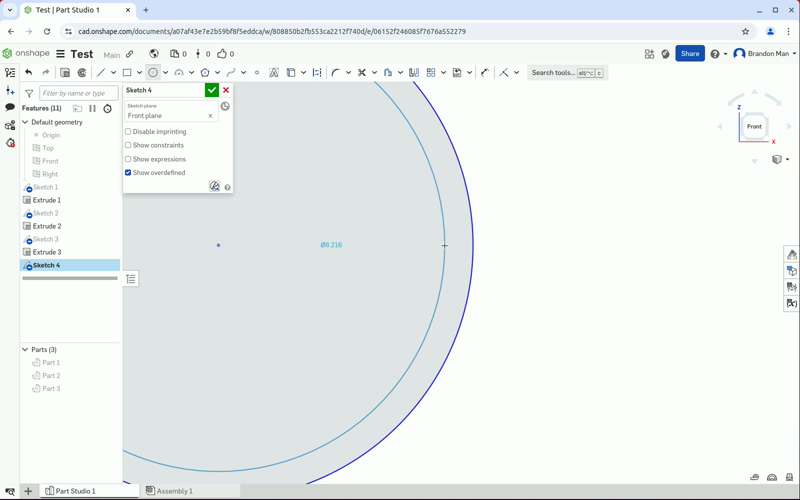
click(444, 245)
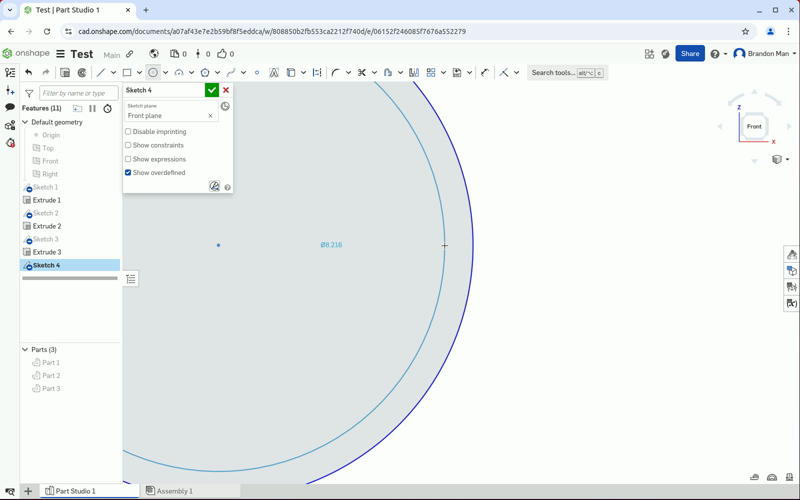
scroll(-6)
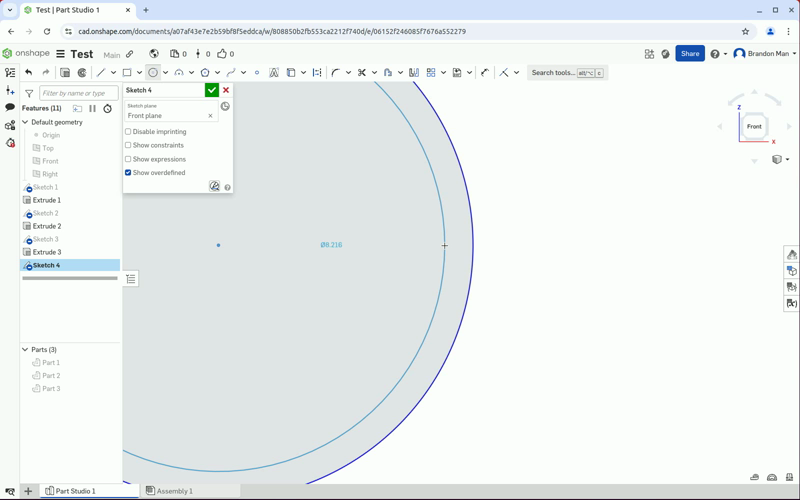
scroll(-6)
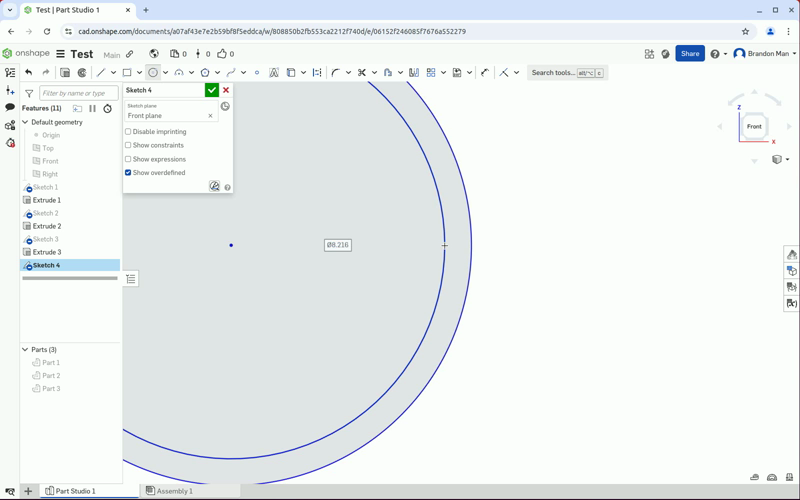
scroll(-6)
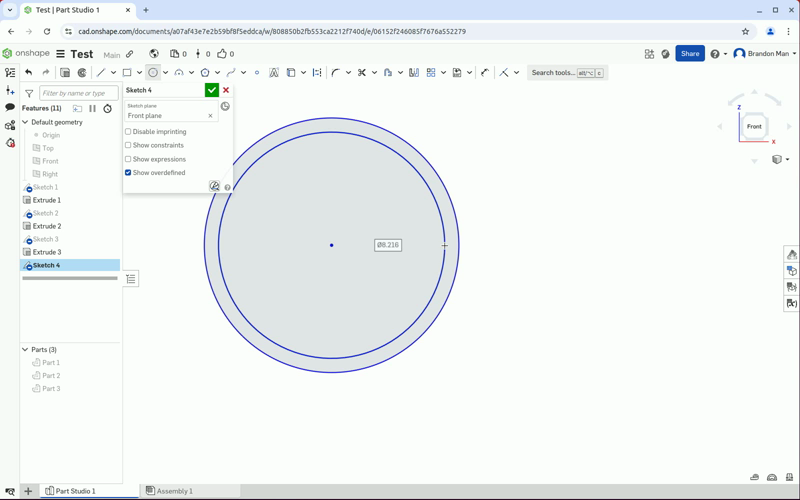
scroll(-6)
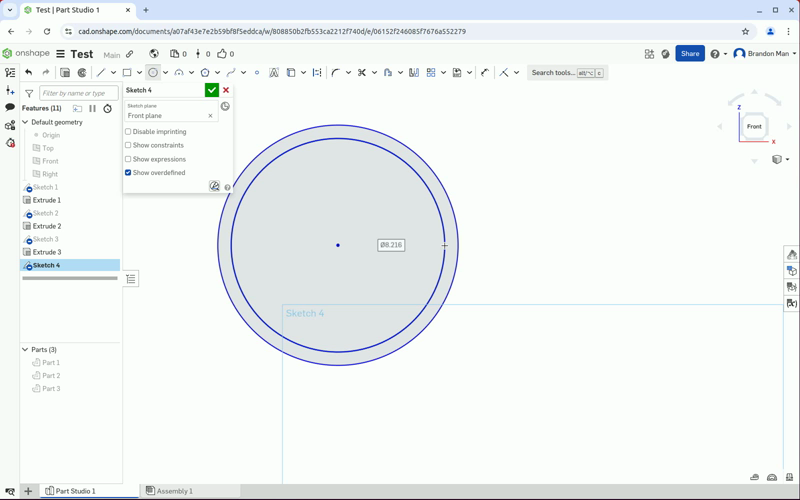
scroll(-6)
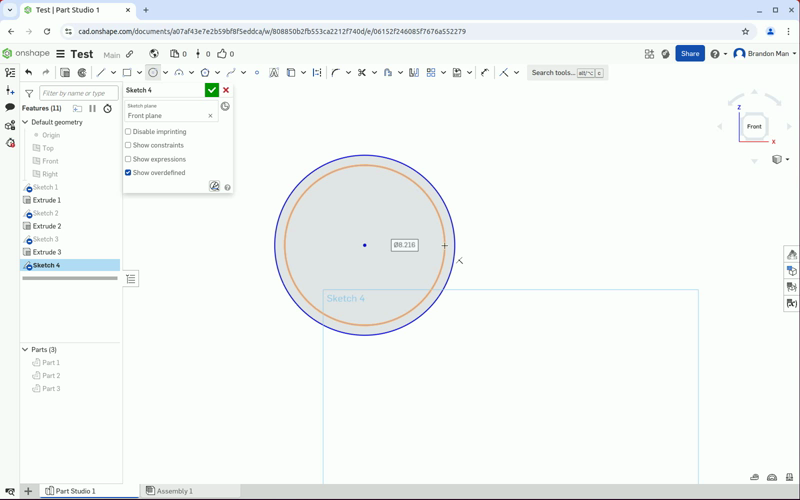
scroll(-6)
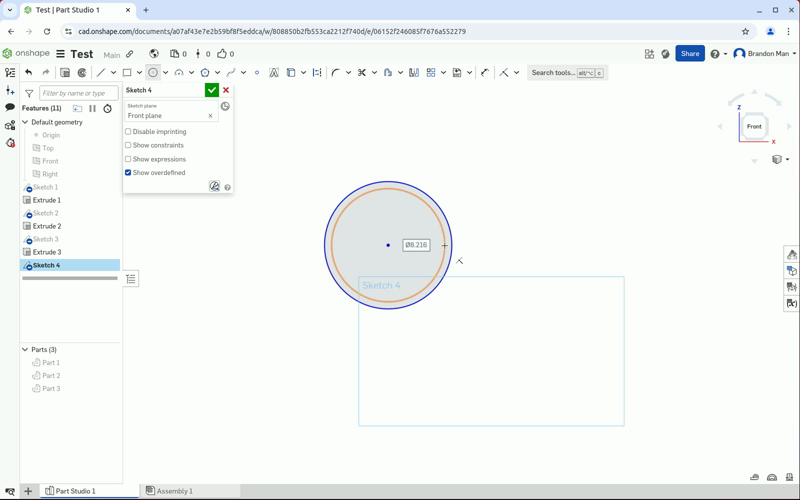
scroll(-6)
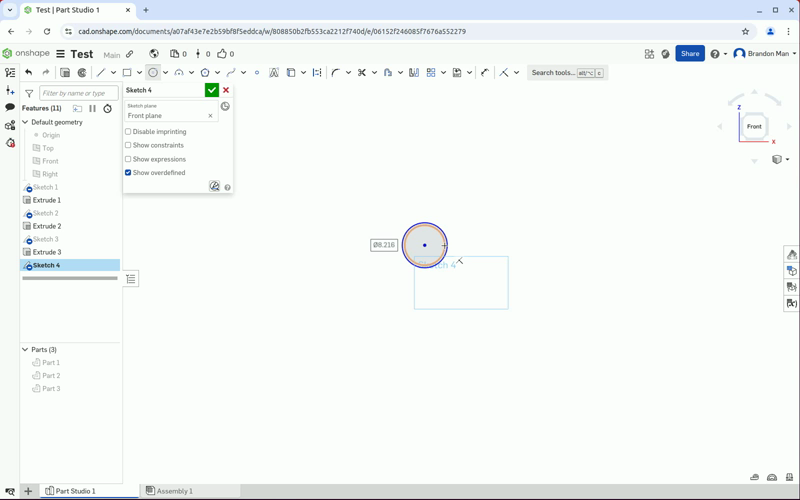
key(esc)
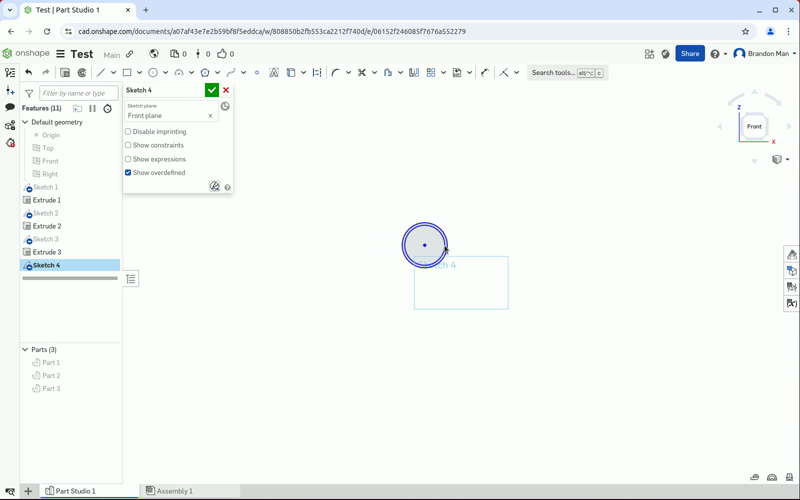
mouse_move(414, 225)
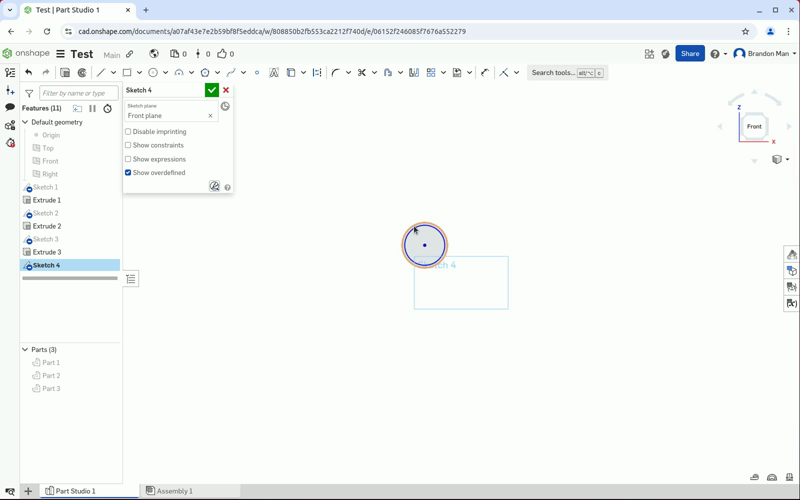
scroll(6)
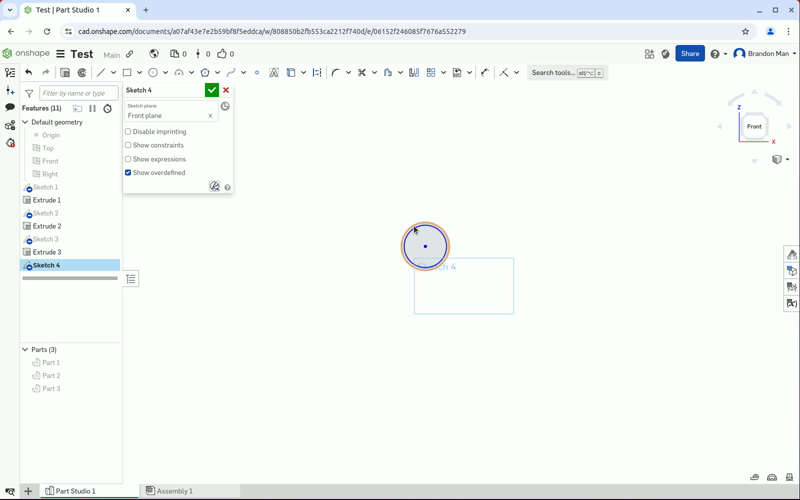
scroll(6)
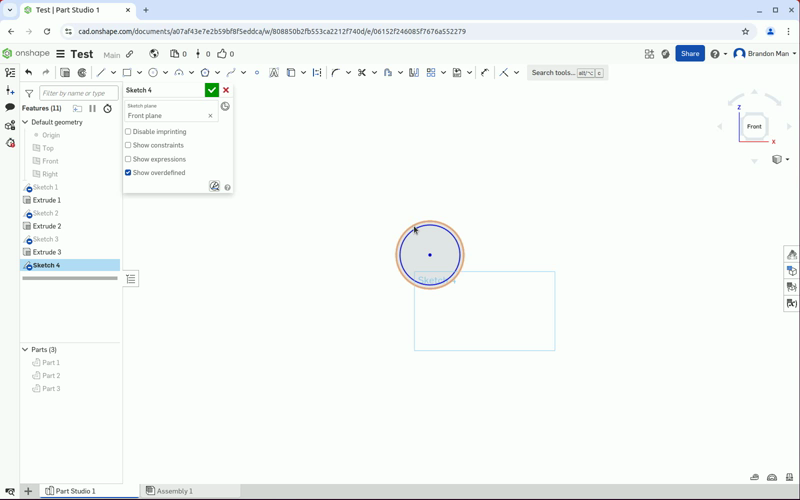
scroll(6)
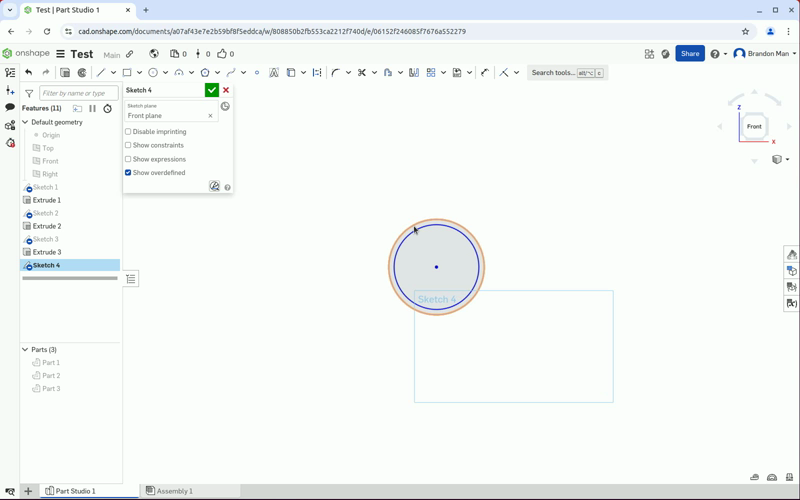
scroll(6)
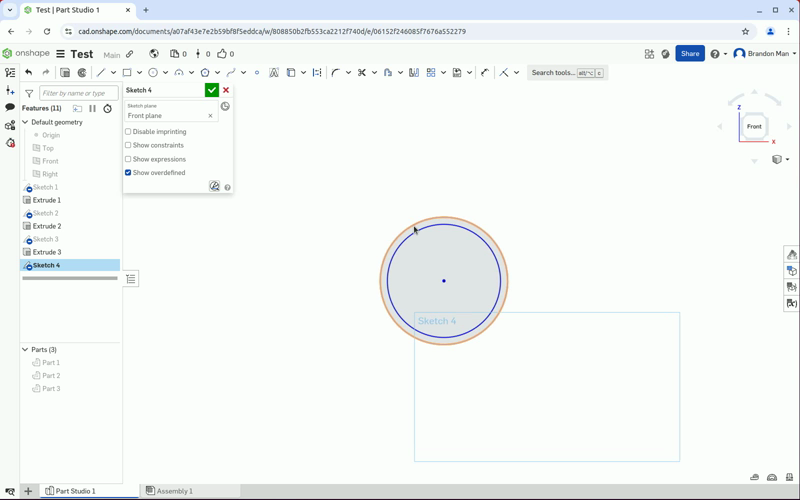
scroll(6)
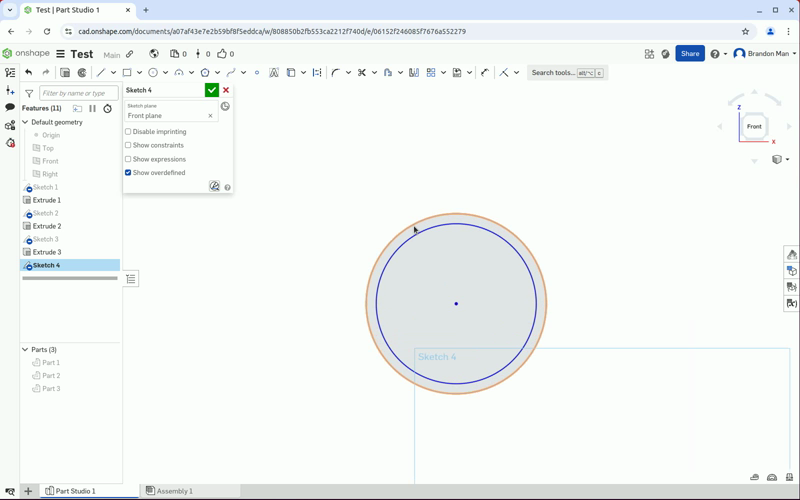
scroll(6)
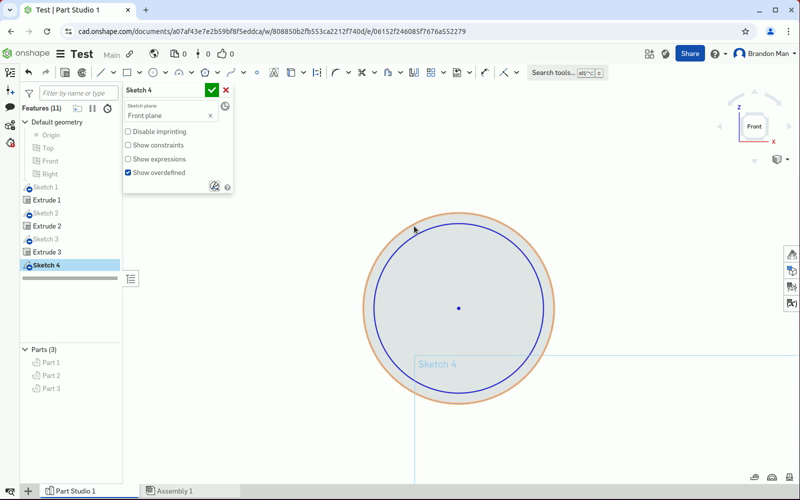
scroll(6)
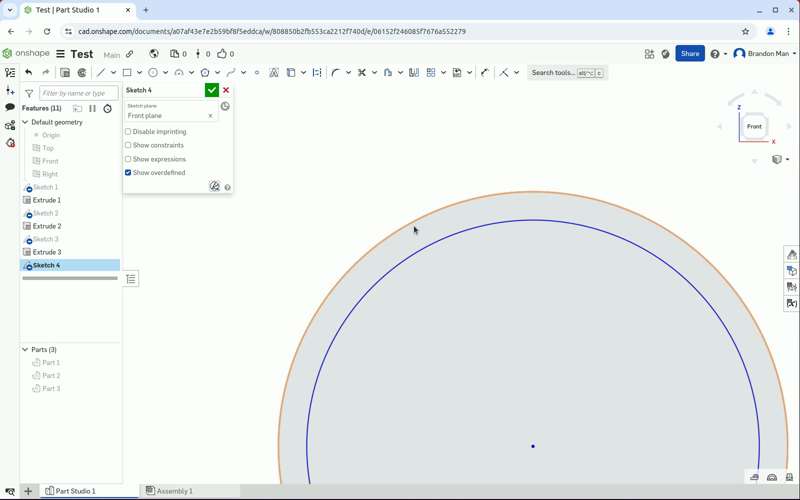
click(414, 225)
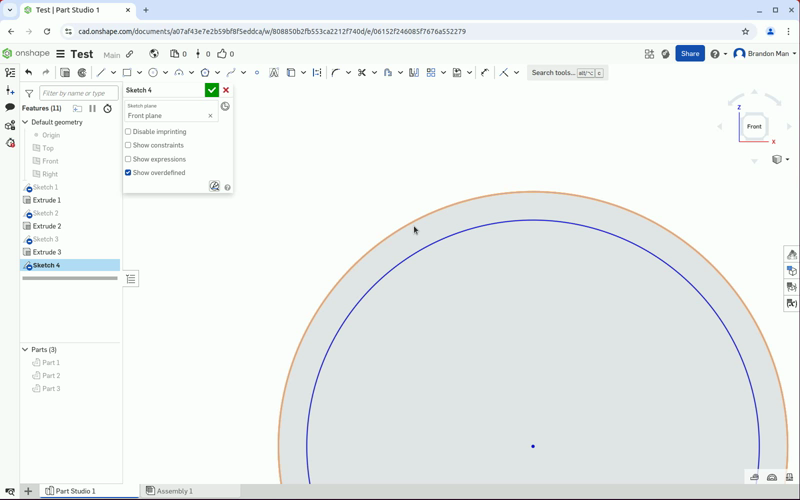
scroll(-6)
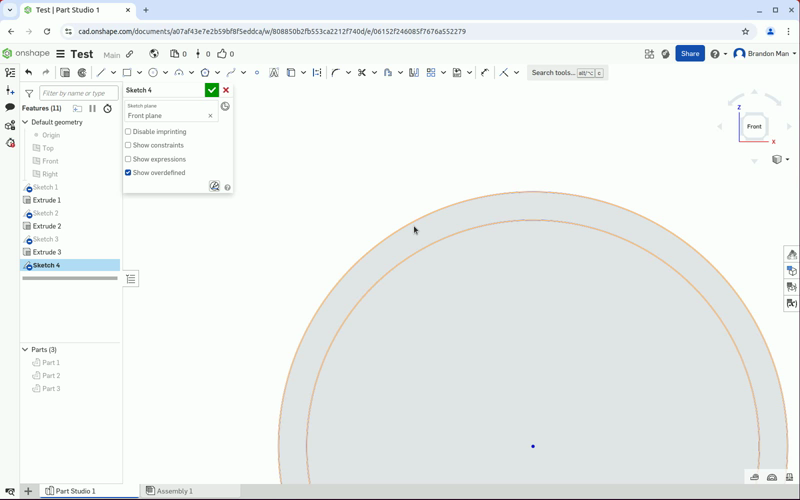
scroll(-6)
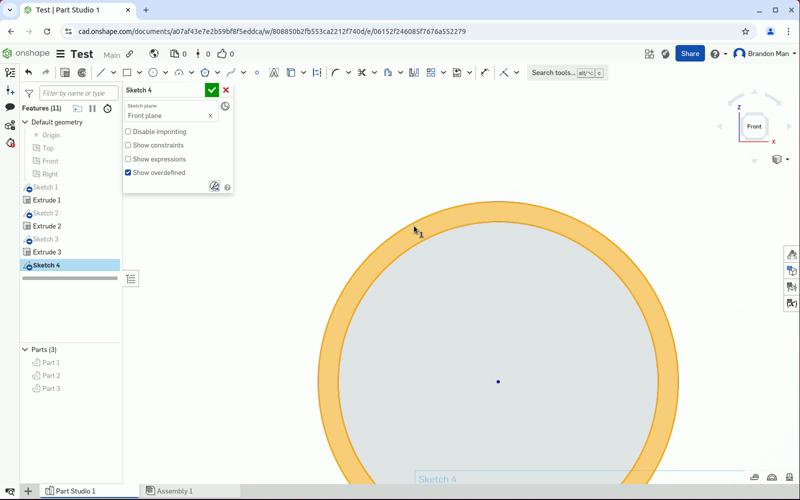
scroll(-6)
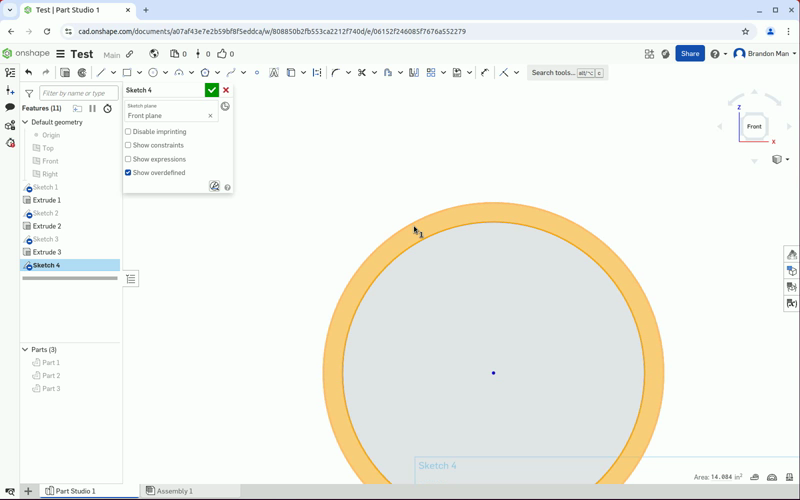
scroll(-6)
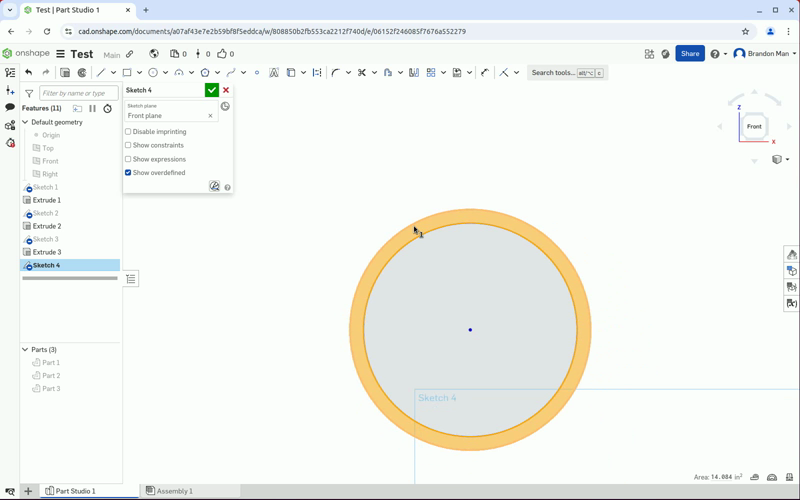
scroll(-6)
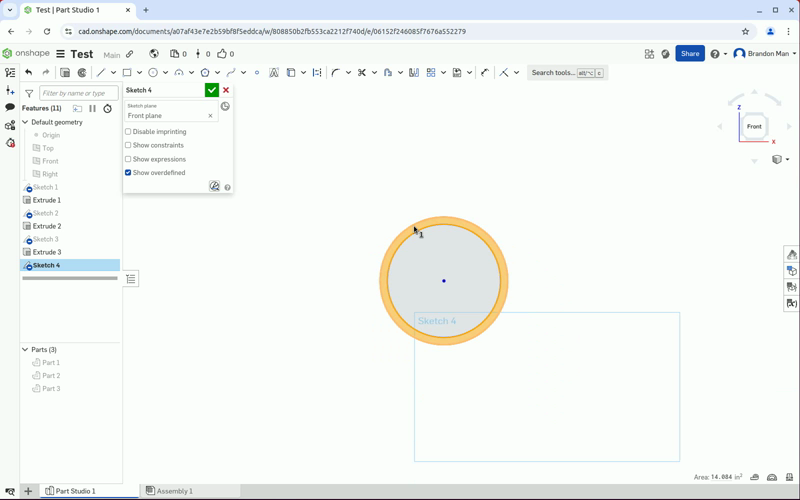
scroll(-6)
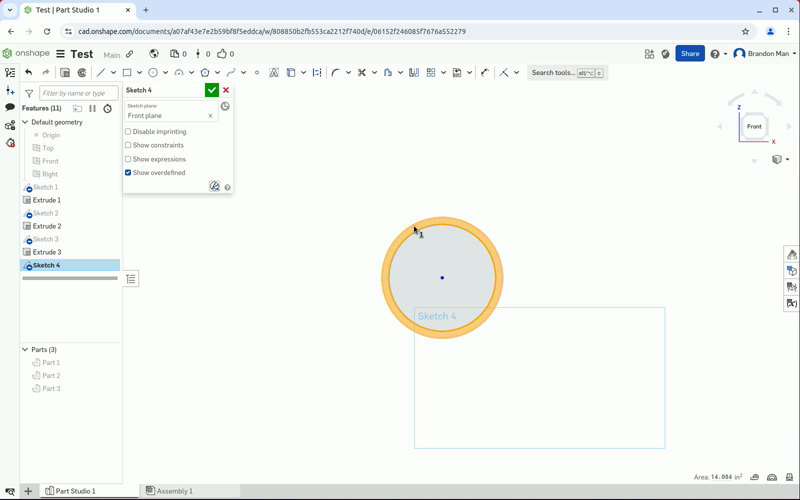
scroll(-6)
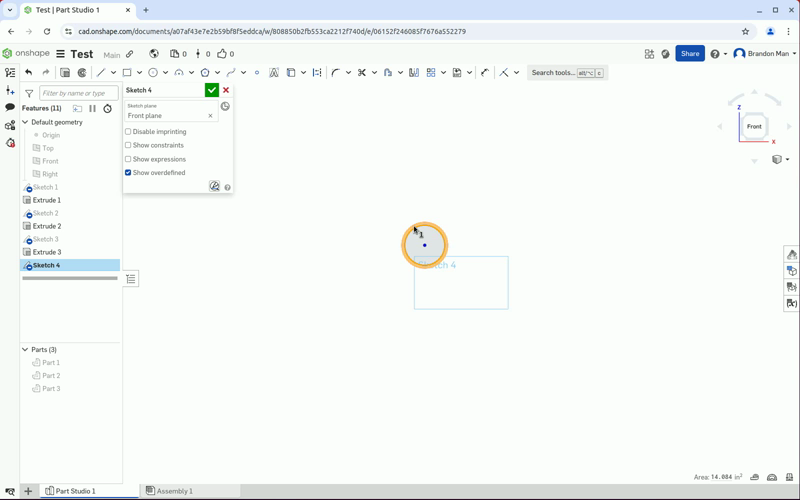
mouse_move(73, 352)
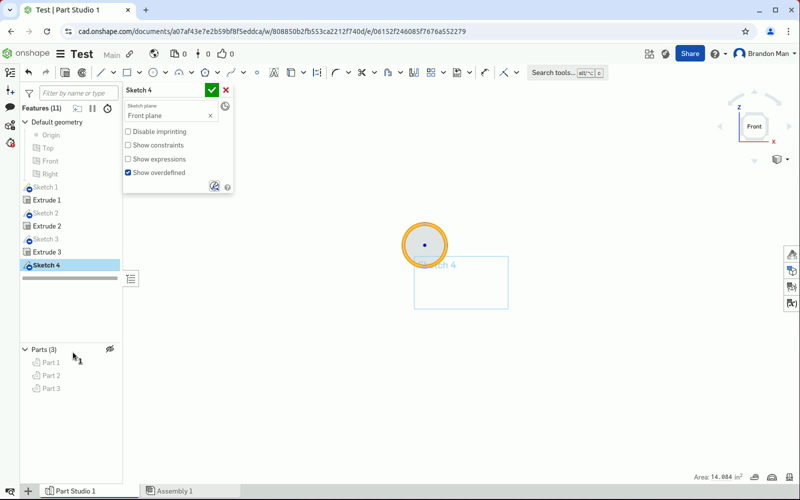
key(shift+y)
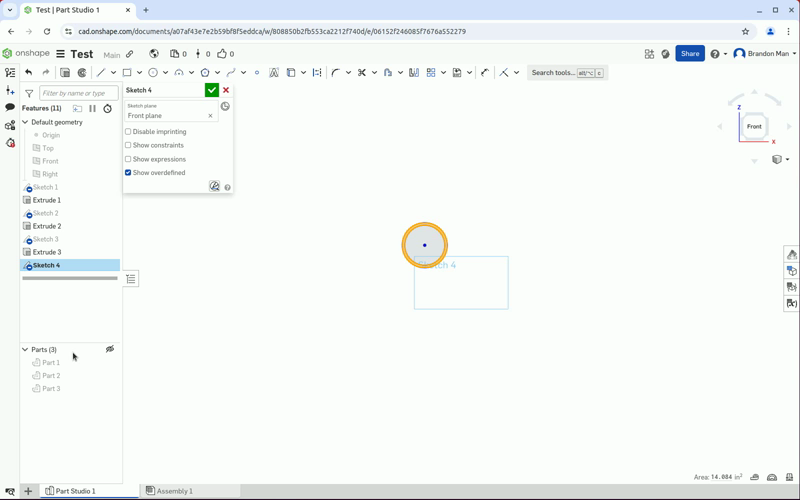
key(shift+e)
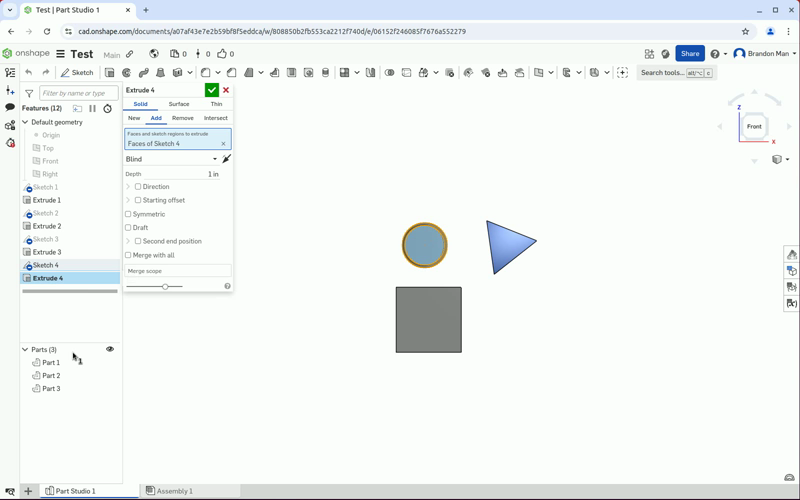
mouse_move(143, 106)
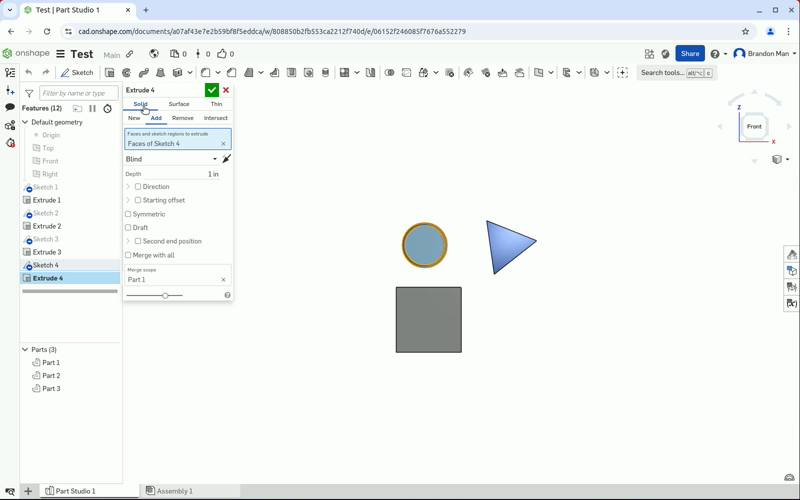
click(143, 106)
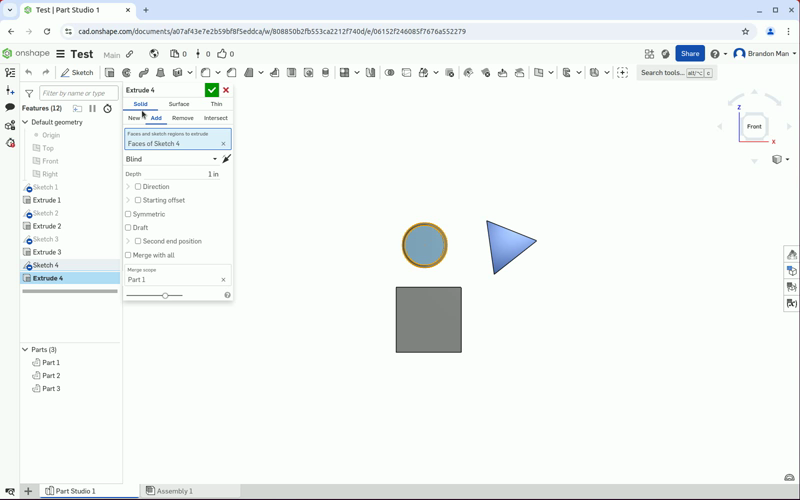
mouse_move(137, 120)
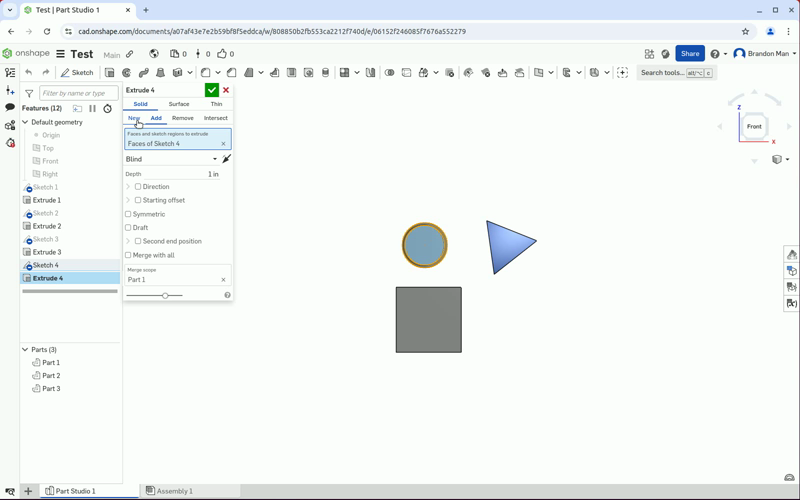
click(137, 120)
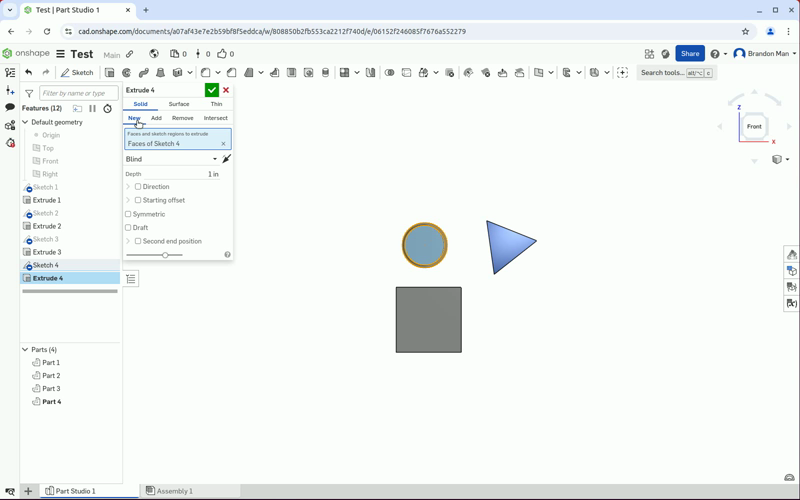
key(tab, 4)
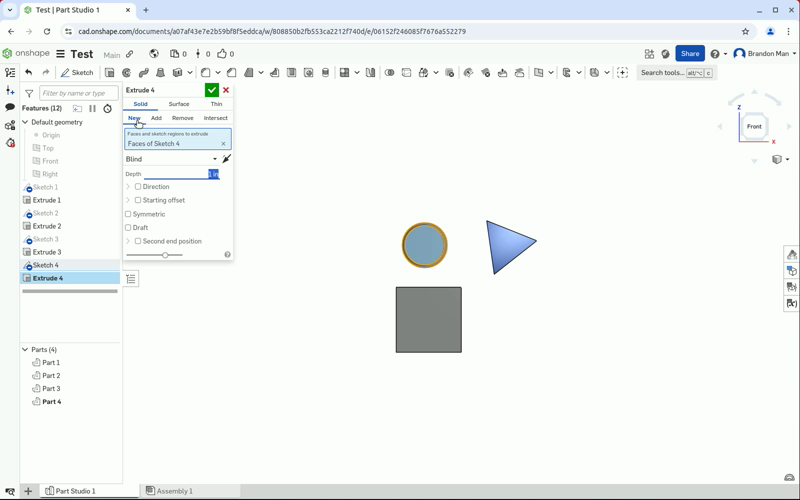
text(2.166)
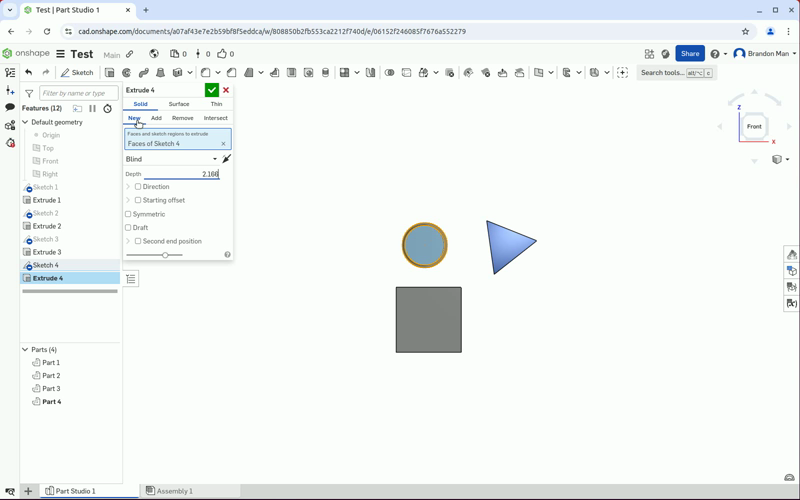
key(enter)
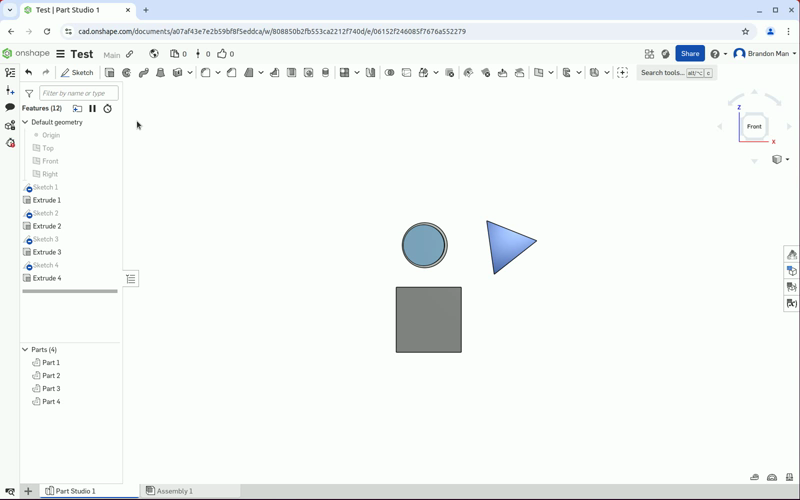
key(shift+h)
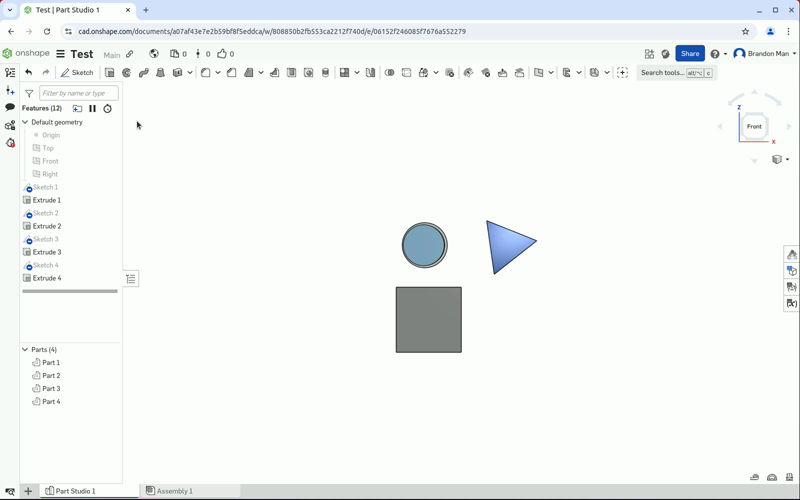
key(shift+h)
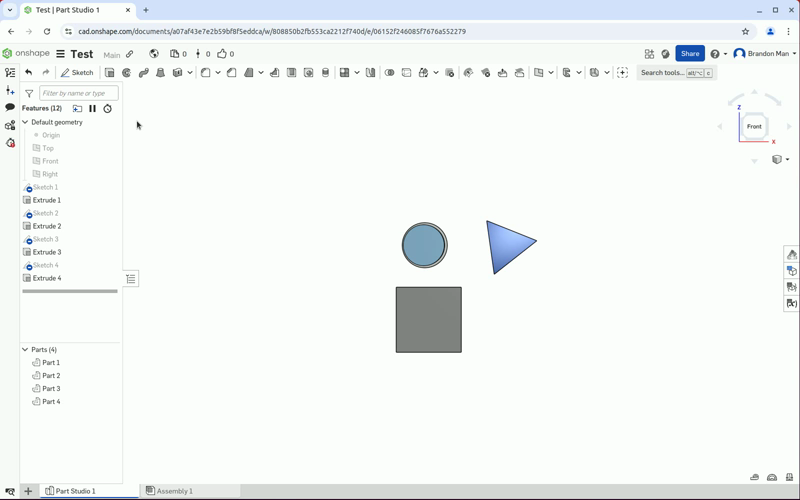
mouse_move(73, 189)
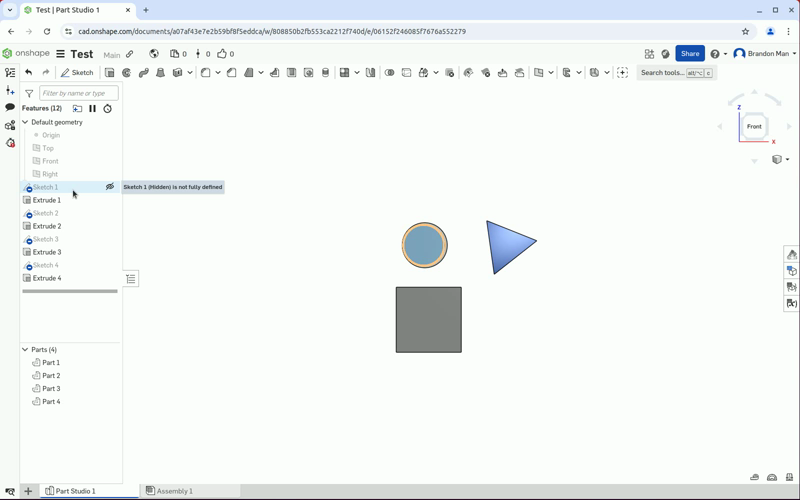
click(73, 189)
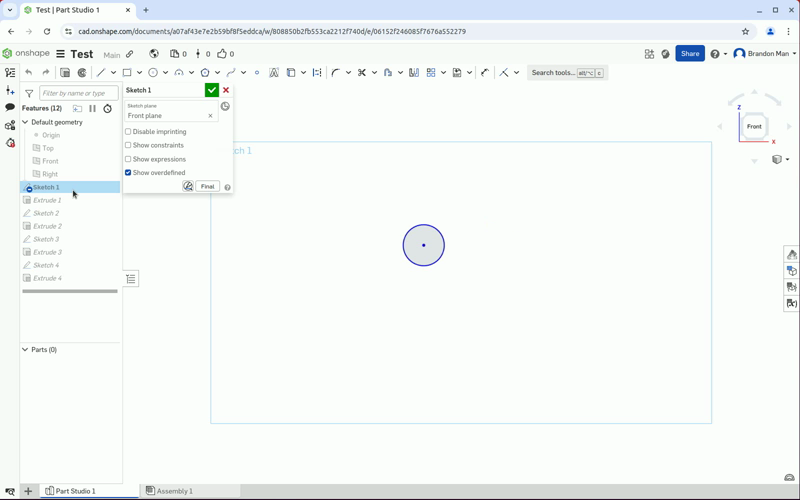
mouse_move(229, 92)
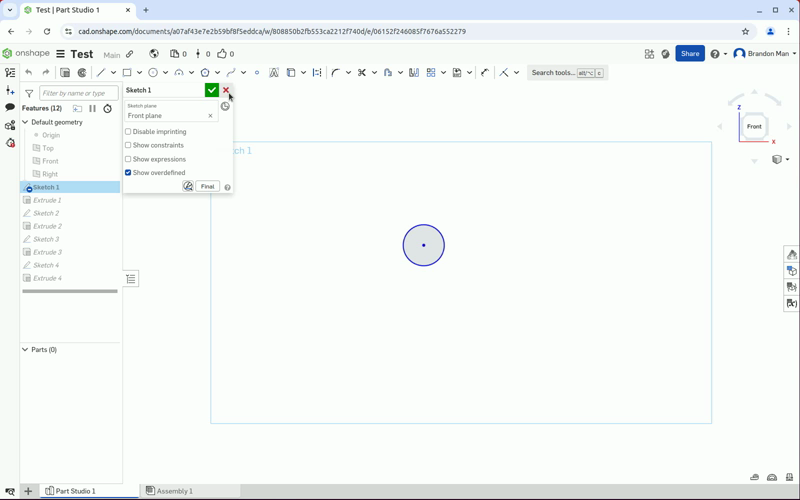
click(229, 92)
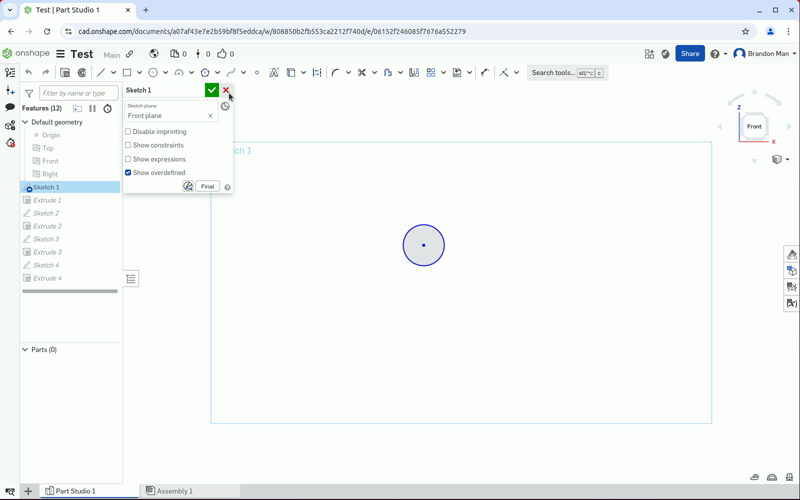
key(shift+s)
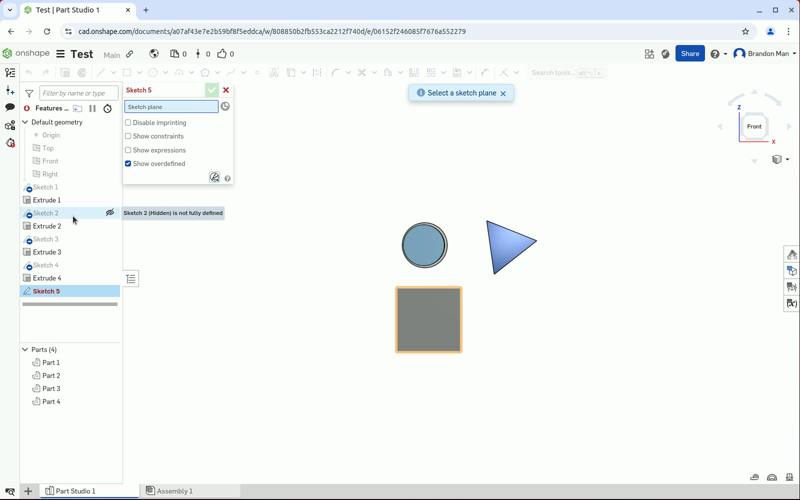
scroll(3)
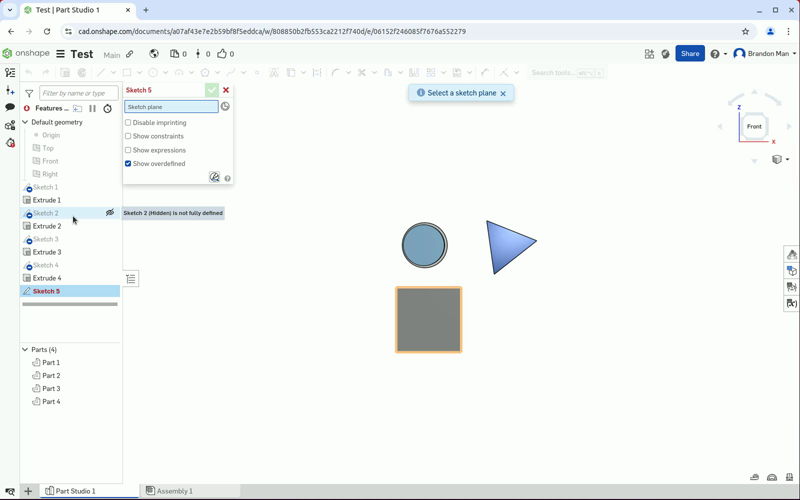
mouse_move(73, 163)
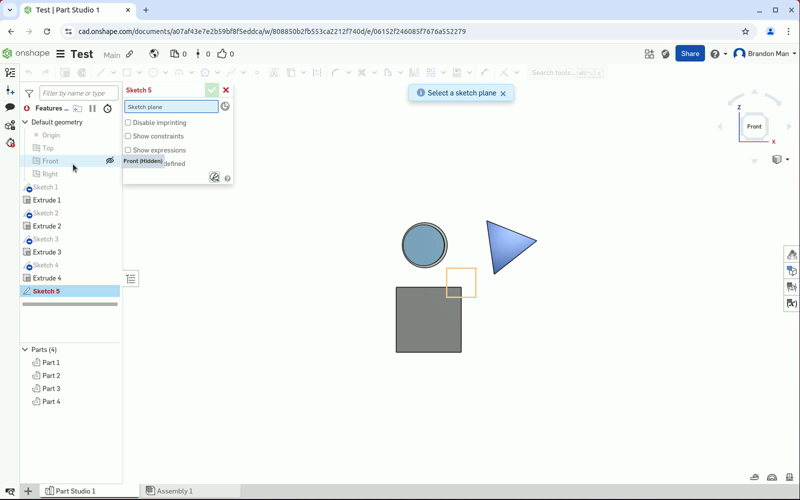
click(73, 163)
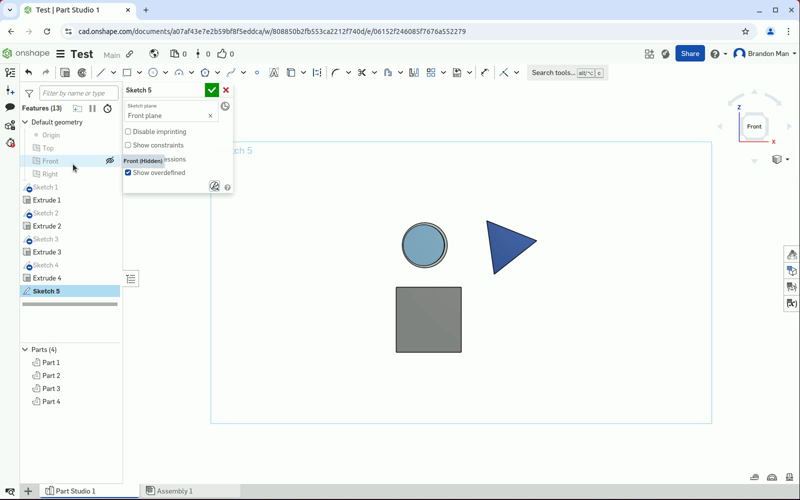
mouse_move(73, 352)
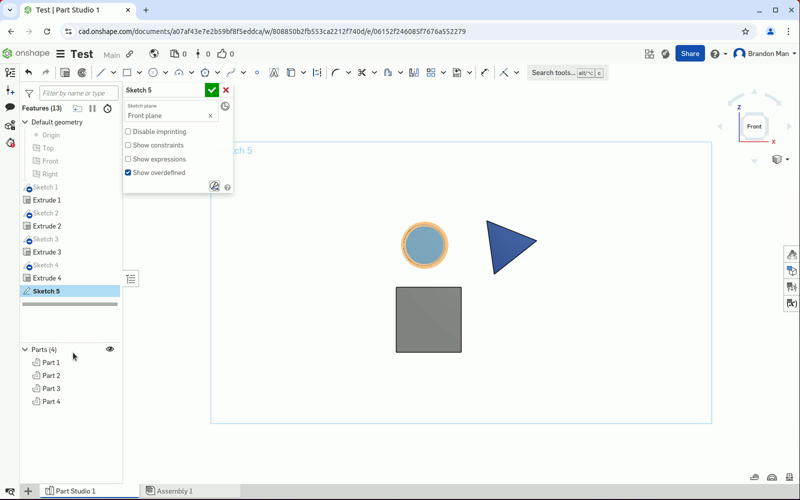
key(y)
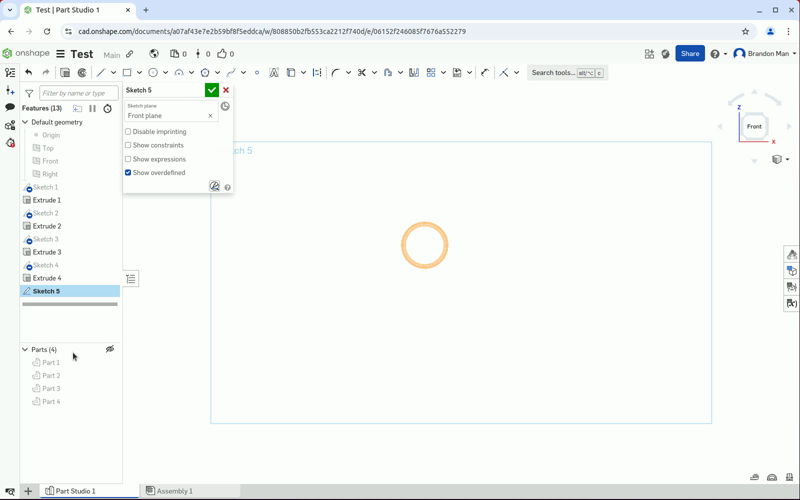
key(l)
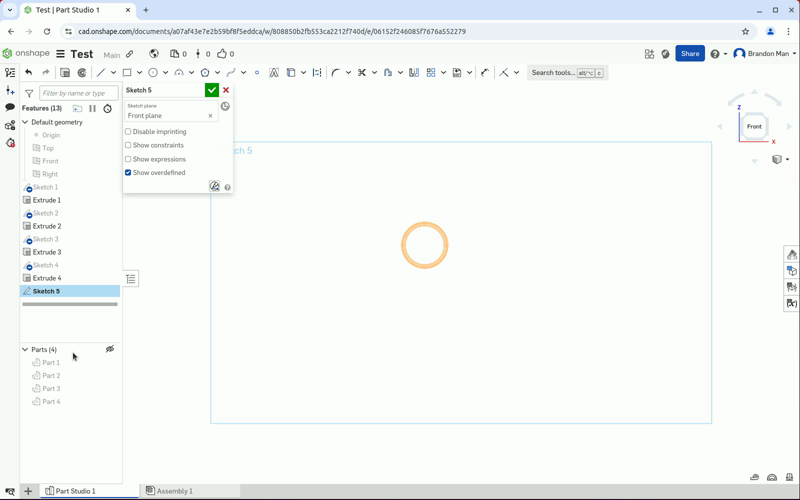
key_down(shift)
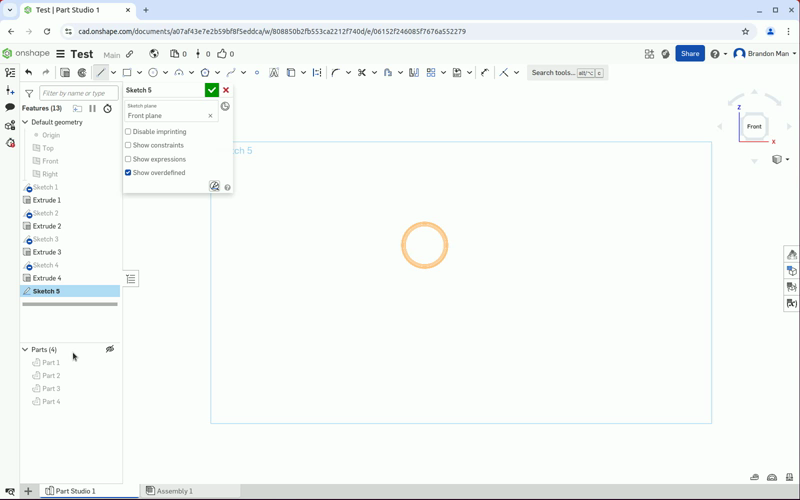
mouse_move(391, 357)
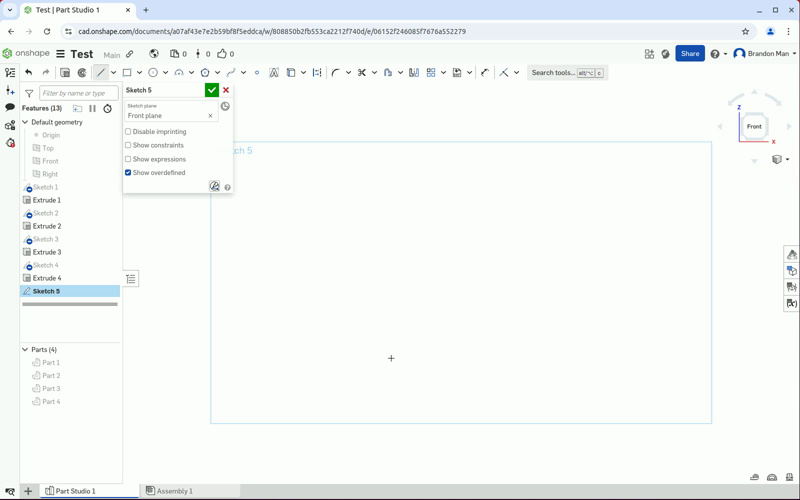
click(391, 357)
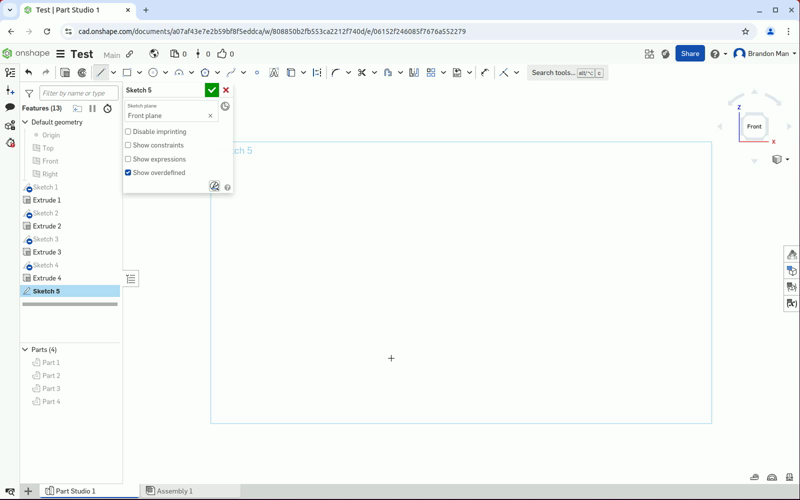
key_up(shift)
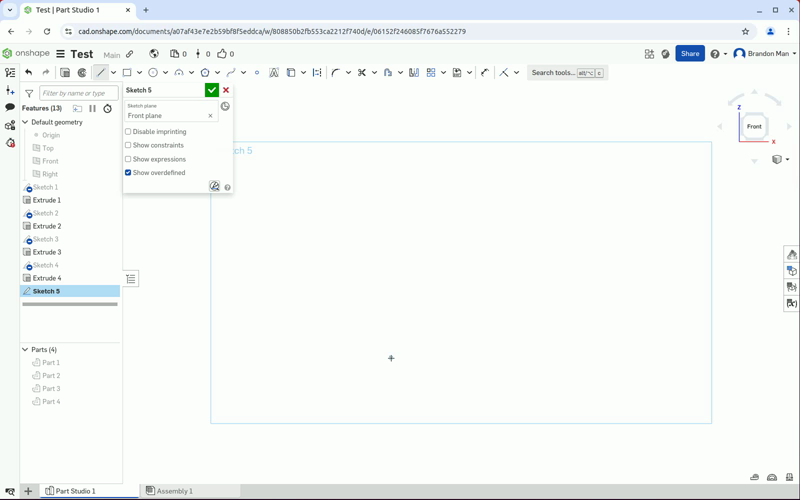
key_down(shift)
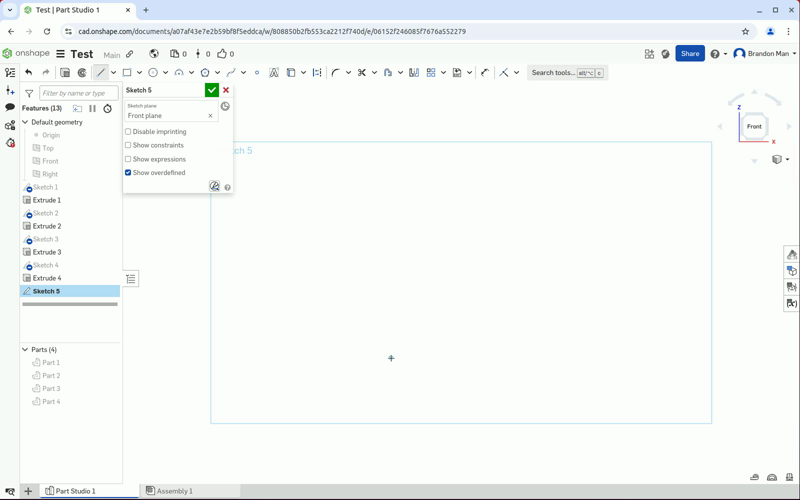
mouse_move(467, 357)
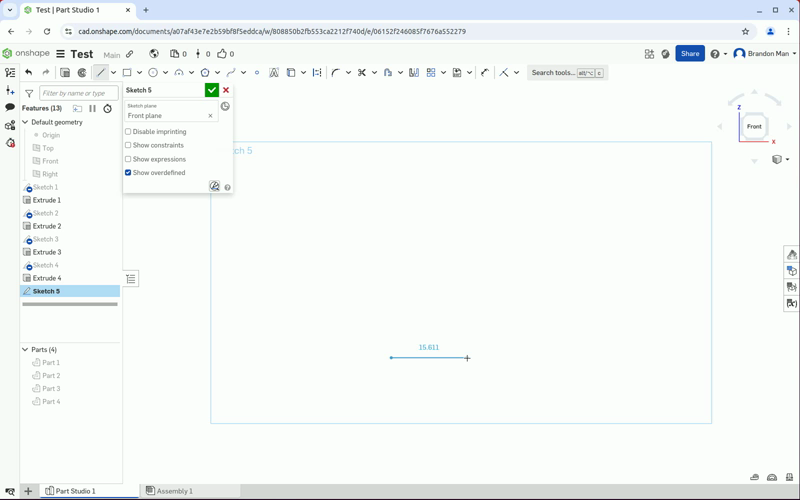
click(467, 357)
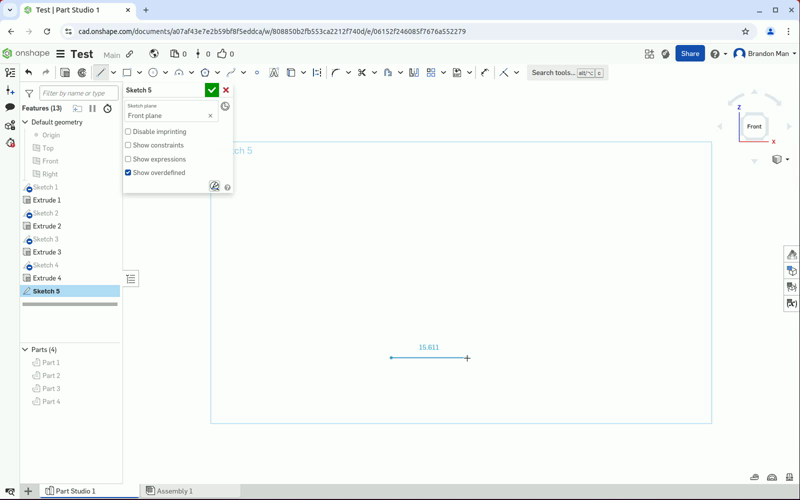
key_up(shift)
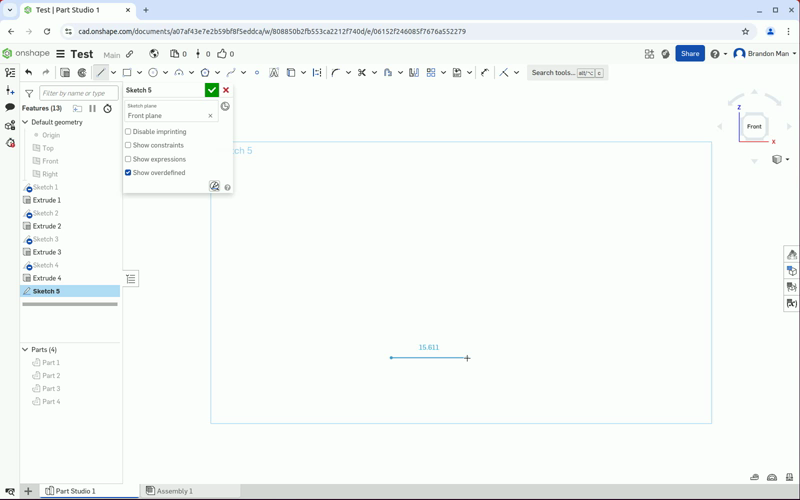
key_down(shift)
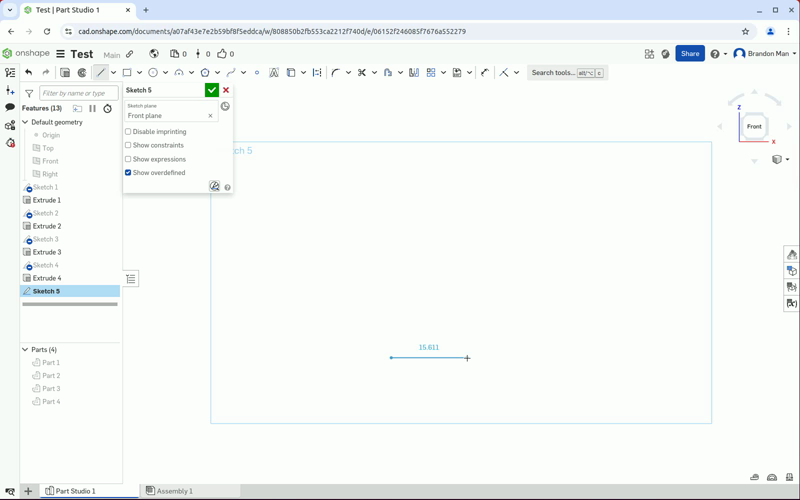
mouse_move(467, 282)
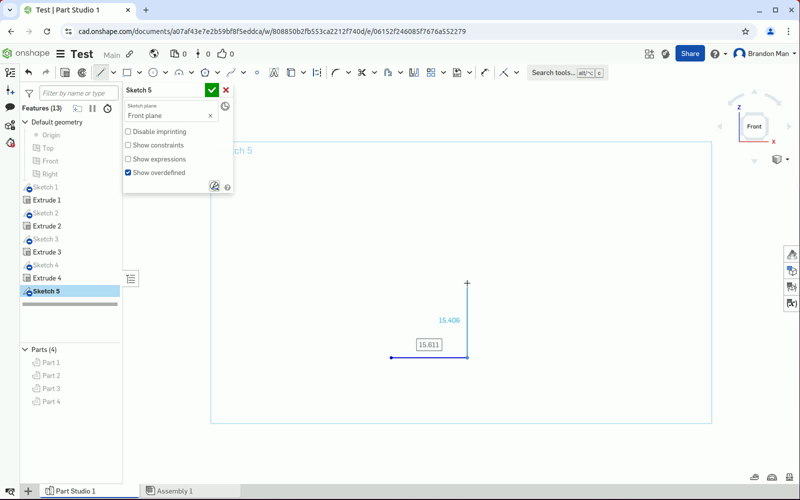
click(467, 282)
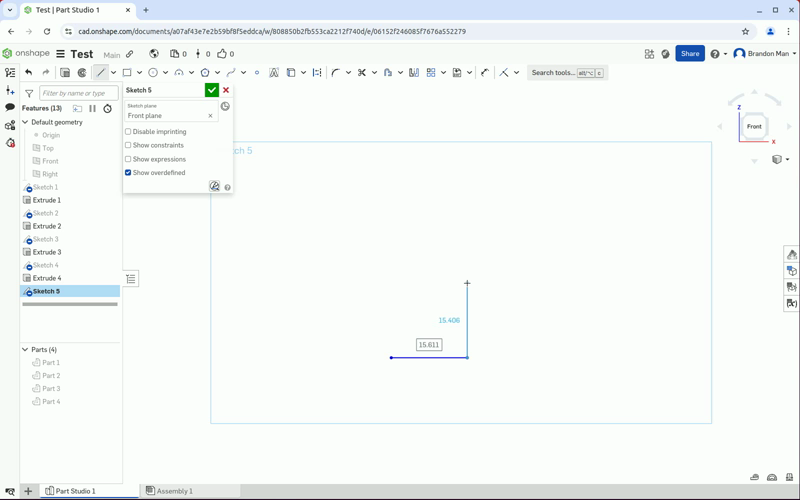
key_up(shift)
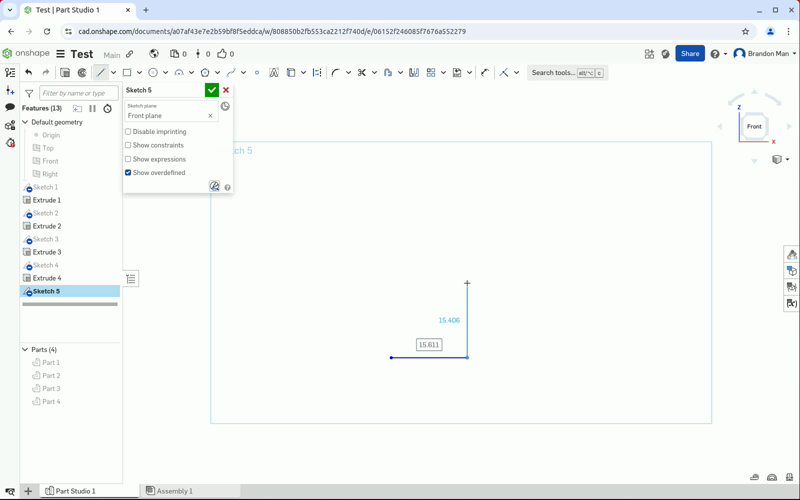
key_down(shift)
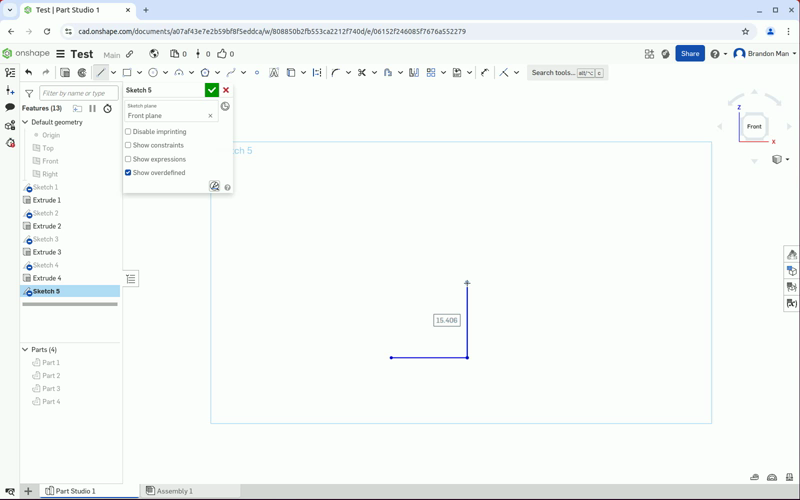
mouse_move(391, 282)
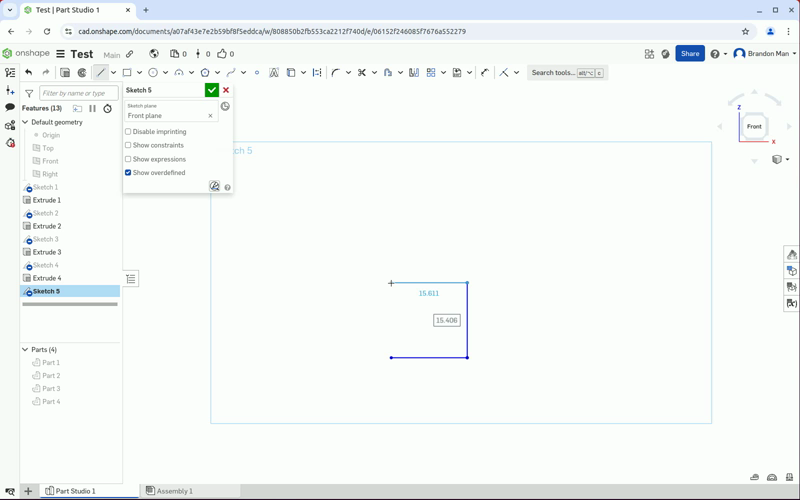
click(391, 282)
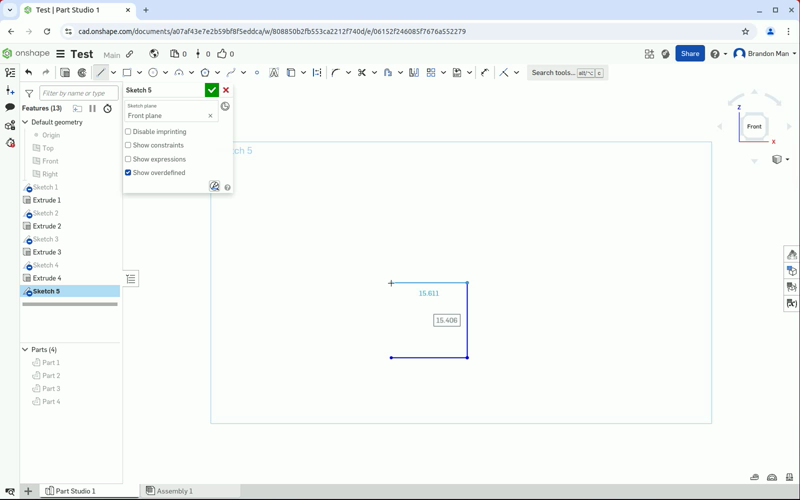
key_up(shift)
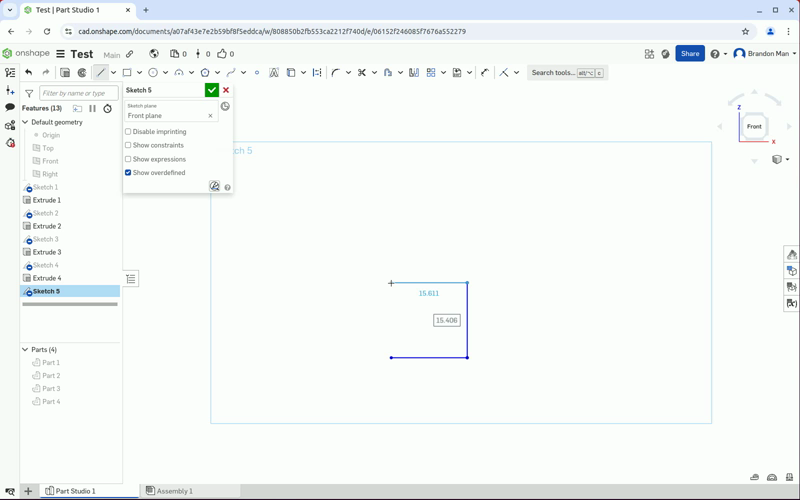
key_down(shift)
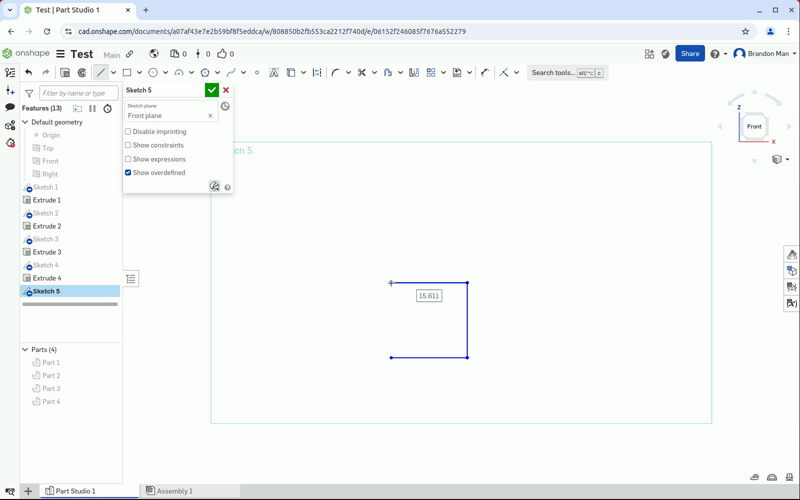
mouse_move(391, 357)
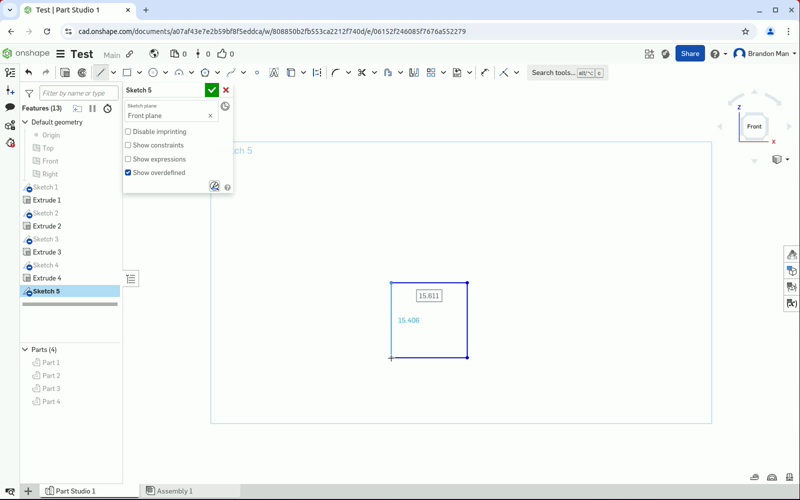
key_up(shift)
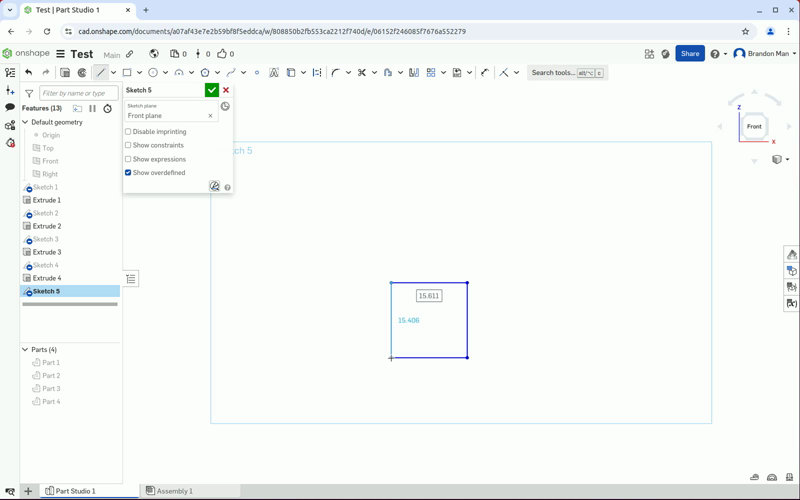
click(391, 357)
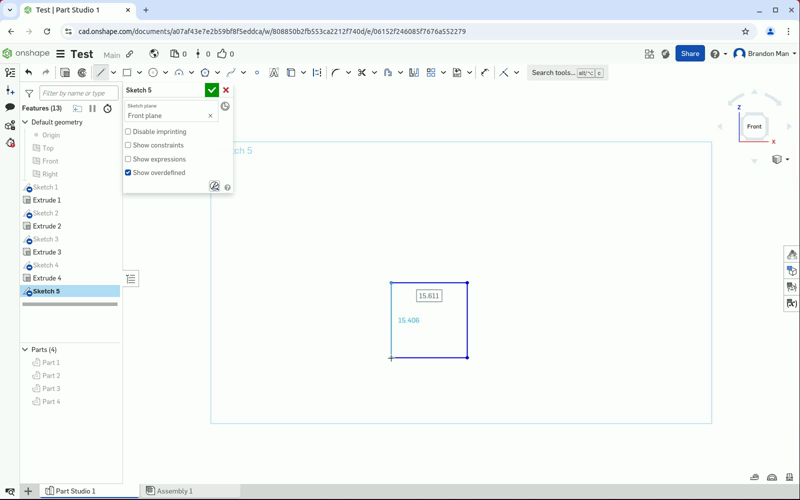
key(esc)
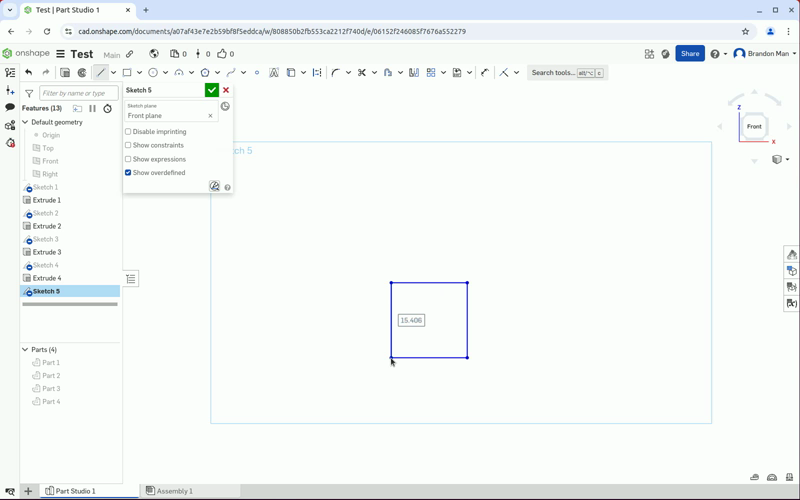
key(l)
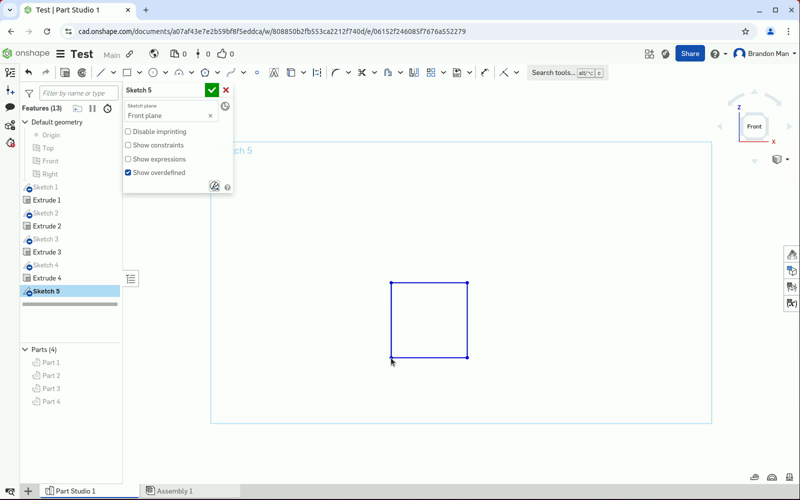
key_down(shift)
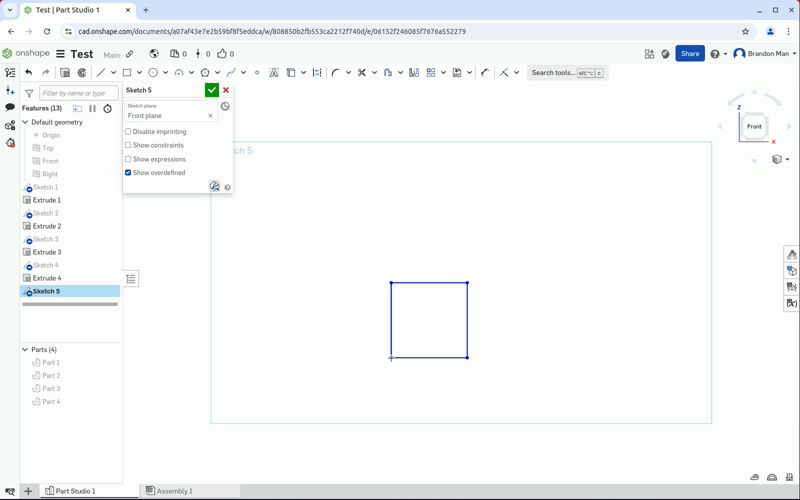
mouse_move(397, 352)
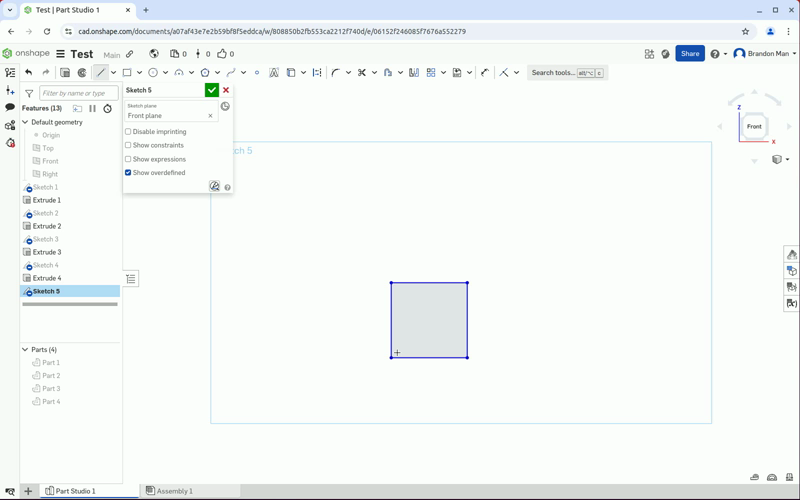
click(397, 352)
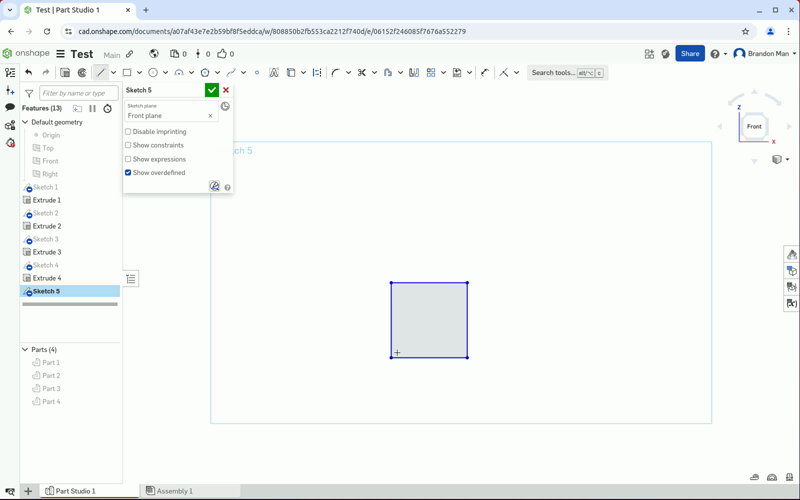
key_up(shift)
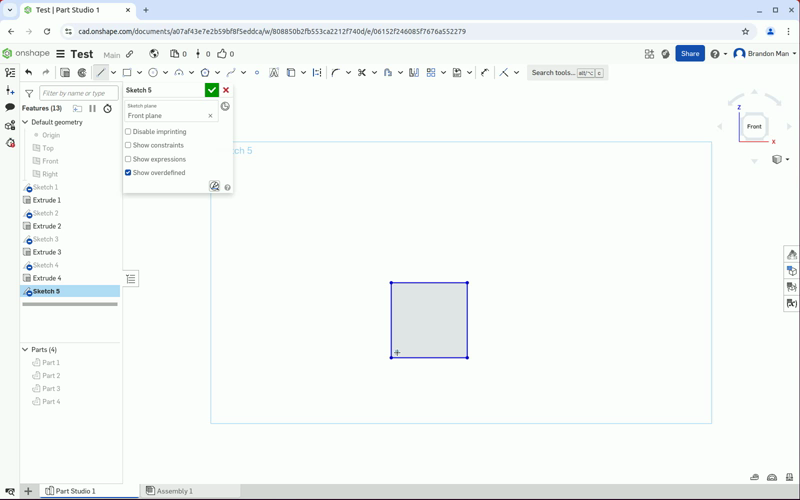
key_down(shift)
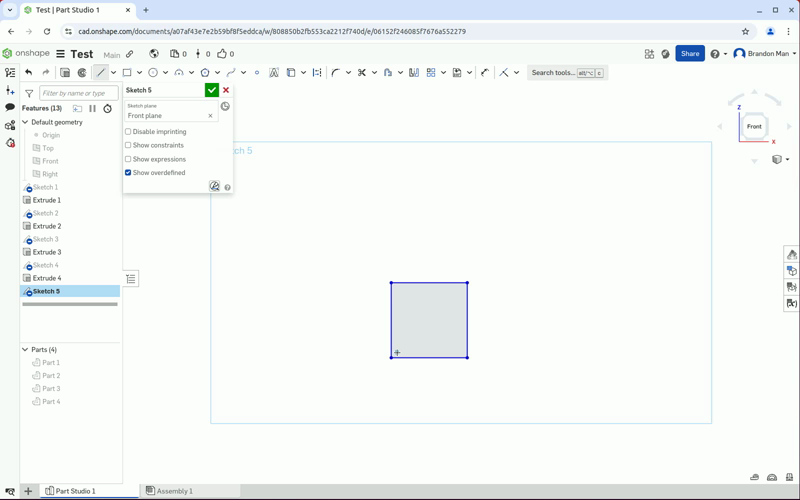
mouse_move(461, 352)
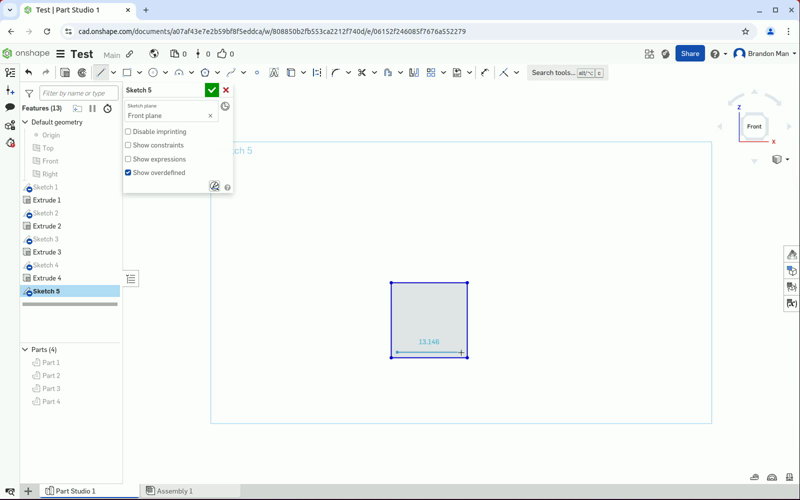
click(461, 352)
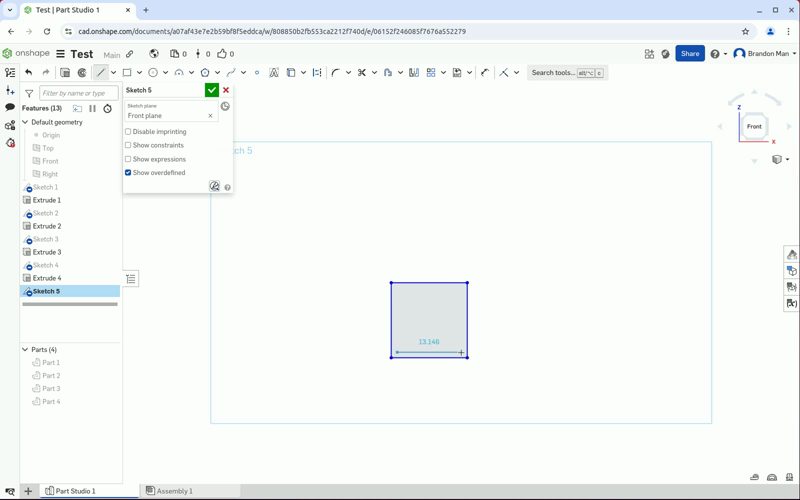
key_up(shift)
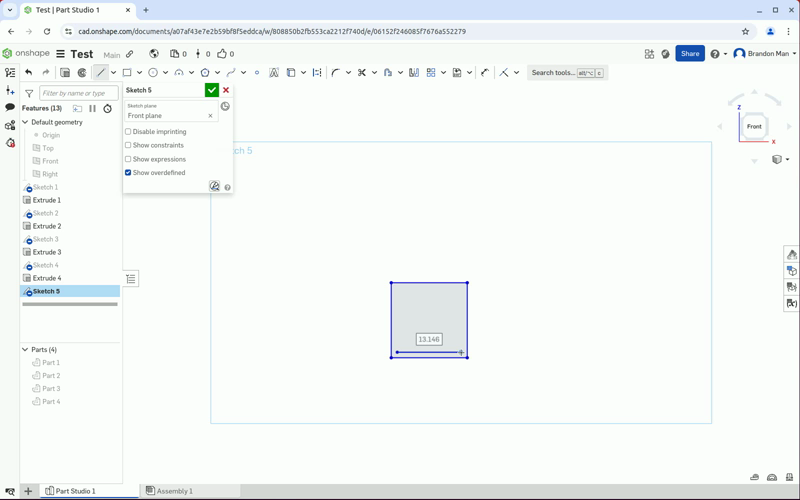
key_down(shift)
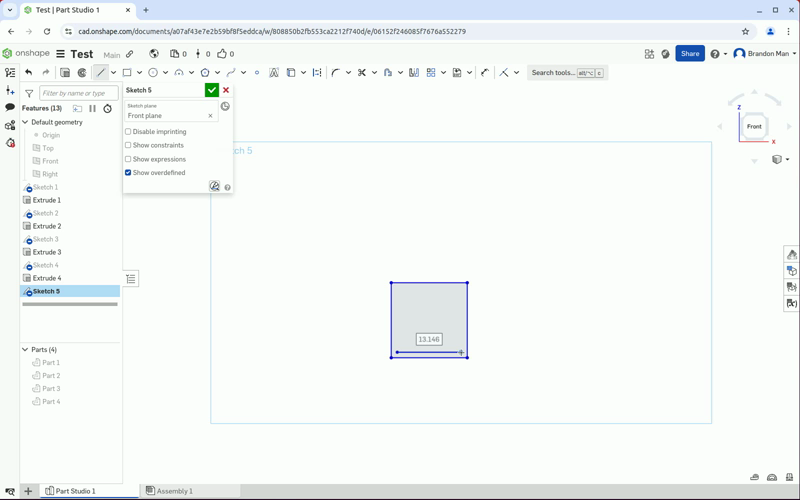
mouse_move(461, 288)
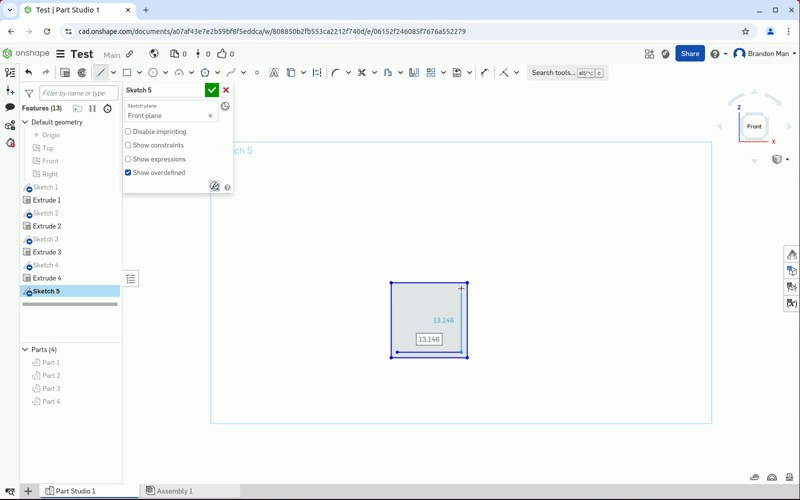
click(461, 288)
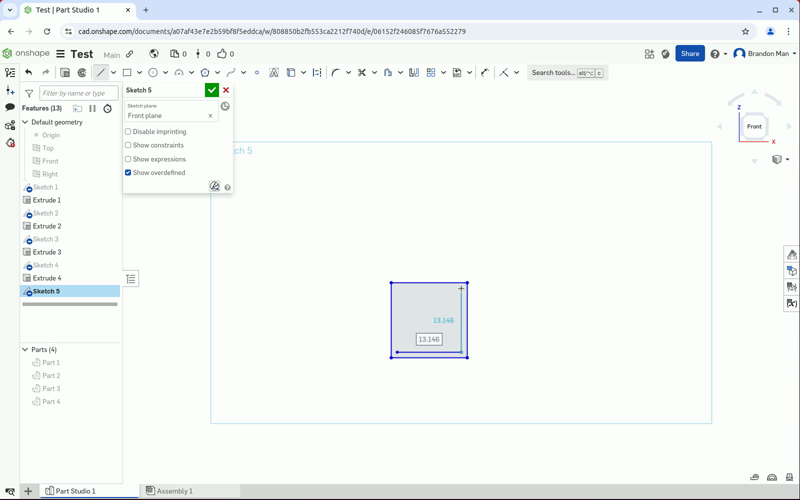
key_up(shift)
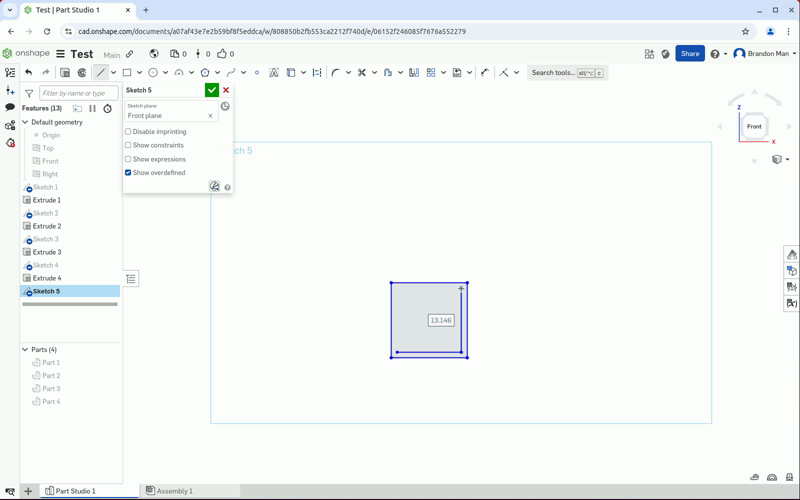
key_down(shift)
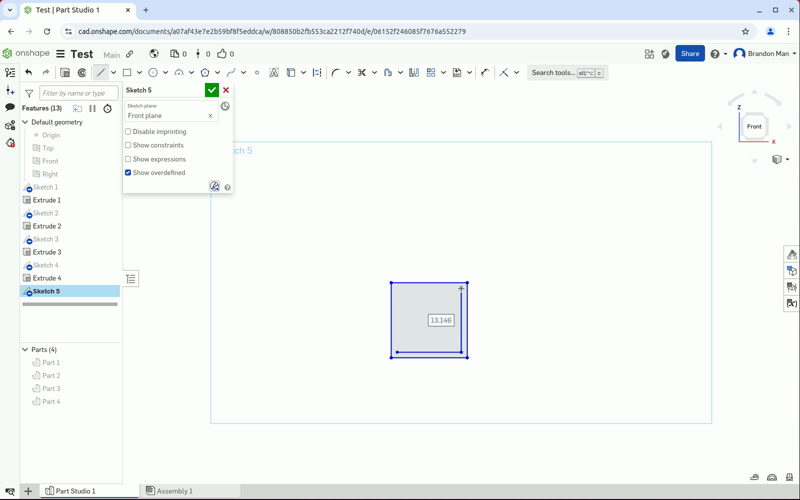
mouse_move(397, 288)
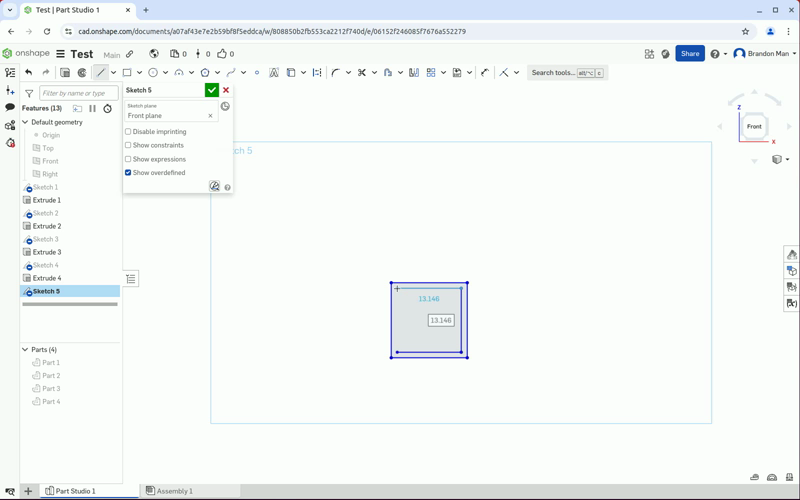
click(397, 288)
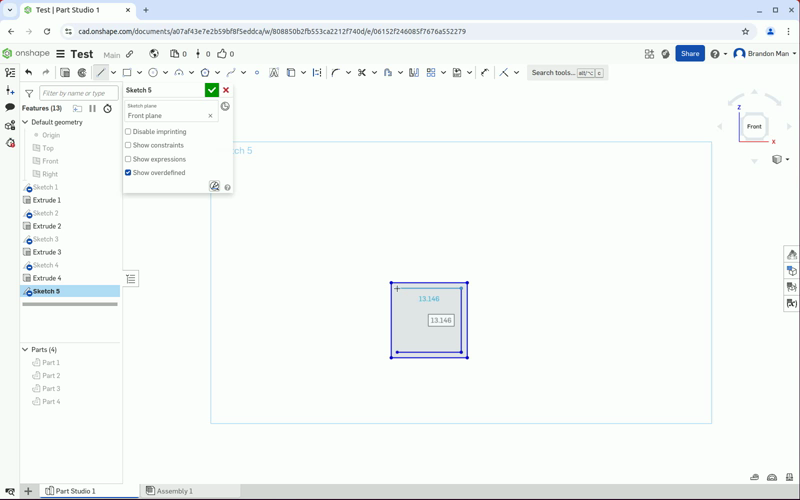
key_up(shift)
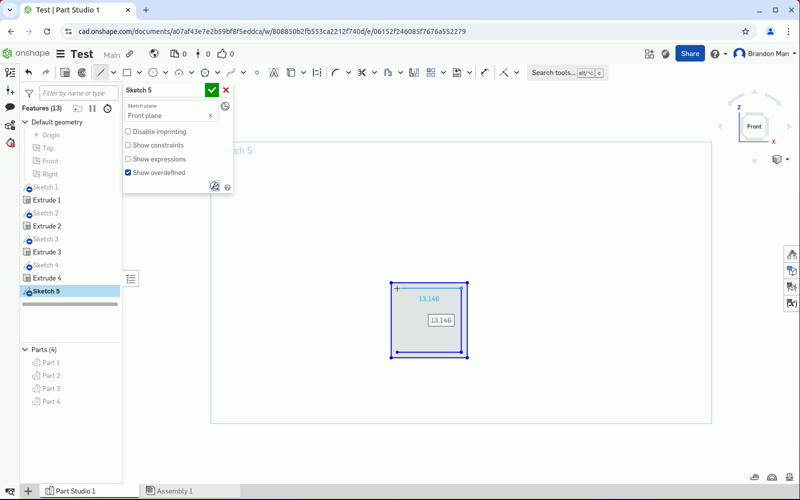
key_down(shift)
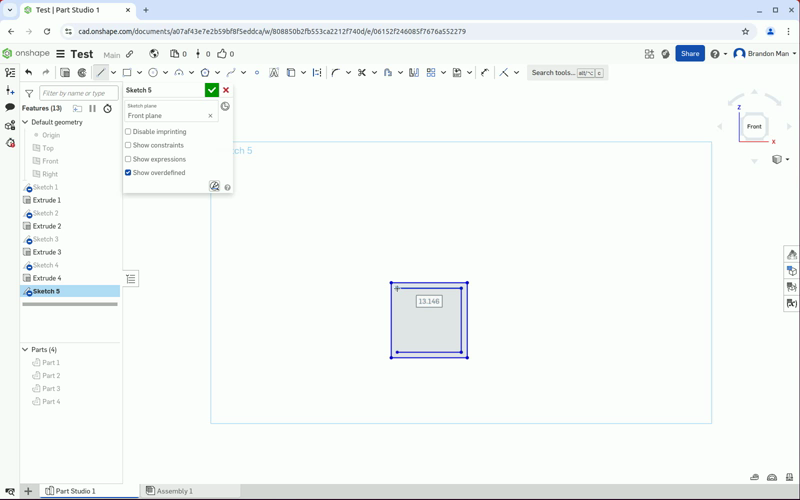
mouse_move(397, 352)
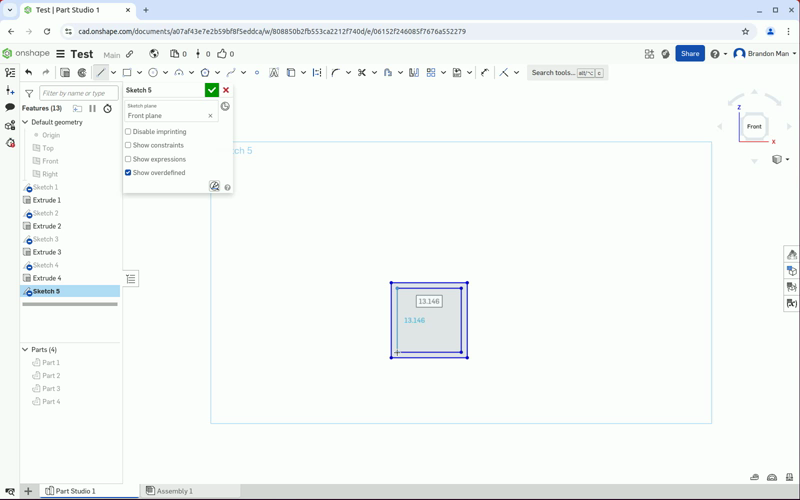
key_up(shift)
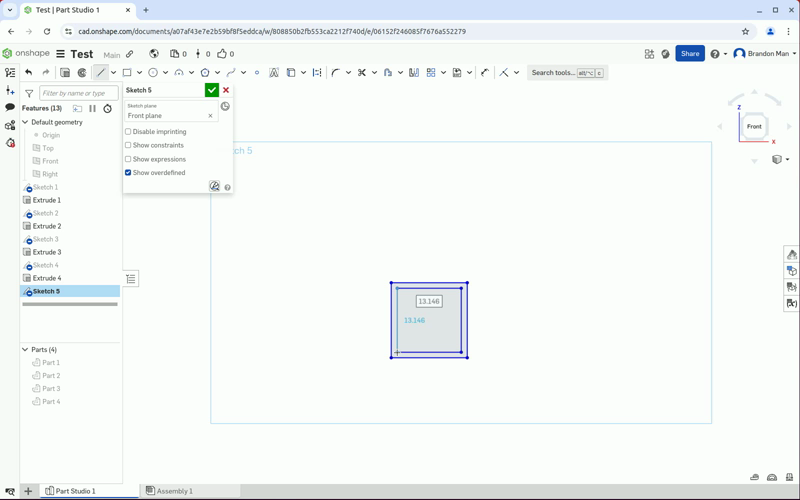
click(397, 352)
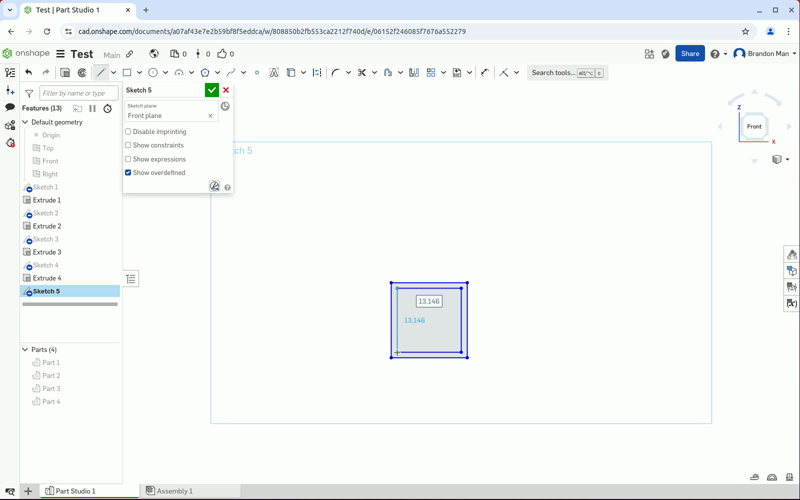
key(esc)
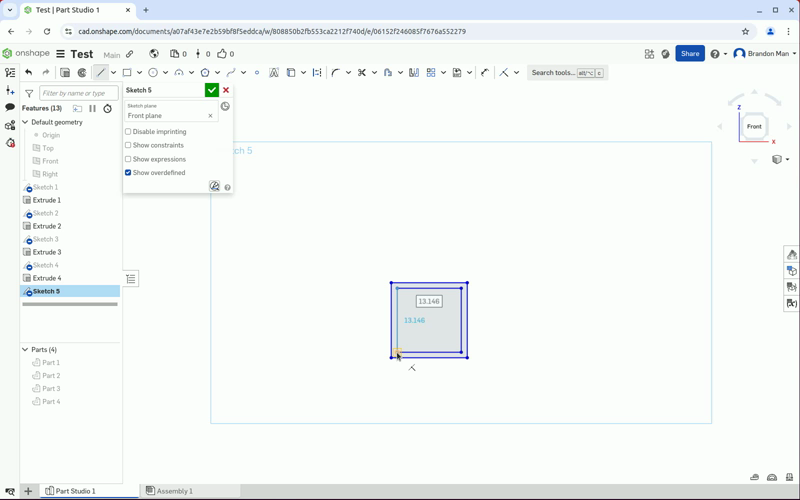
mouse_move(395, 348)
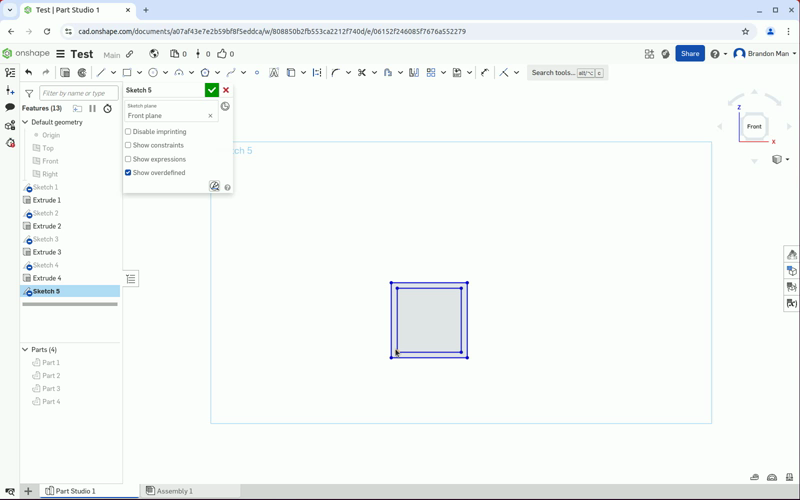
scroll(6)
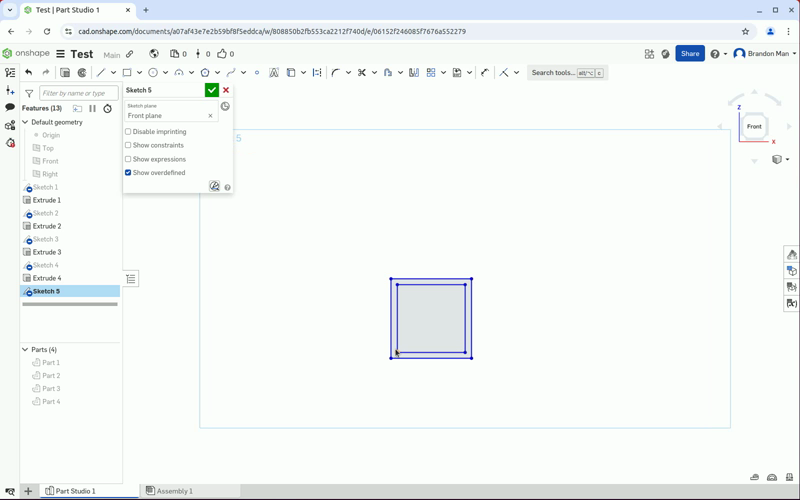
scroll(6)
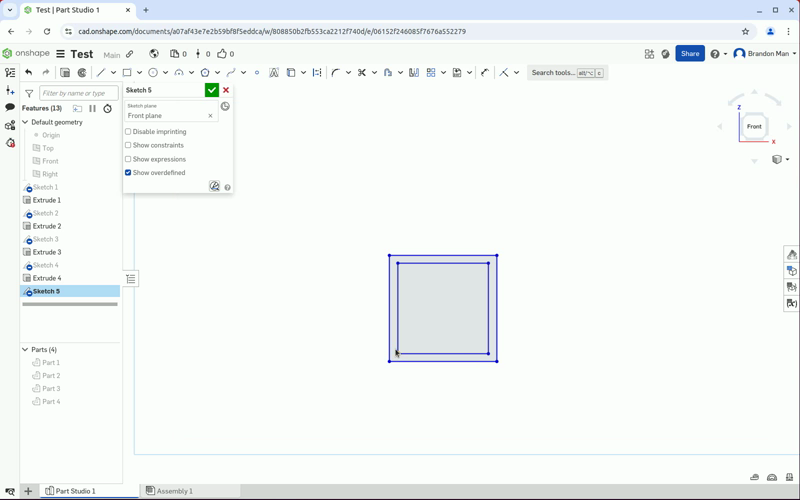
scroll(6)
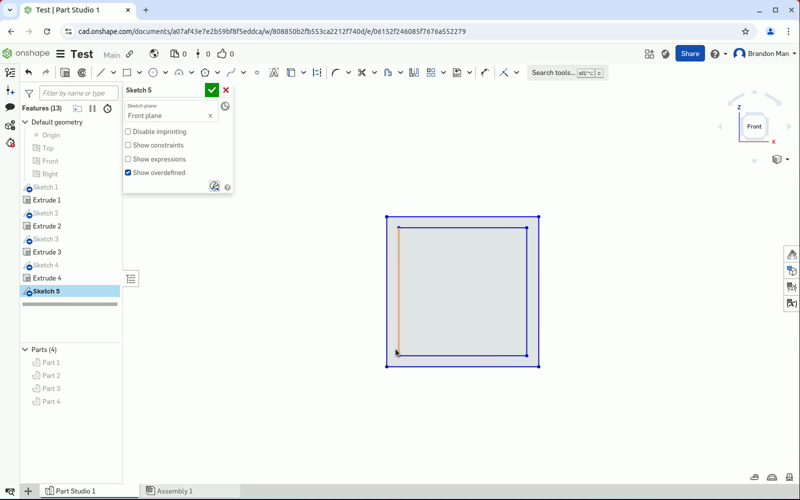
scroll(6)
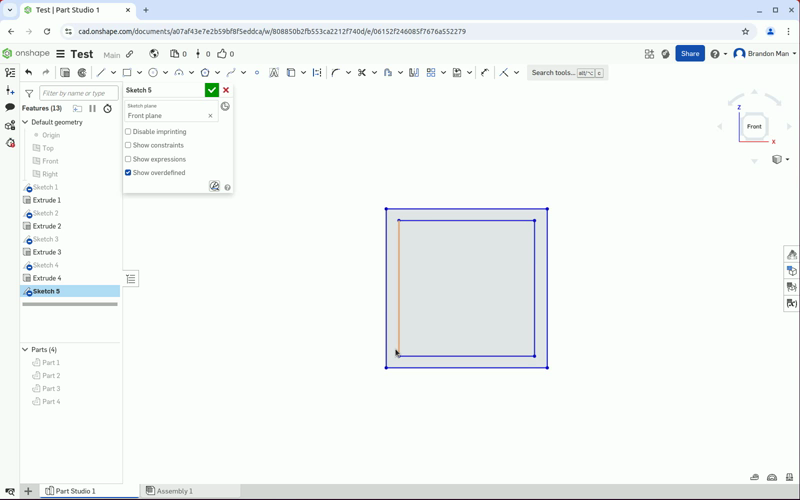
scroll(6)
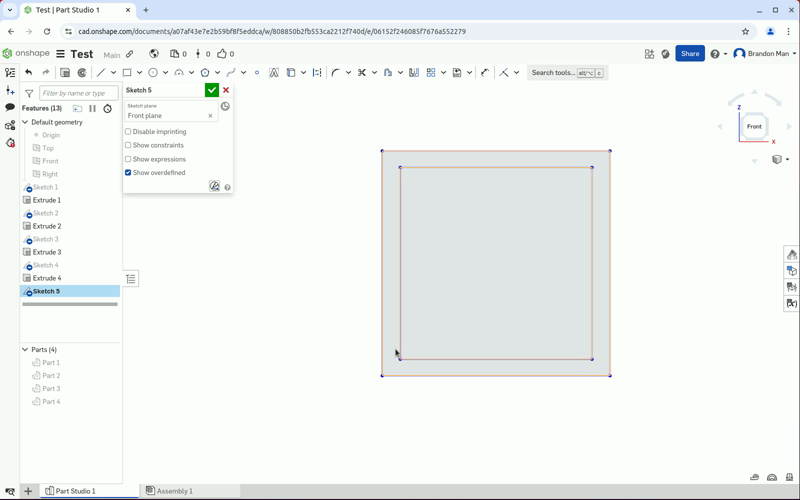
scroll(6)
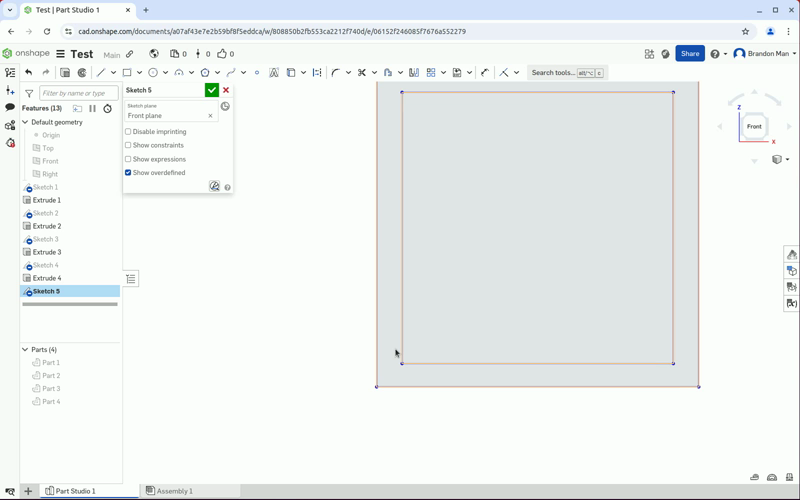
scroll(6)
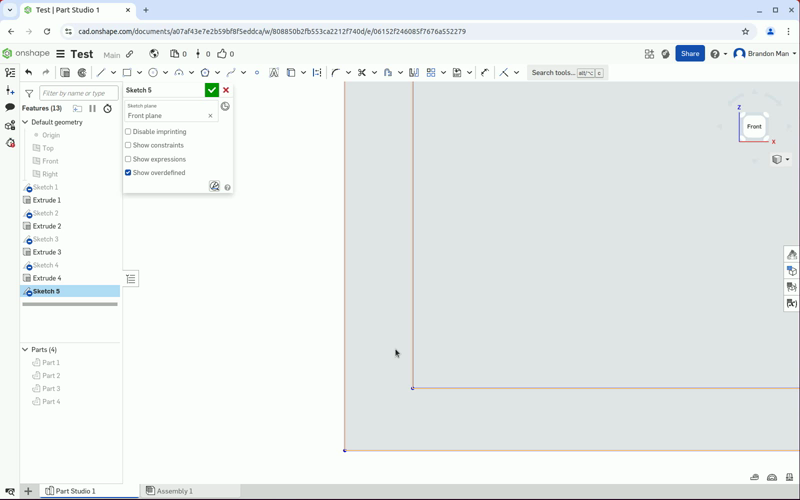
click(395, 348)
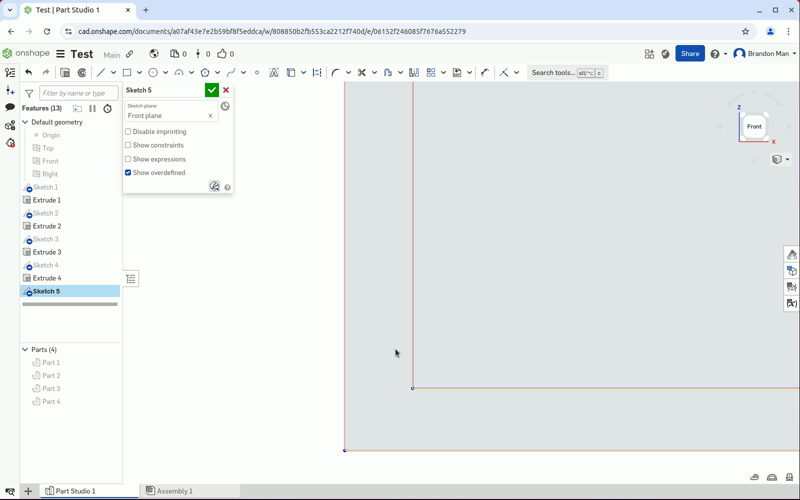
scroll(-6)
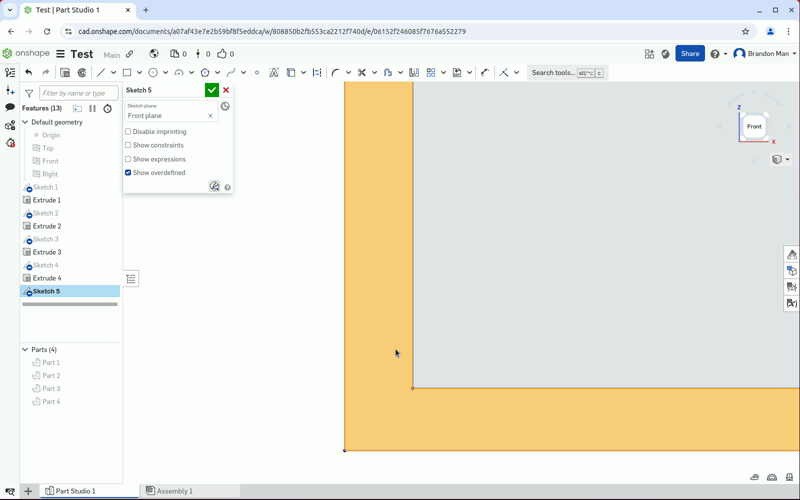
scroll(-6)
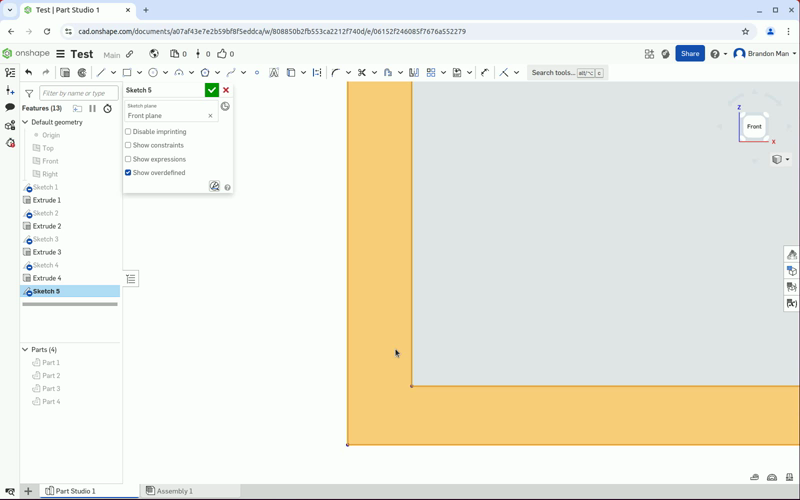
scroll(-6)
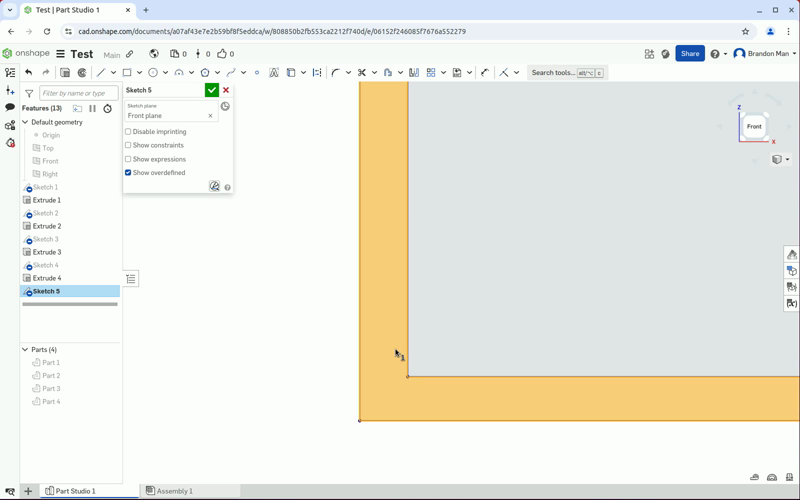
scroll(-6)
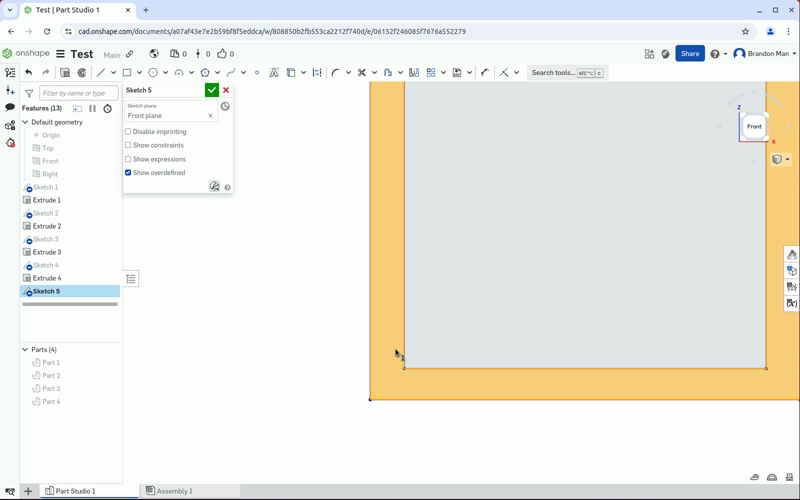
scroll(-6)
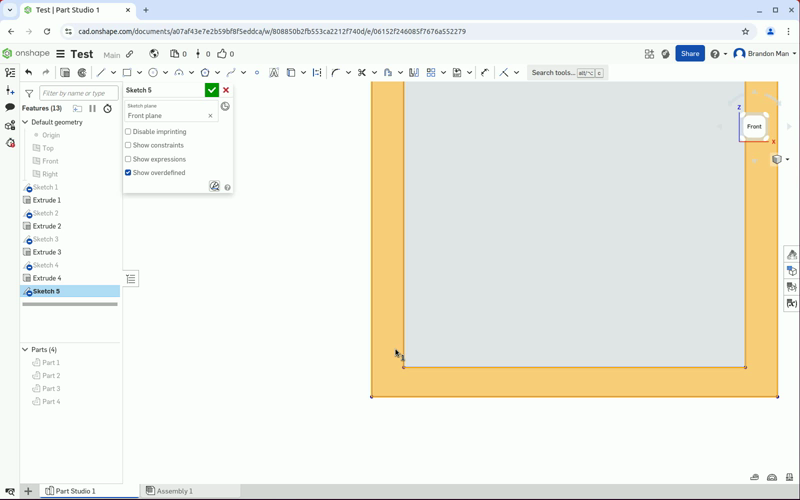
scroll(-6)
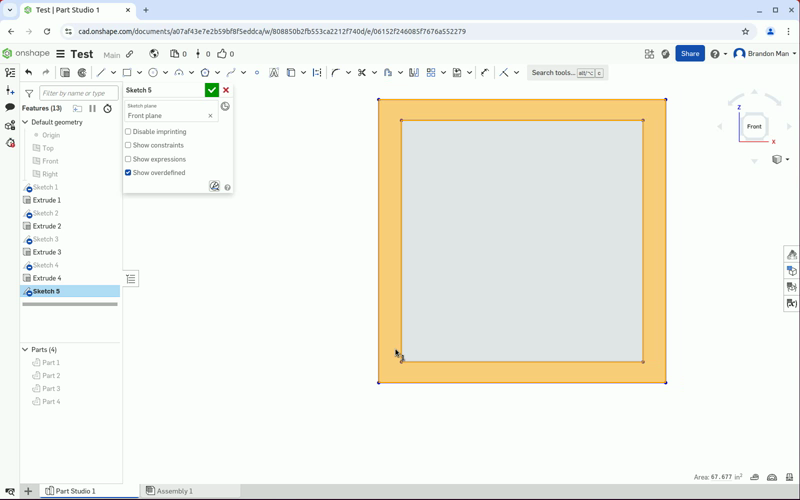
scroll(-6)
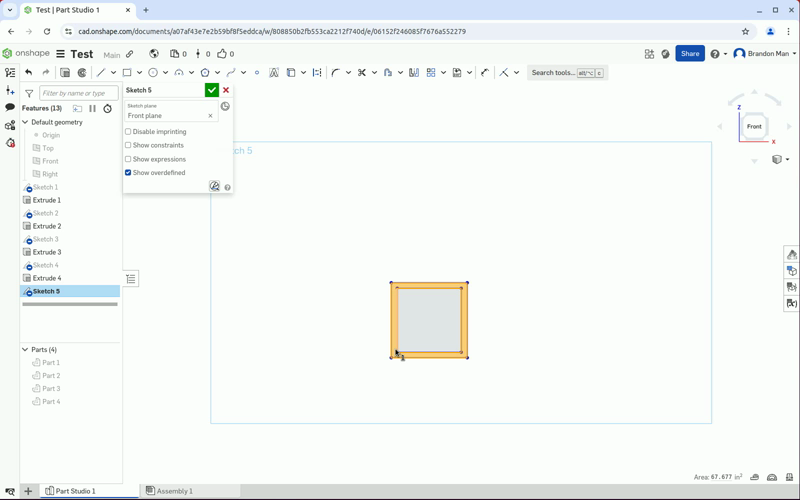
mouse_move(73, 352)
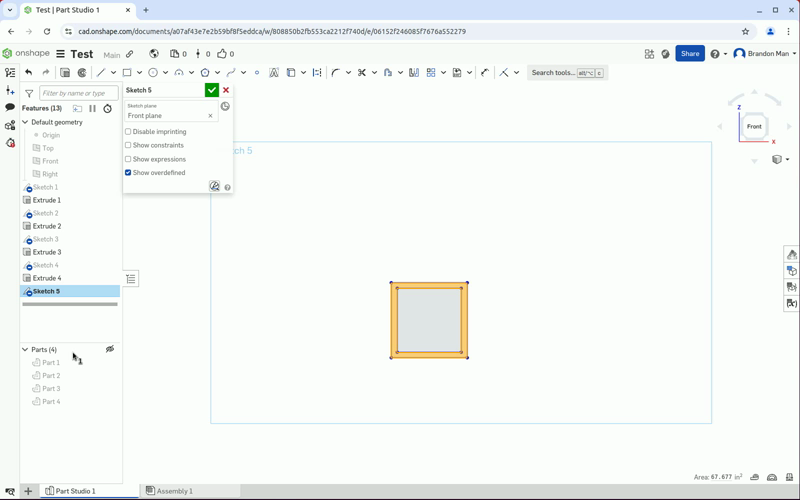
key(shift+y)
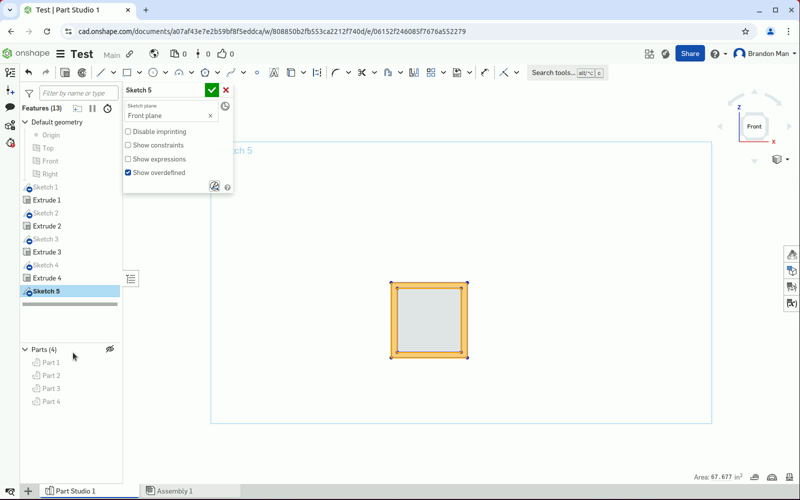
key(shift+e)
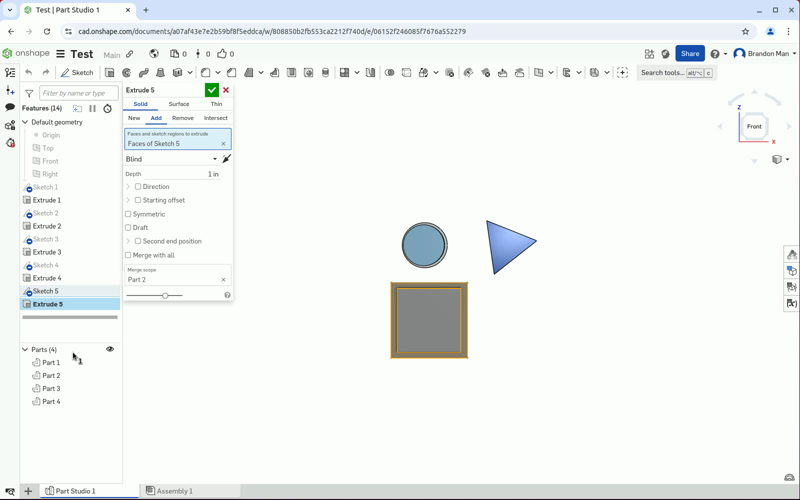
mouse_move(143, 106)
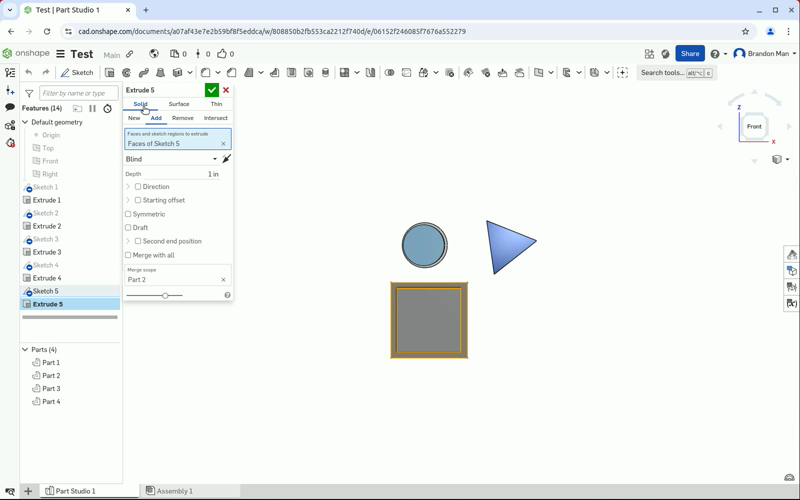
click(143, 106)
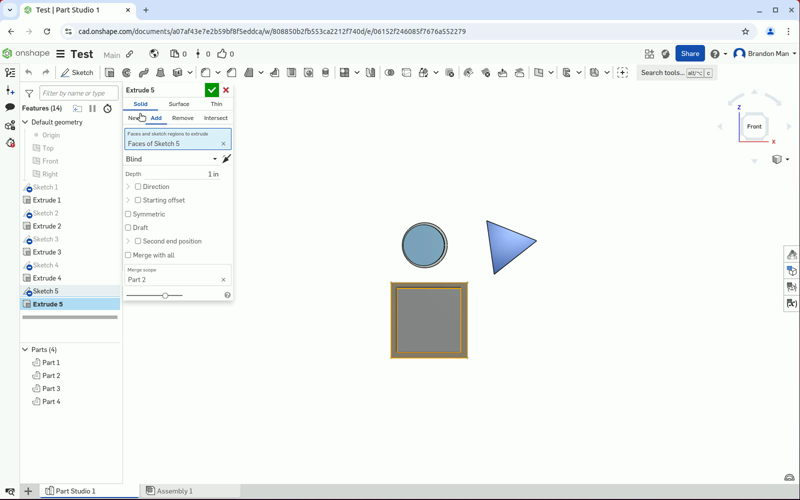
mouse_move(137, 120)
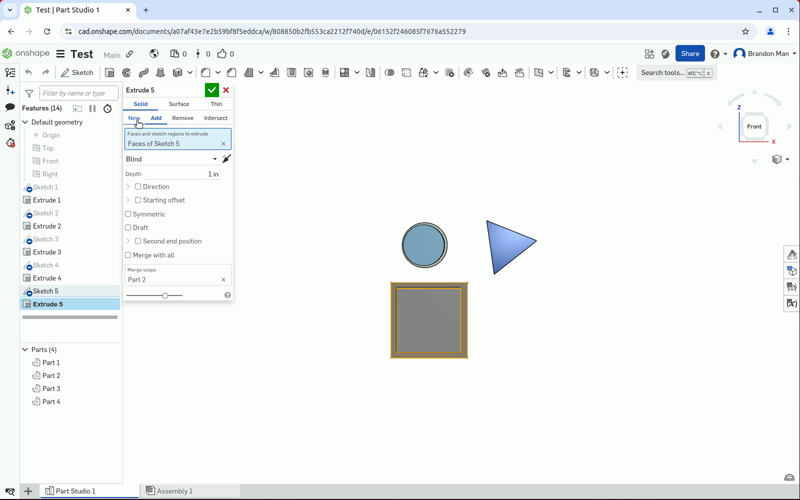
click(137, 120)
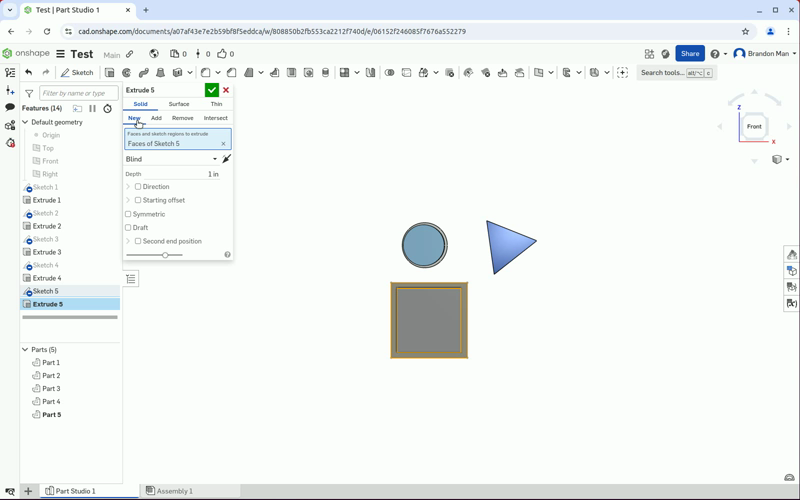
key(tab, 4)
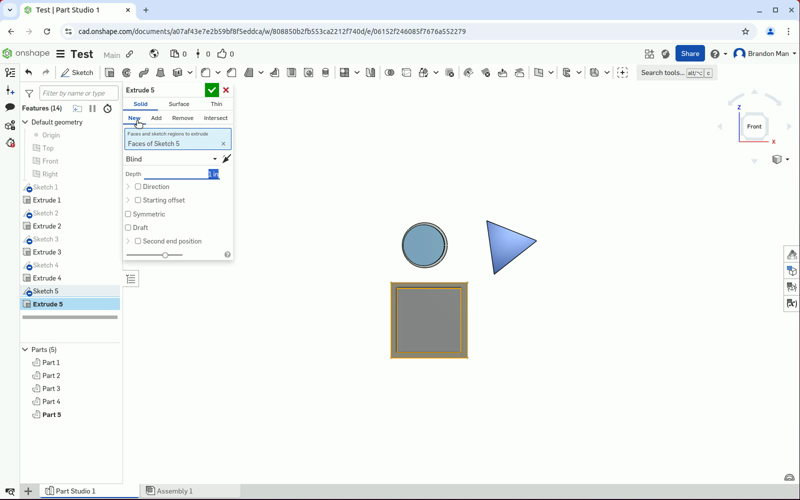
text(2.166)
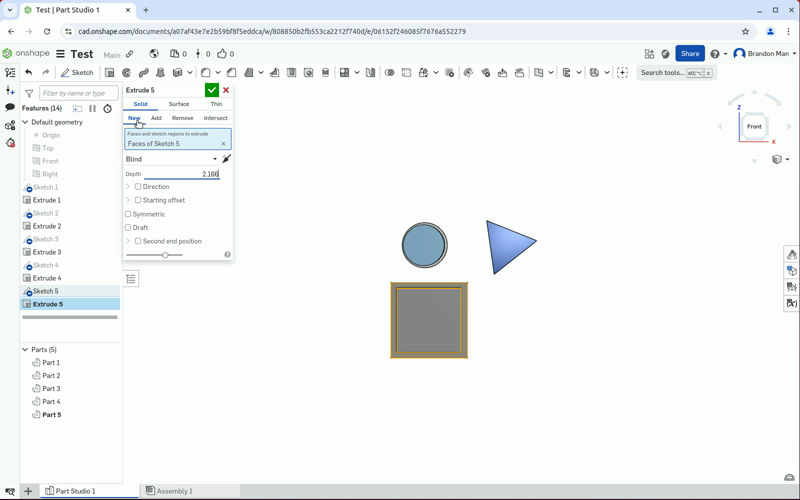
key(enter)
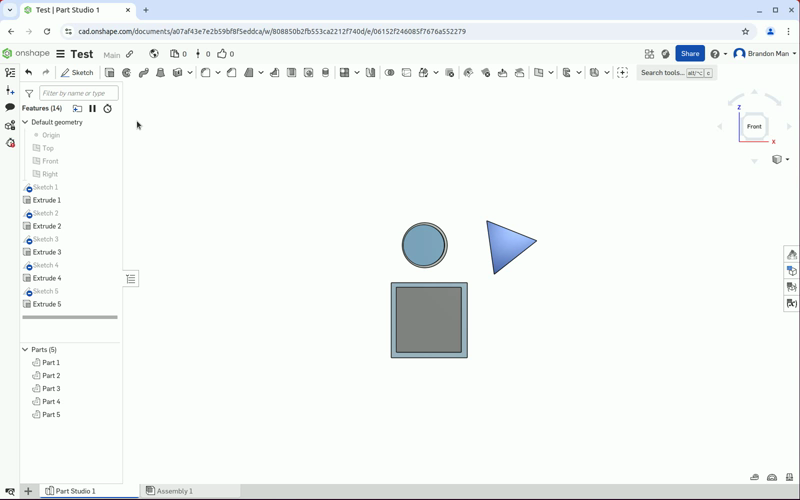
key(shift+h)
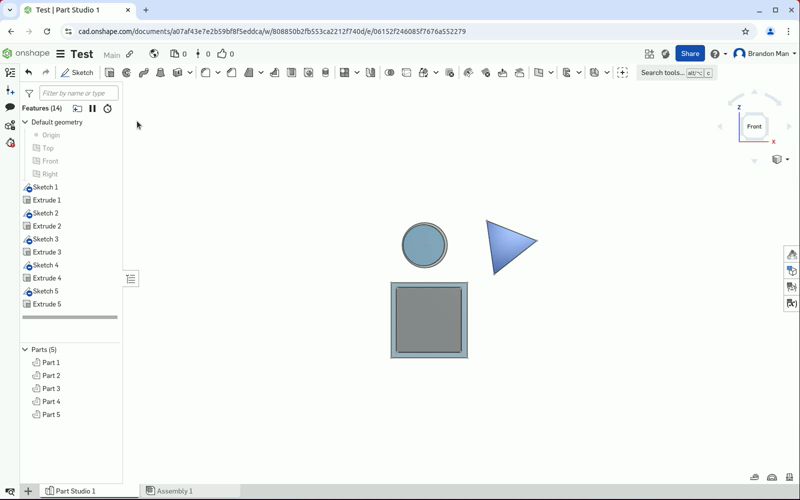
key(shift+h)
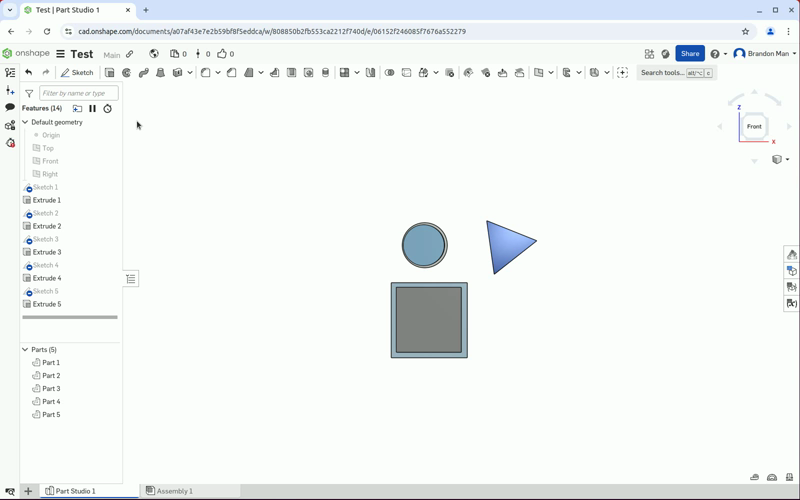
mouse_move(73, 189)
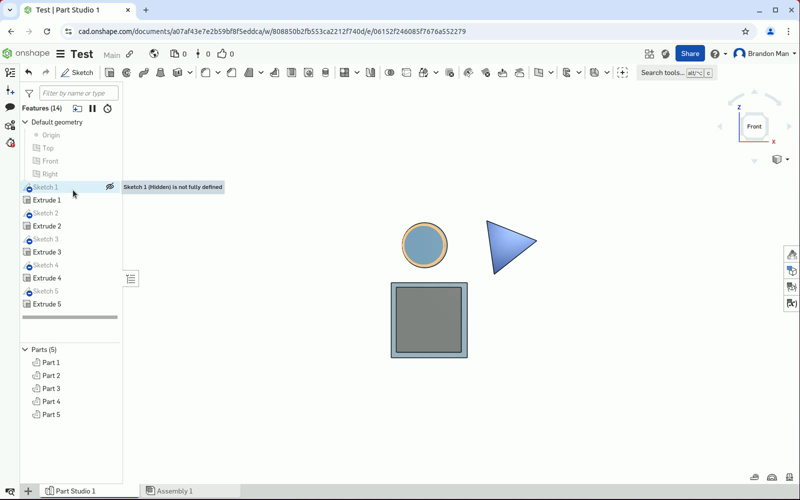
click(73, 189)
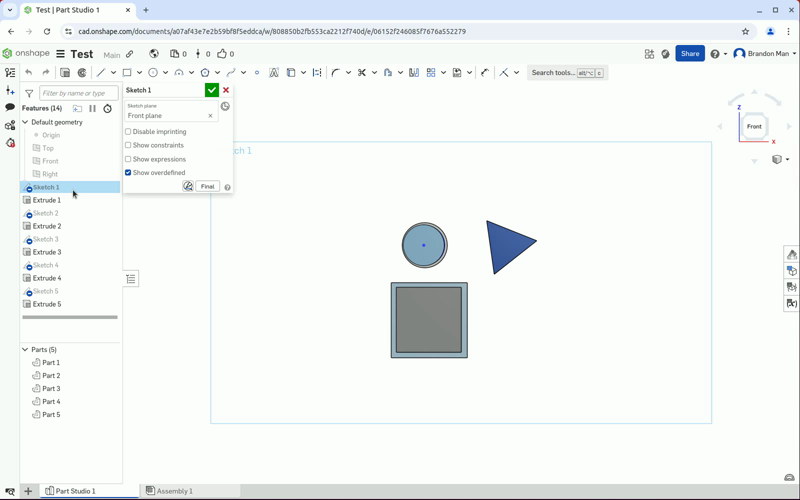
mouse_move(229, 92)
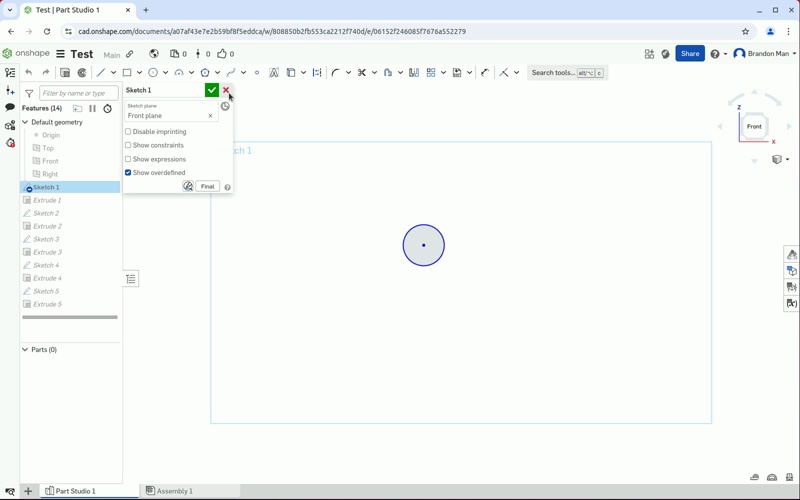
click(229, 92)
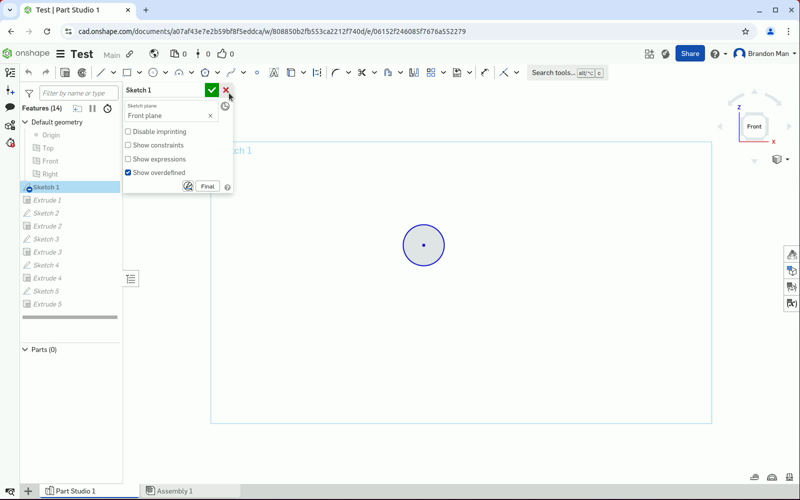
key(shift+s)
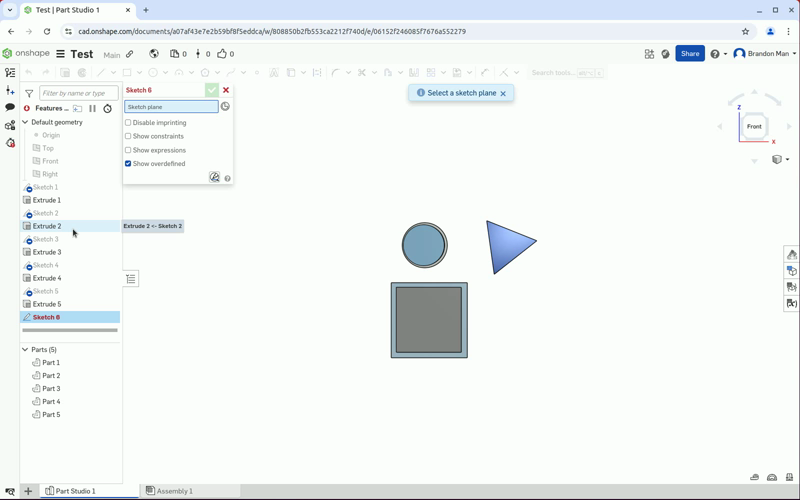
scroll(3)
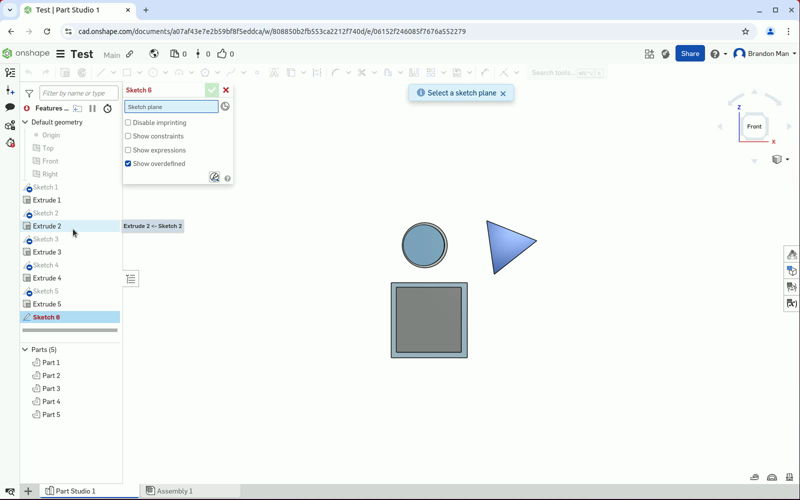
mouse_move(73, 163)
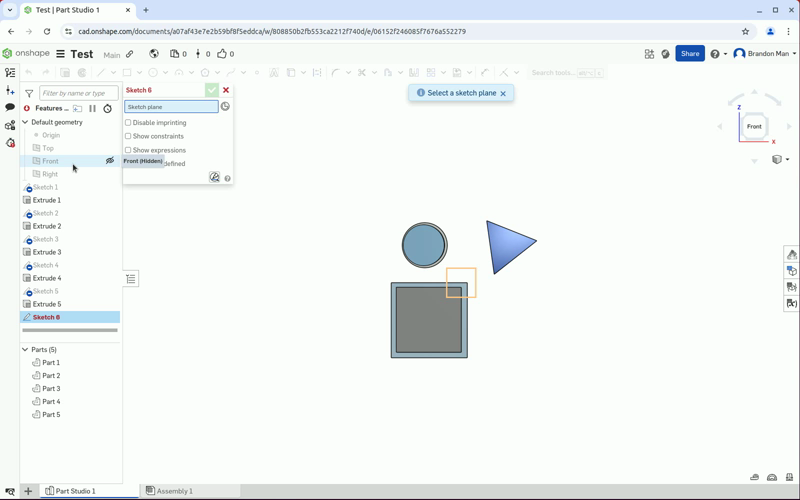
click(73, 163)
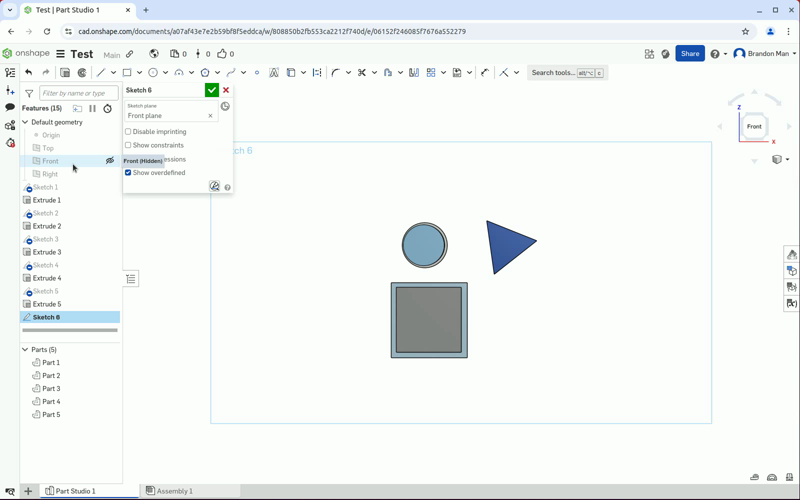
mouse_move(73, 352)
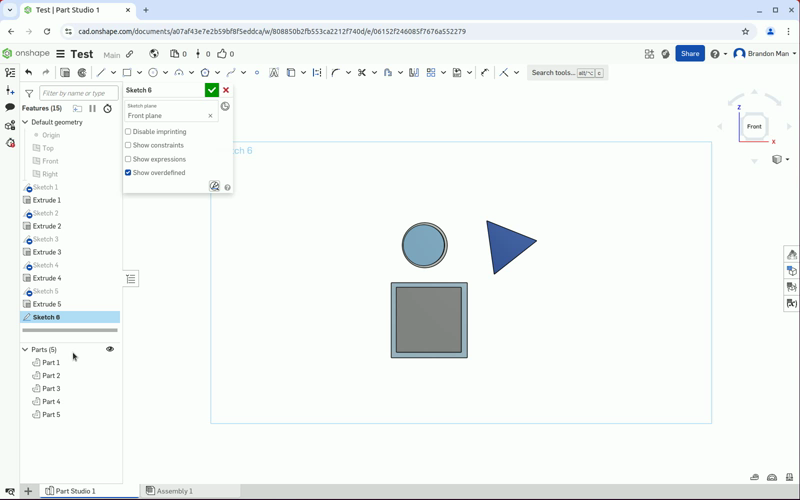
key(y)
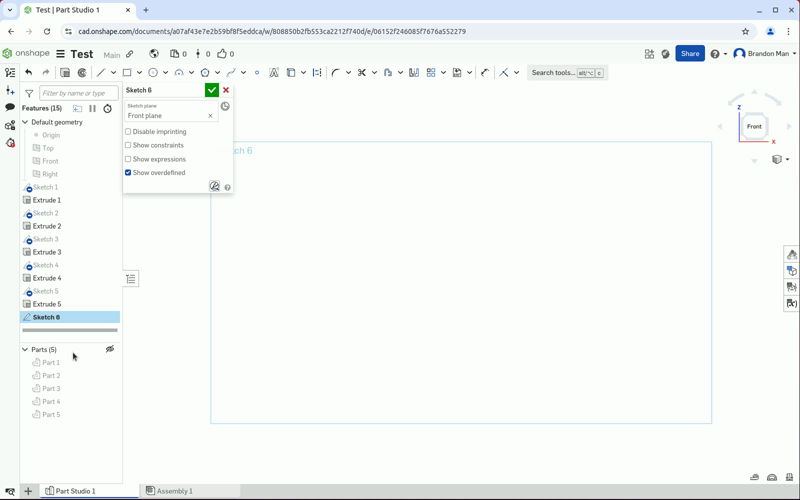
key(l)
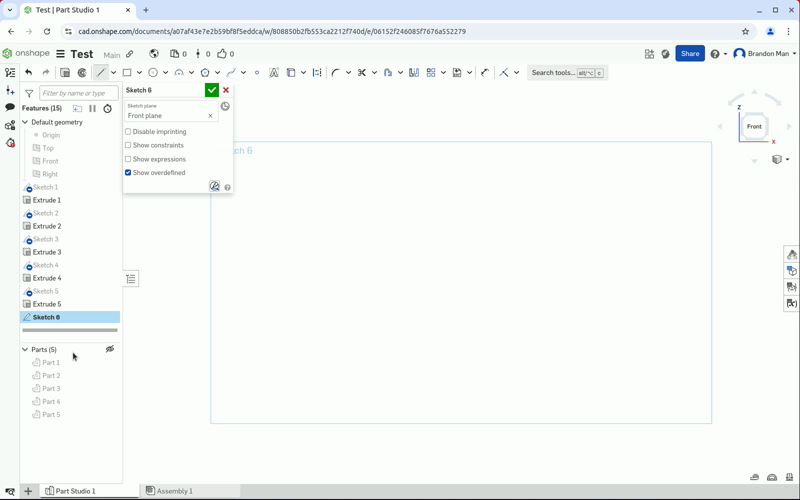
key_down(shift)
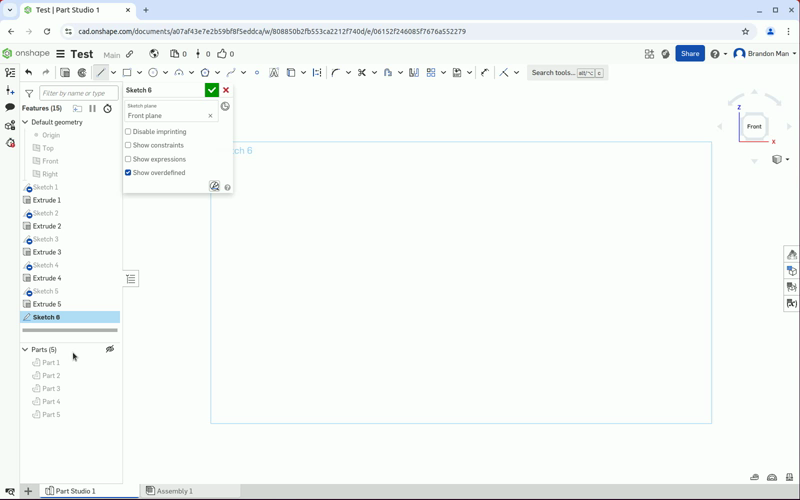
mouse_move(479, 212)
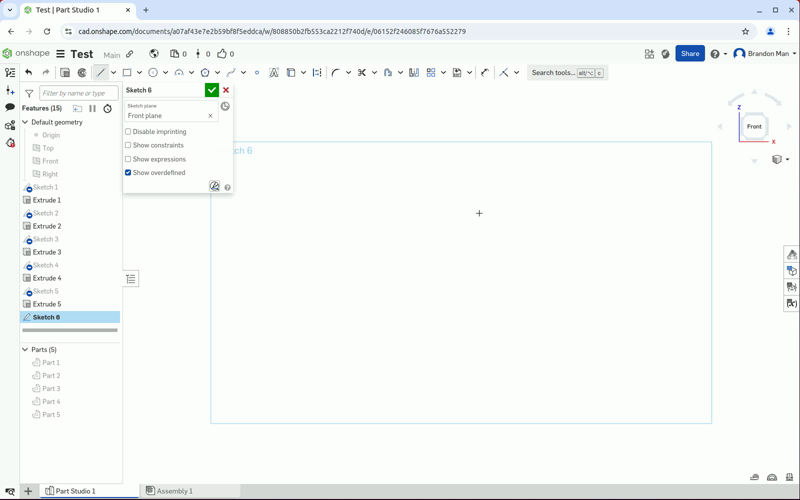
click(479, 212)
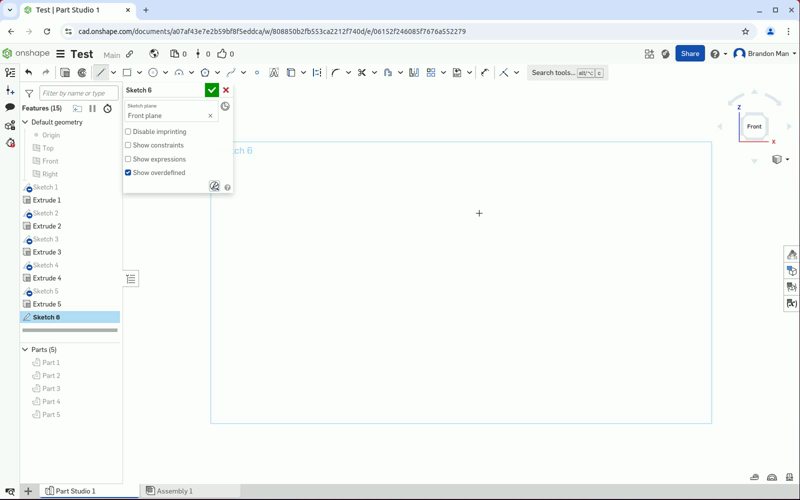
key_up(shift)
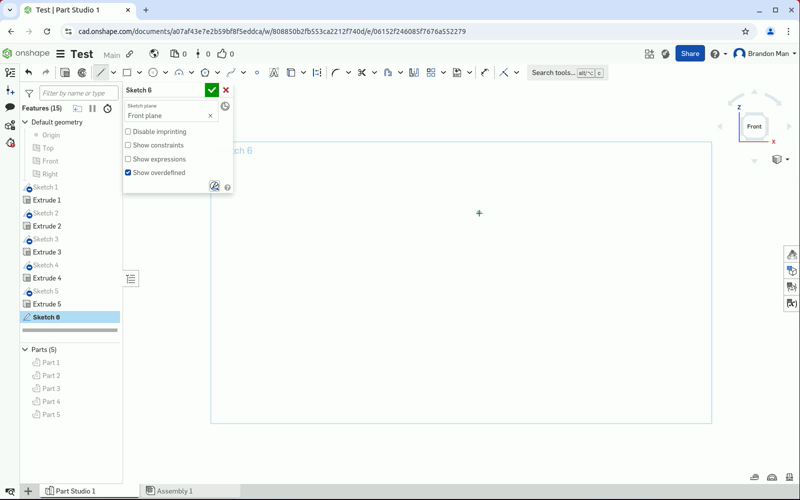
key_down(shift)
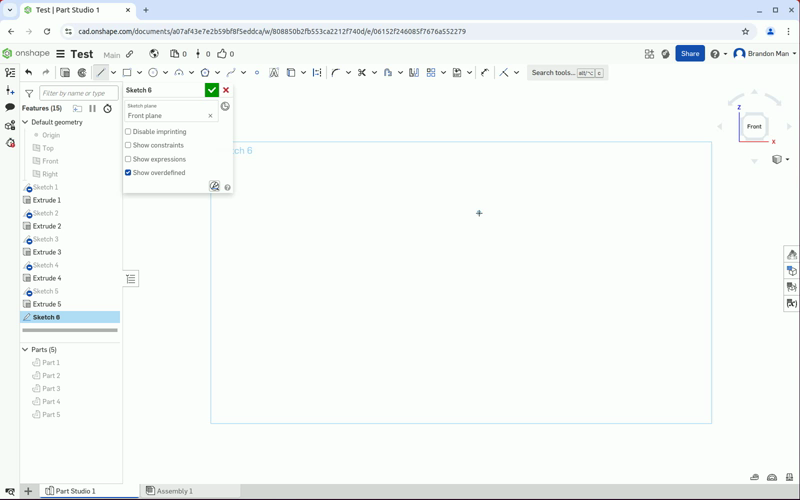
mouse_move(490, 284)
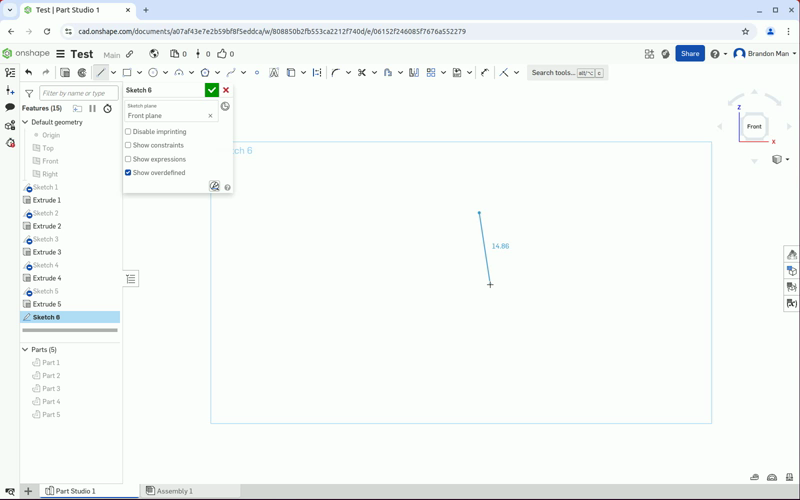
click(490, 284)
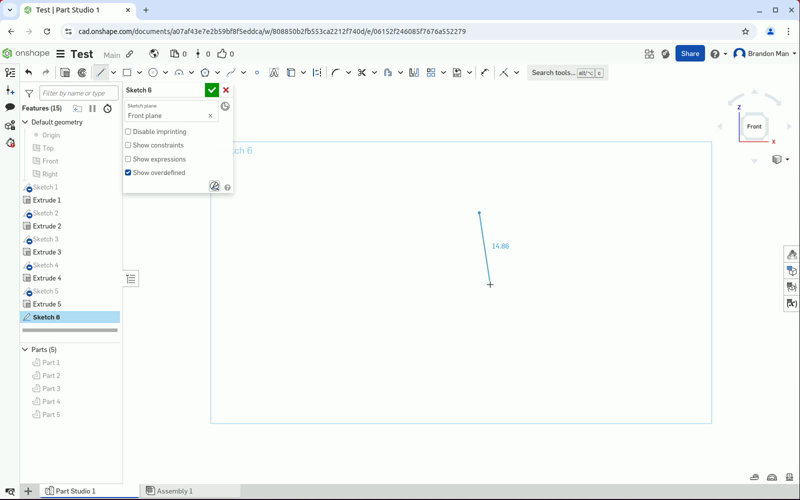
key_up(shift)
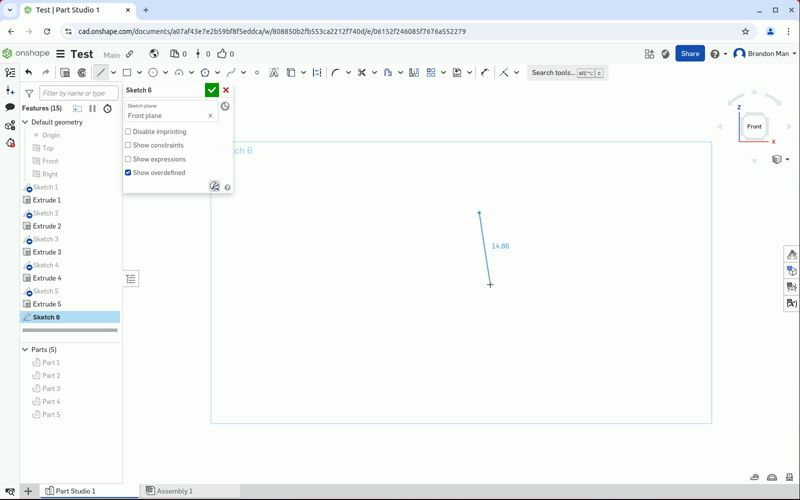
key_down(shift)
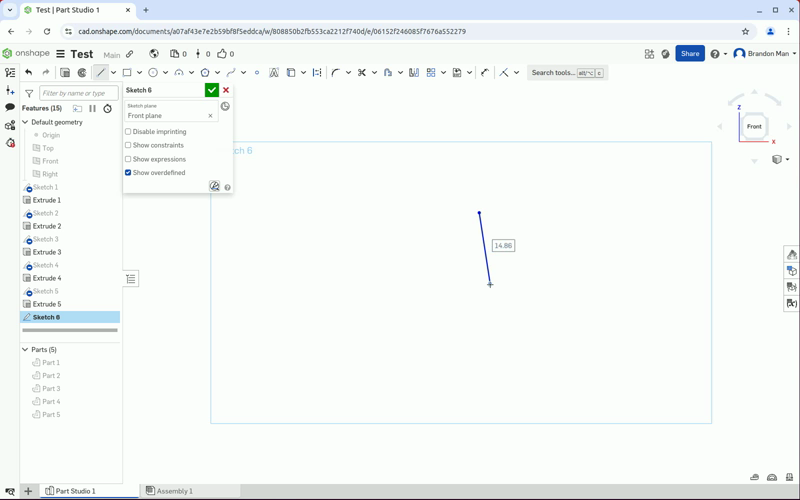
mouse_move(546, 239)
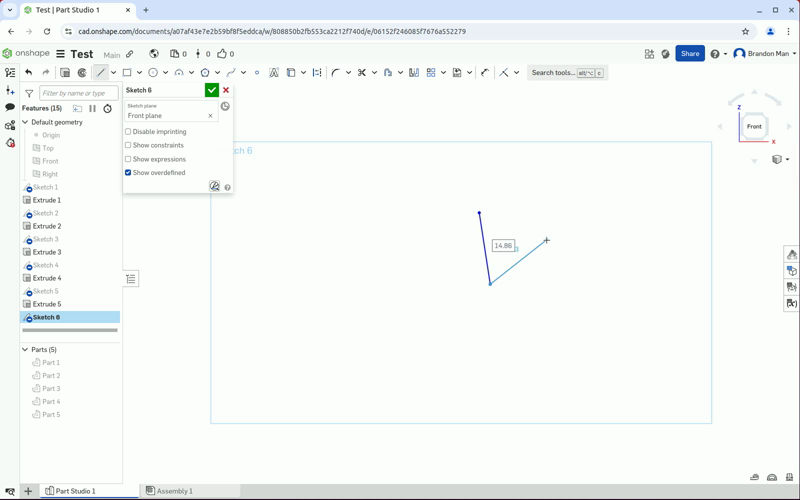
click(546, 239)
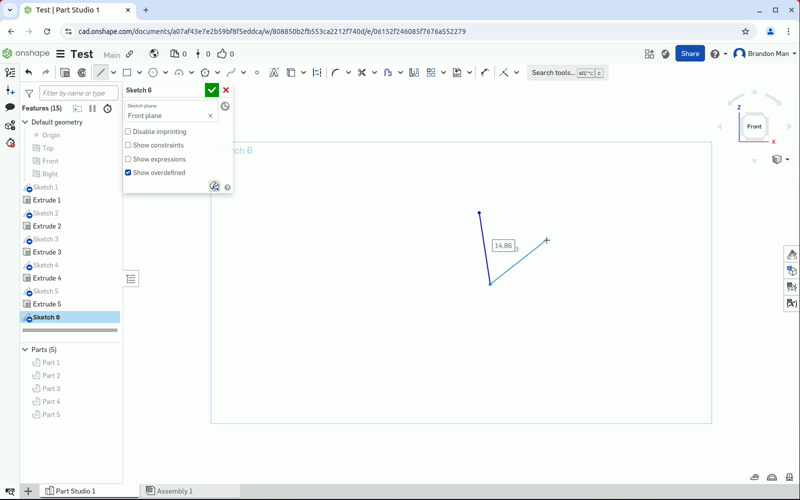
key_up(shift)
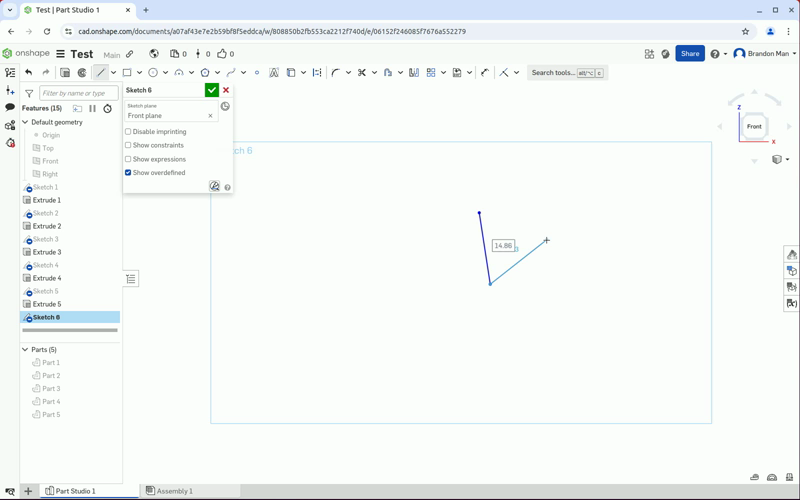
key_down(shift)
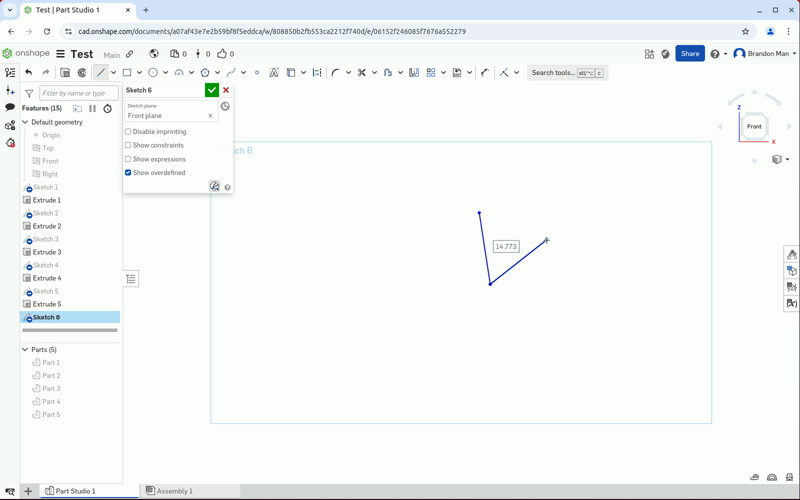
mouse_move(479, 212)
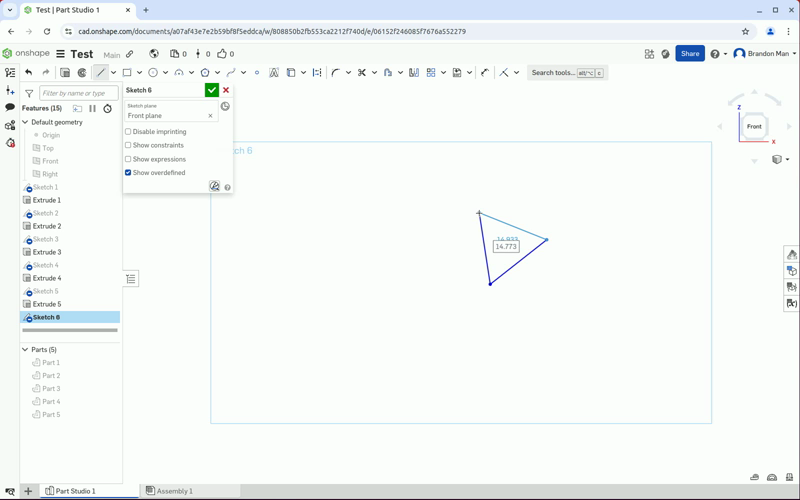
key_up(shift)
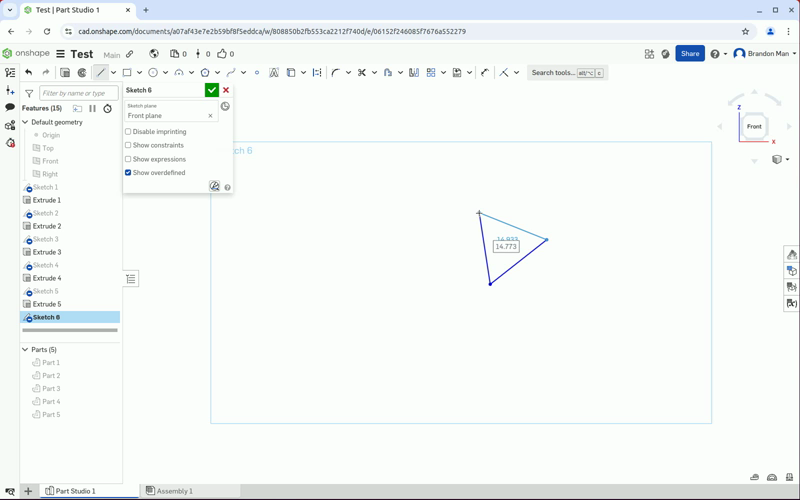
click(479, 212)
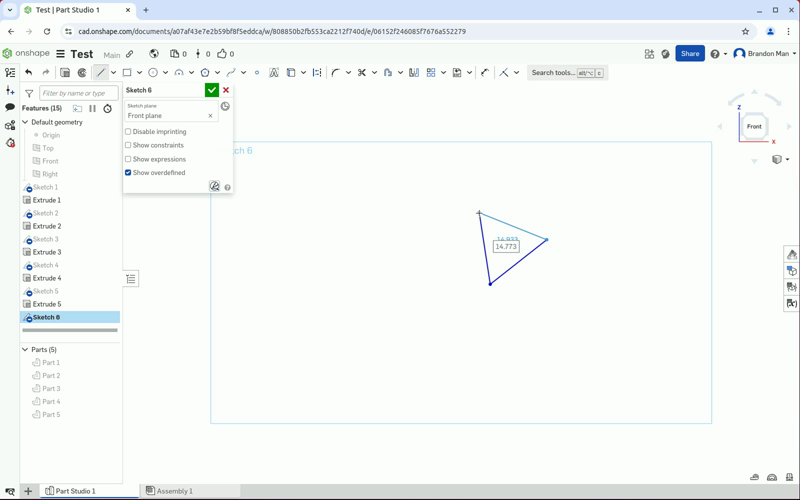
key(esc)
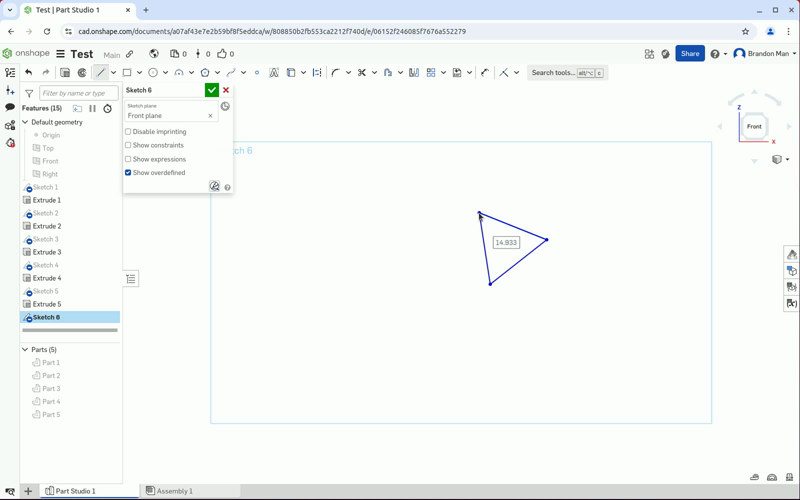
key(l)
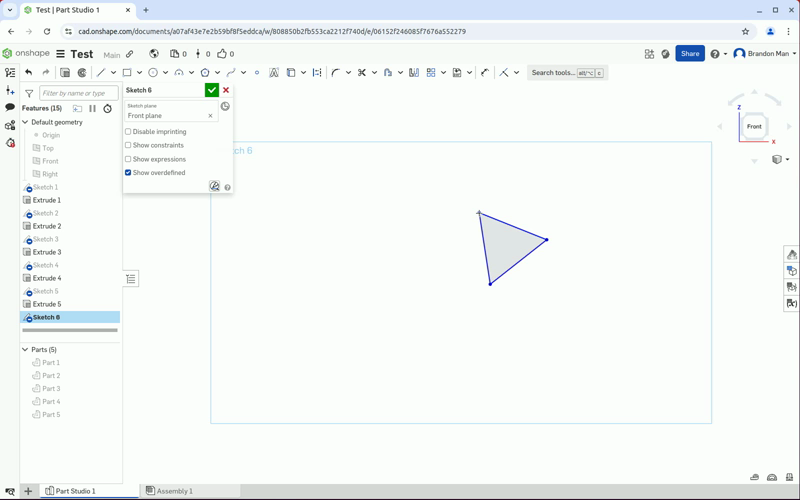
key_down(shift)
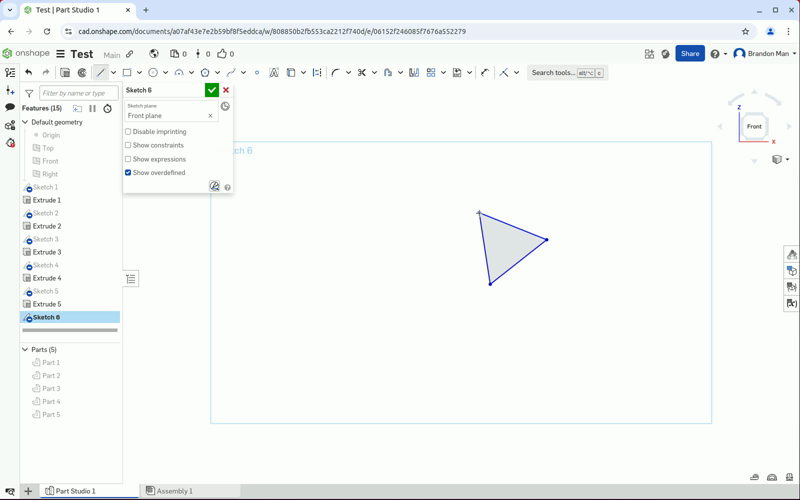
mouse_move(486, 220)
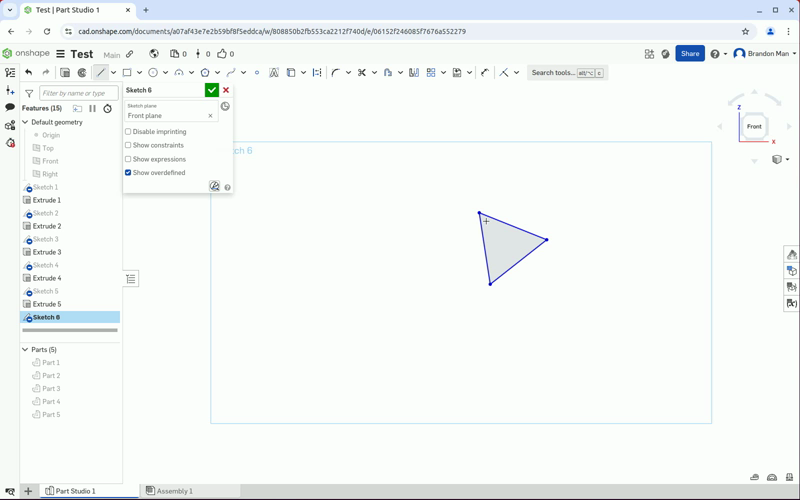
click(486, 220)
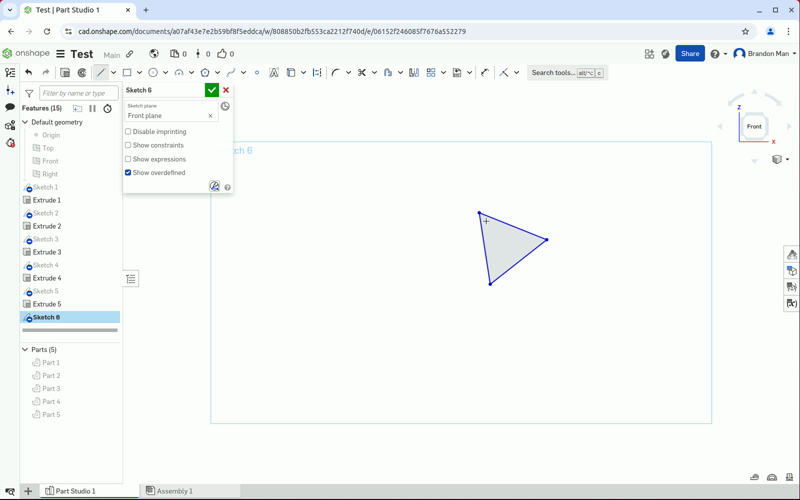
key_up(shift)
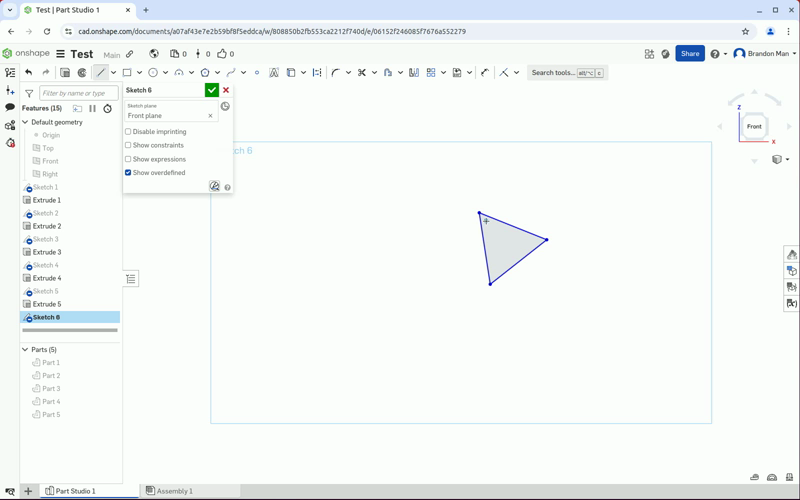
key_down(shift)
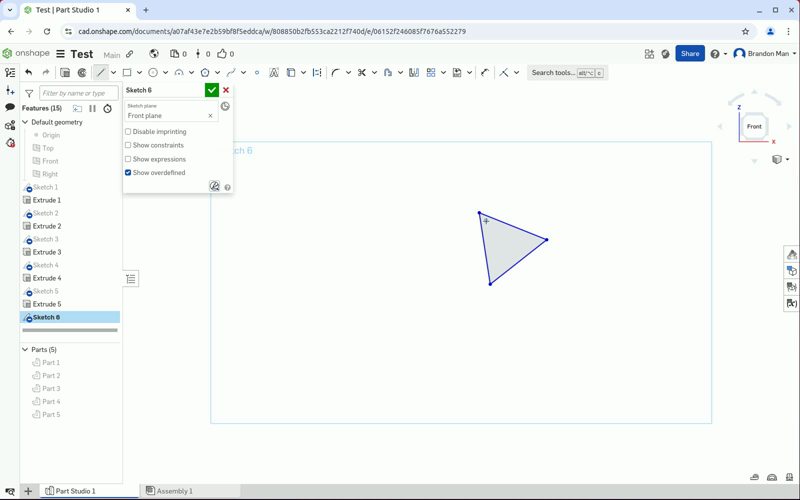
mouse_move(516, 220)
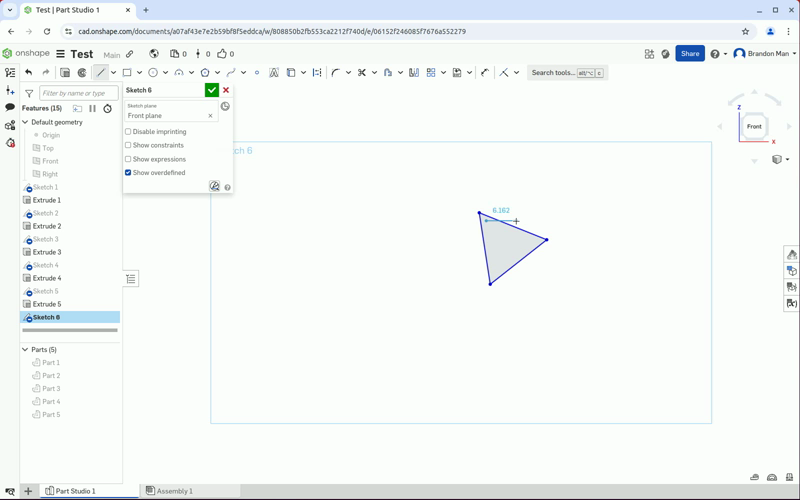
mouse_move(493, 274)
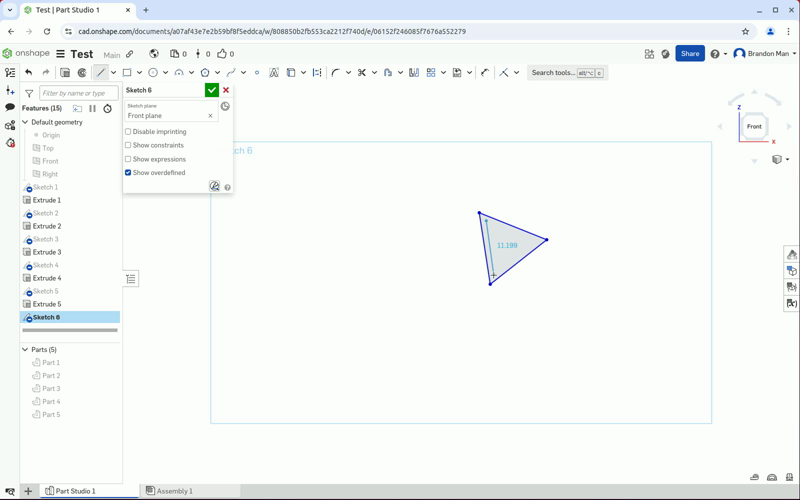
click(493, 274)
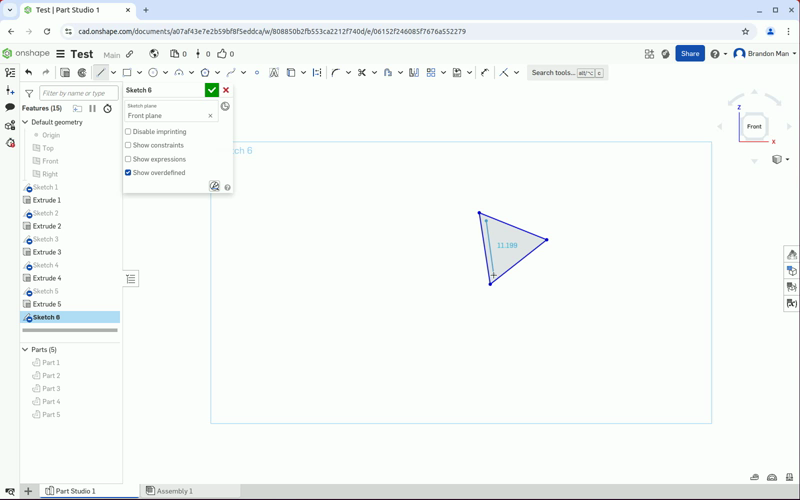
key_up(shift)
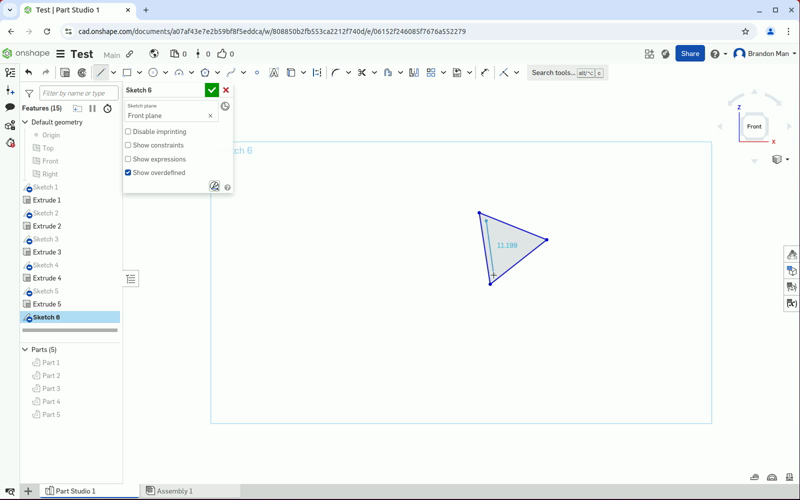
key_down(shift)
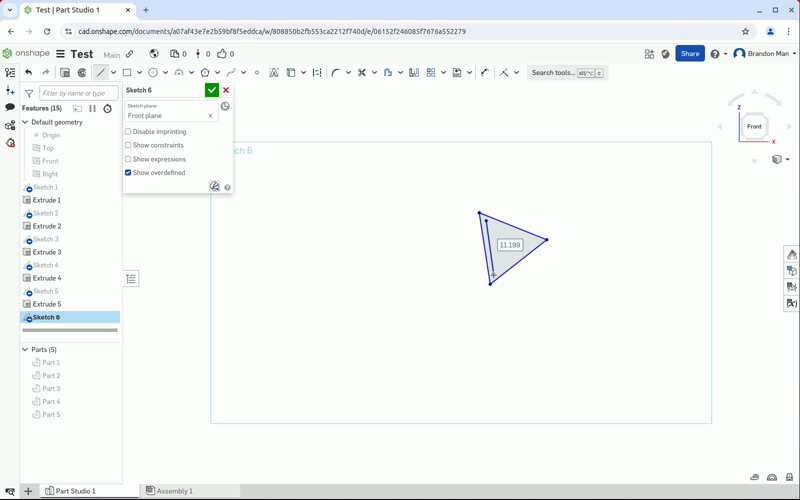
mouse_move(523, 274)
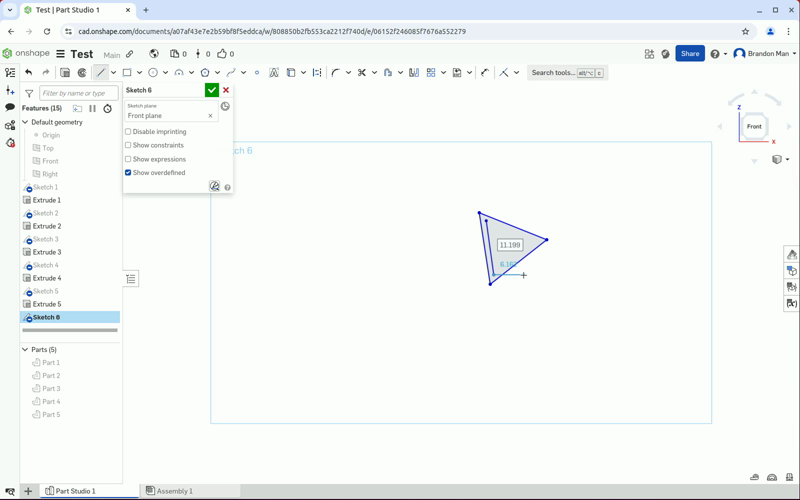
mouse_move(536, 241)
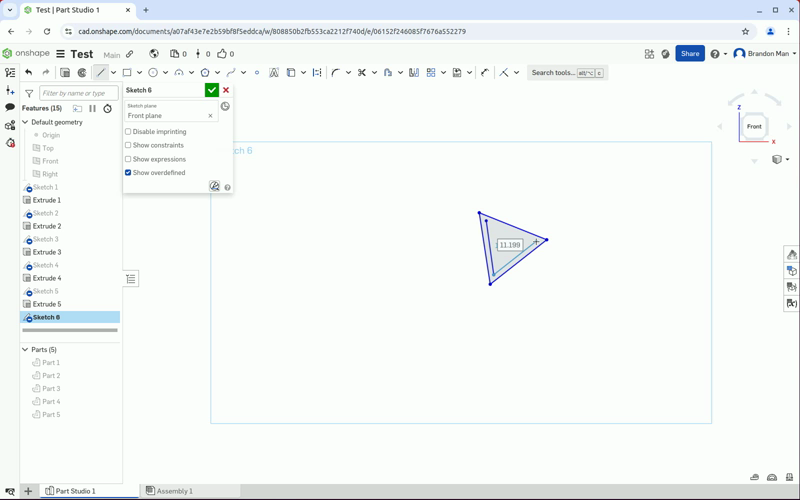
click(536, 241)
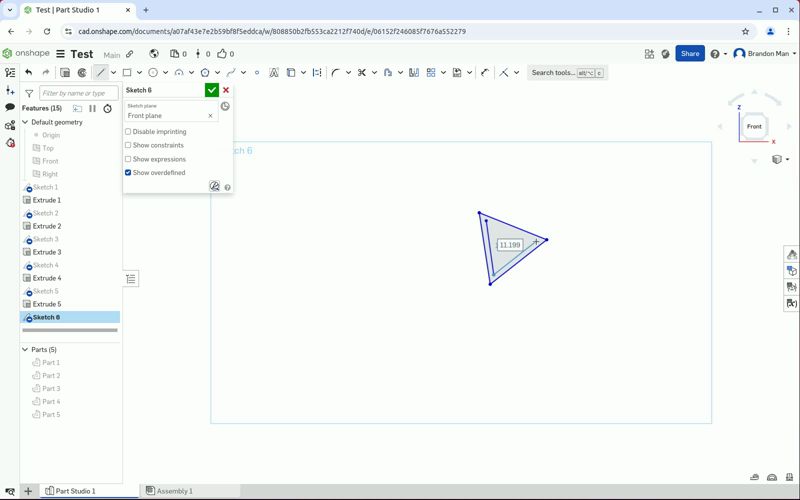
key_up(shift)
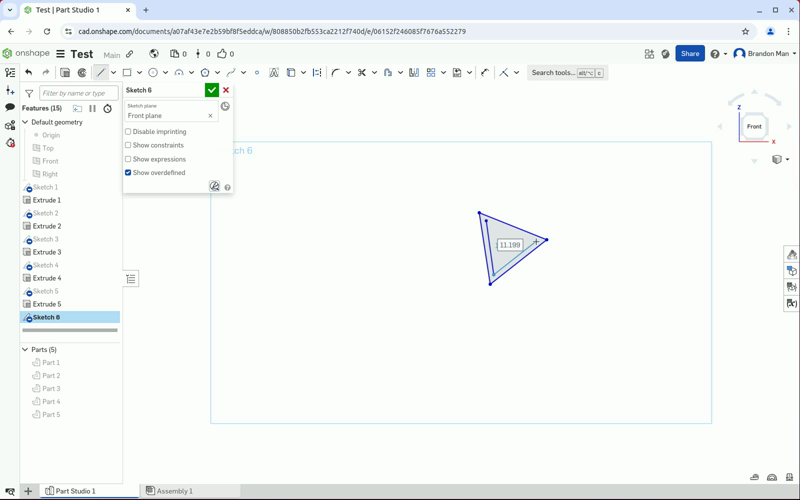
mouse_move(566, 241)
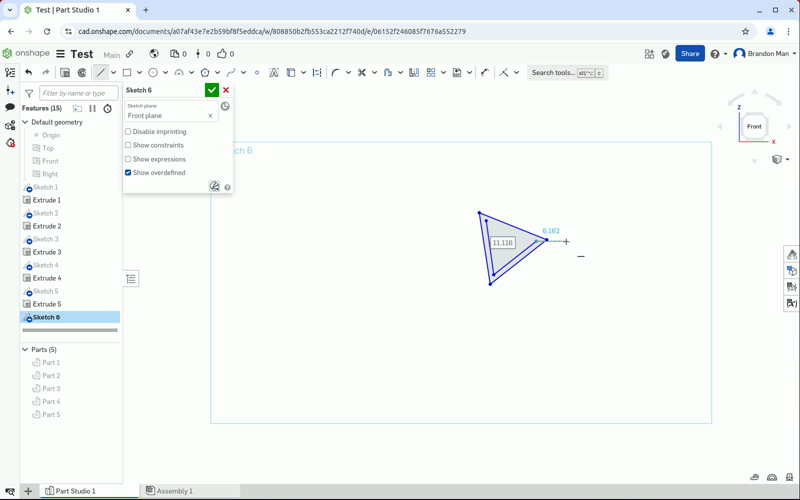
key_down(shift)
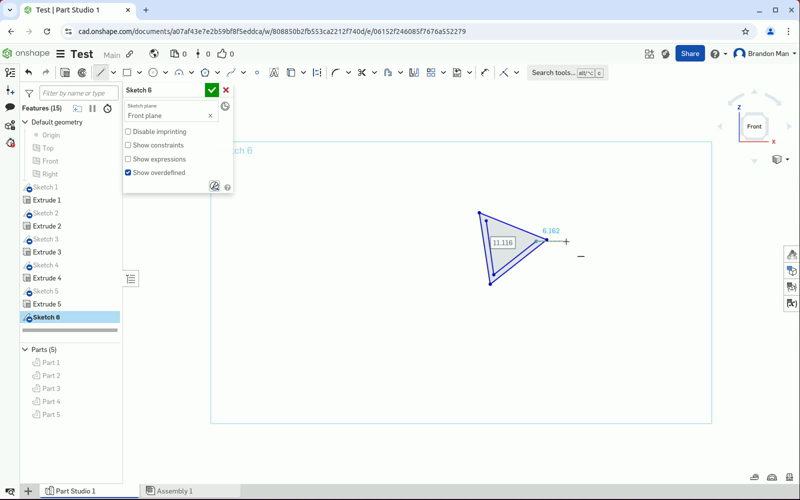
mouse_move(486, 220)
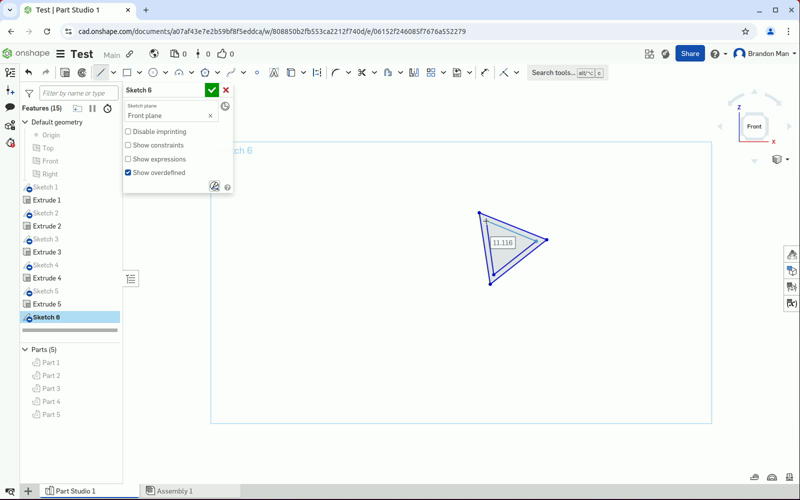
key_up(shift)
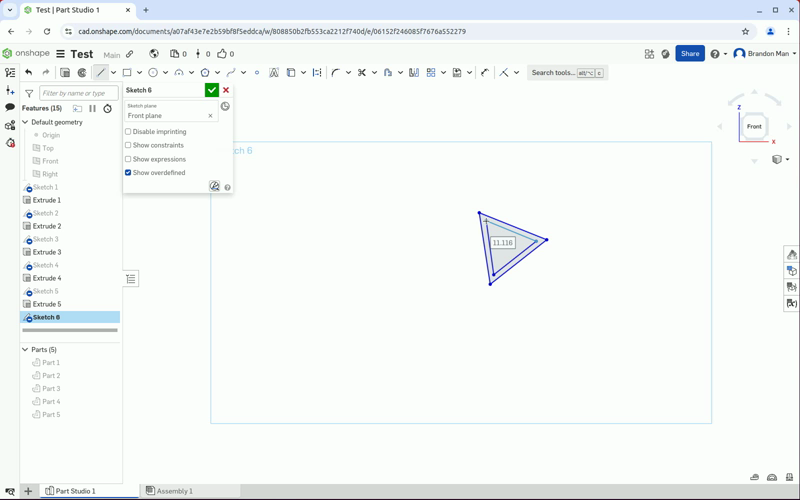
click(486, 220)
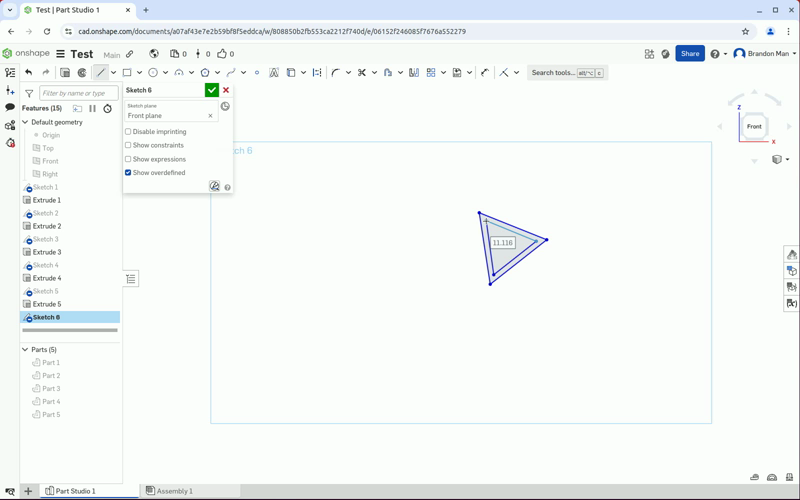
key(esc)
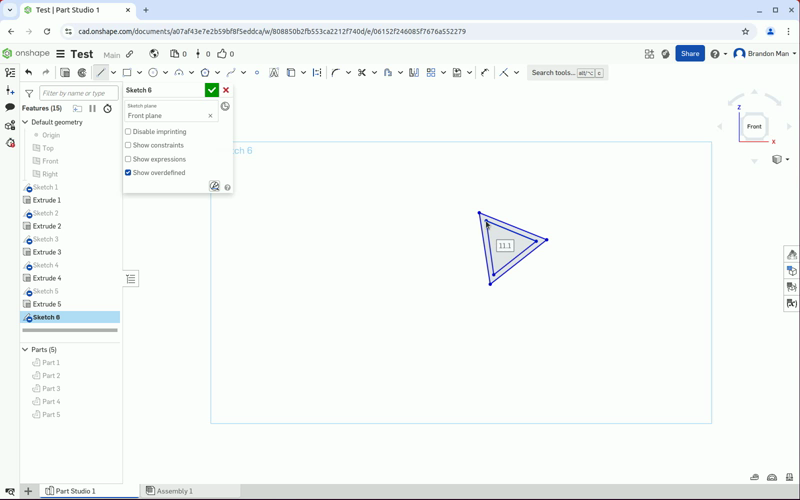
mouse_move(516, 229)
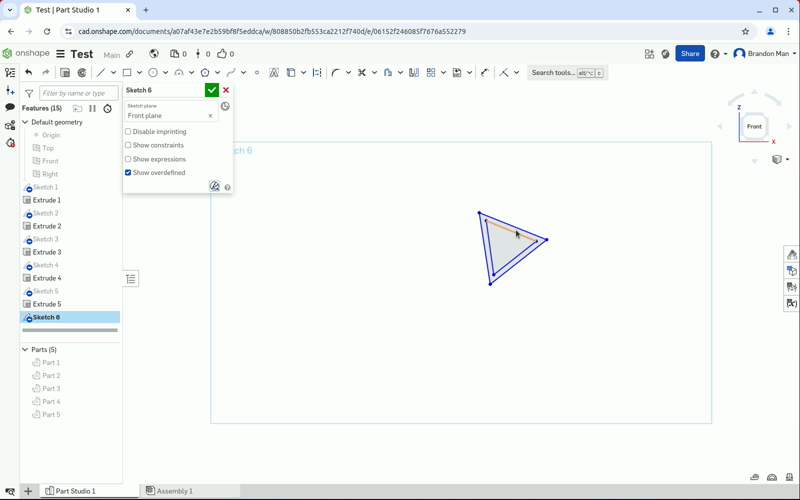
scroll(6)
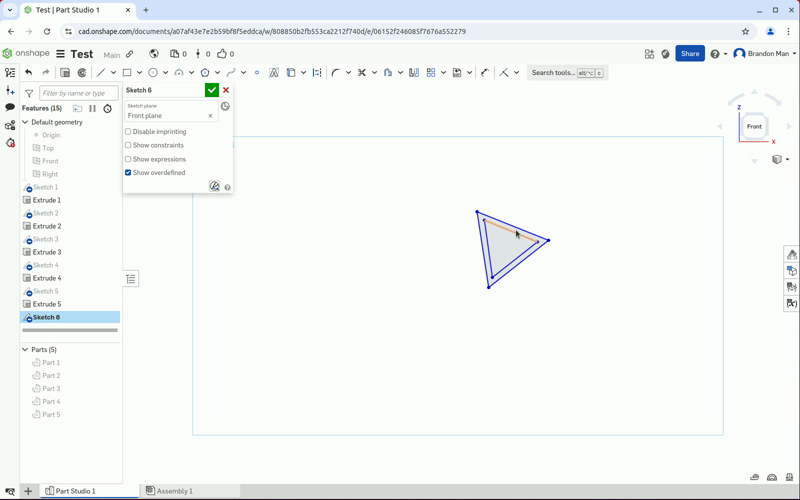
scroll(6)
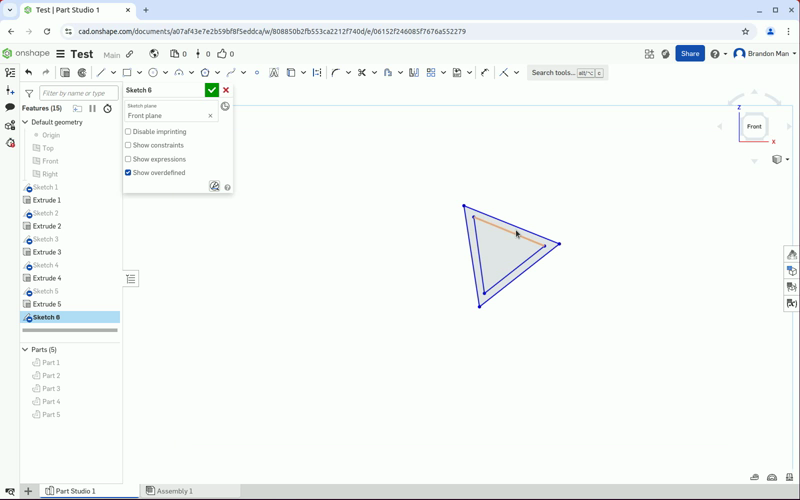
scroll(6)
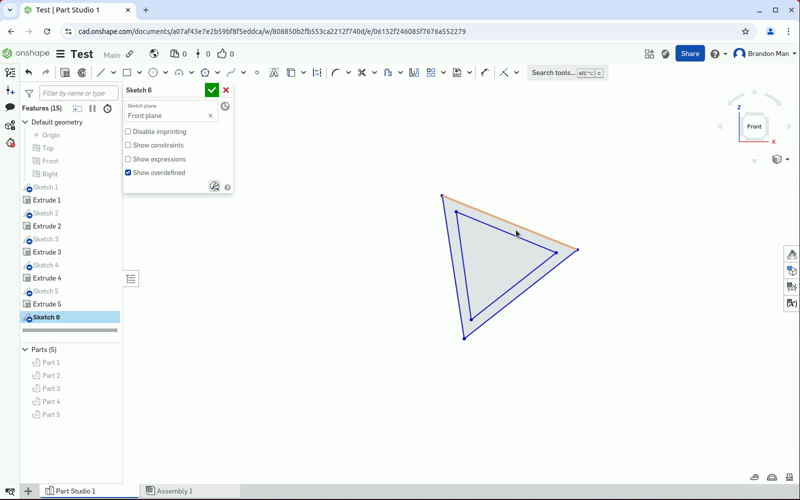
scroll(6)
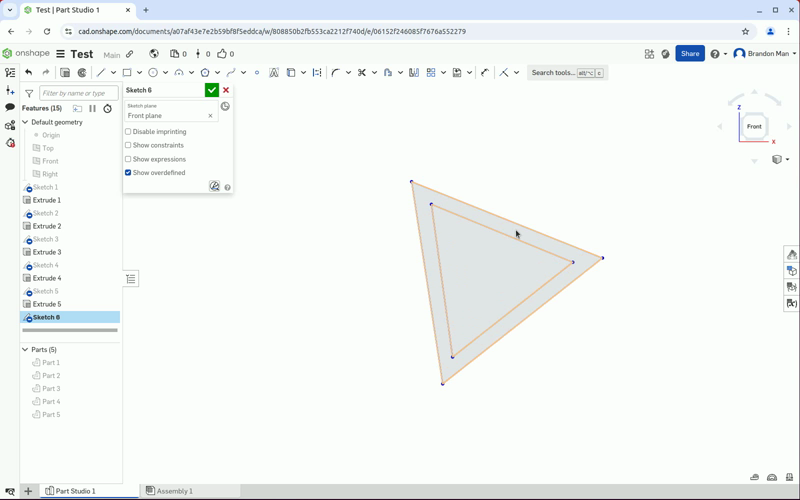
scroll(6)
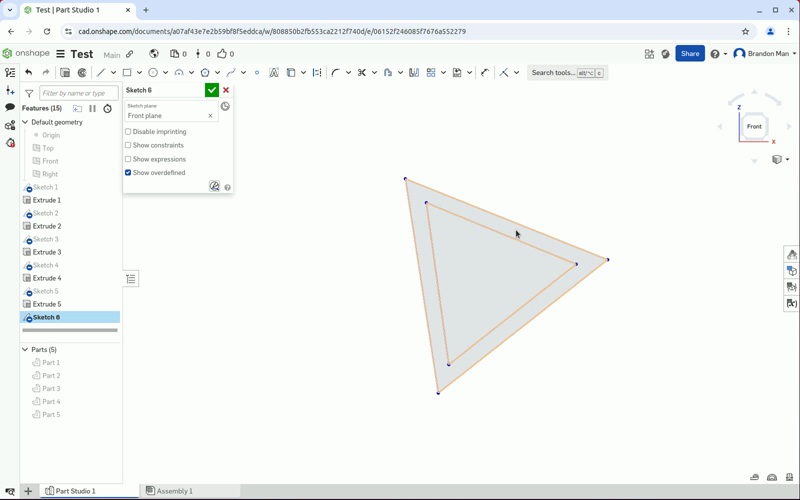
scroll(6)
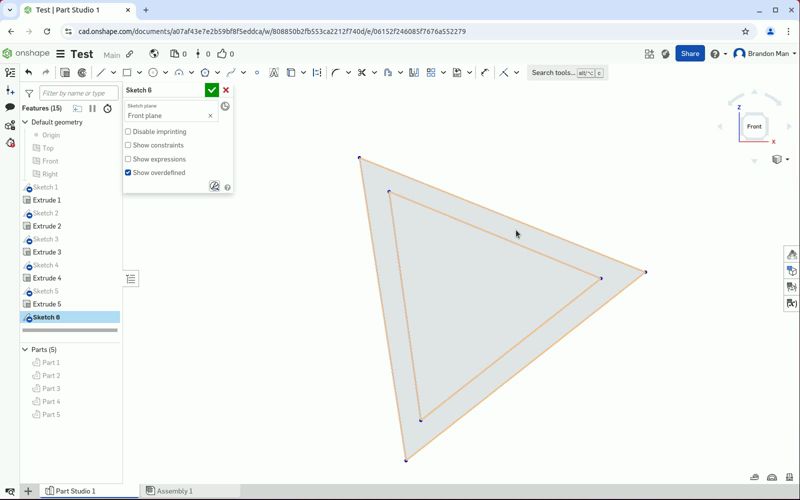
scroll(6)
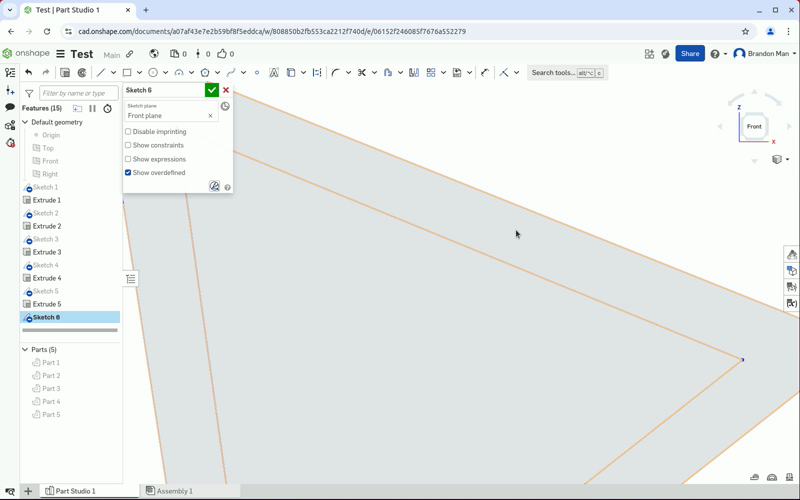
click(516, 229)
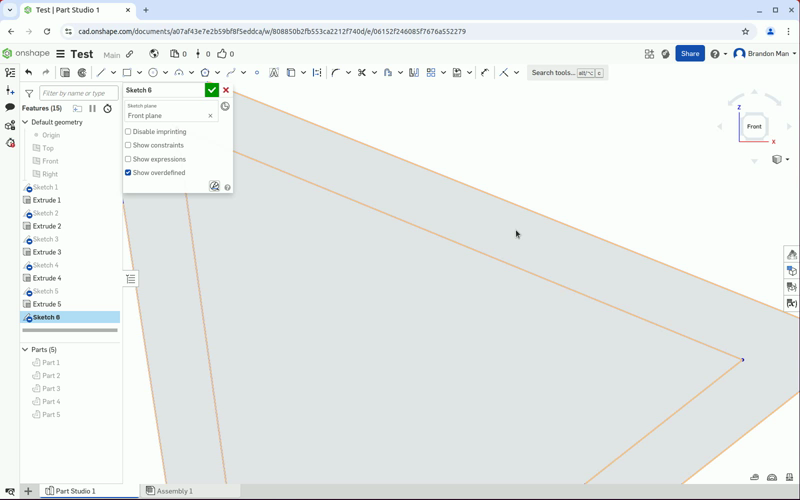
scroll(-6)
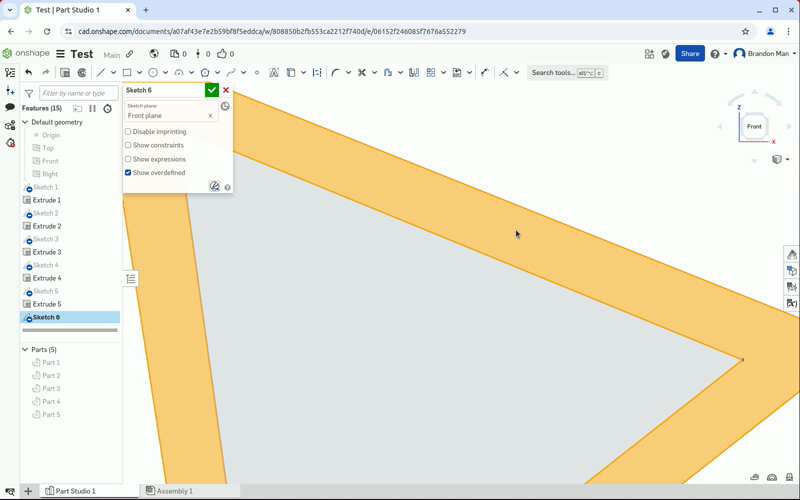
scroll(-6)
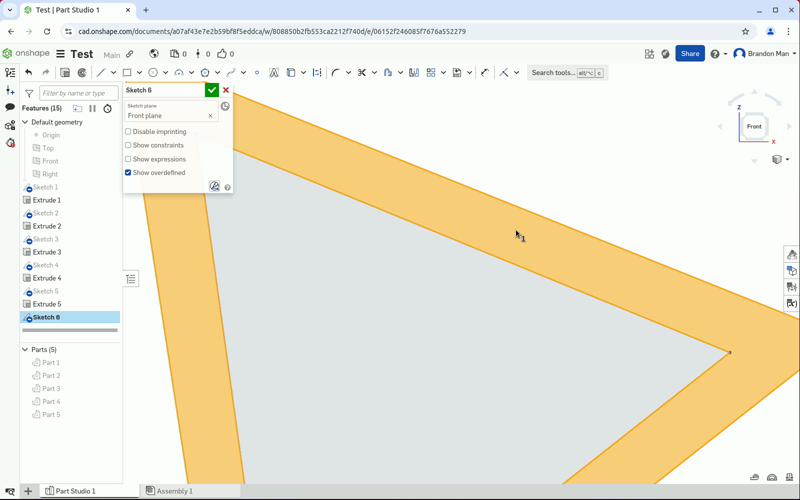
scroll(-6)
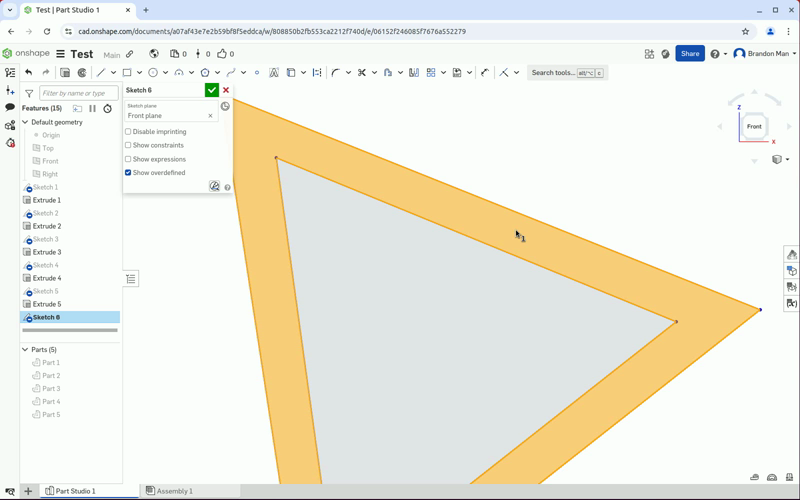
scroll(-6)
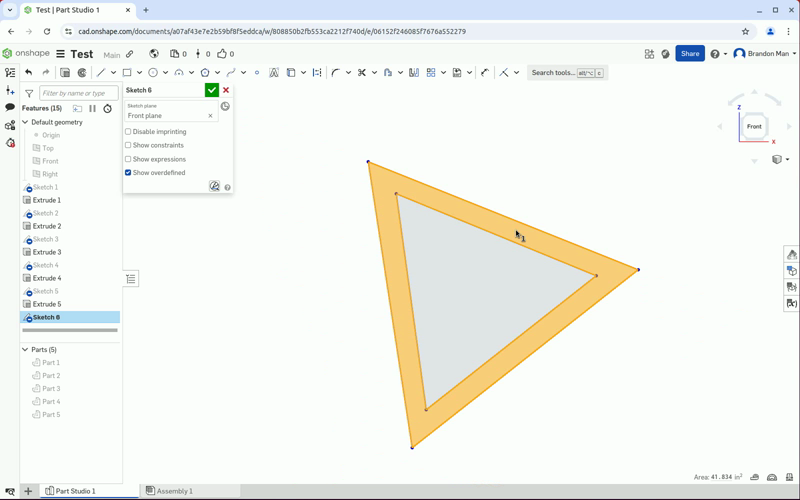
scroll(-6)
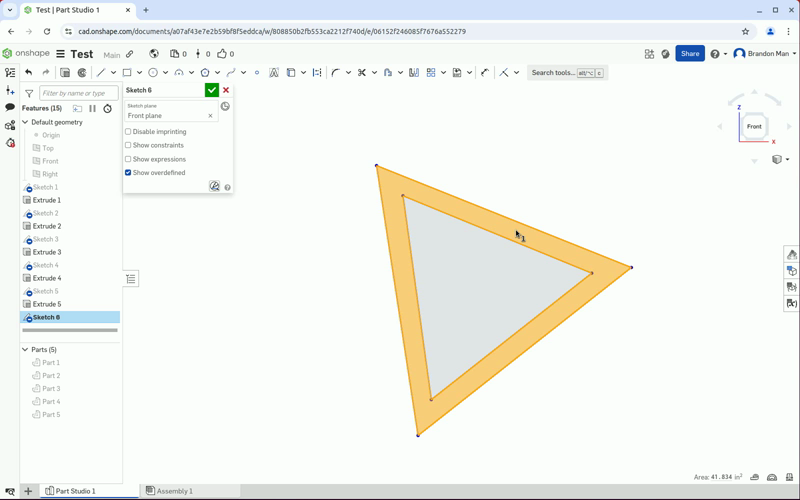
scroll(-6)
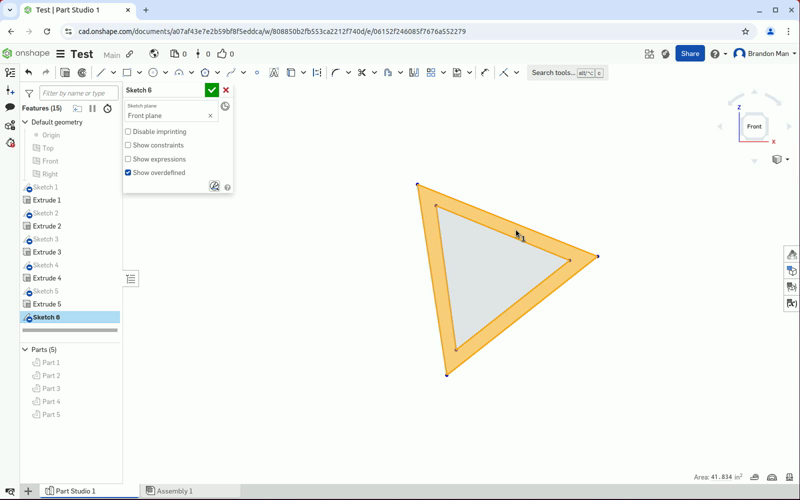
scroll(-6)
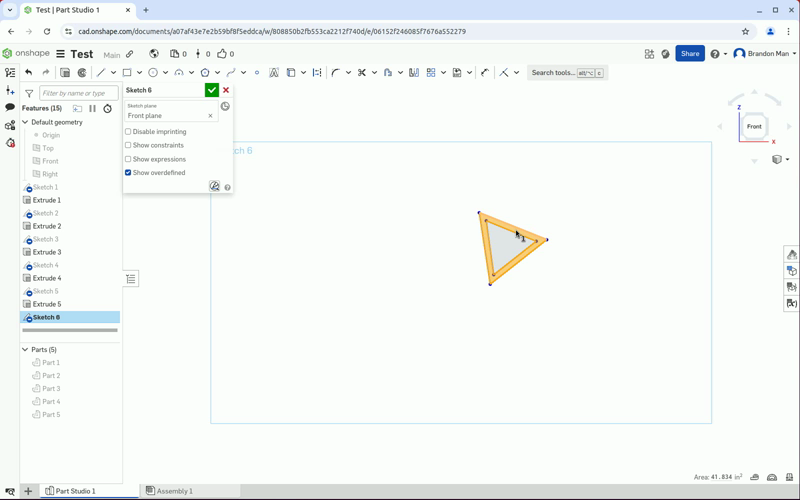
mouse_move(73, 352)
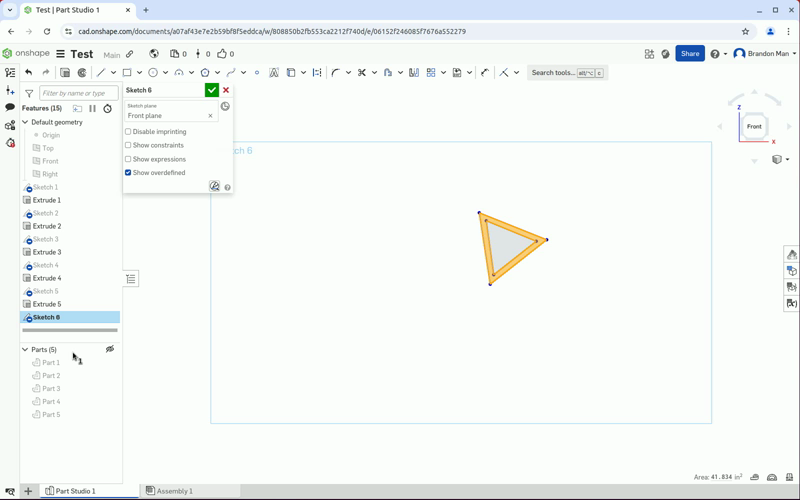
key(shift+y)
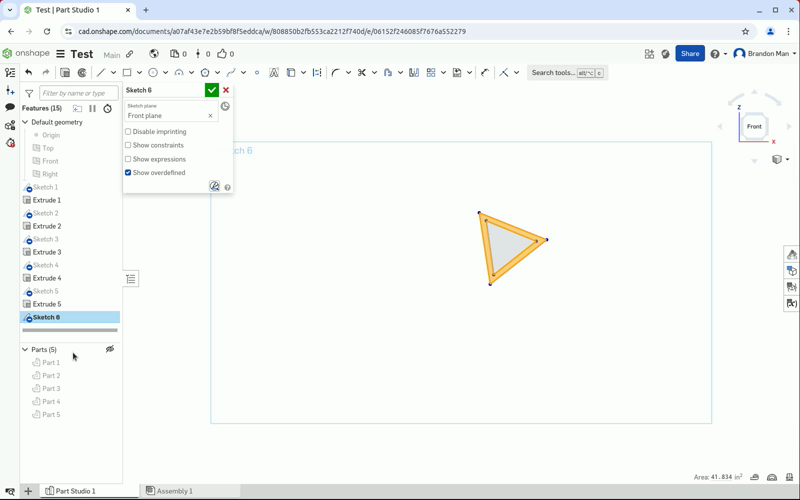
key(shift+e)
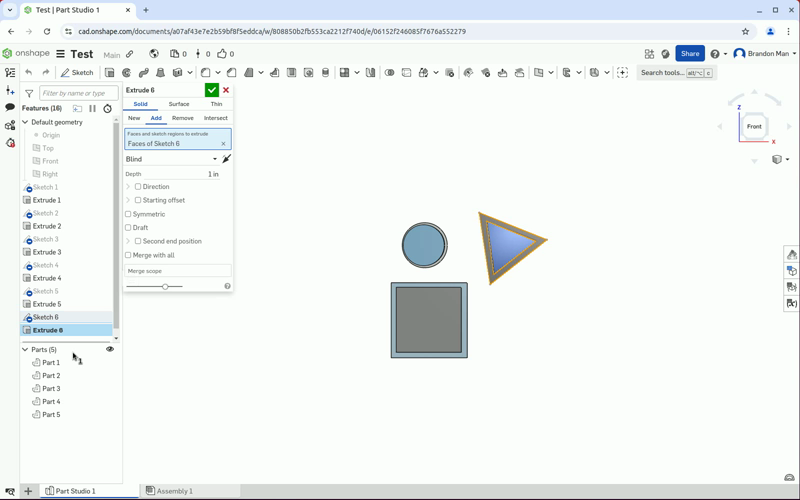
mouse_move(143, 106)
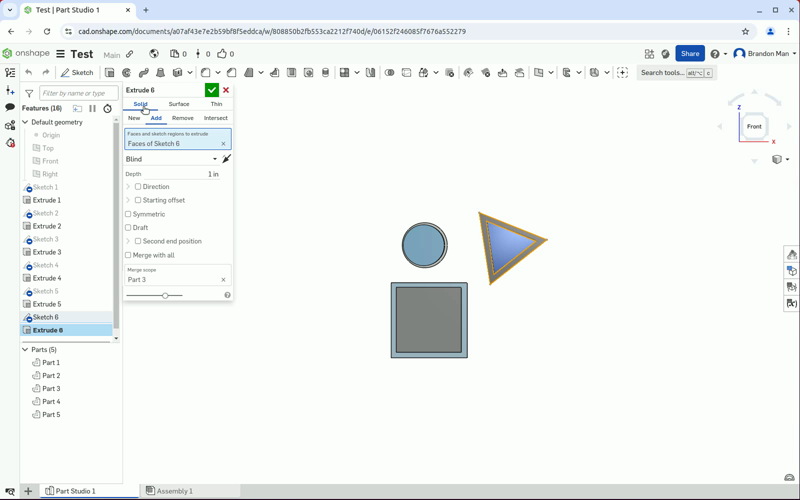
click(143, 106)
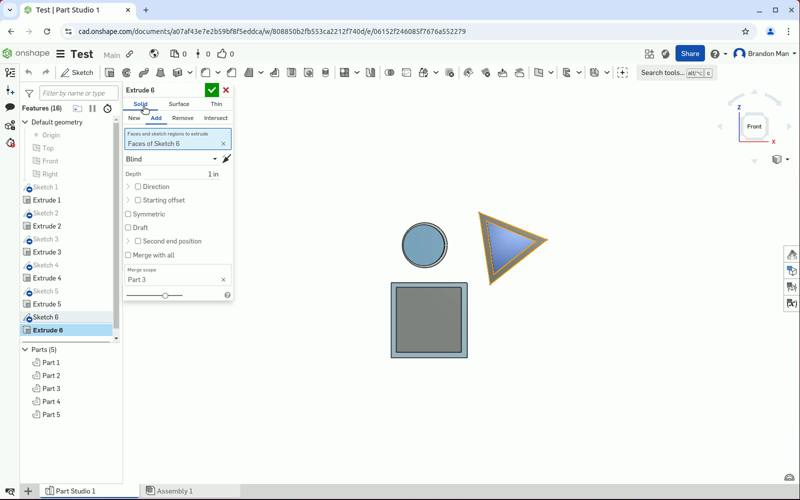
mouse_move(137, 120)
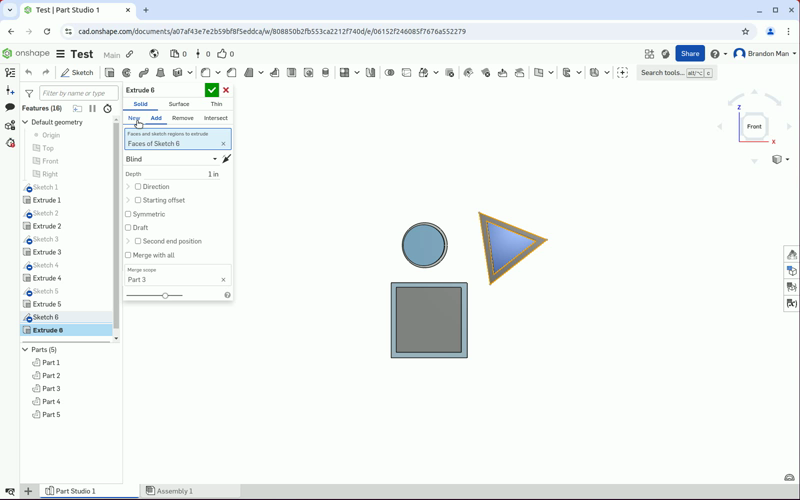
click(137, 120)
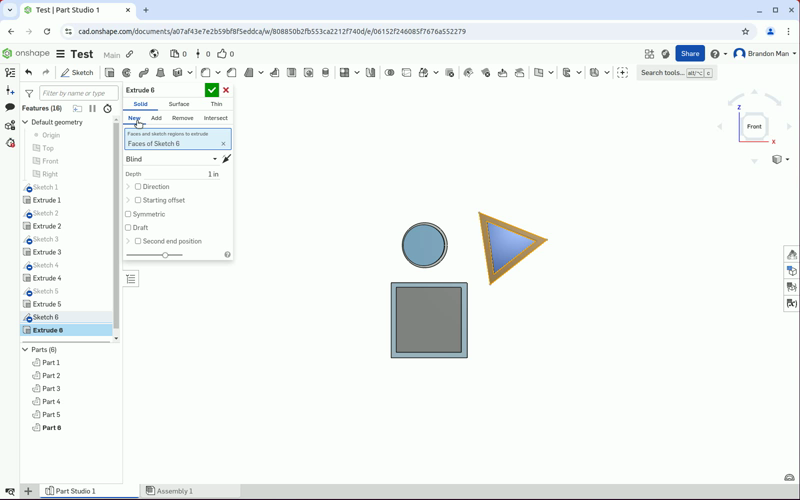
key(tab, 4)
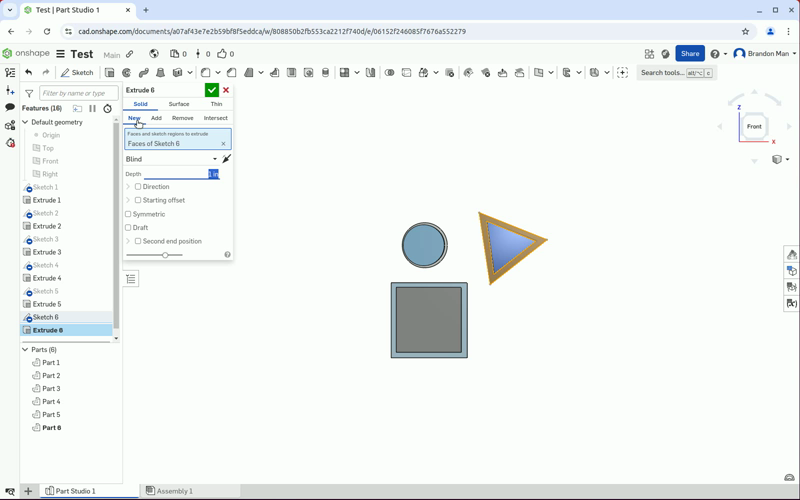
text(2.166)
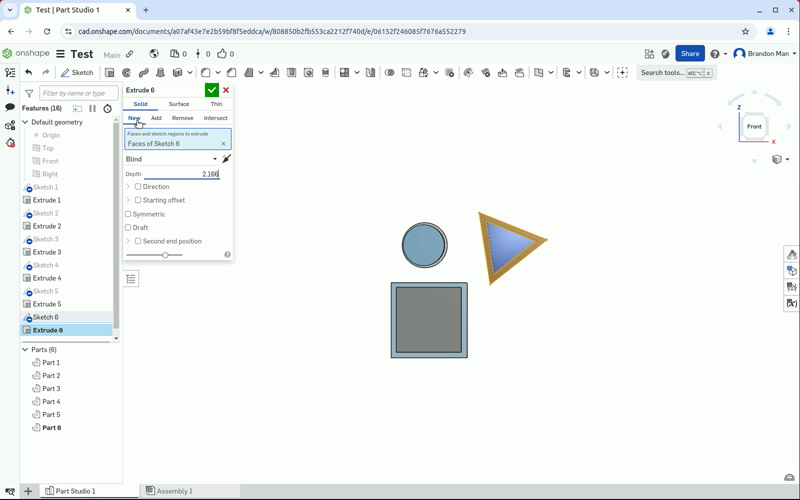
key(enter)
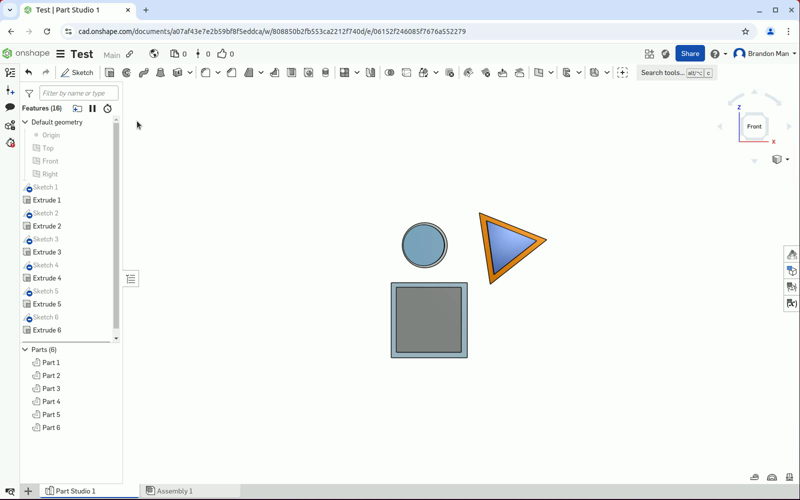
key(shift+h)
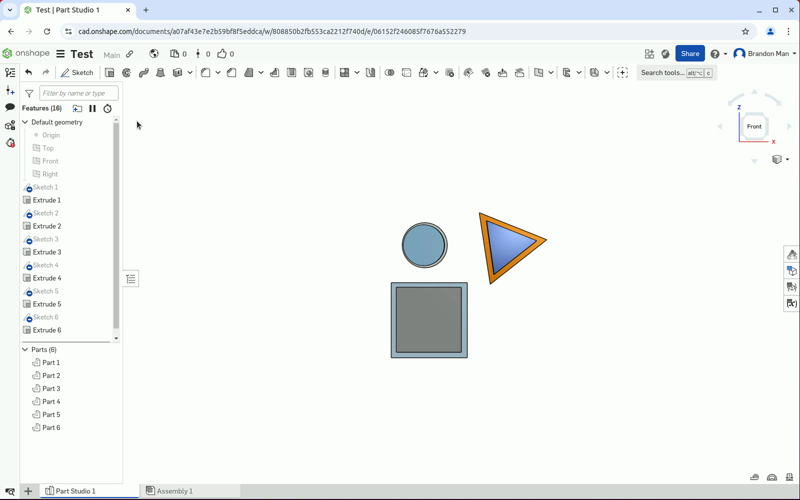
key(shift+h)
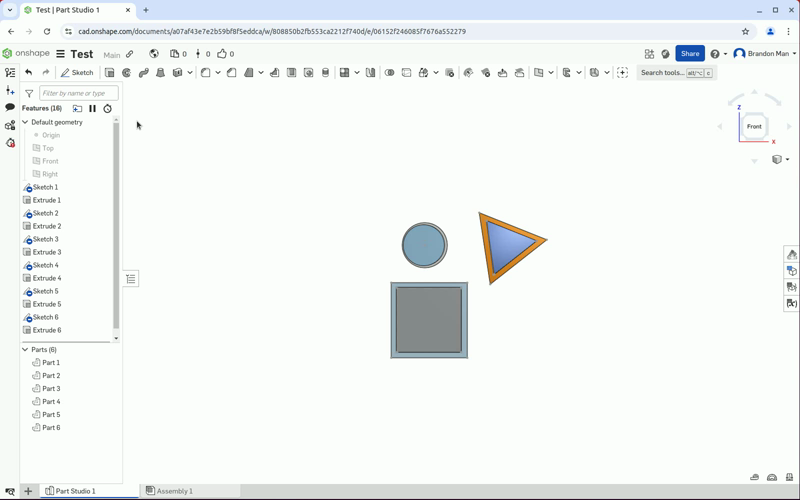
key(shift+7)
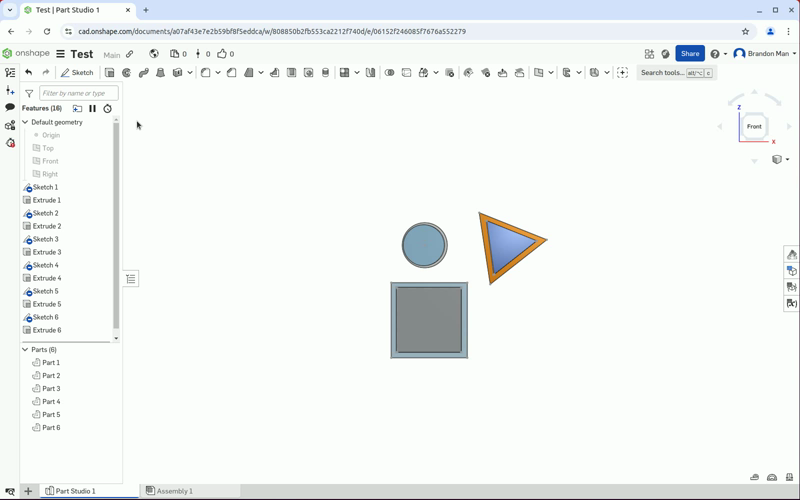
key(left, 2)
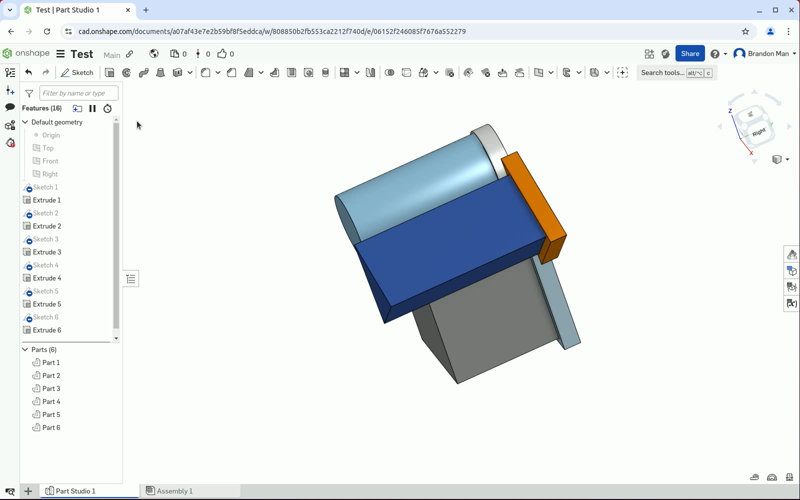
key(down, 2)
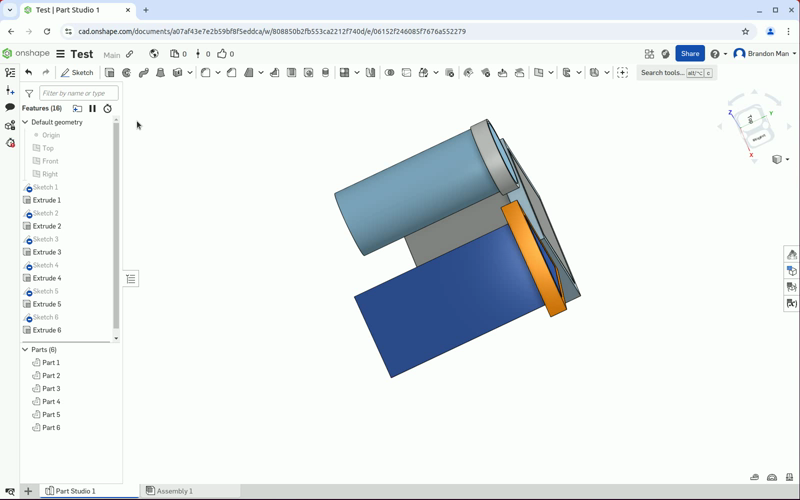
key(up, 2)
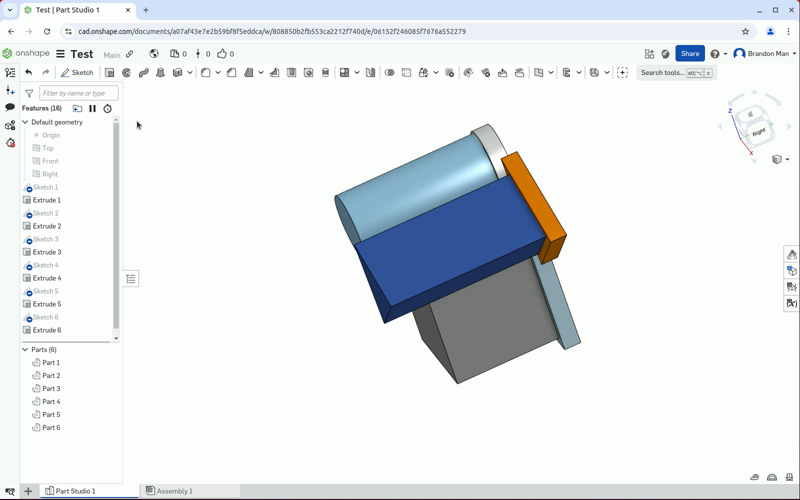
key(right, 2)
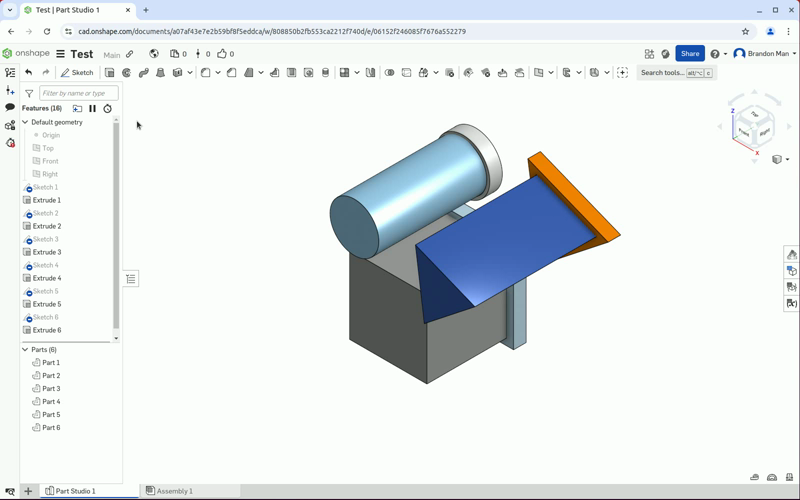
mouse_move(69, 189)
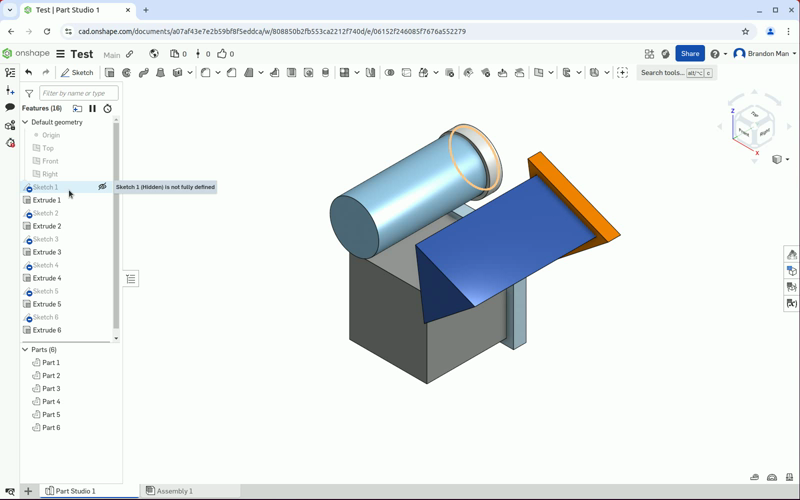
click(69, 189)